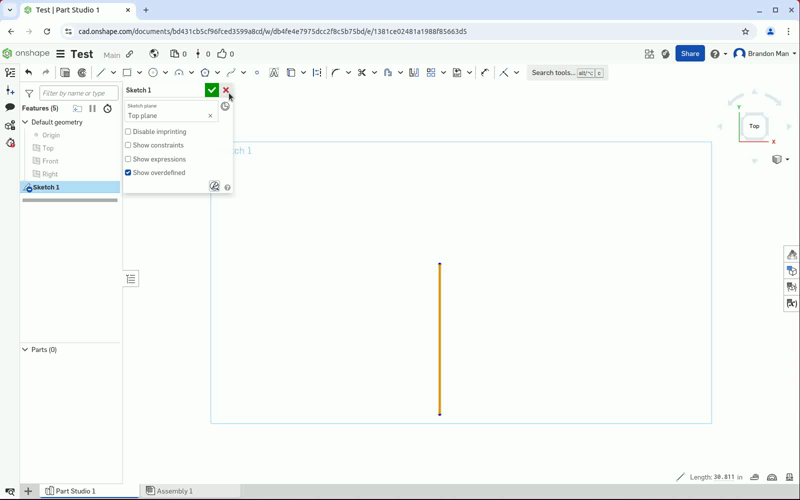
key(shift+h)
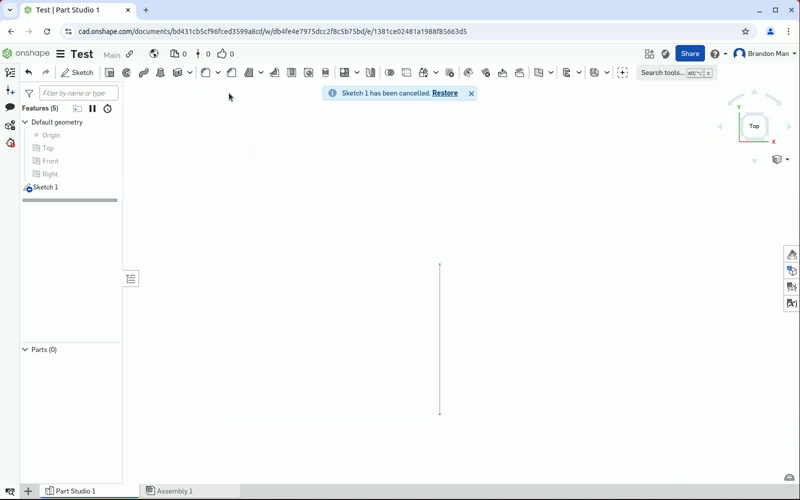
key(shift+s)
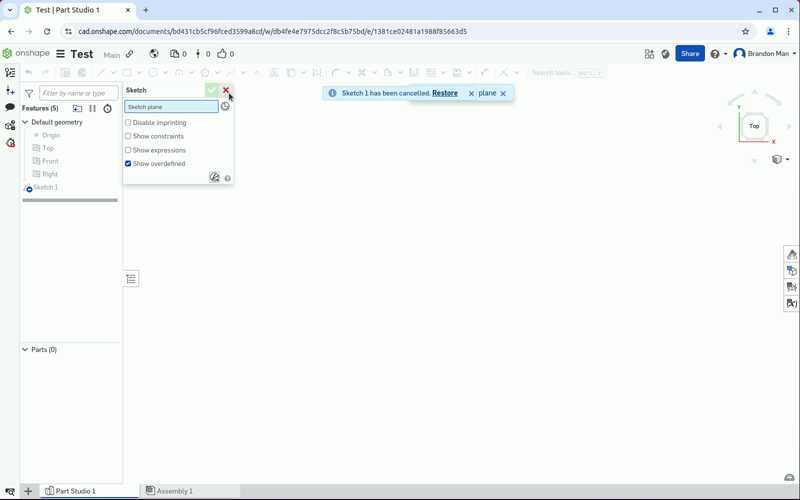
mouse_move(73, 150)
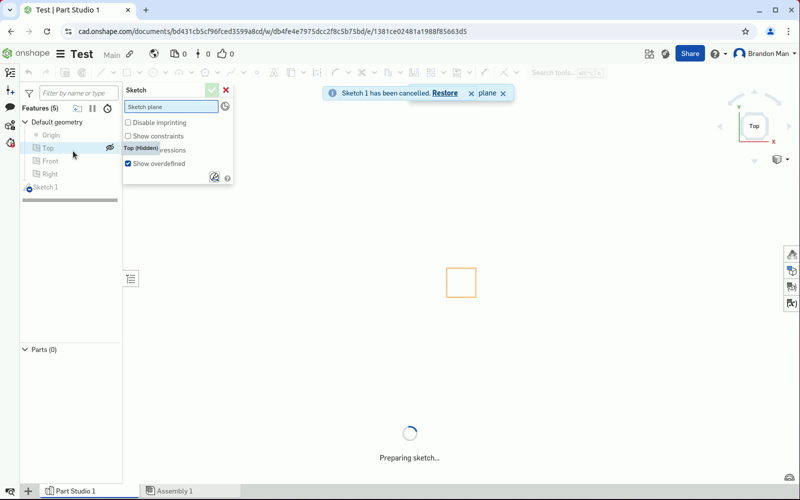
click(73, 150)
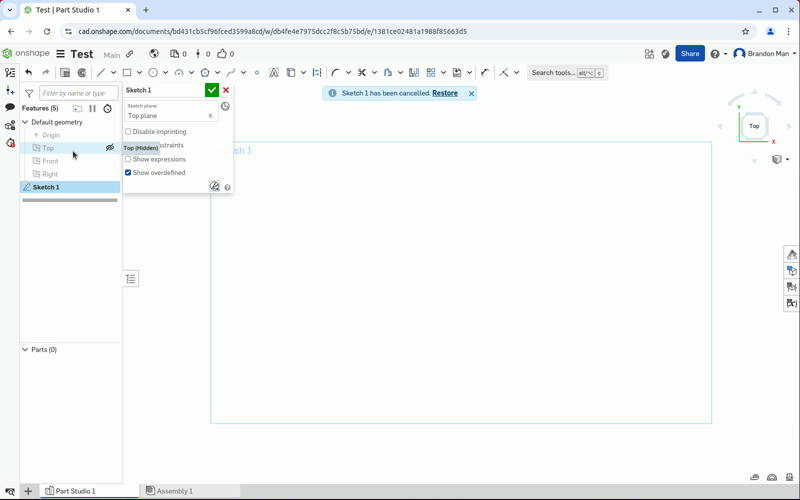
mouse_move(73, 352)
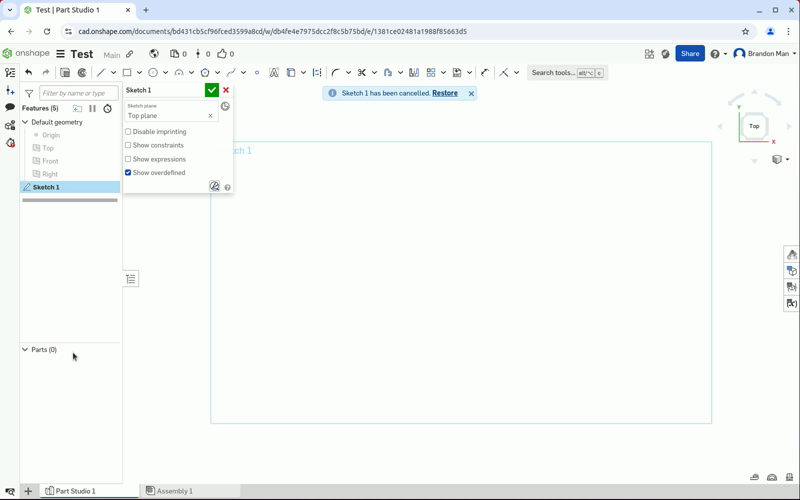
key(y)
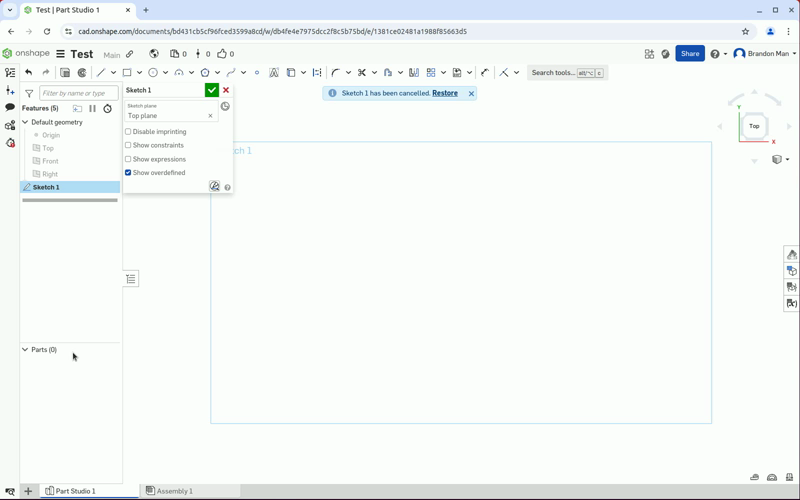
key(l)
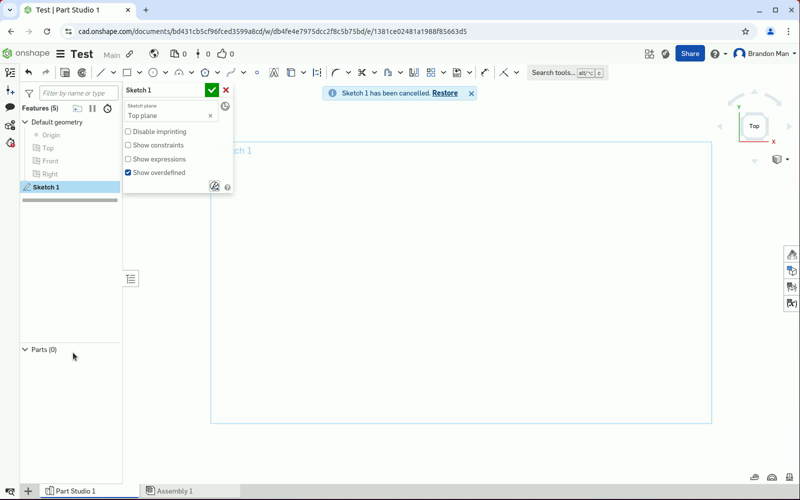
key_down(shift)
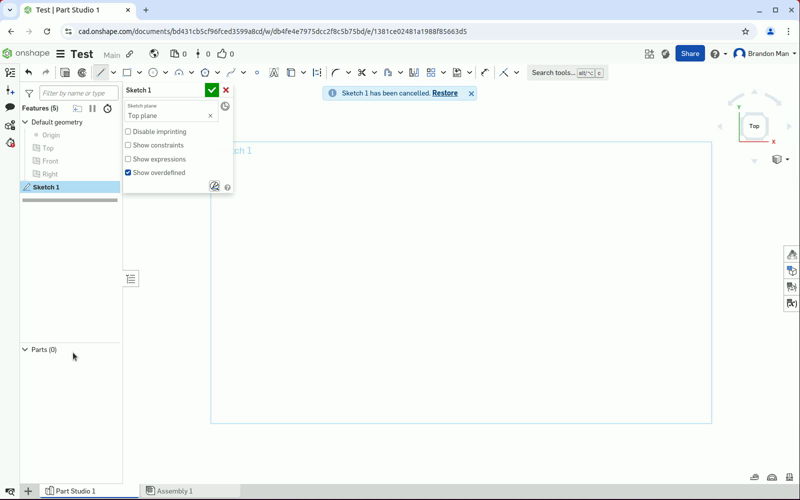
mouse_move(348, 261)
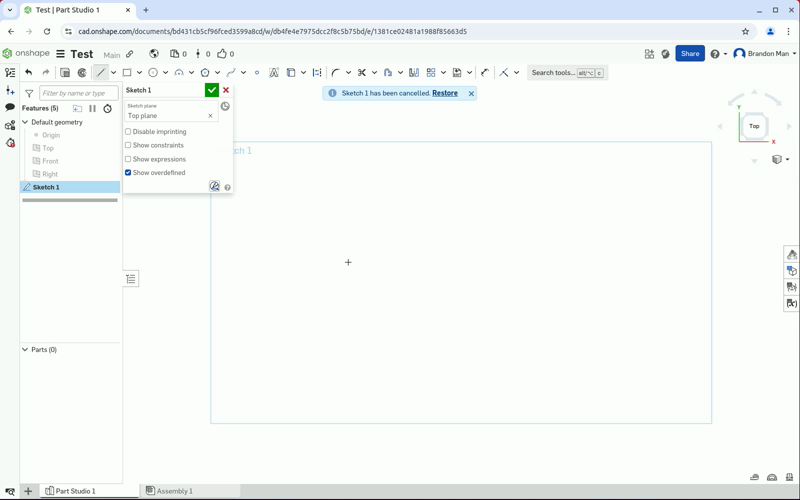
click(348, 261)
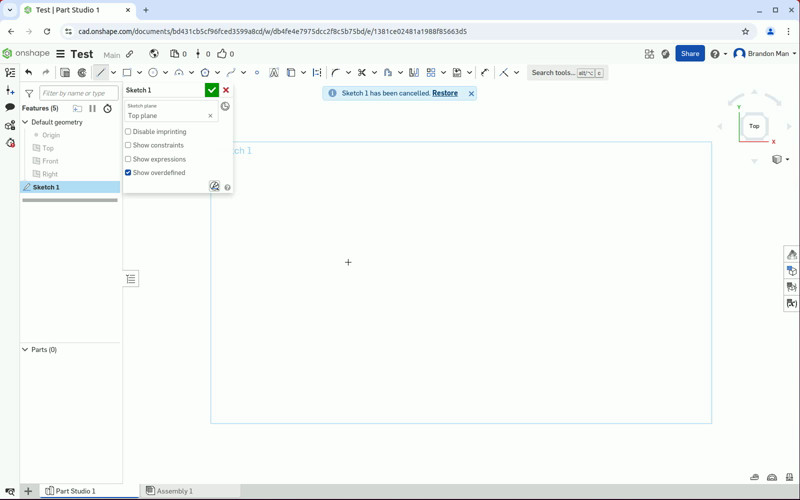
key_up(shift)
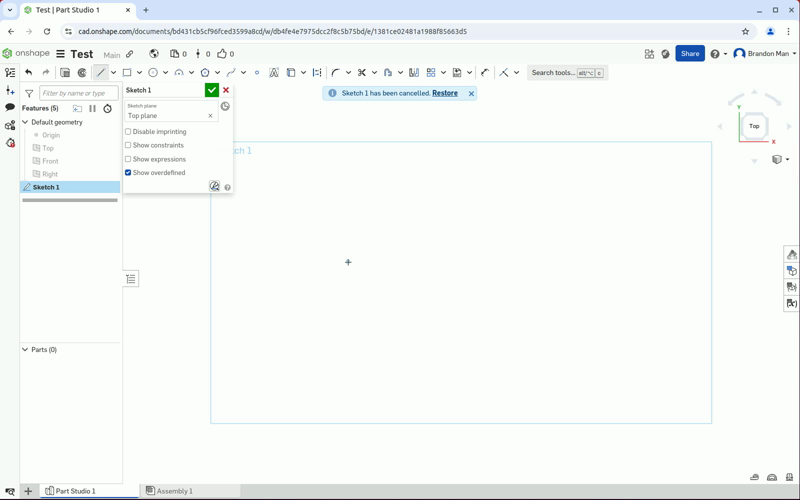
key_down(shift)
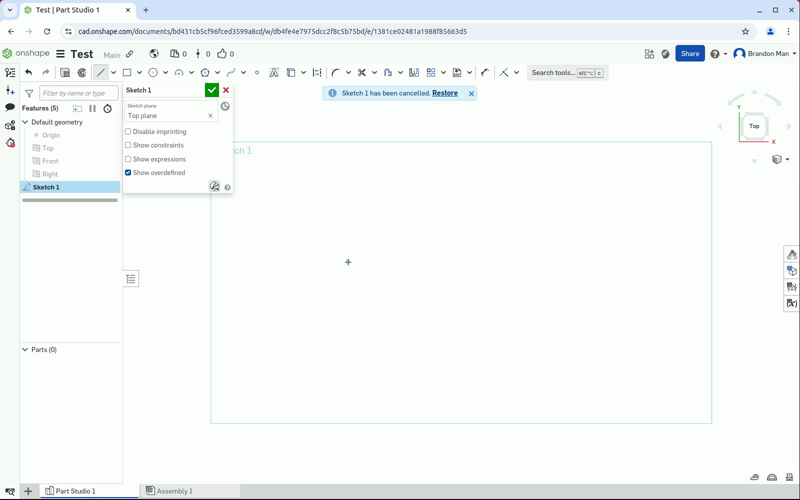
mouse_move(452, 261)
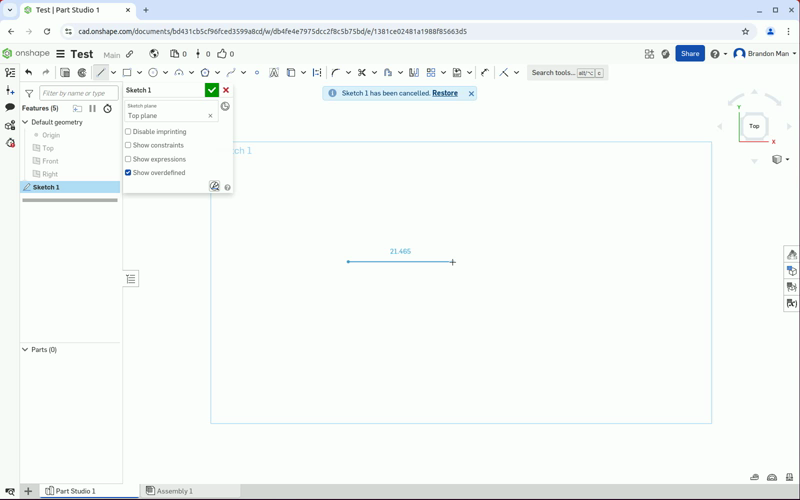
click(452, 261)
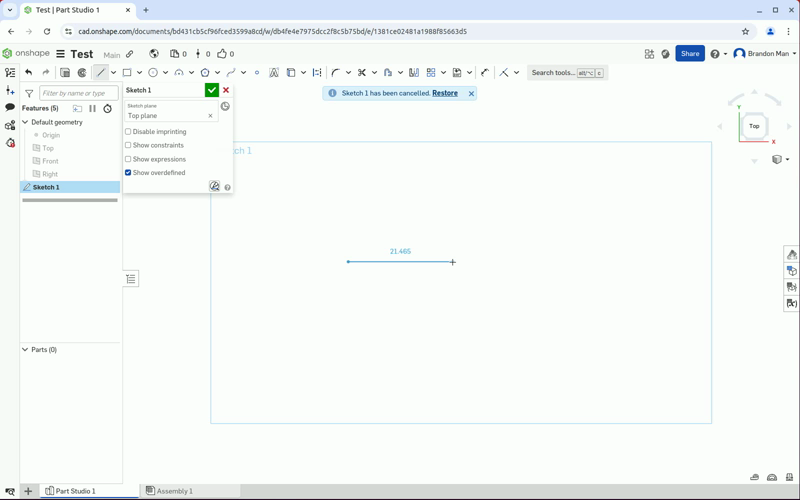
key_up(shift)
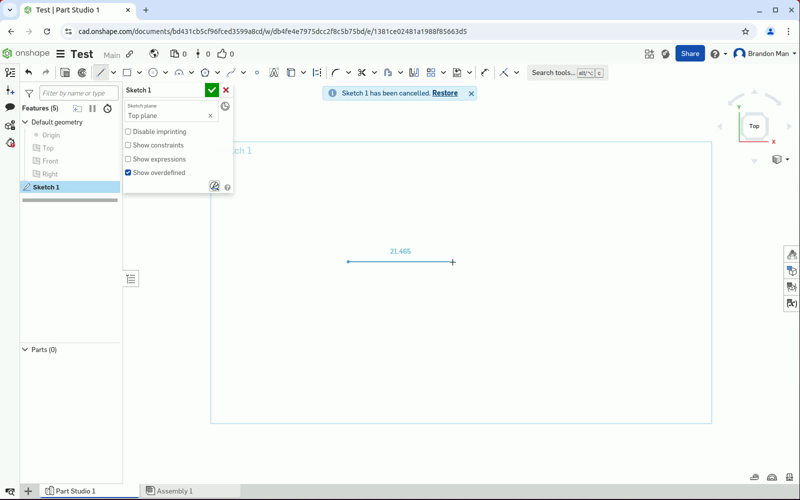
key_down(shift)
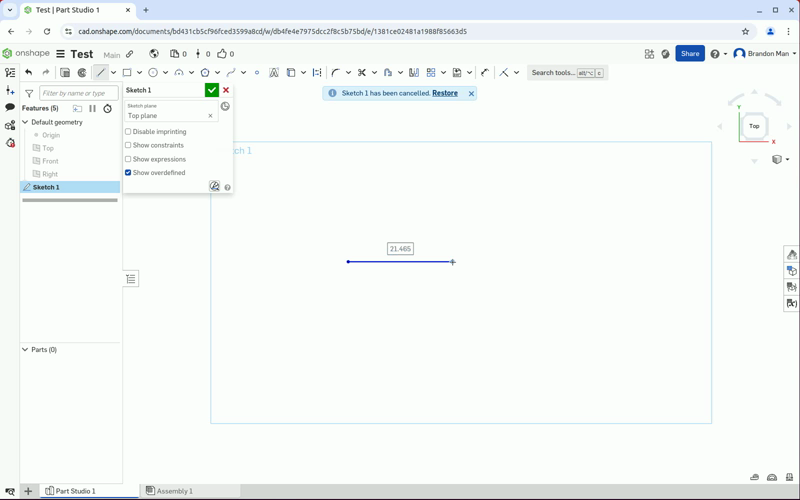
mouse_move(482, 261)
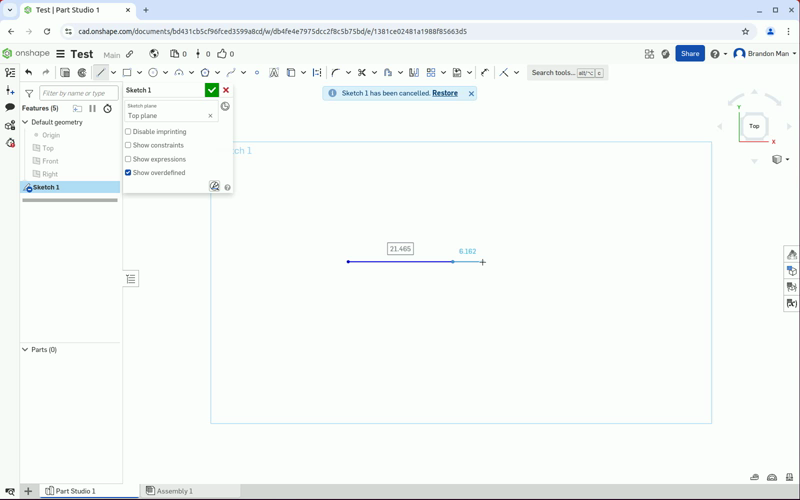
mouse_move(452, 247)
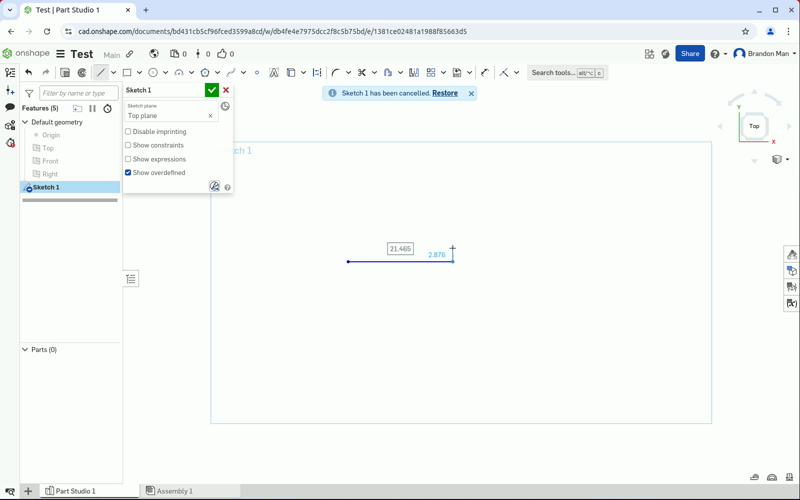
click(452, 247)
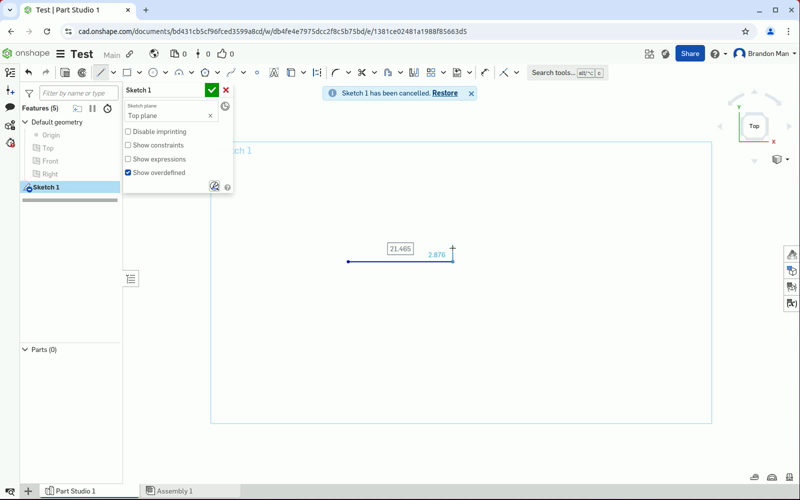
key_up(shift)
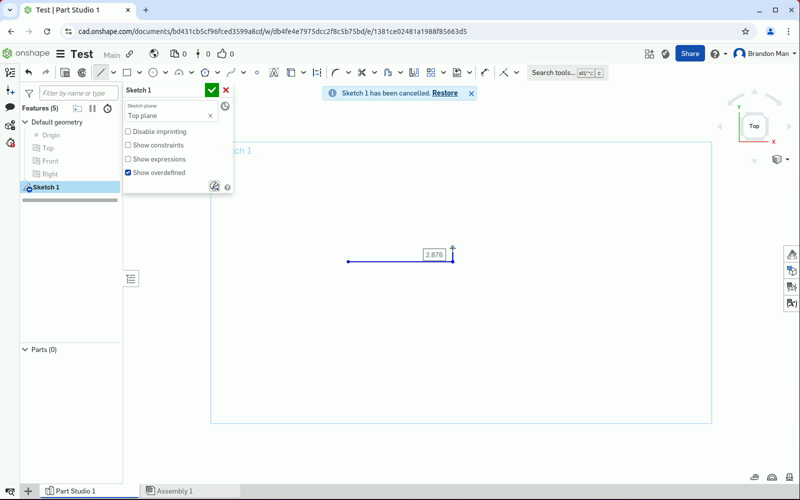
key_down(shift)
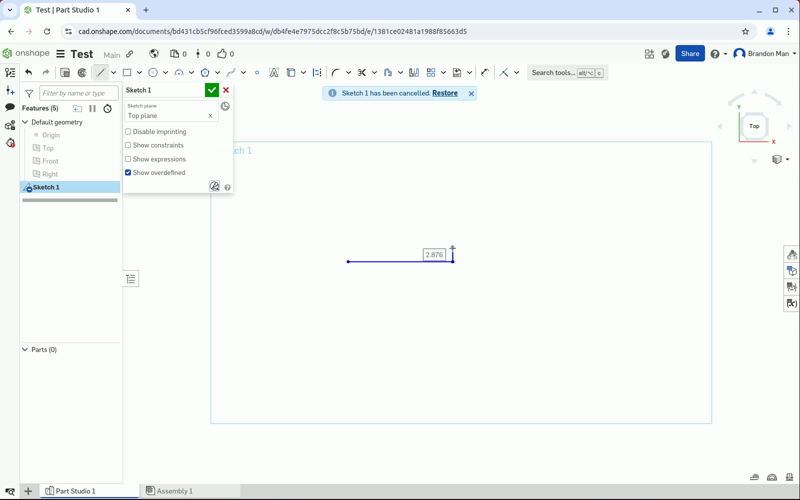
mouse_move(348, 247)
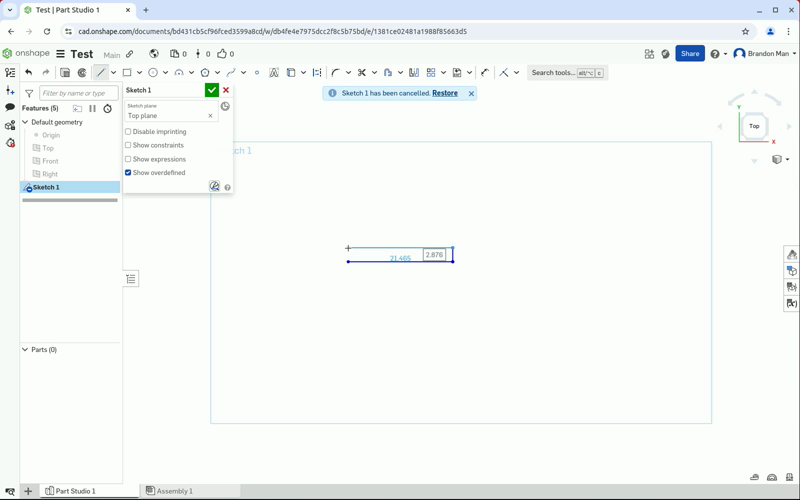
click(348, 247)
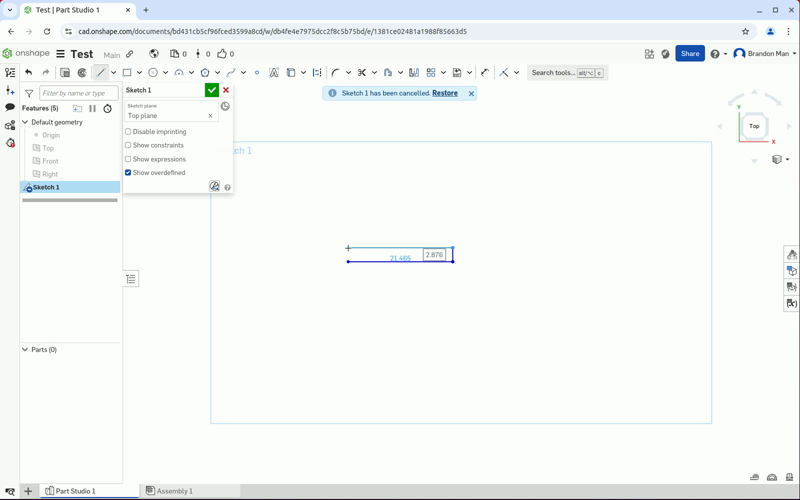
key_up(shift)
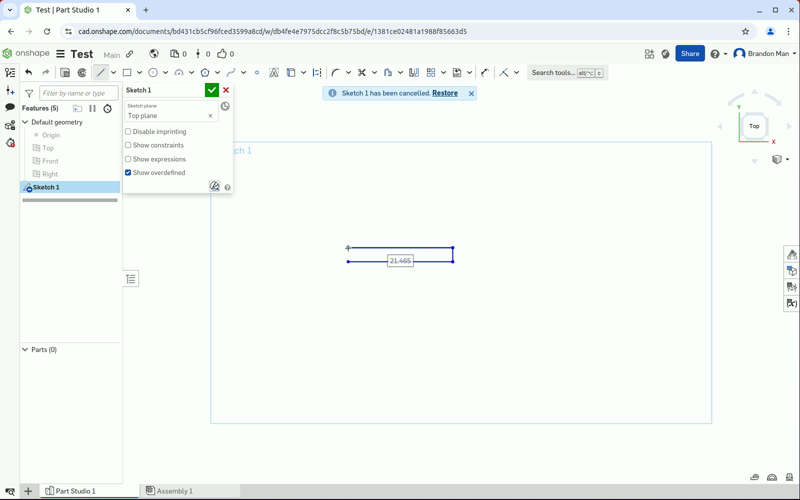
mouse_move(378, 247)
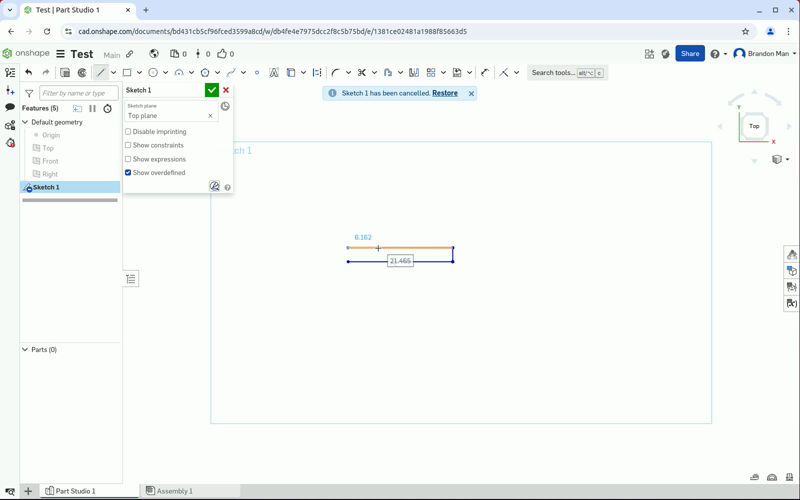
key_down(shift)
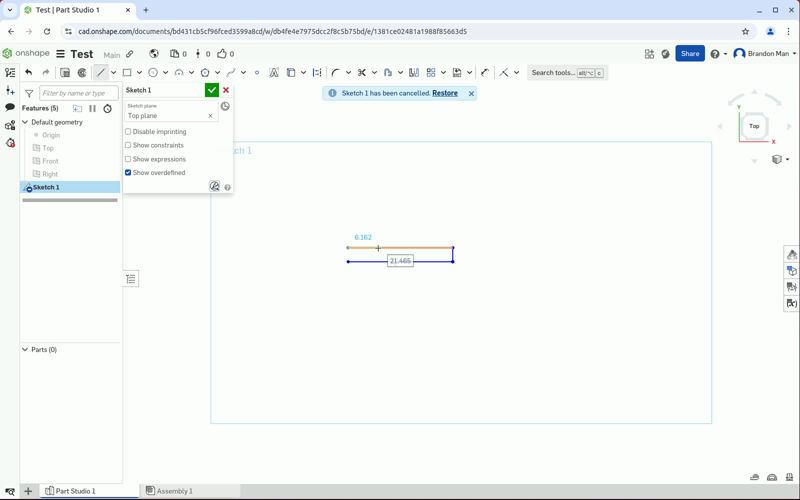
mouse_move(348, 261)
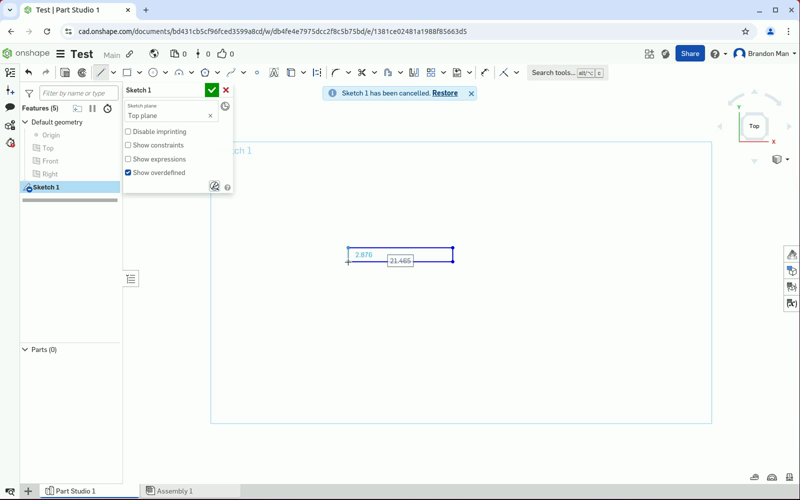
key_up(shift)
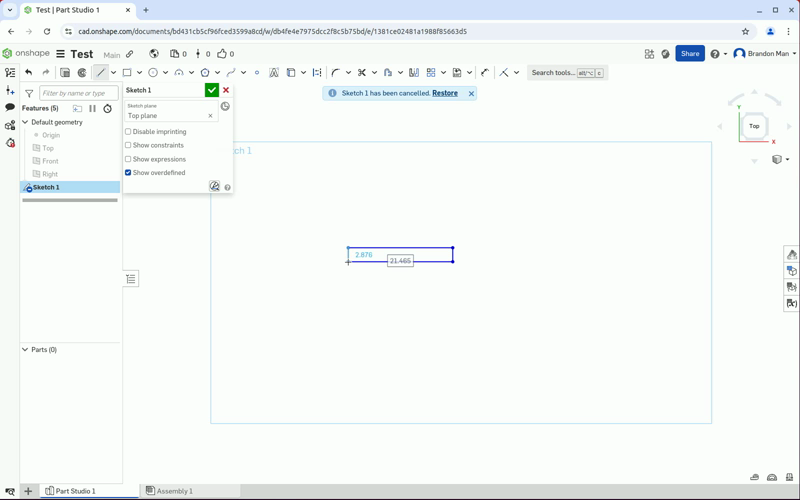
click(348, 261)
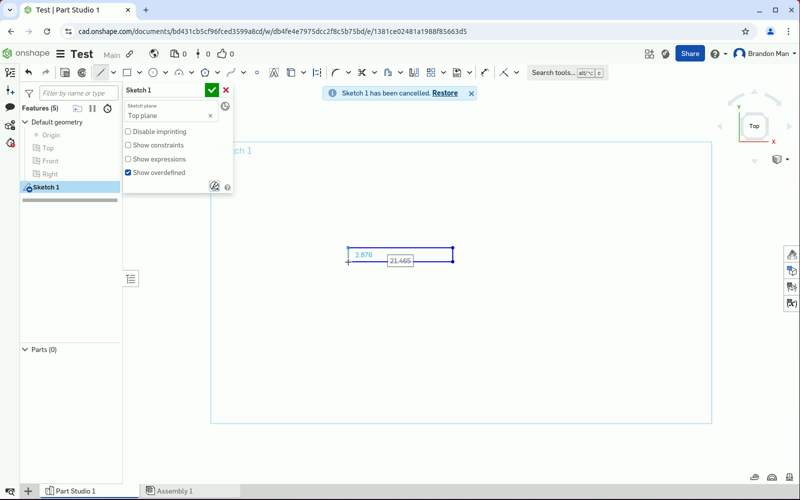
key(esc)
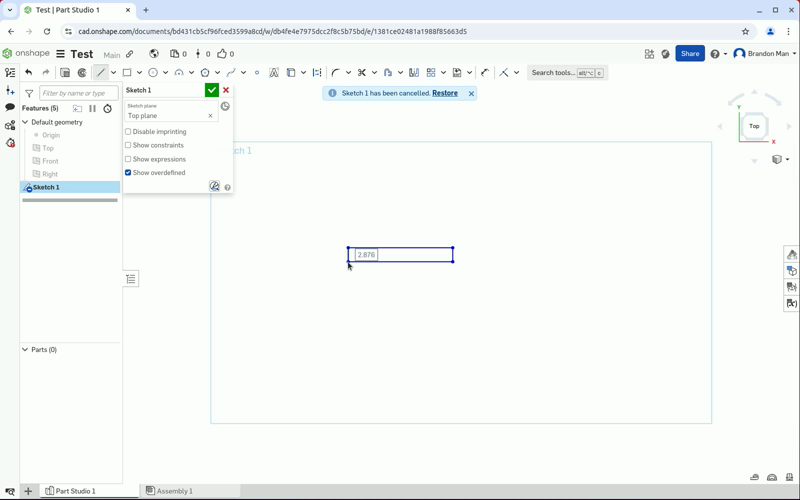
mouse_move(382, 249)
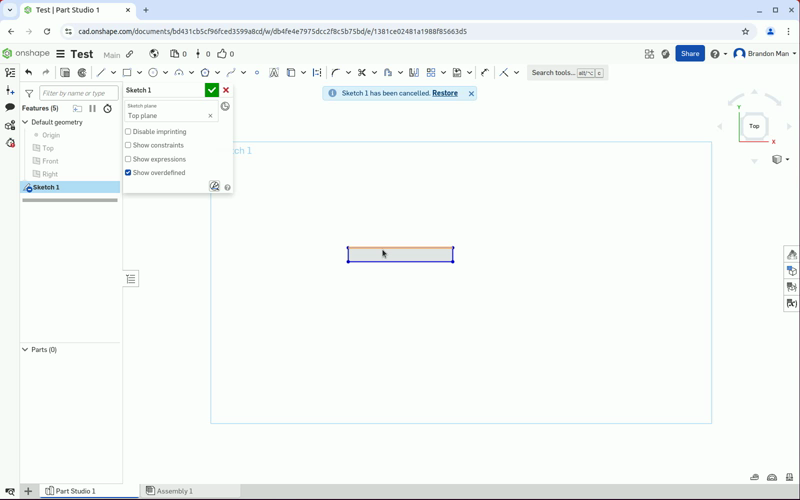
scroll(6)
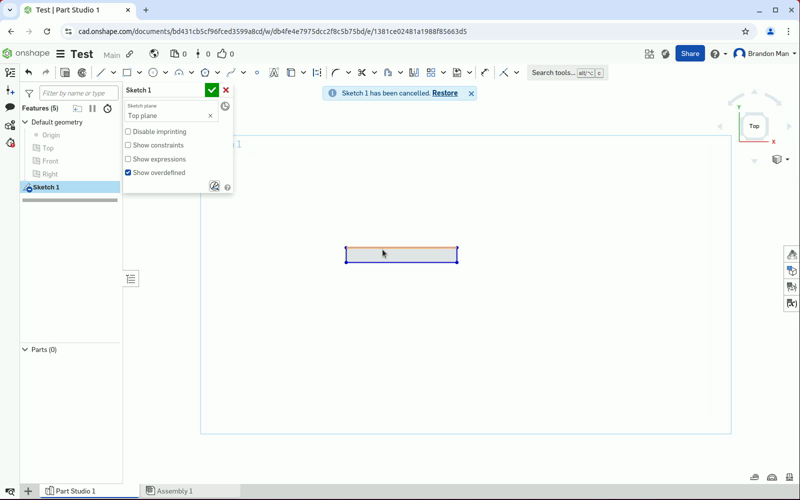
scroll(6)
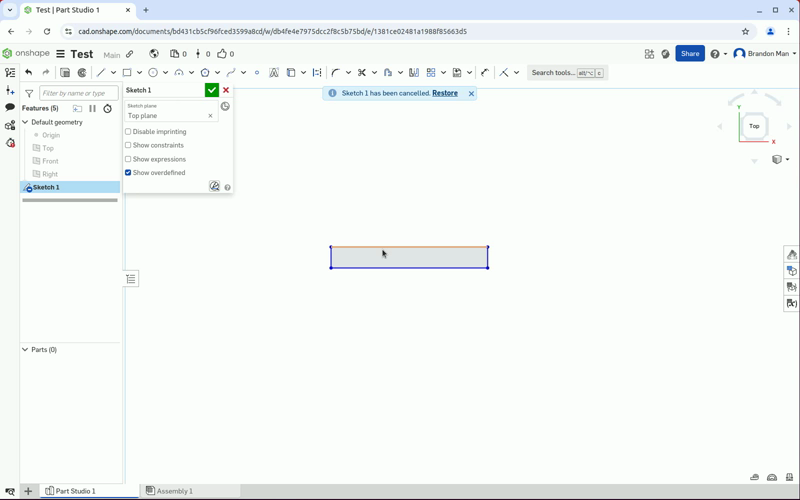
scroll(6)
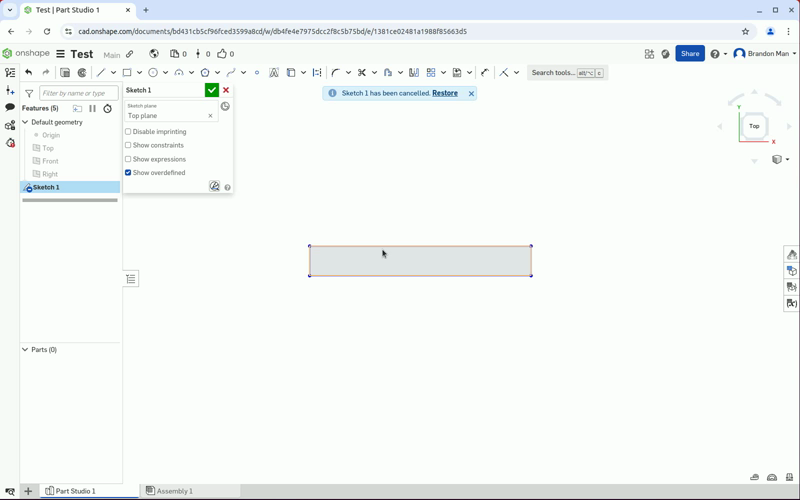
scroll(6)
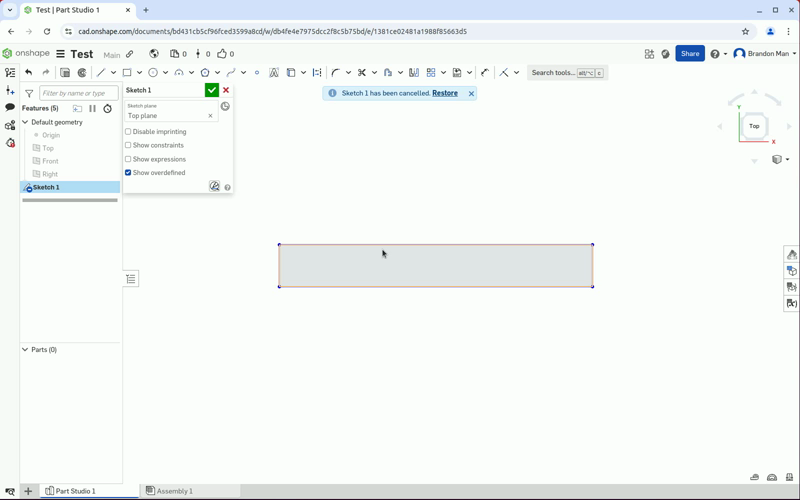
scroll(6)
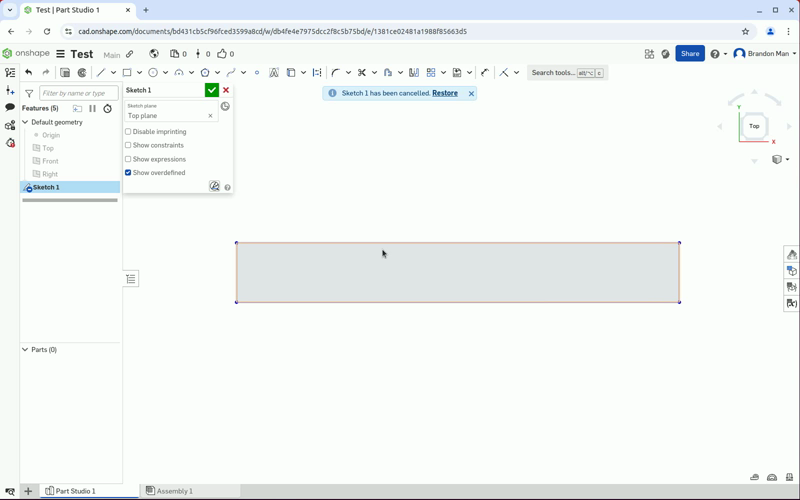
scroll(6)
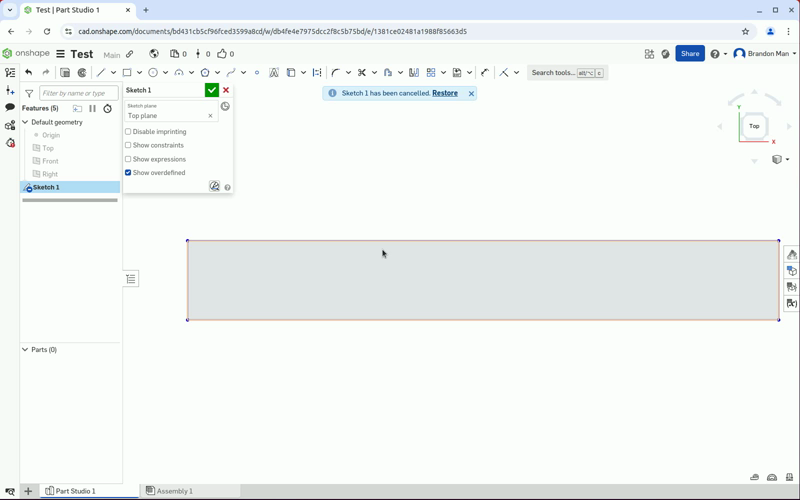
scroll(6)
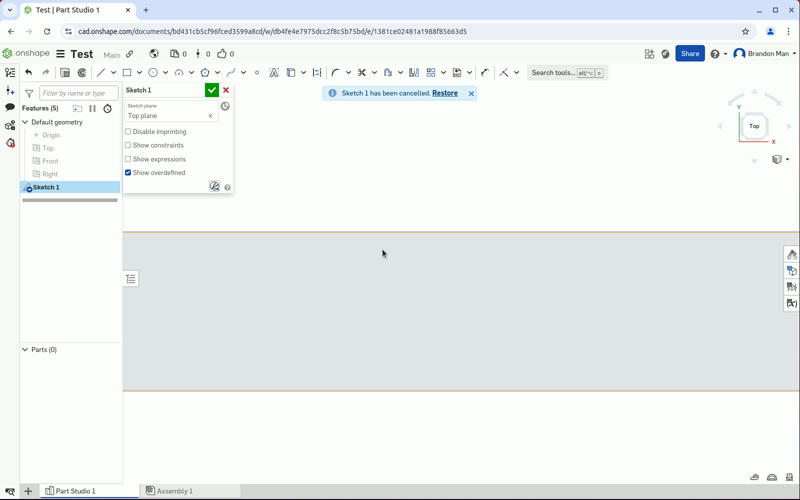
click(382, 249)
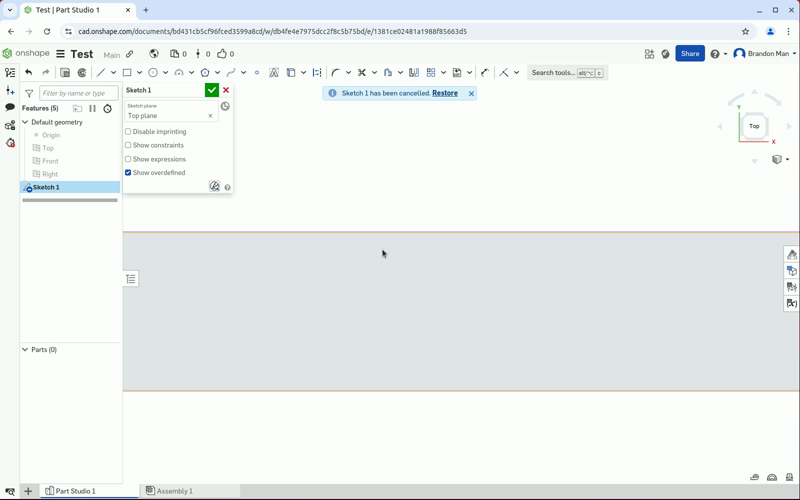
scroll(-6)
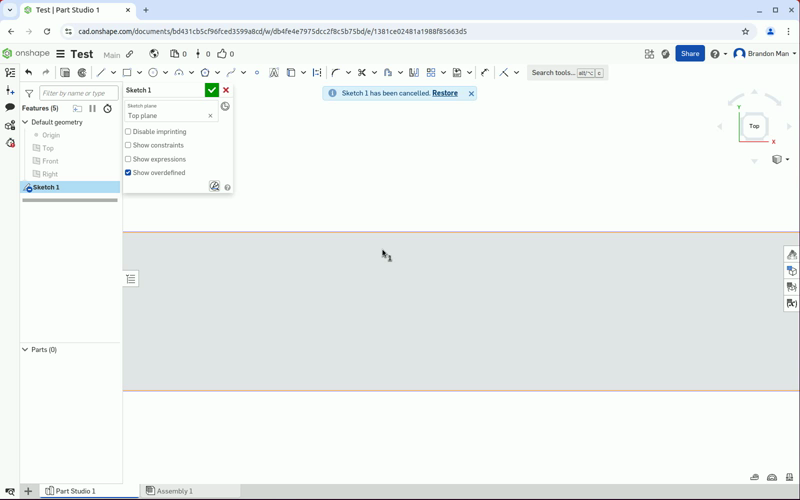
scroll(-6)
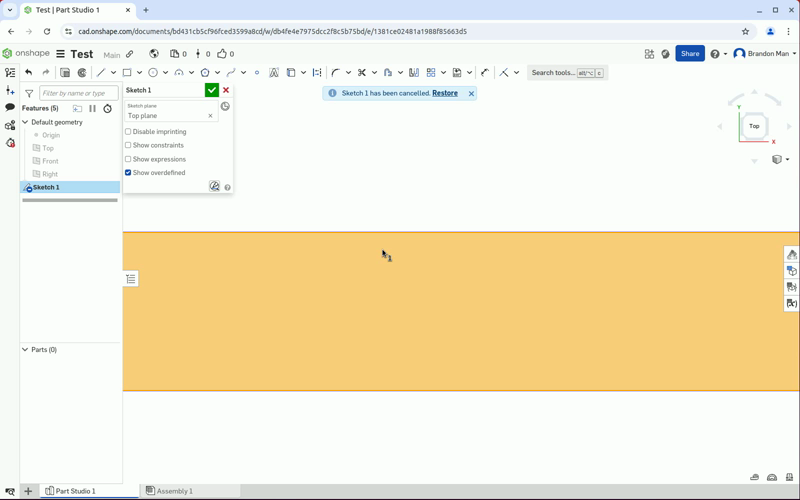
scroll(-6)
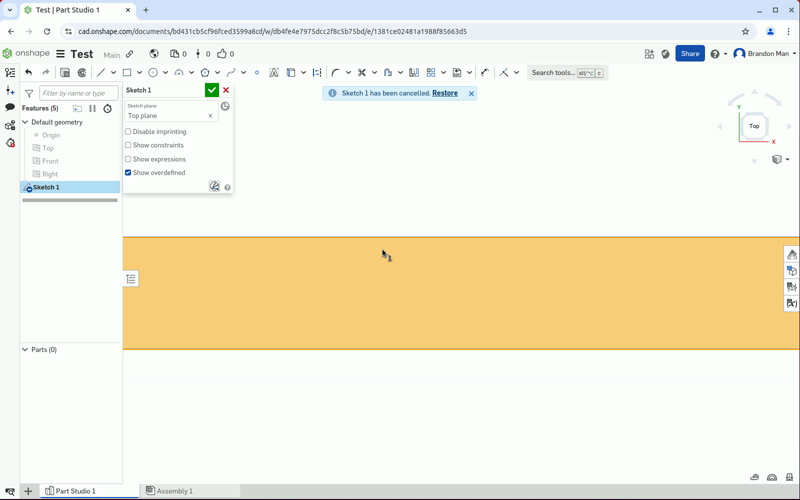
scroll(-6)
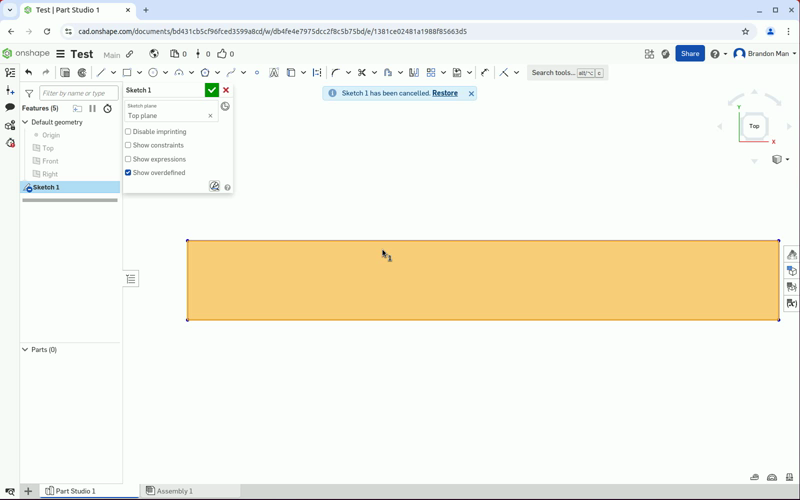
scroll(-6)
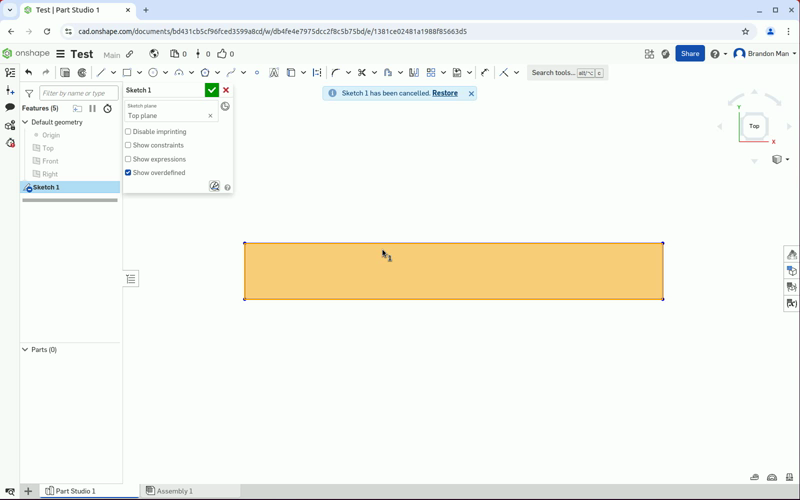
scroll(-6)
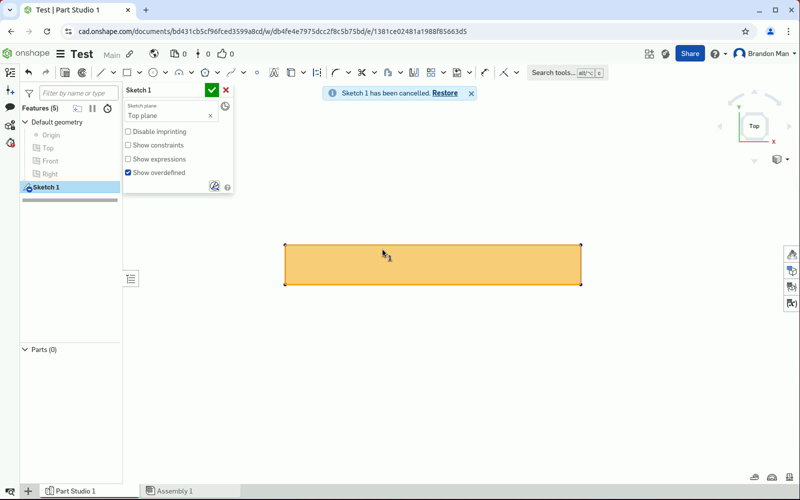
scroll(-6)
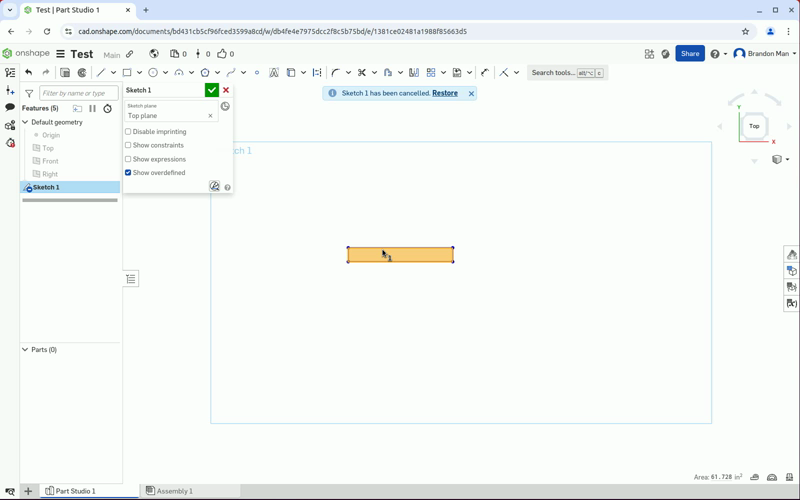
mouse_move(73, 352)
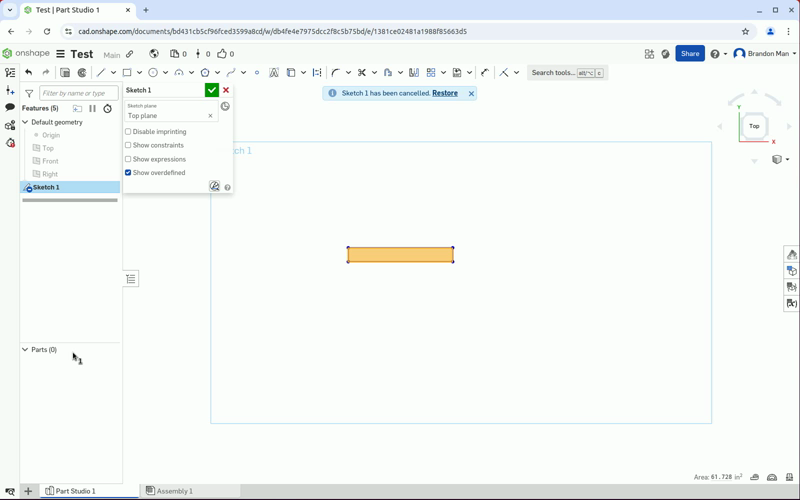
key(shift+y)
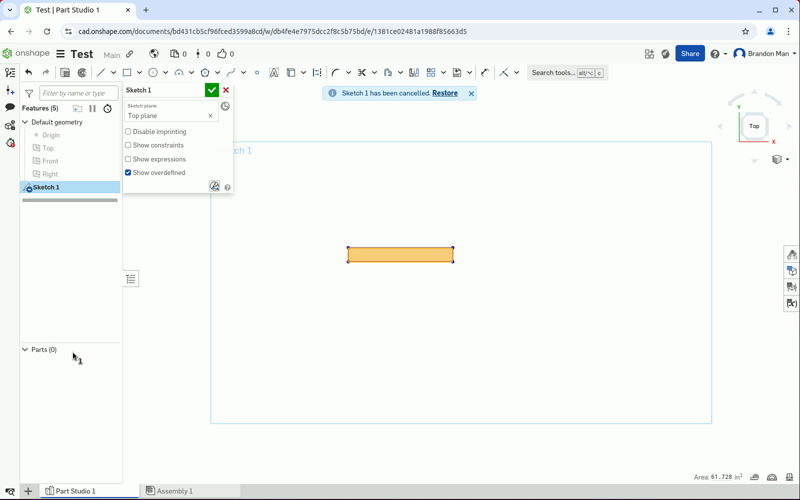
key(shift+e)
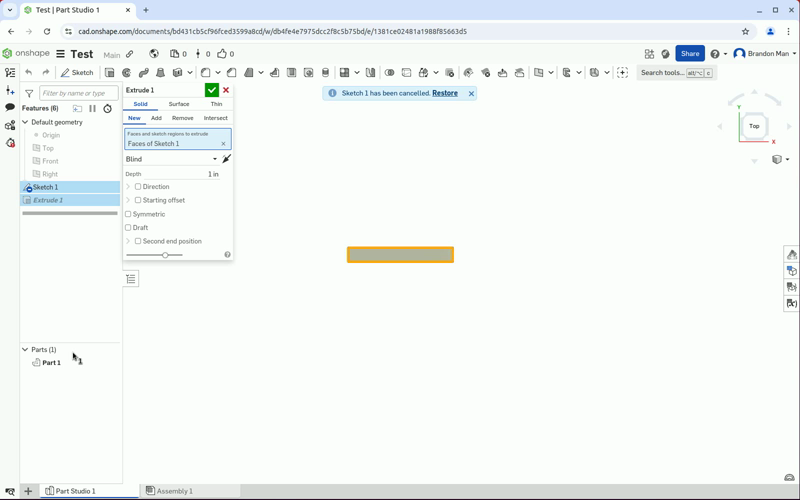
mouse_move(143, 106)
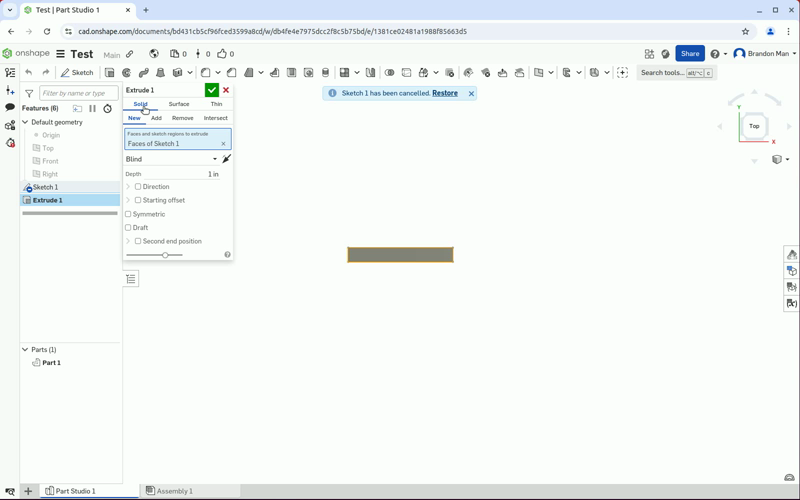
click(143, 106)
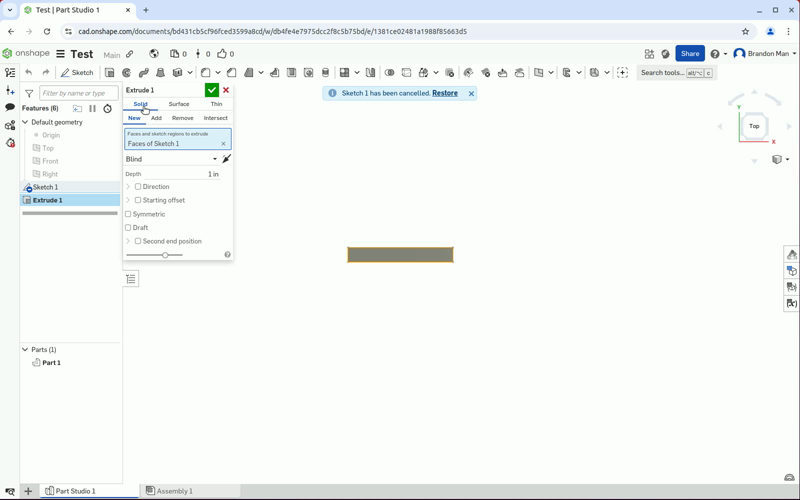
mouse_move(137, 120)
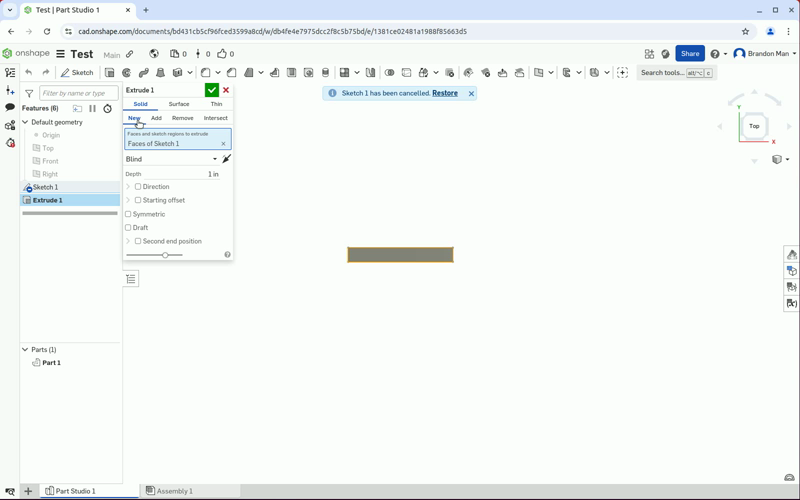
click(137, 120)
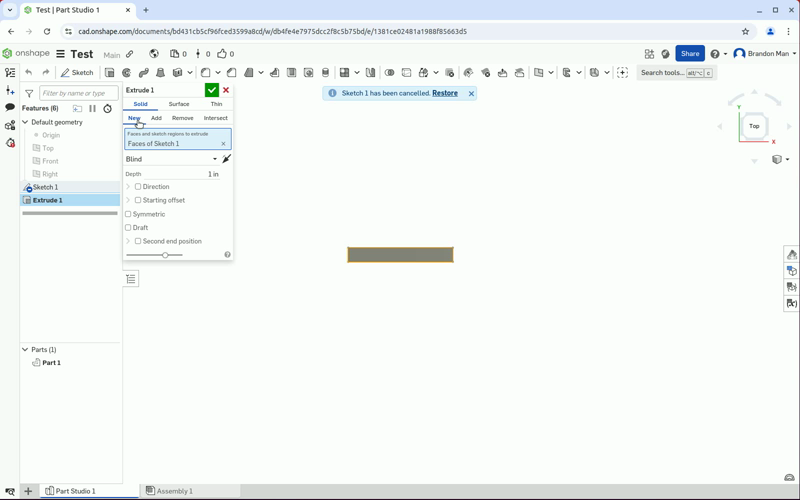
key(tab, 4)
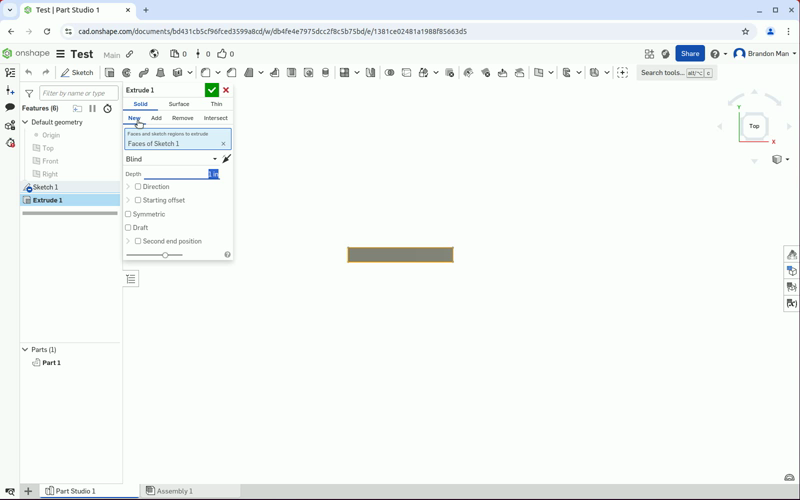
text(0.481)
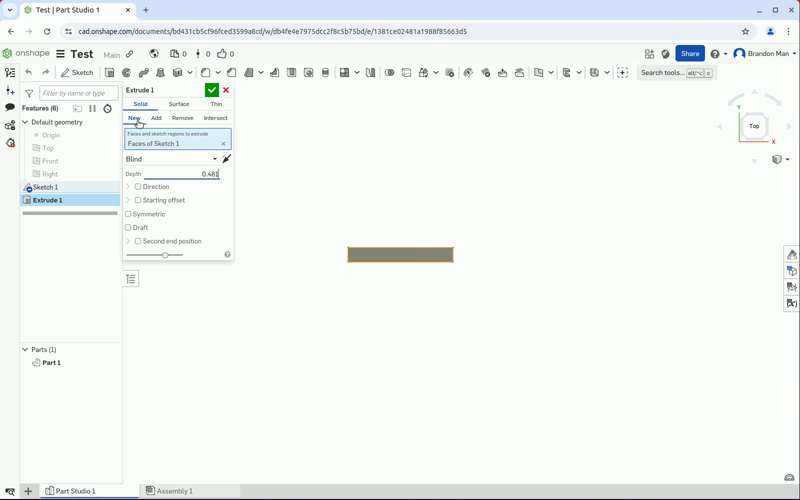
key(enter)
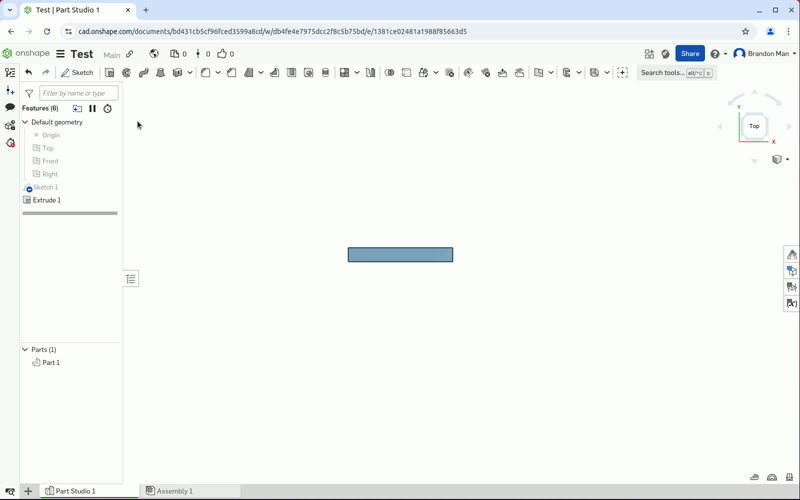
key(shift+h)
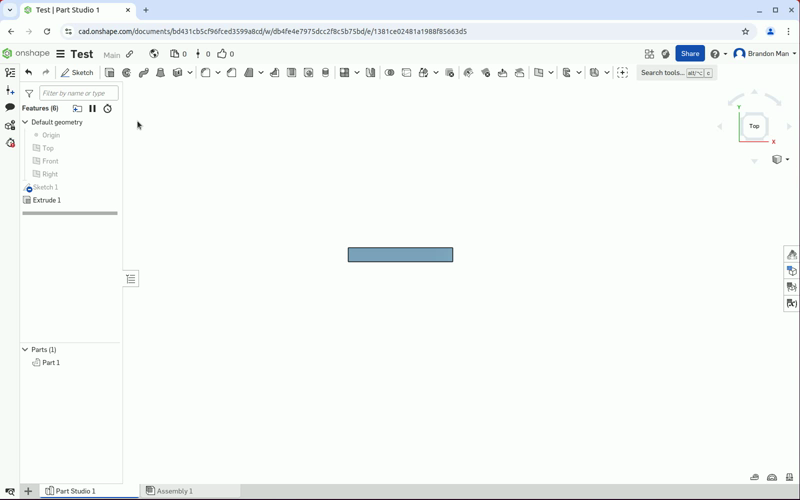
key(shift+h)
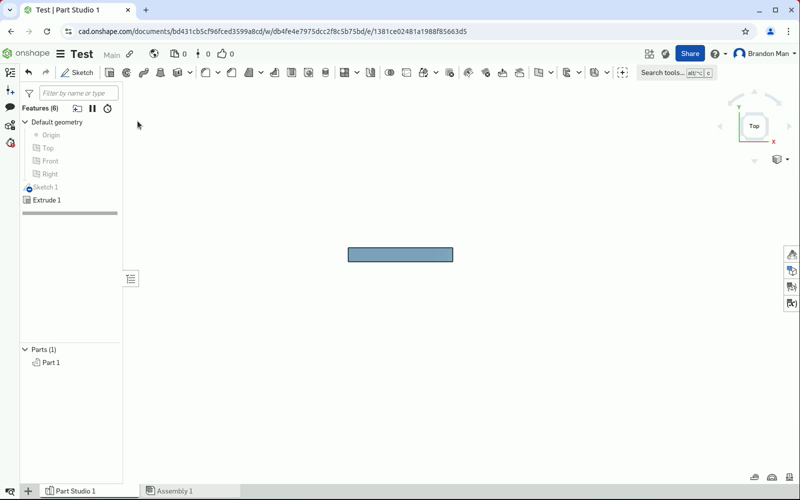
mouse_move(73, 189)
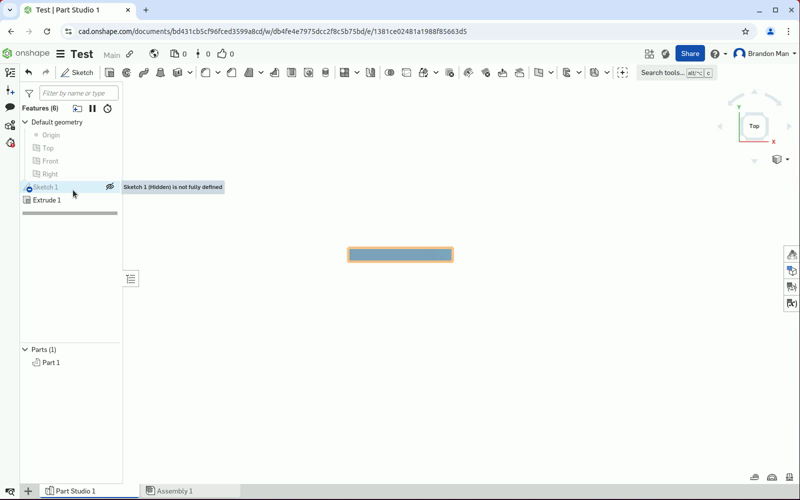
click(73, 189)
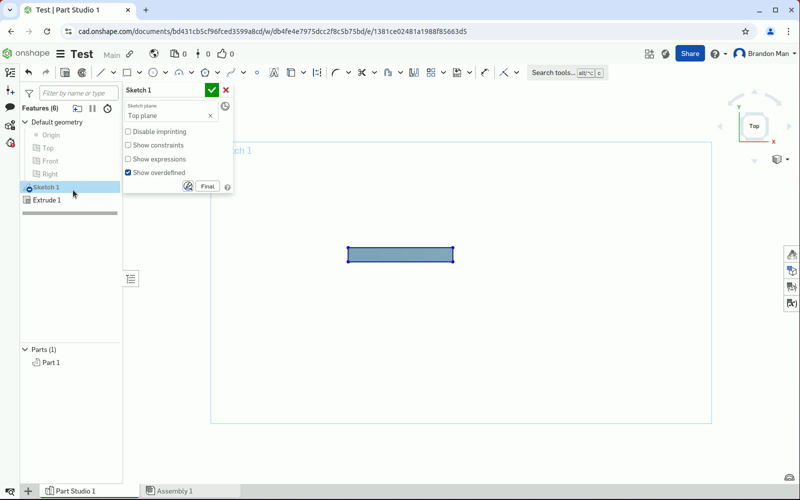
mouse_move(229, 92)
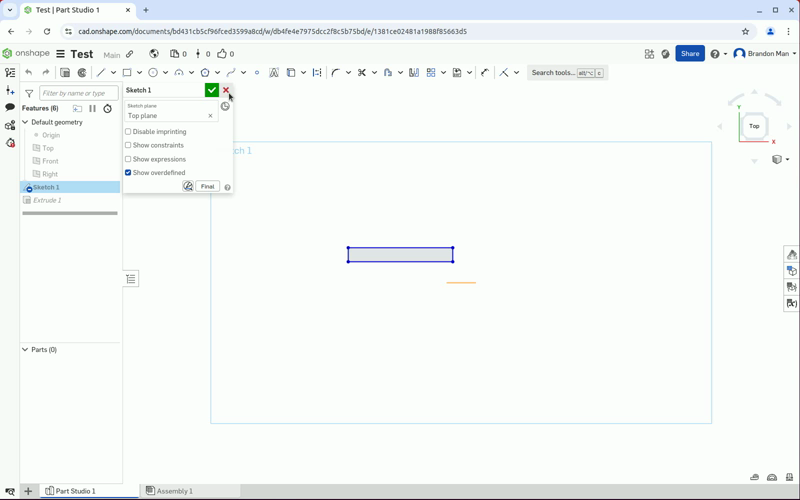
click(229, 92)
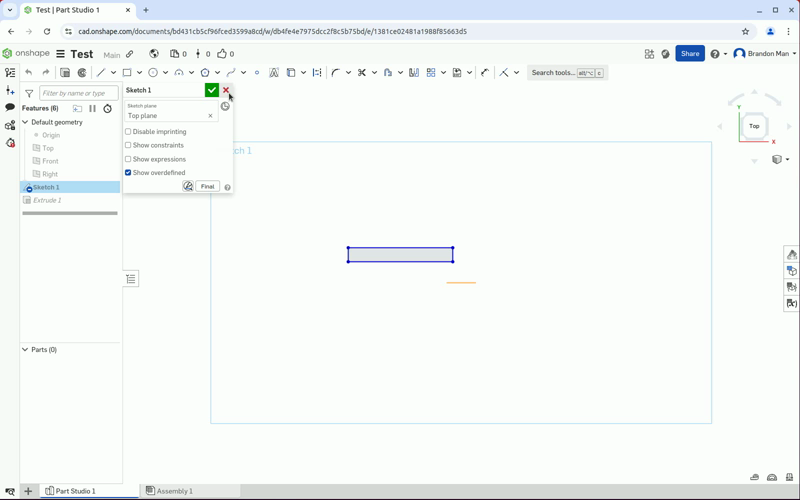
key(shift+s)
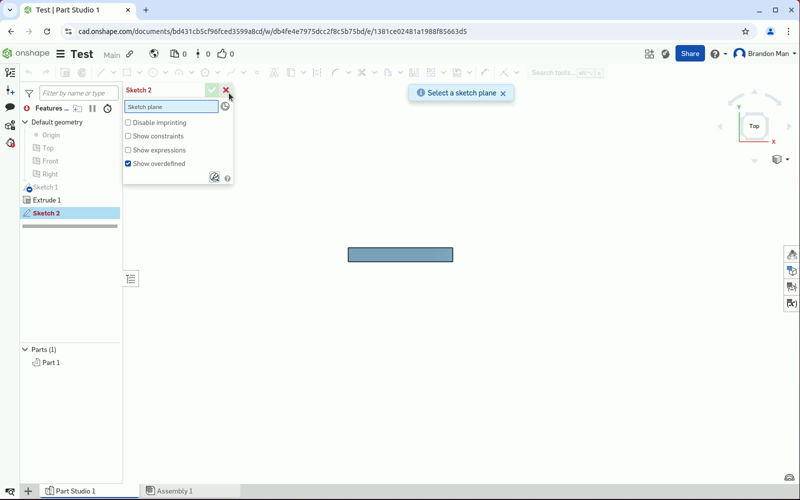
mouse_move(73, 150)
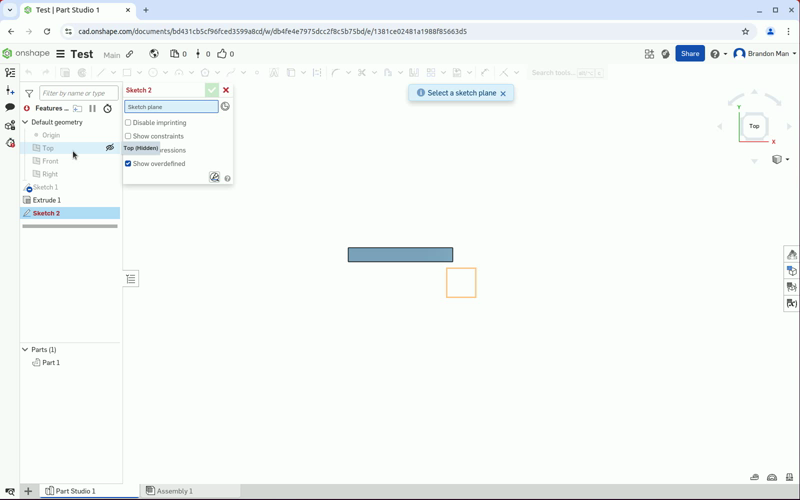
click(73, 150)
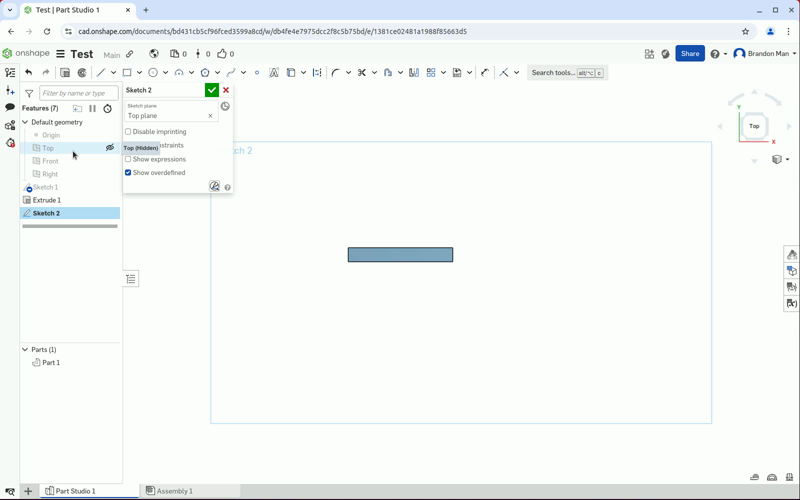
mouse_move(73, 352)
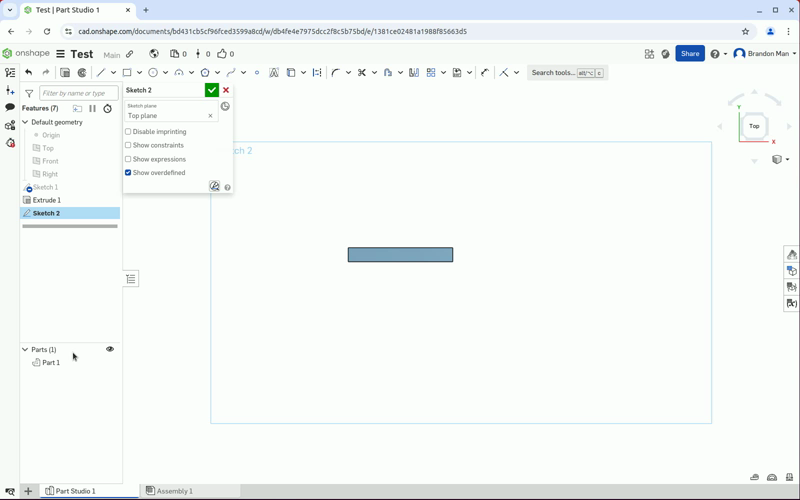
key(y)
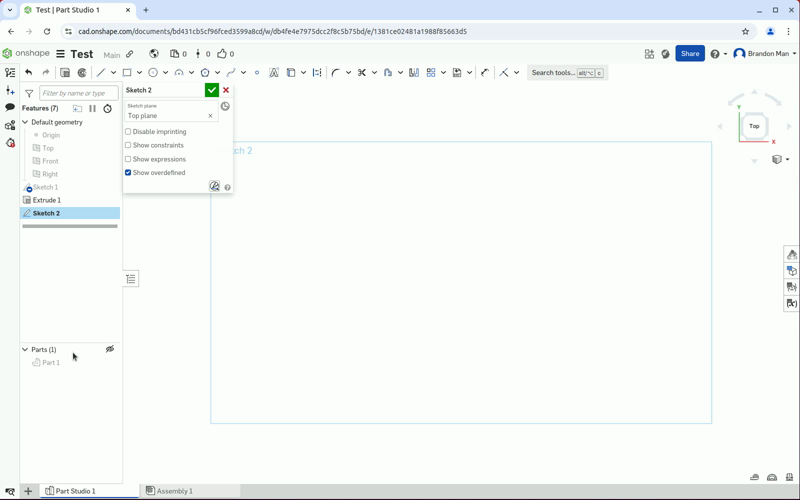
key(c)
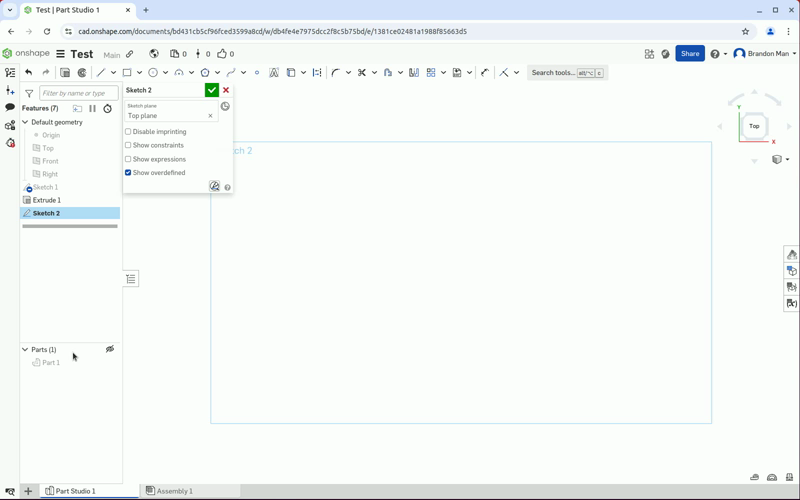
key_down(shift)
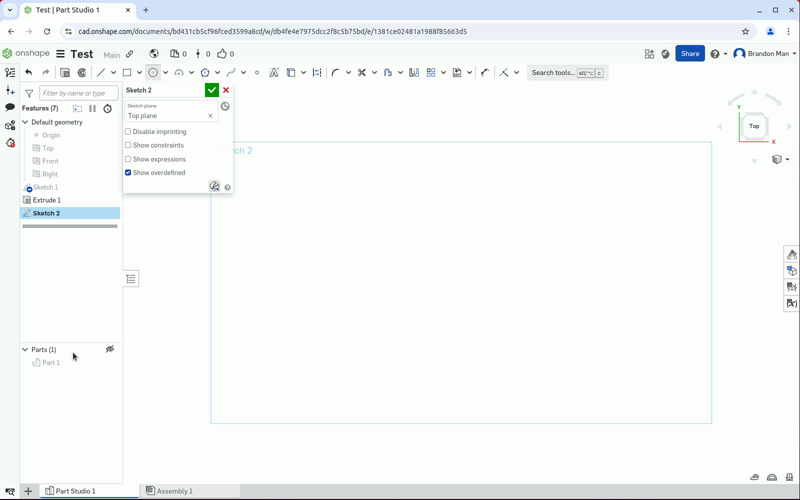
mouse_move(356, 253)
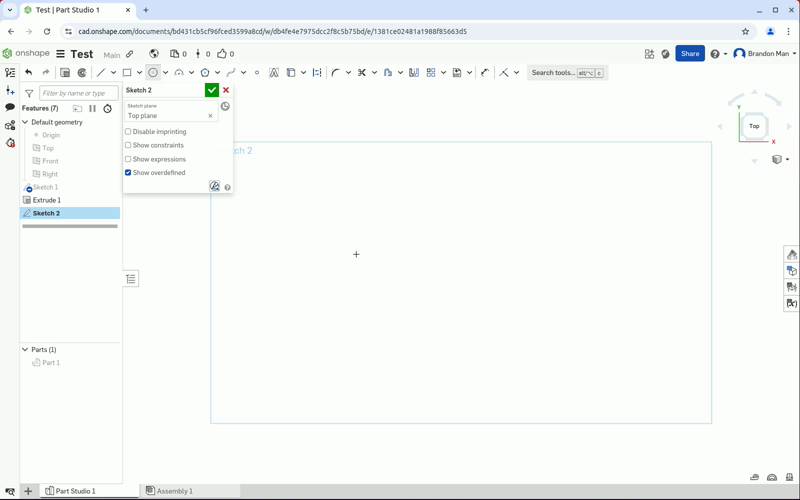
click(356, 253)
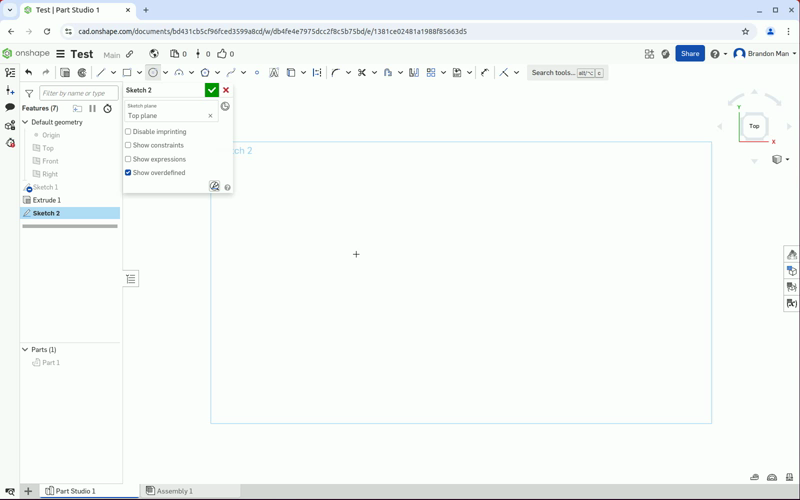
key_up(shift)
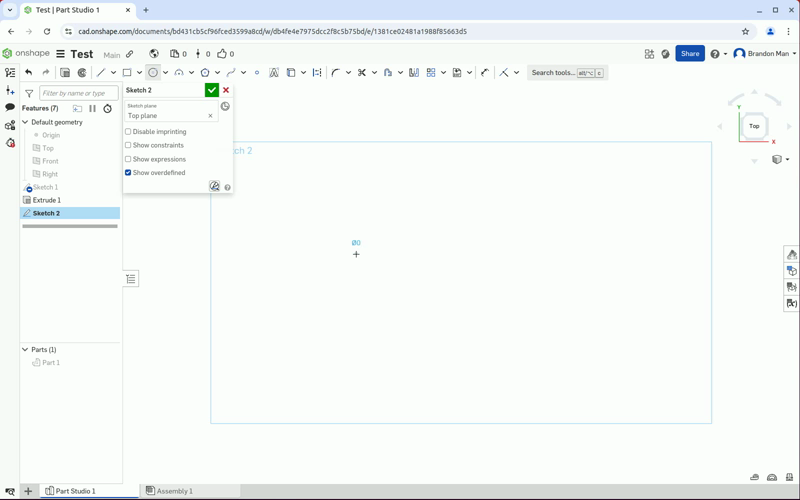
mouse_move(359, 253)
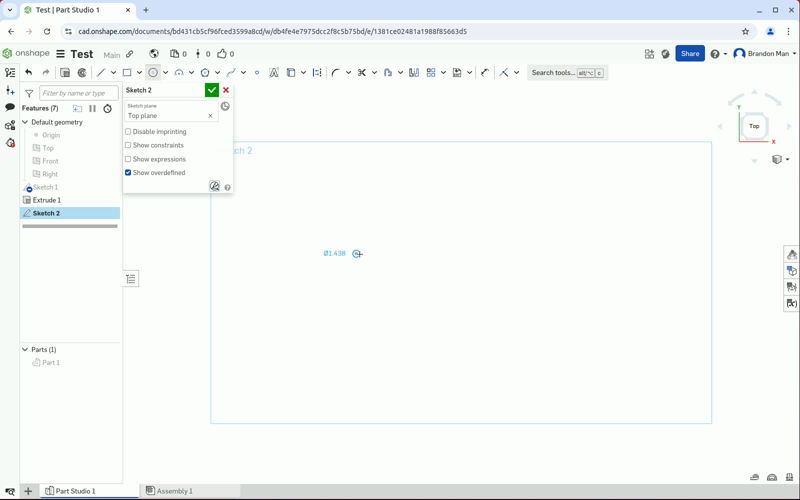
click(359, 253)
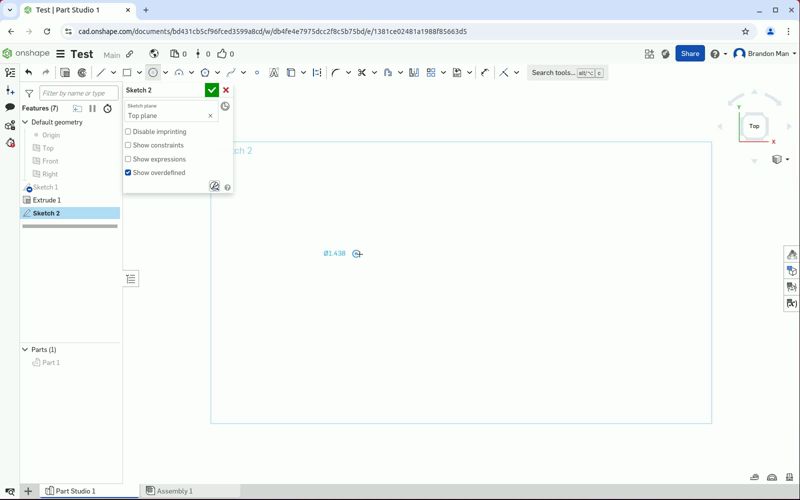
key(esc)
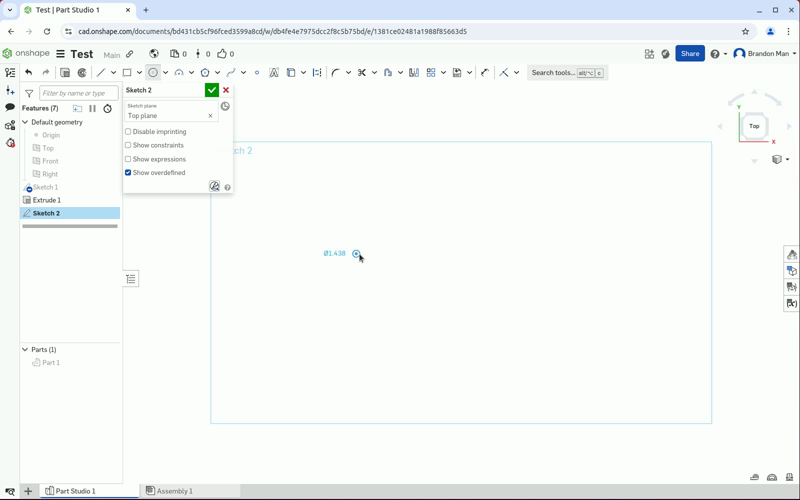
mouse_move(358, 252)
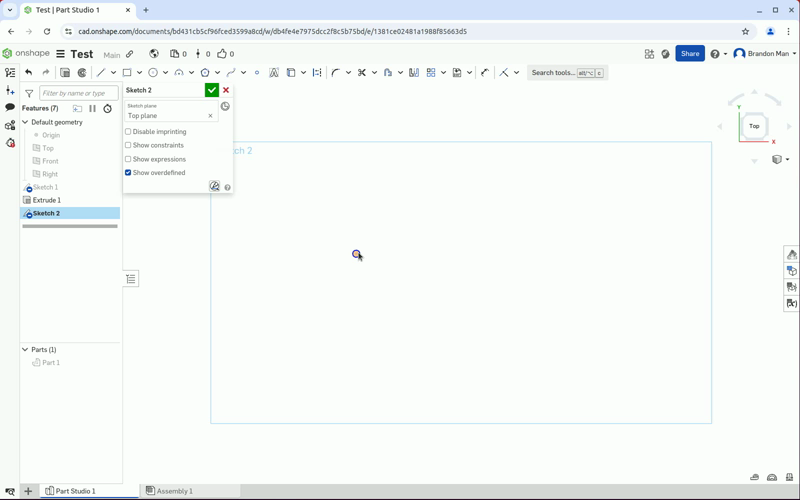
scroll(6)
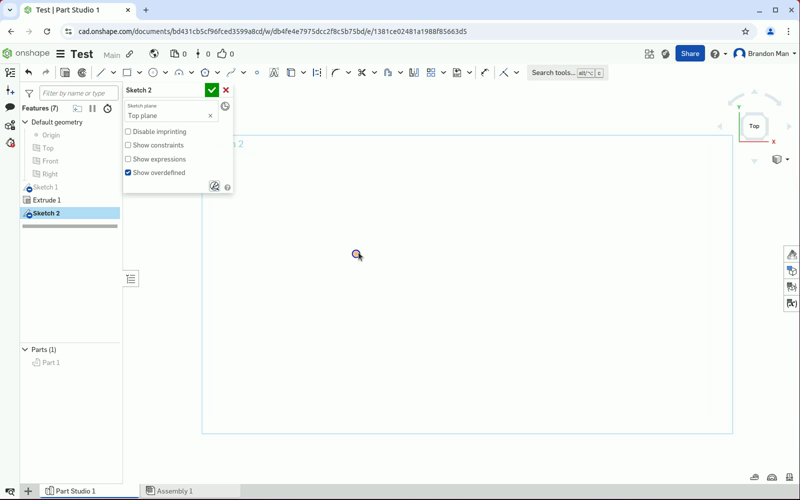
scroll(6)
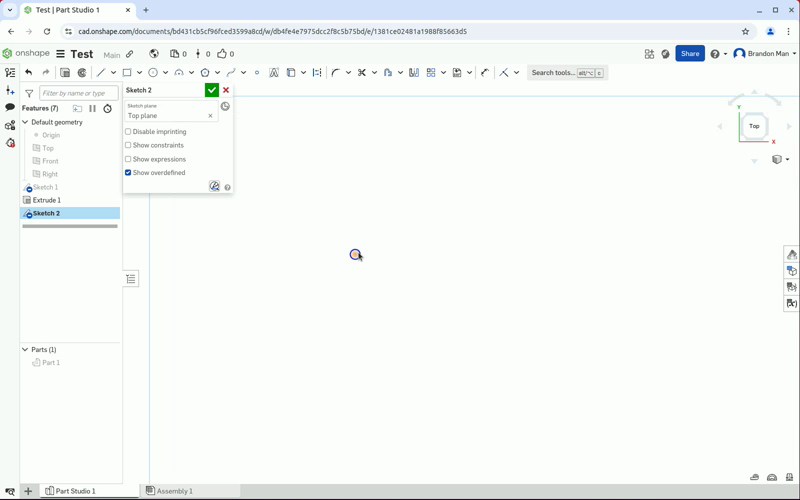
scroll(6)
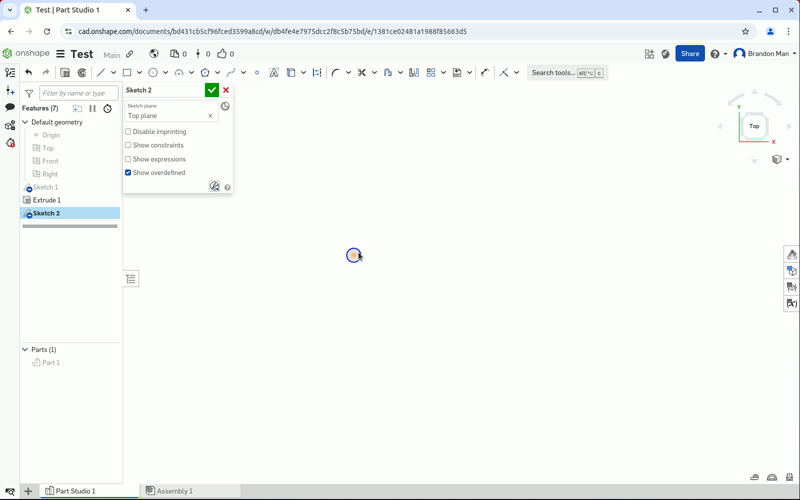
scroll(6)
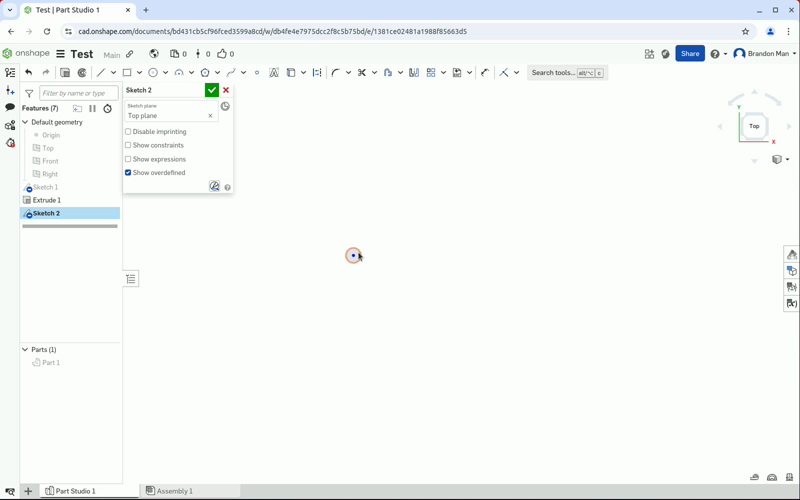
scroll(6)
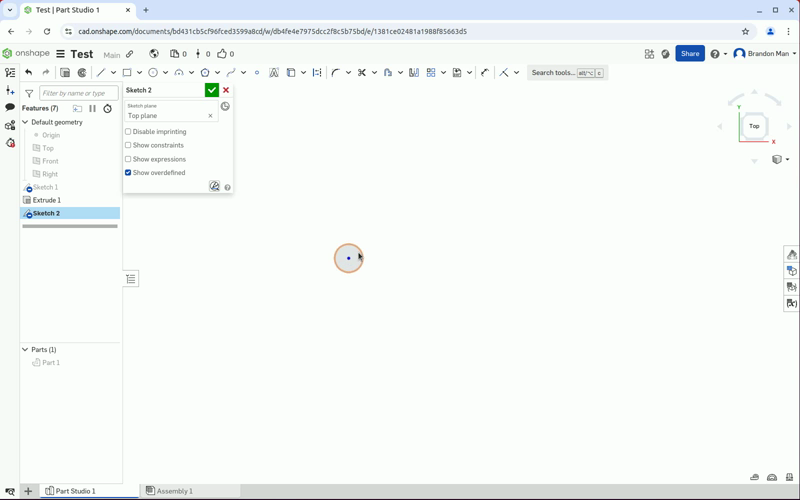
scroll(6)
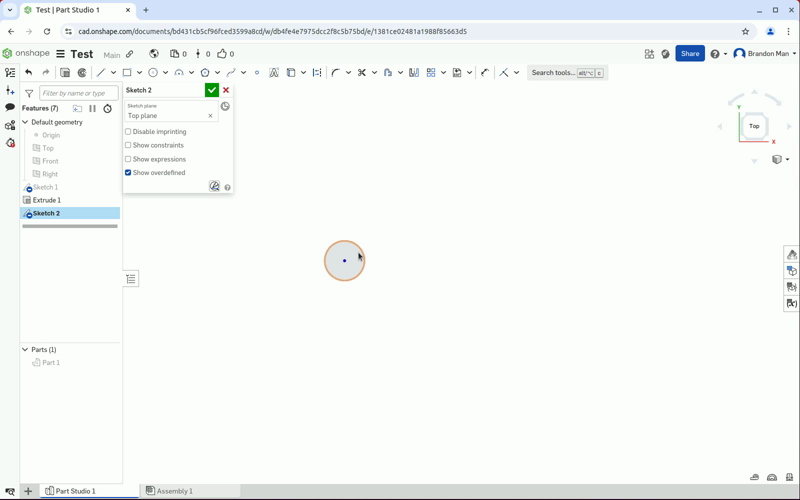
scroll(6)
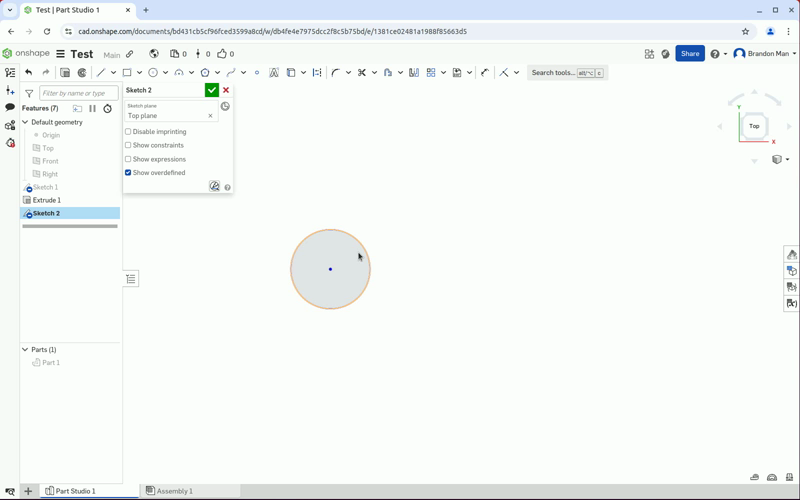
click(358, 252)
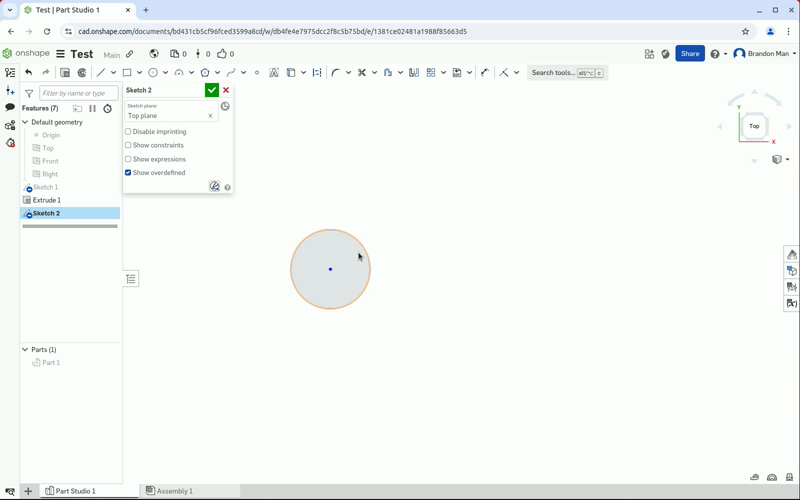
scroll(-6)
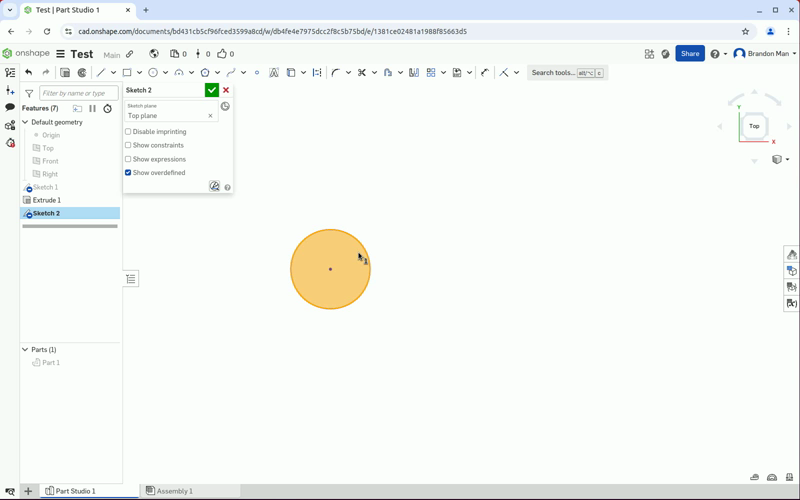
scroll(-6)
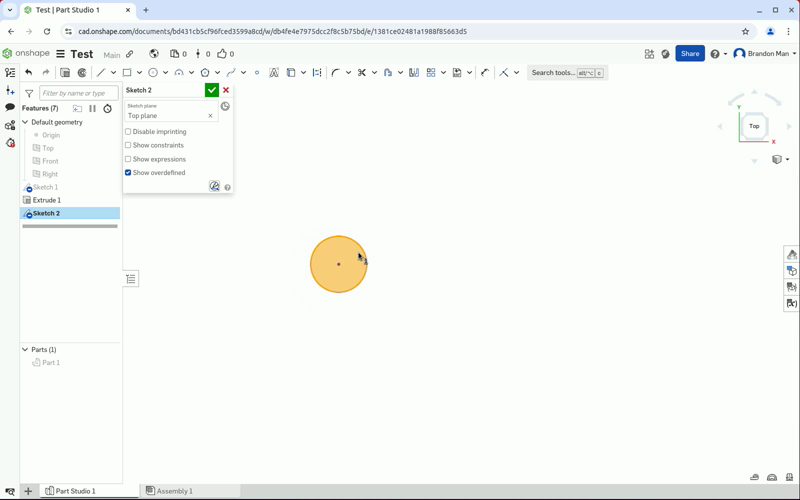
scroll(-6)
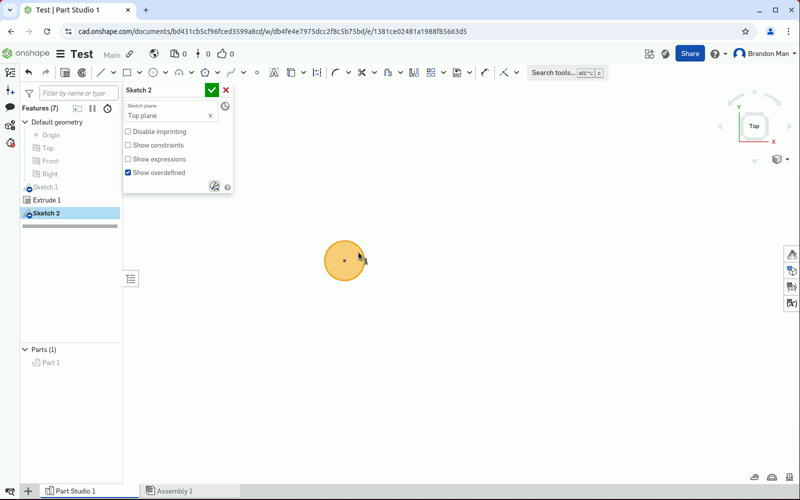
scroll(-6)
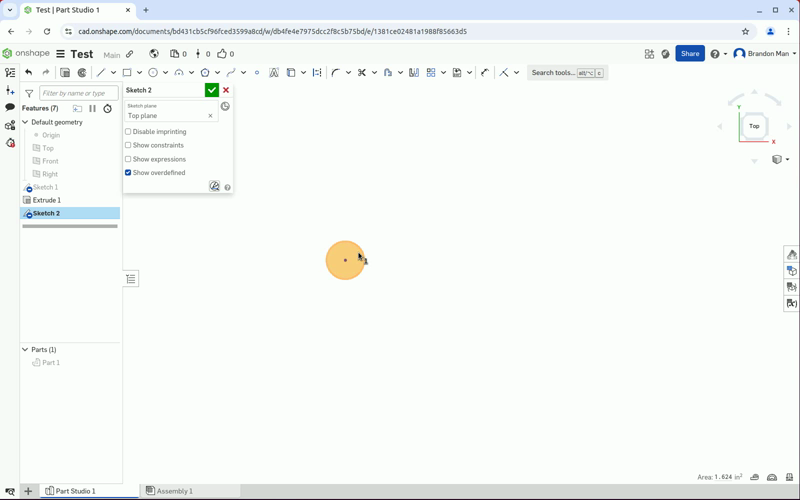
scroll(-6)
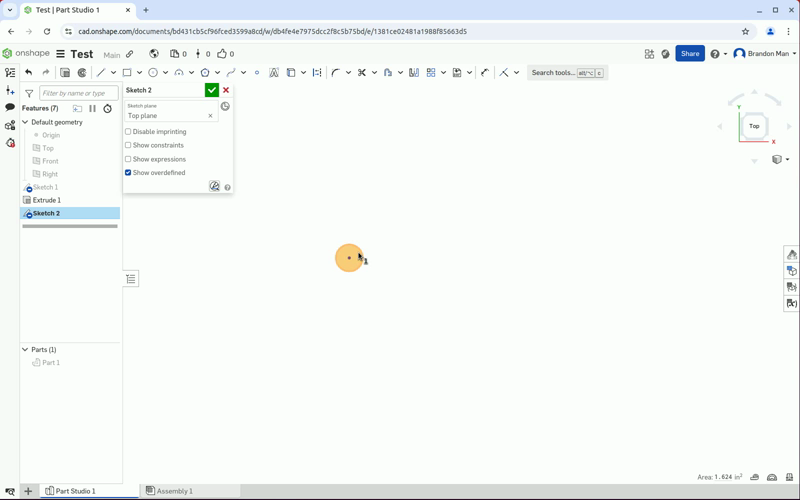
scroll(-6)
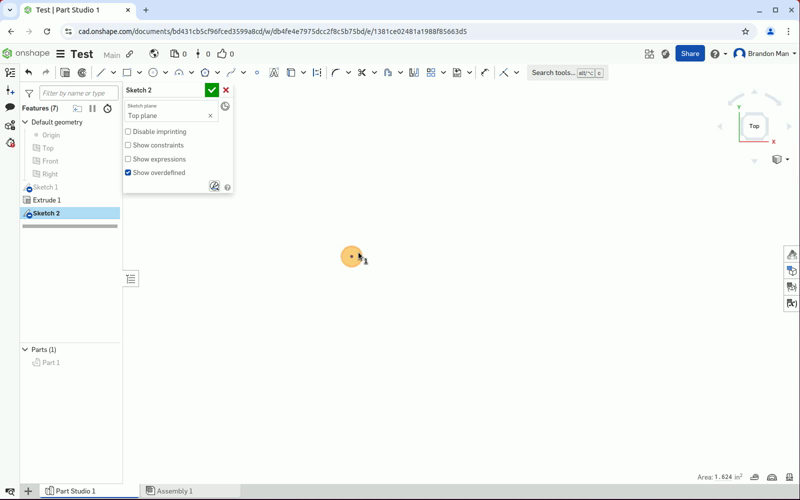
scroll(-6)
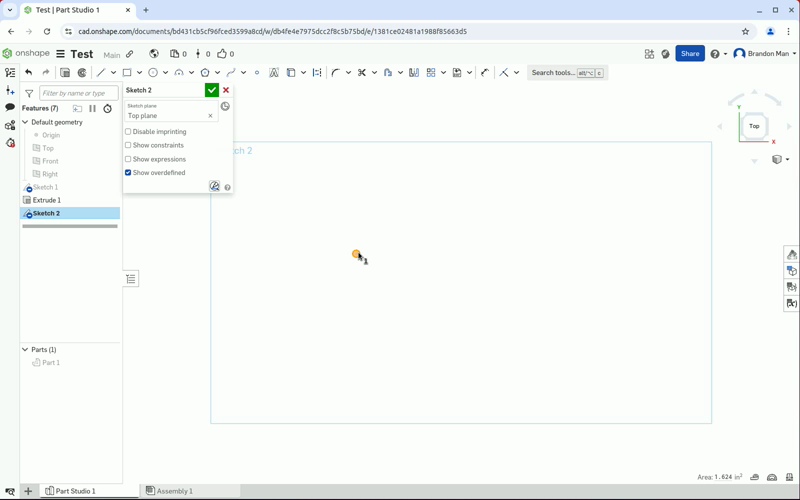
mouse_move(73, 352)
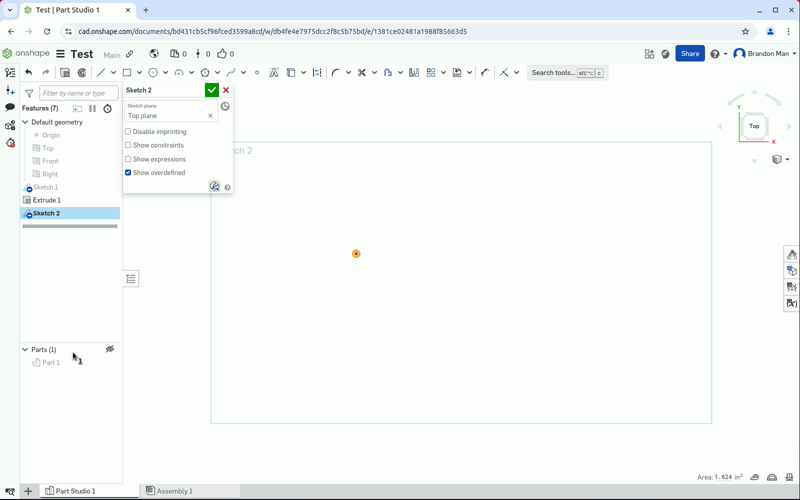
key(shift+y)
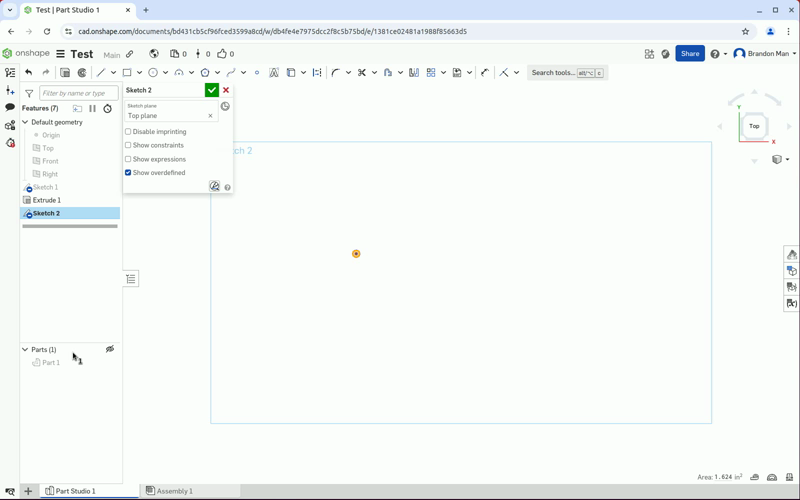
key(shift+e)
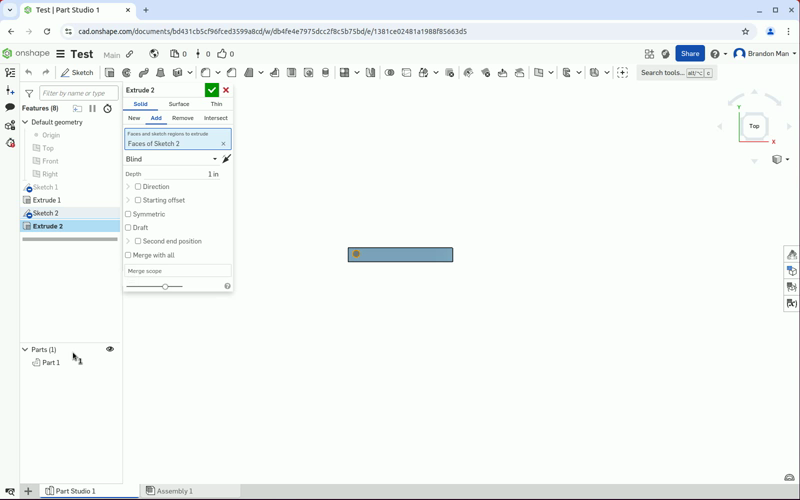
mouse_move(143, 106)
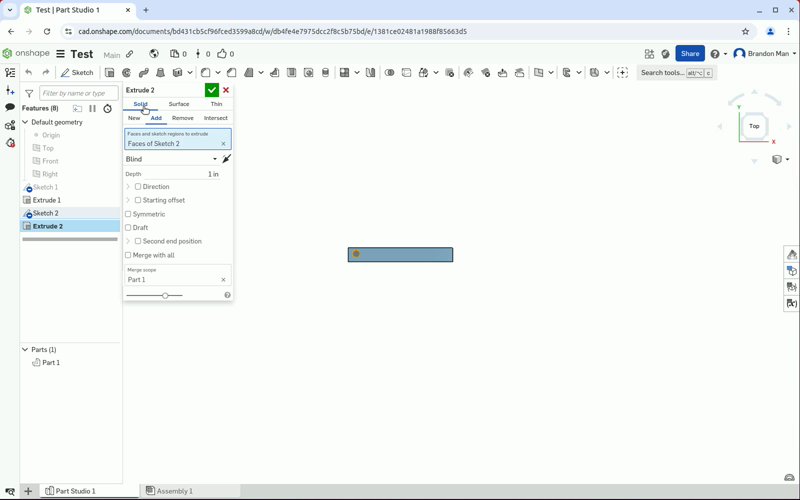
click(143, 106)
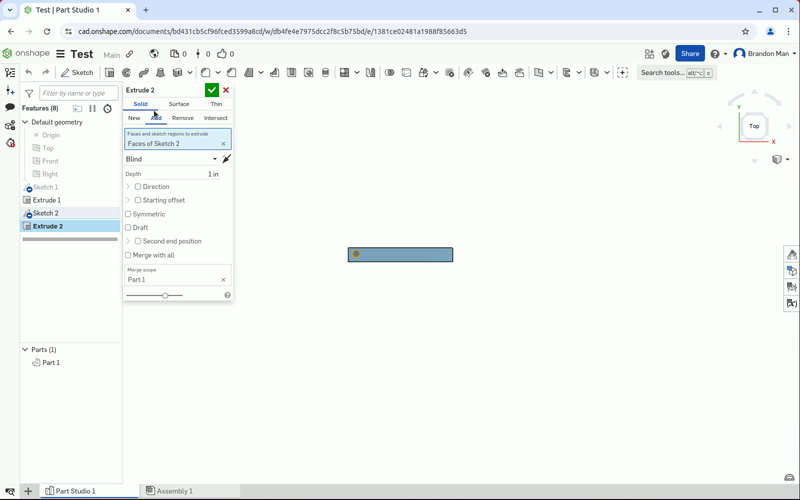
mouse_move(186, 120)
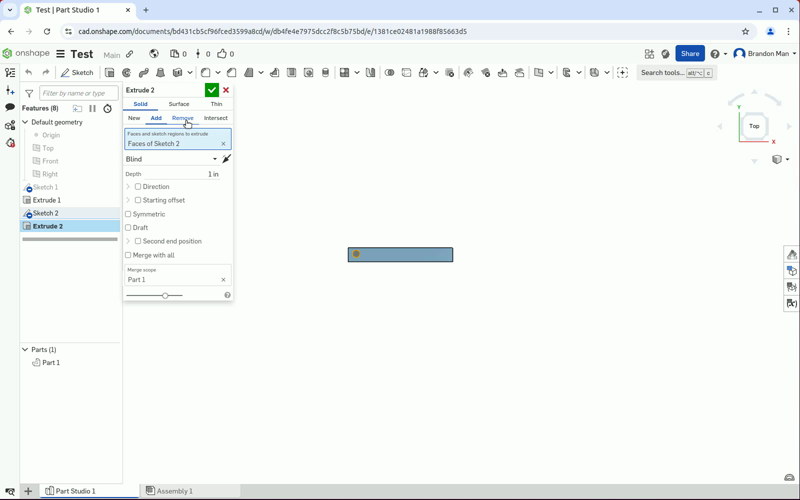
click(186, 120)
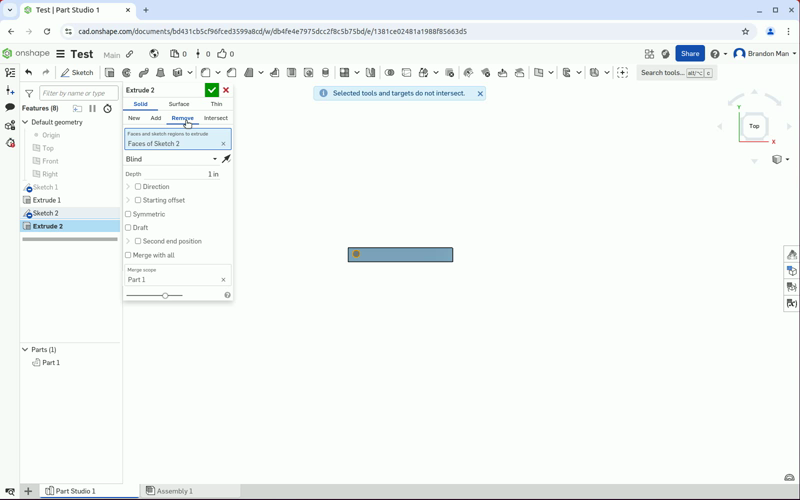
key(tab, 4)
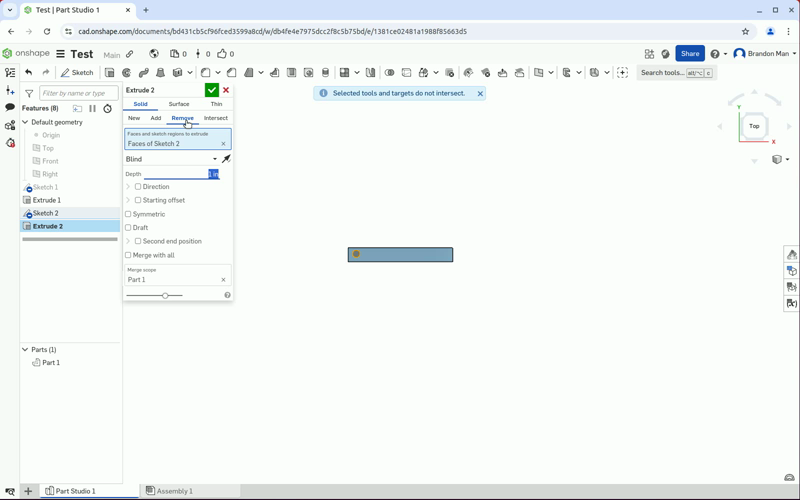
text(-0.481)
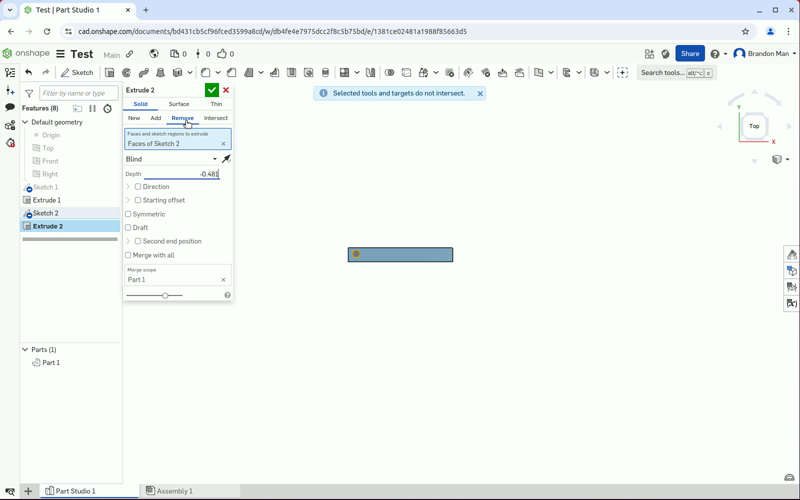
key(tab, 6)
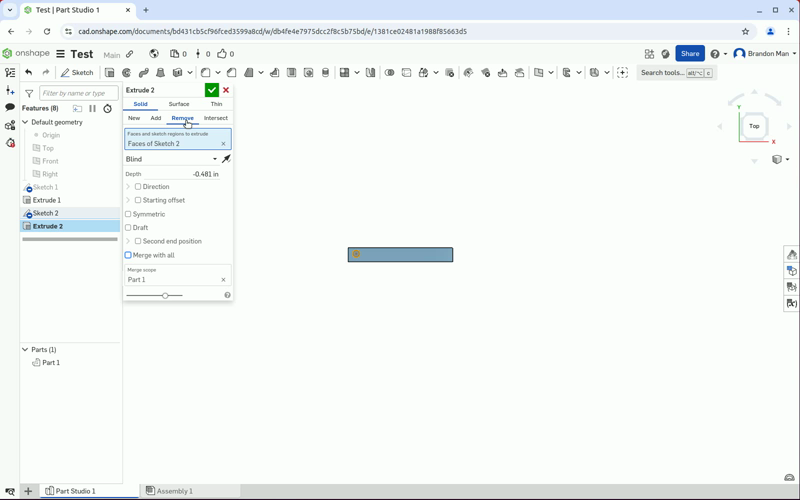
key(space)
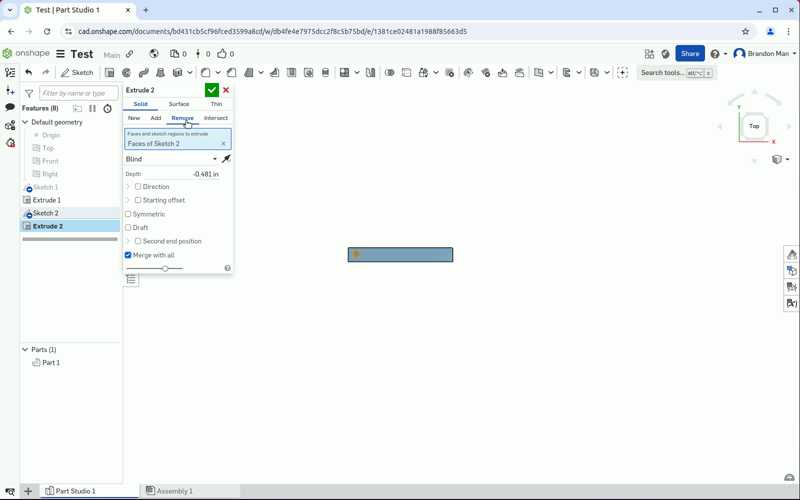
key(enter)
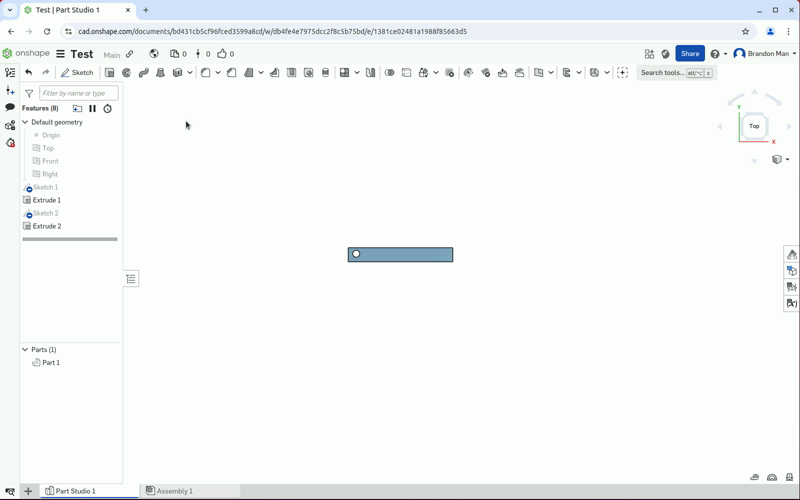
key(shift+h)
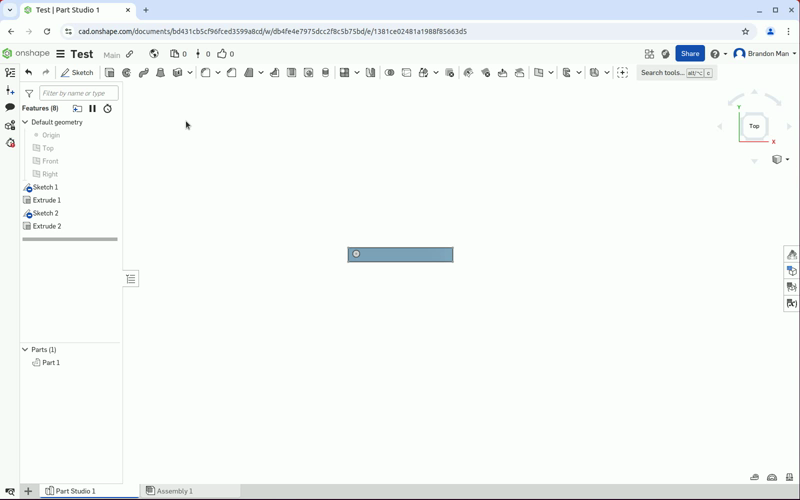
key(shift+h)
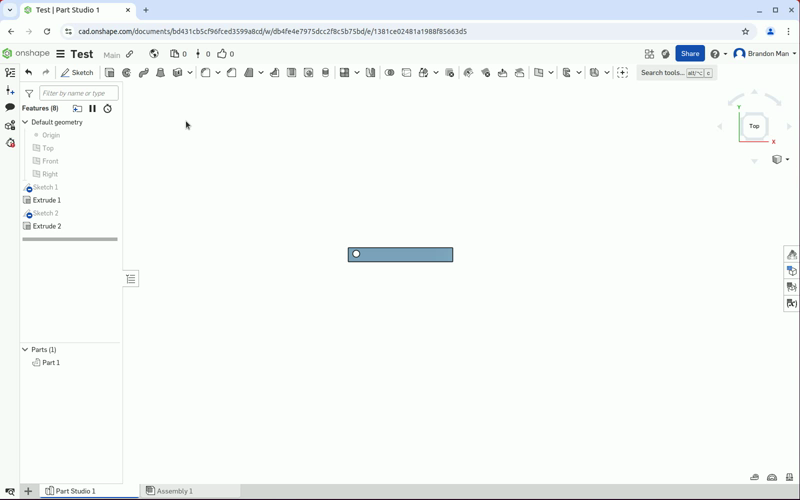
mouse_move(73, 189)
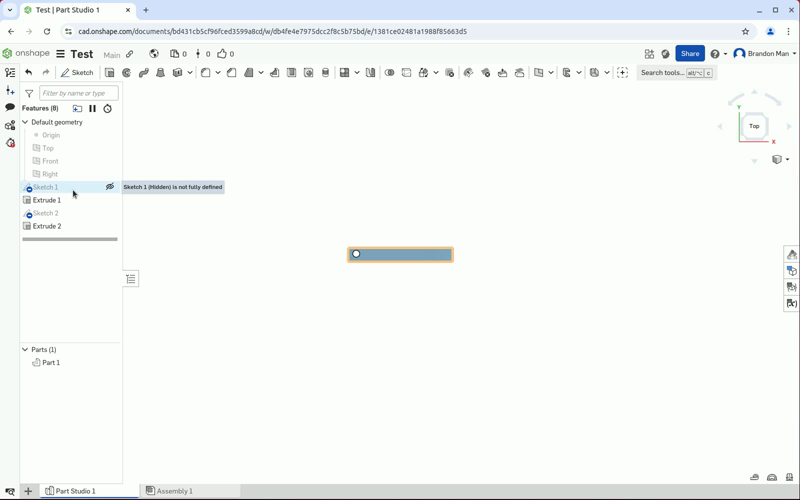
click(73, 189)
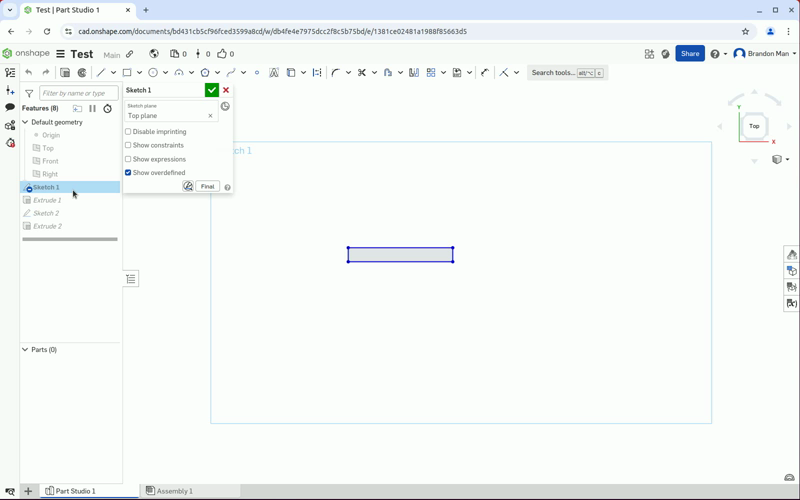
mouse_move(229, 92)
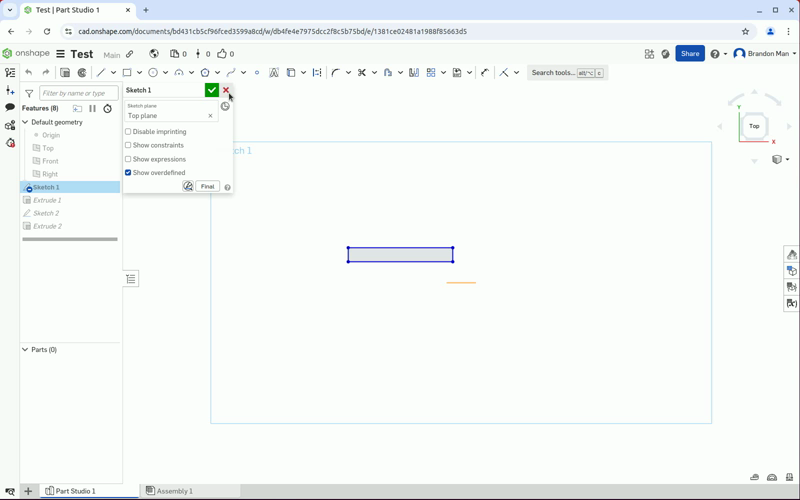
click(229, 92)
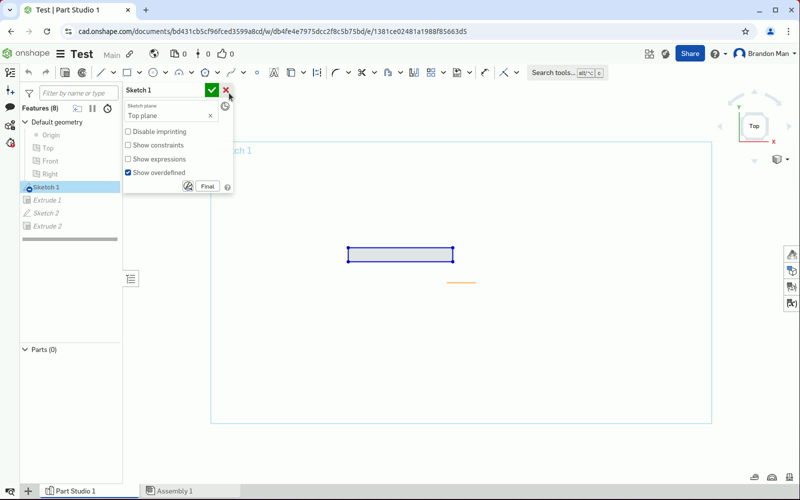
key(shift+s)
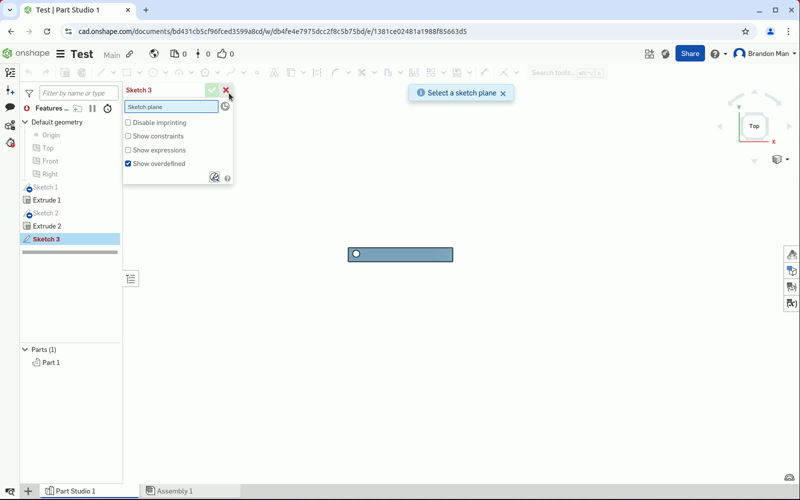
mouse_move(73, 150)
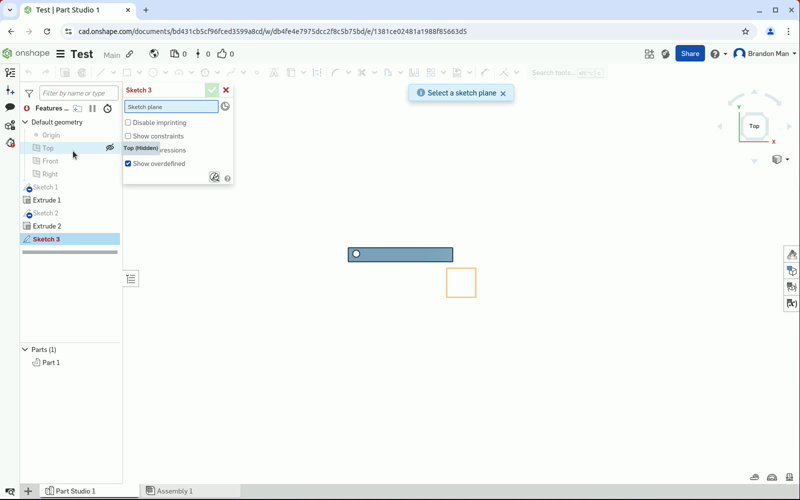
click(73, 150)
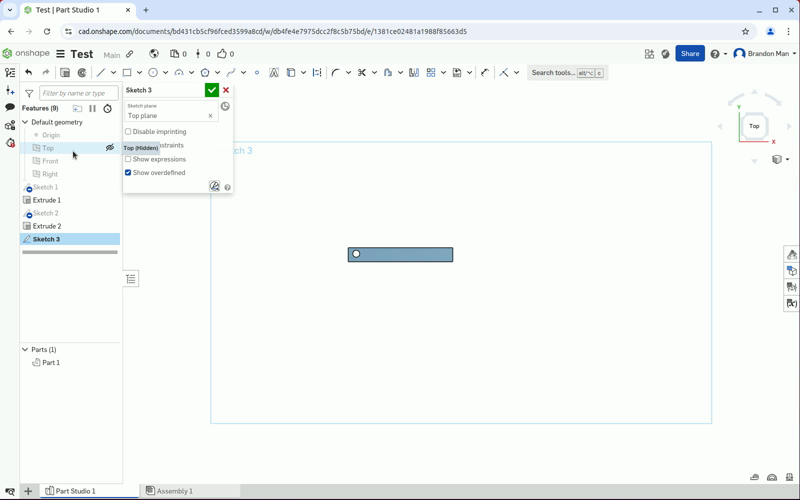
mouse_move(73, 352)
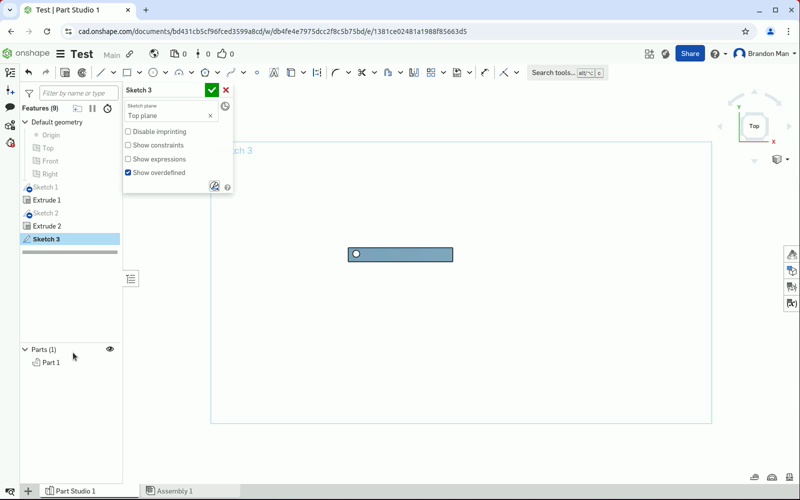
key(y)
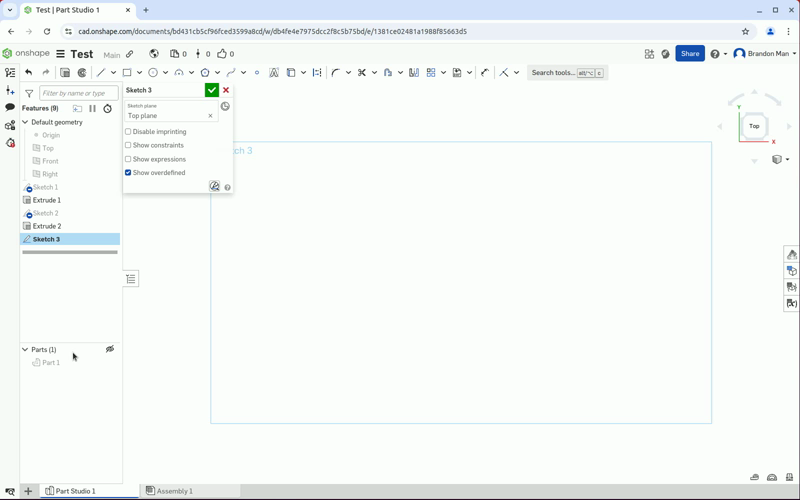
key(c)
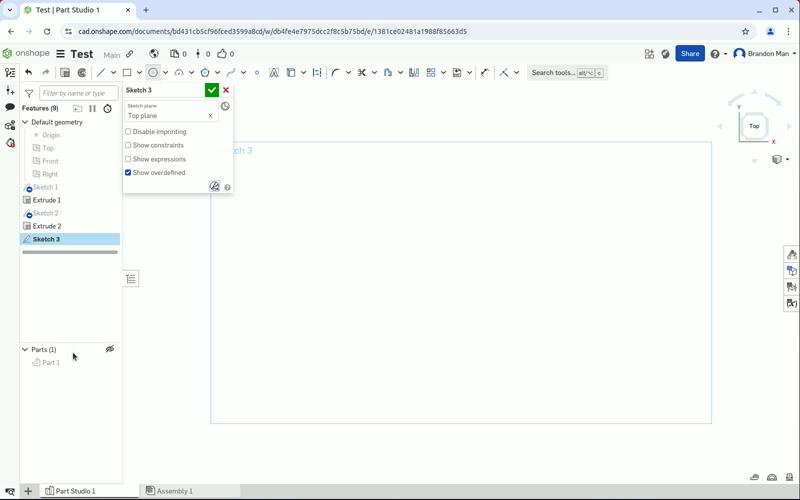
key_down(shift)
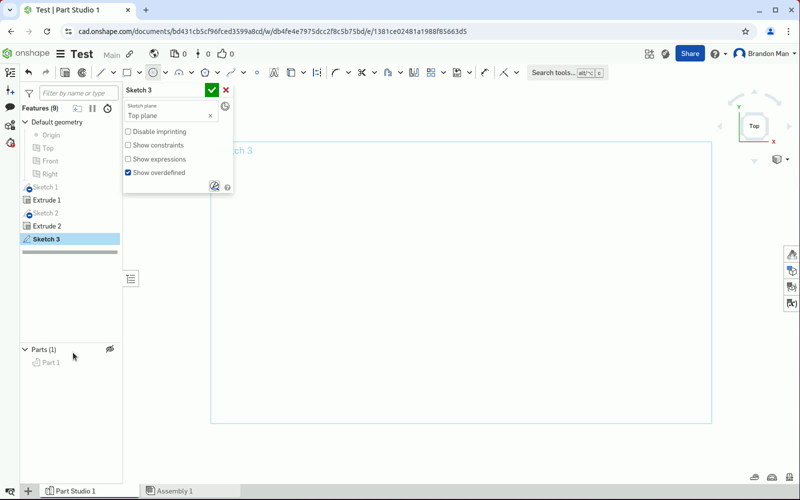
mouse_move(446, 253)
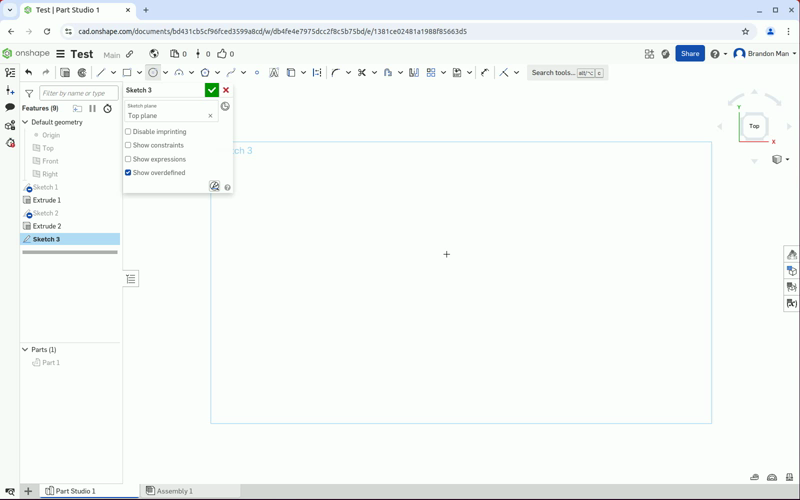
click(446, 253)
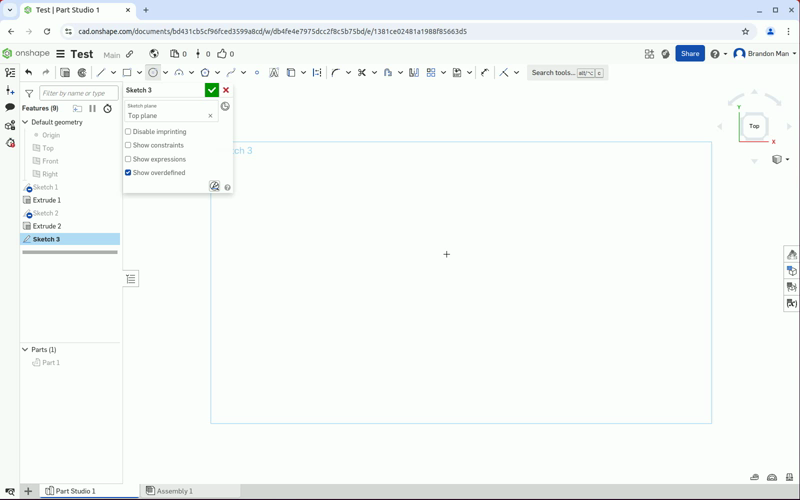
key_up(shift)
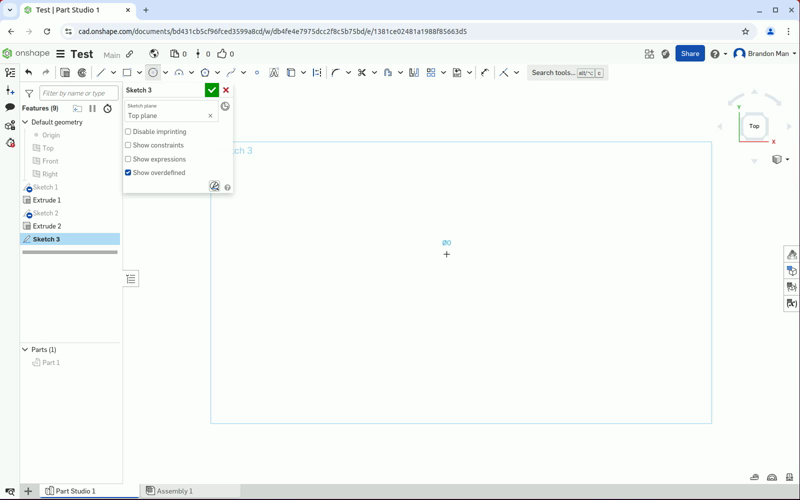
mouse_move(450, 253)
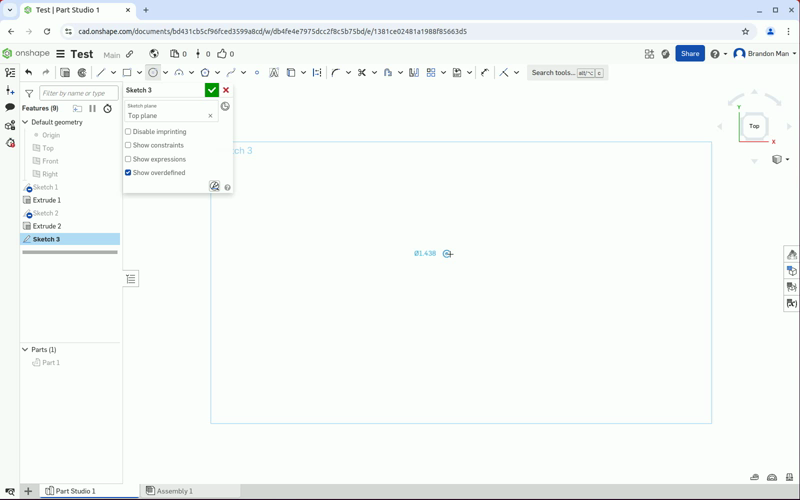
click(450, 253)
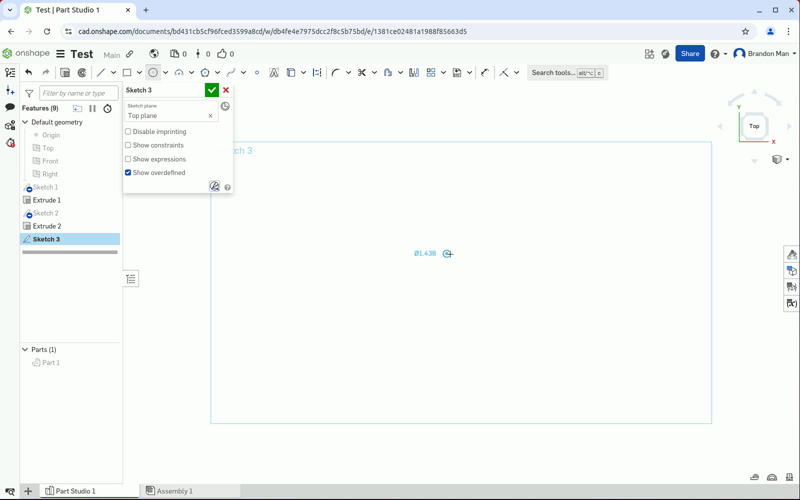
key(esc)
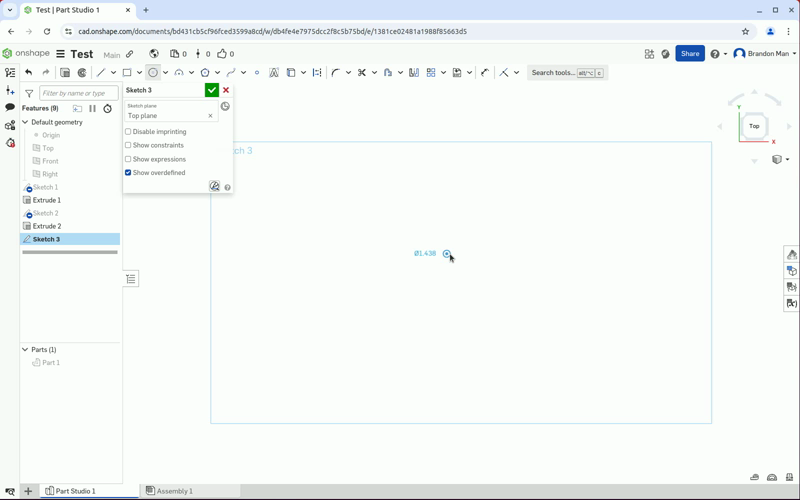
mouse_move(449, 253)
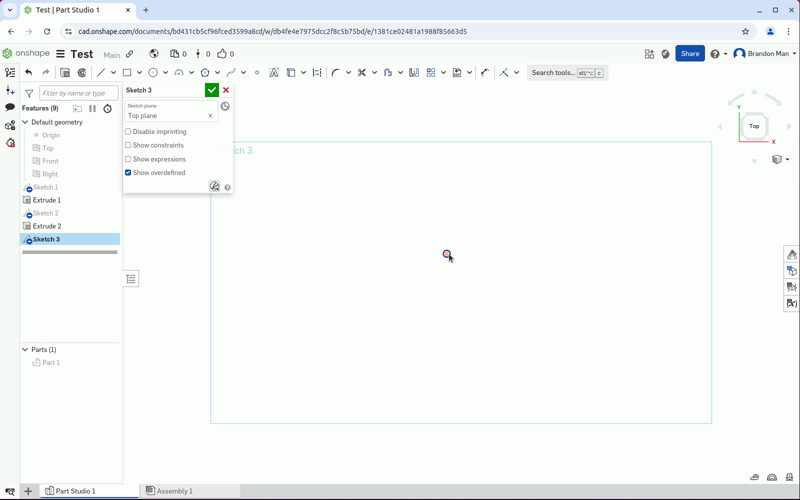
scroll(6)
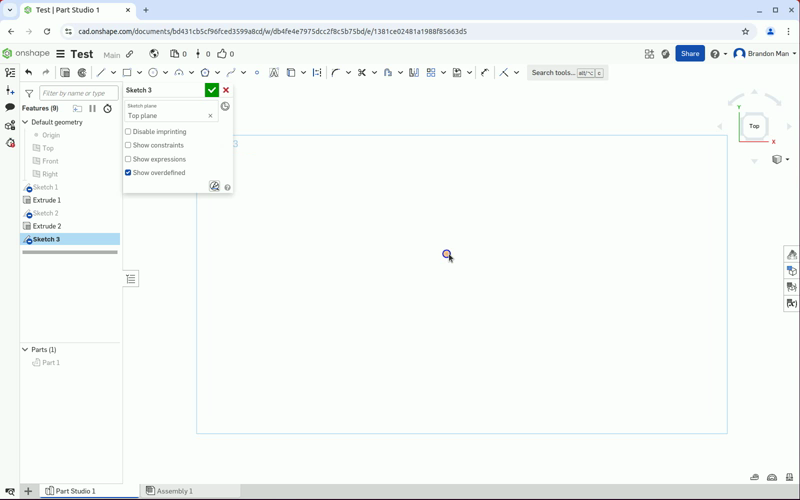
scroll(6)
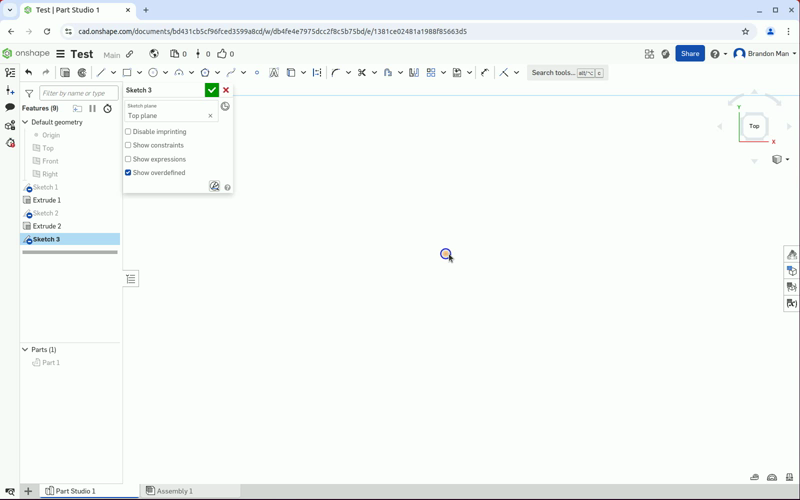
scroll(6)
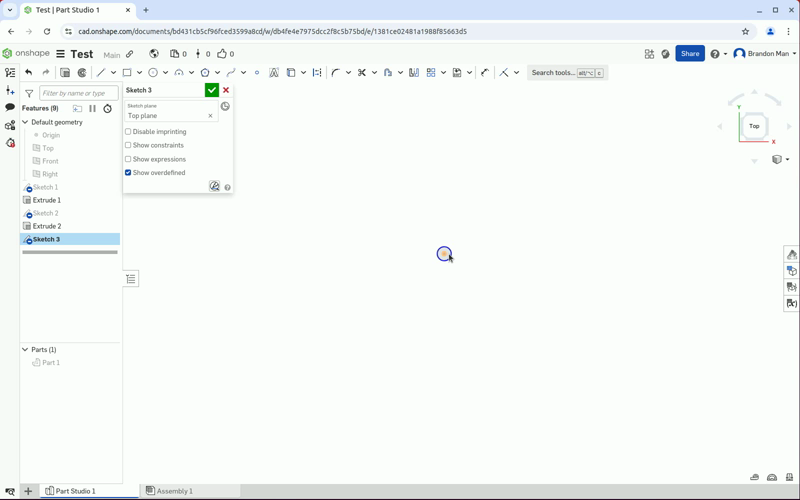
scroll(6)
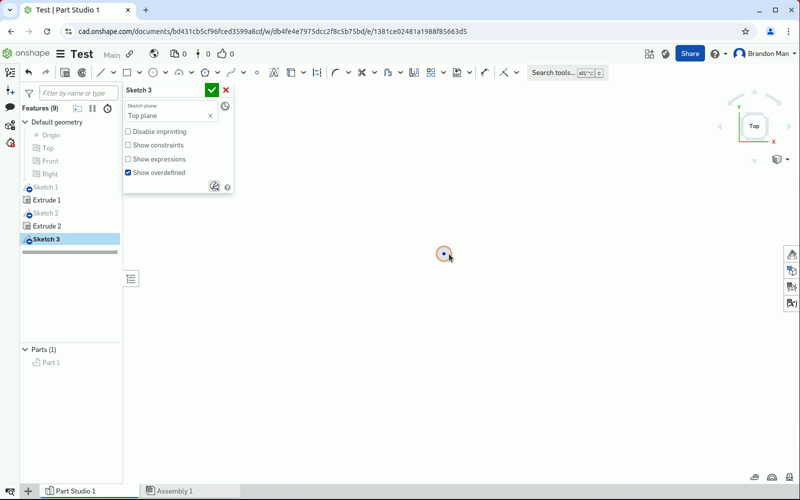
scroll(6)
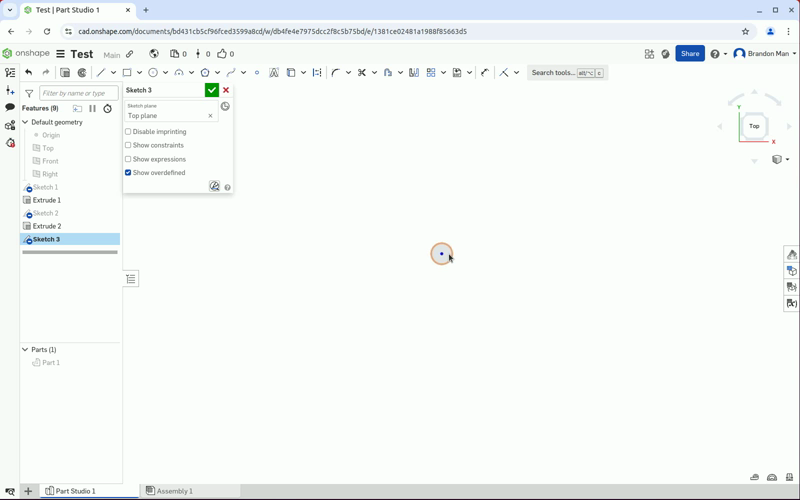
scroll(6)
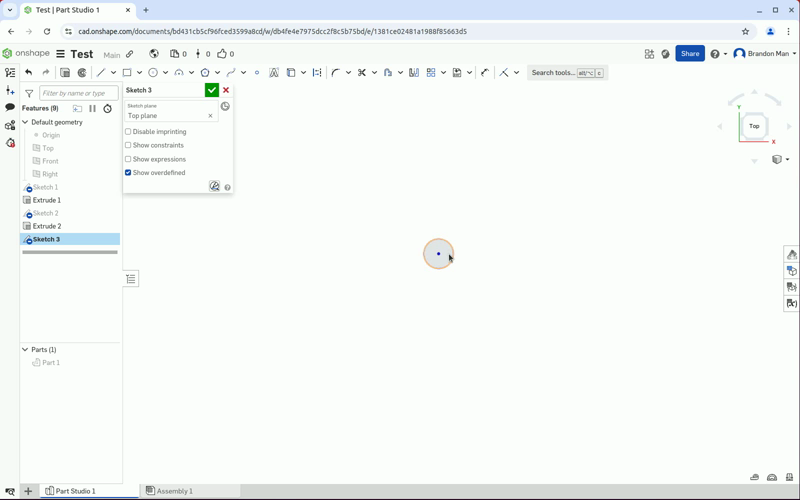
scroll(6)
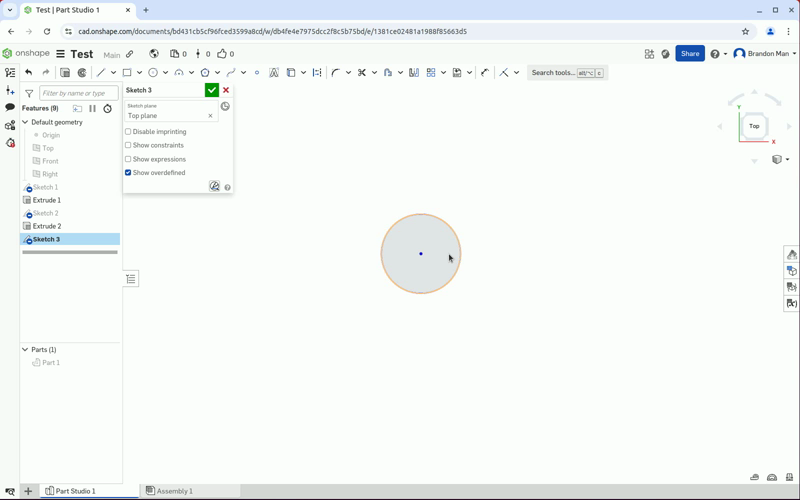
click(449, 253)
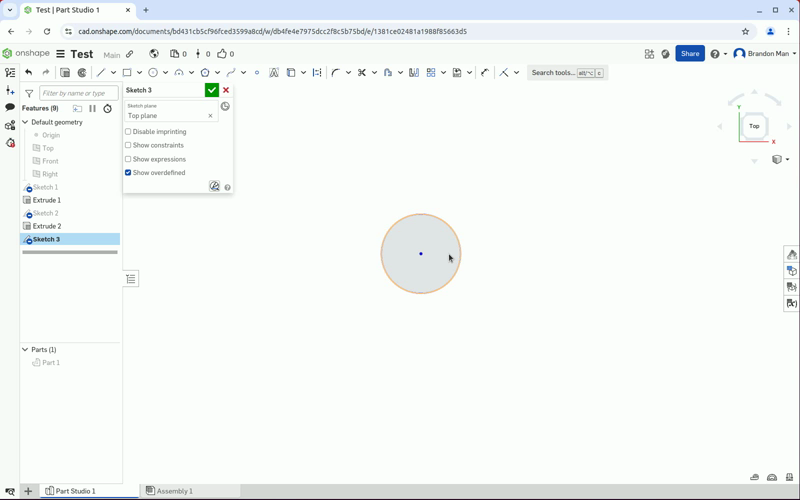
scroll(-6)
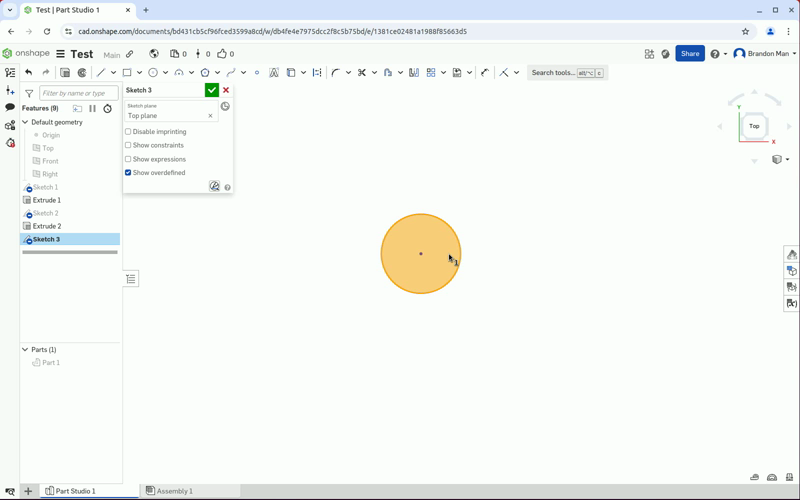
scroll(-6)
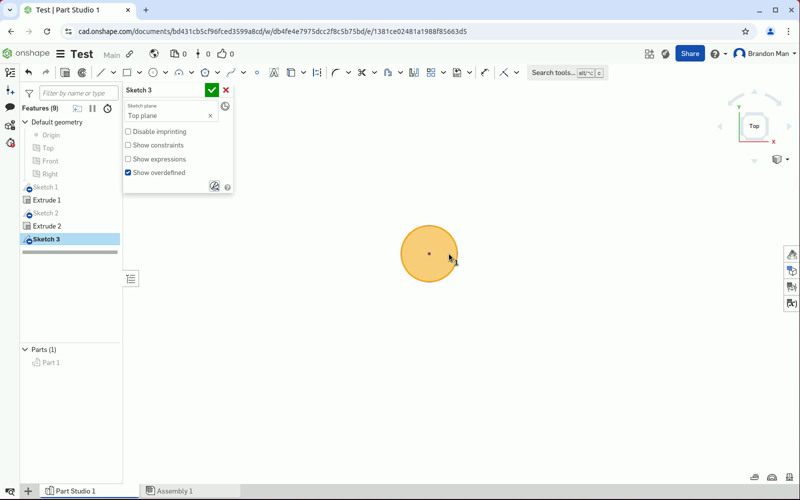
scroll(-6)
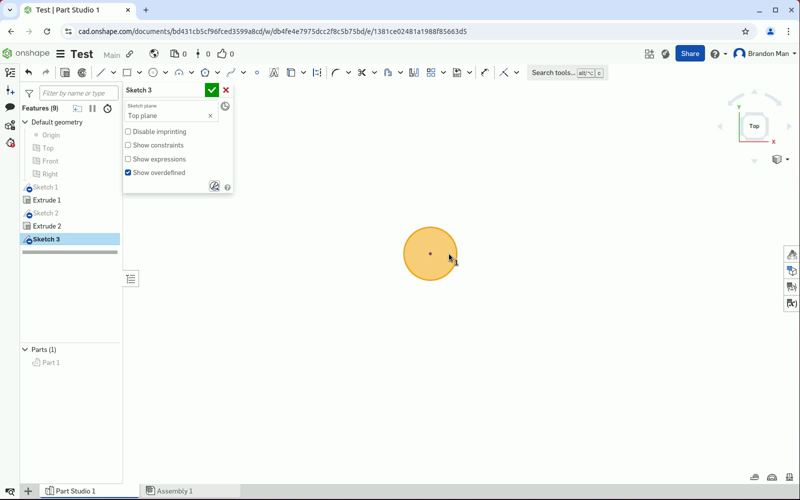
scroll(-6)
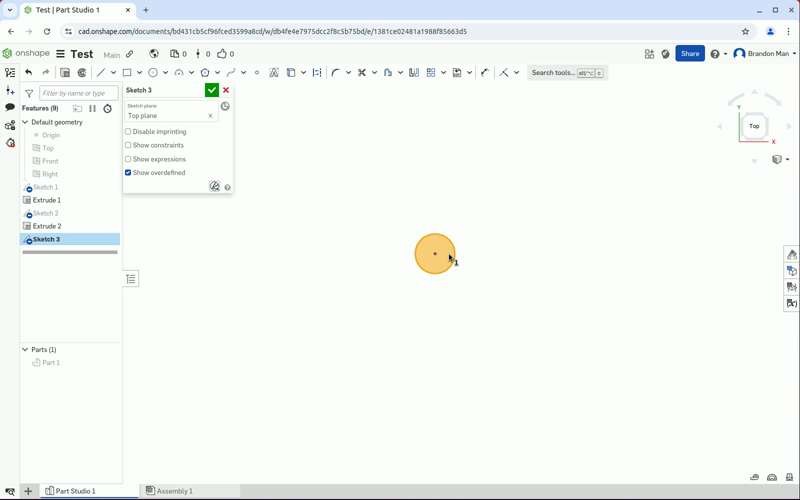
scroll(-6)
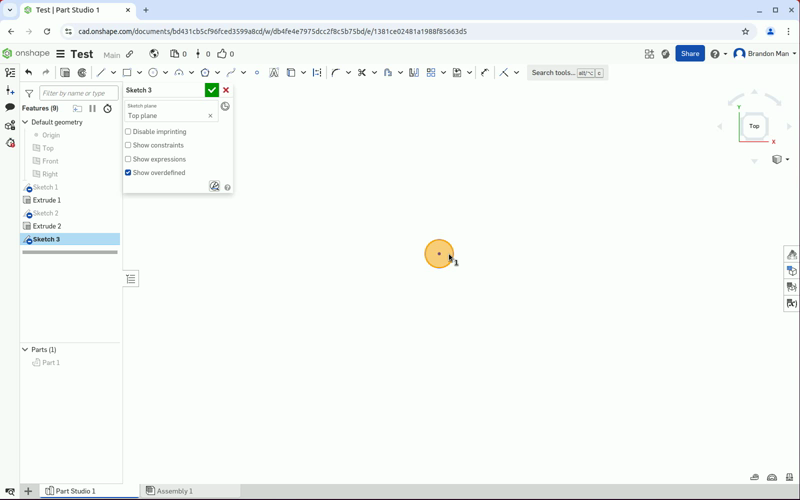
scroll(-6)
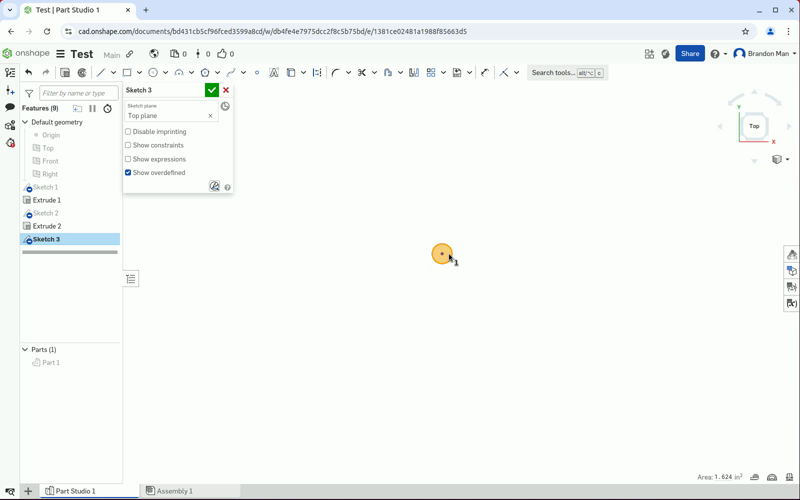
scroll(-6)
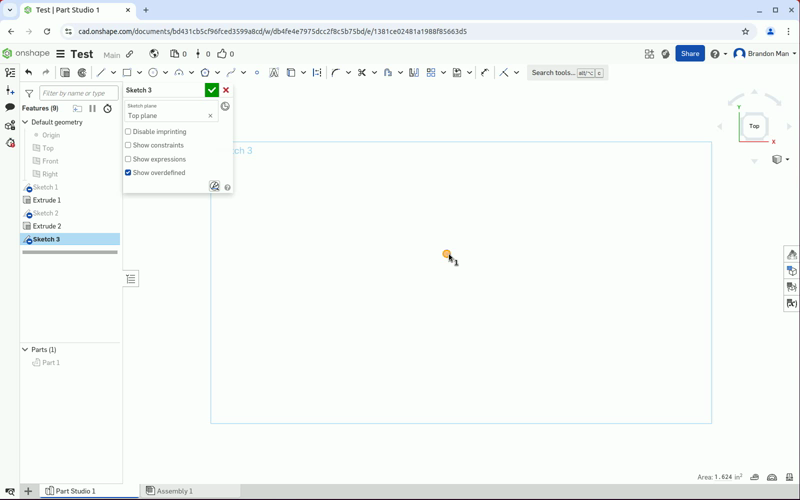
mouse_move(73, 352)
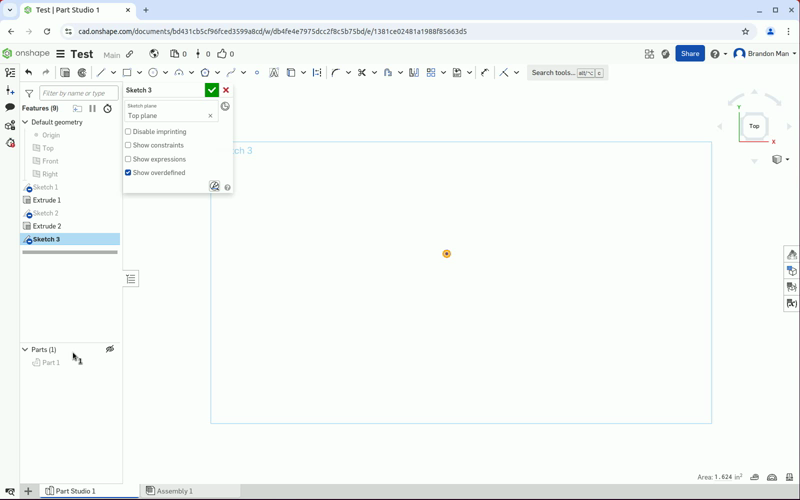
key(shift+y)
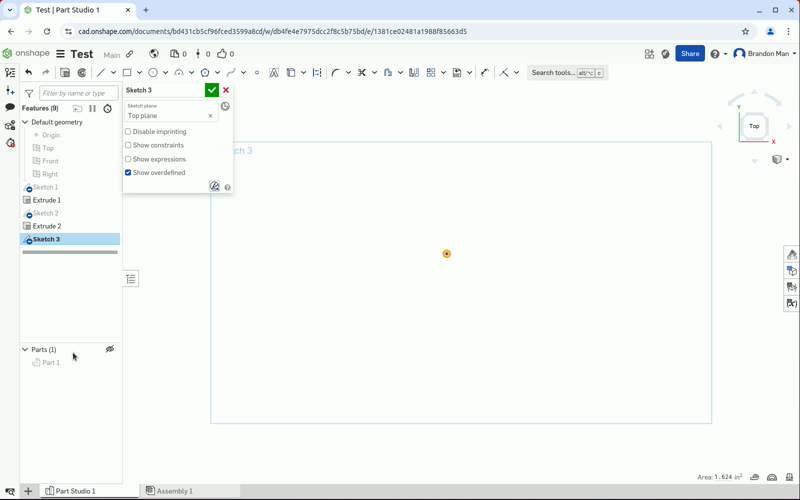
key(shift+e)
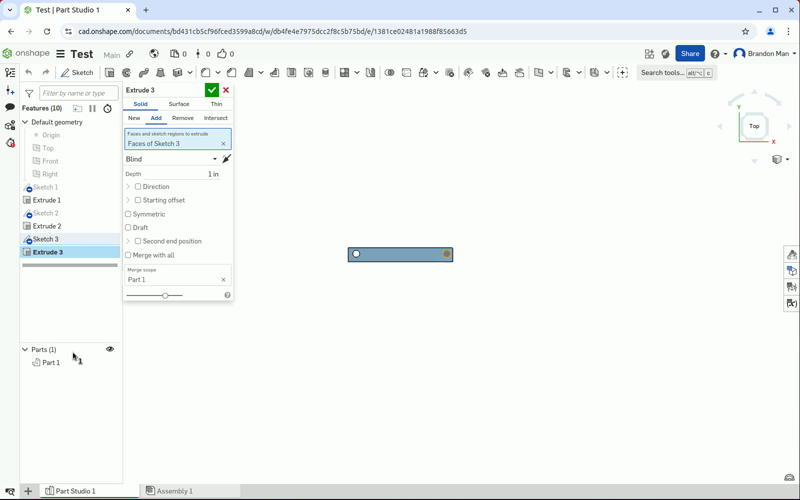
mouse_move(143, 106)
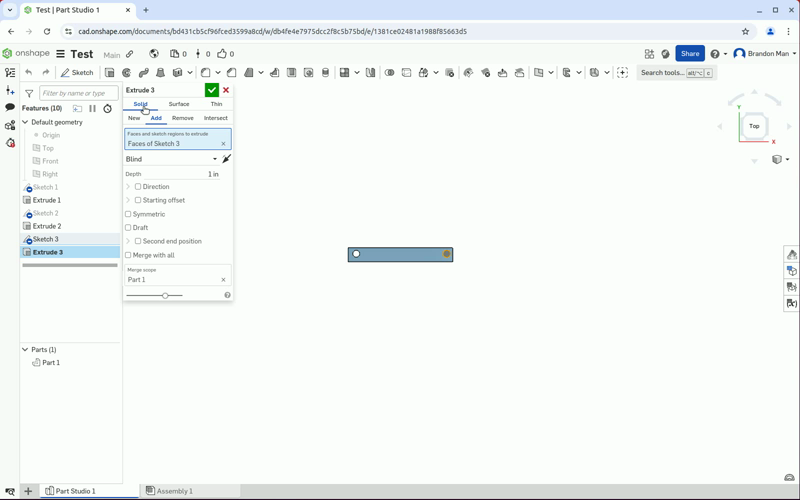
click(143, 106)
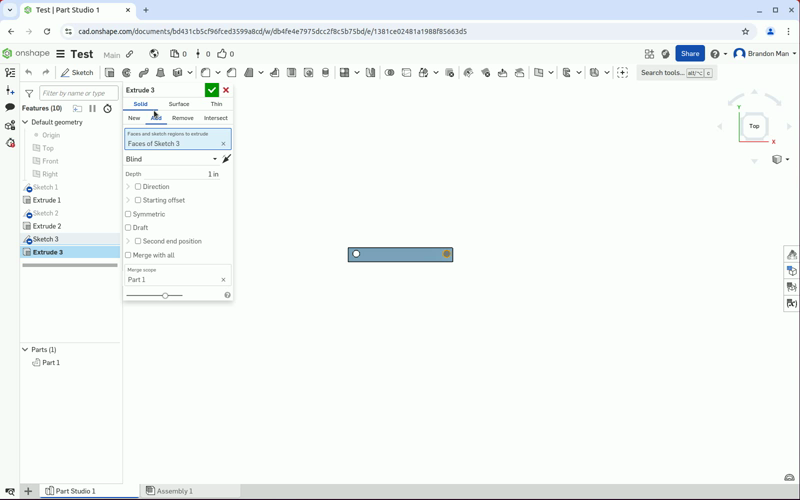
mouse_move(186, 120)
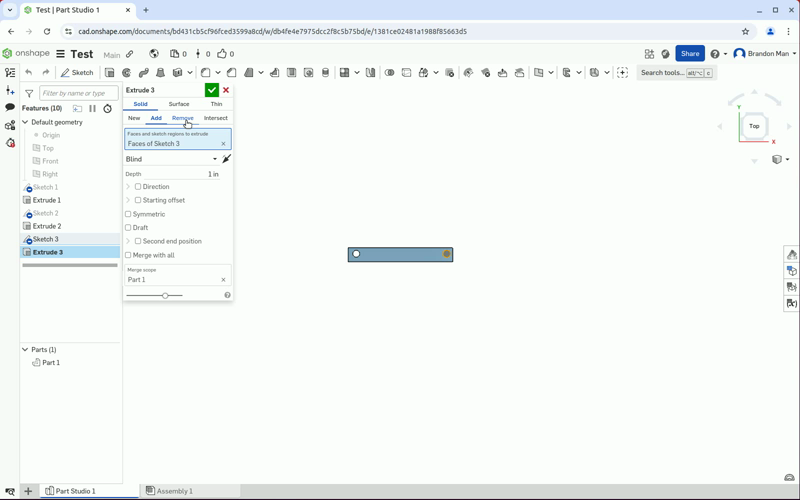
click(186, 120)
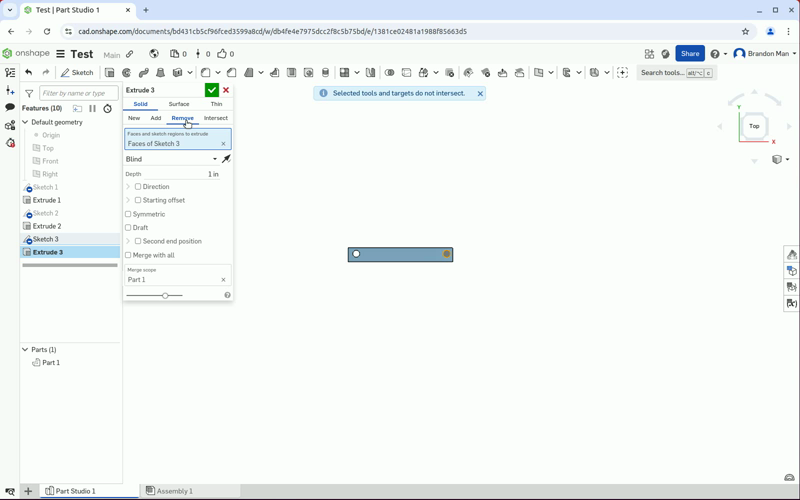
key(tab, 4)
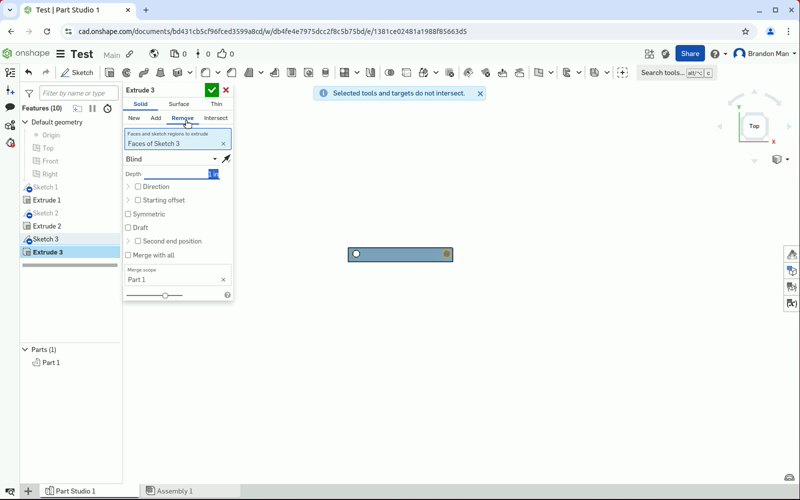
text(-0.481)
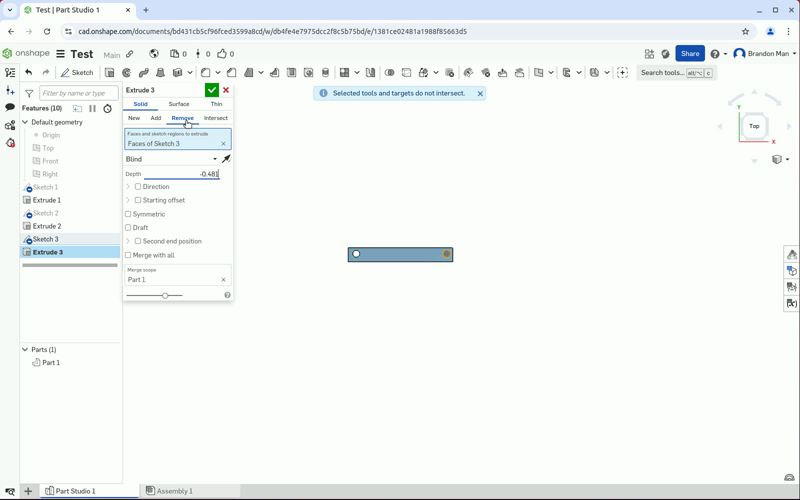
key(tab, 6)
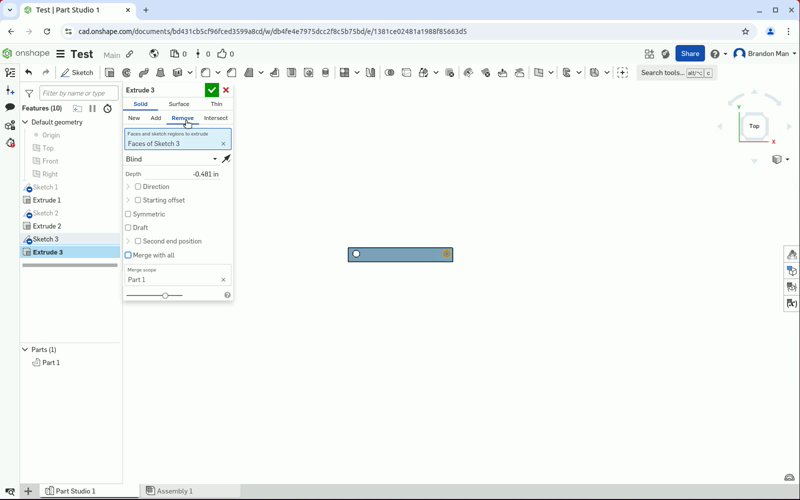
key(space)
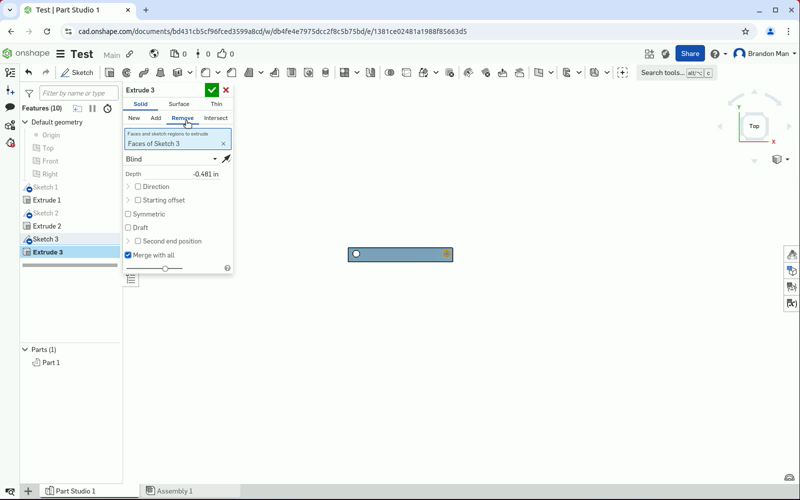
key(enter)
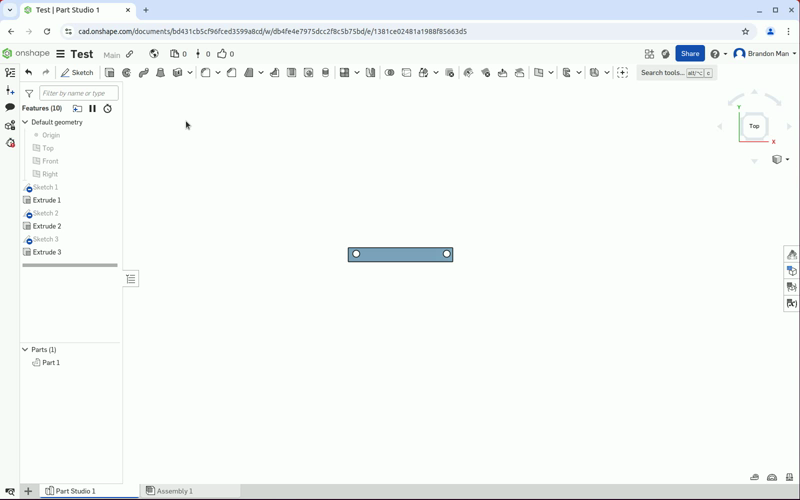
key(shift+h)
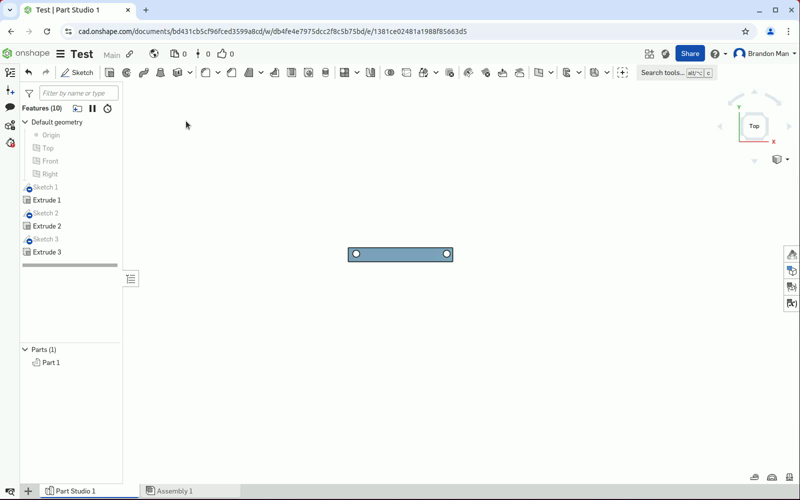
key(shift+h)
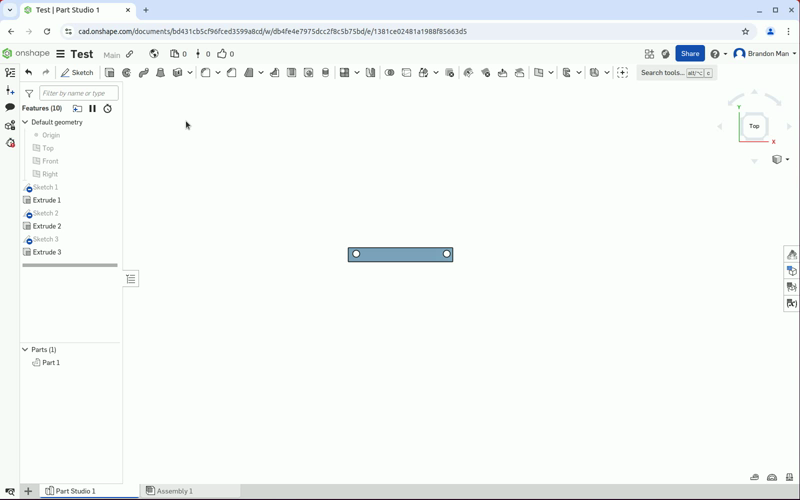
mouse_move(73, 189)
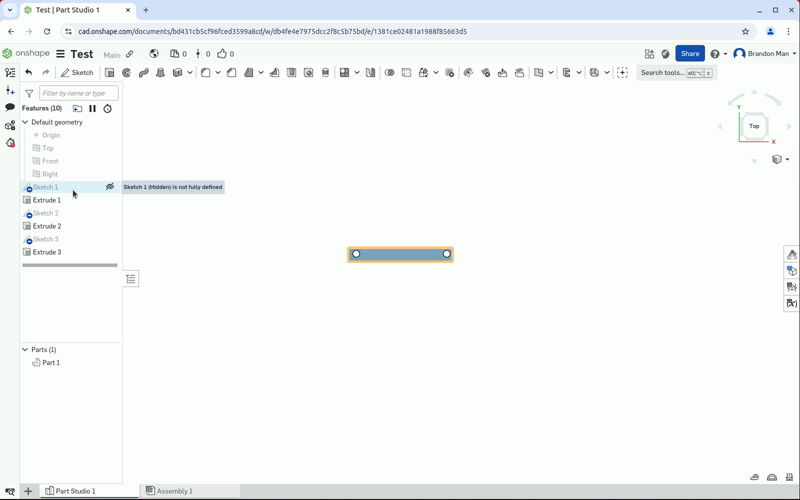
click(73, 189)
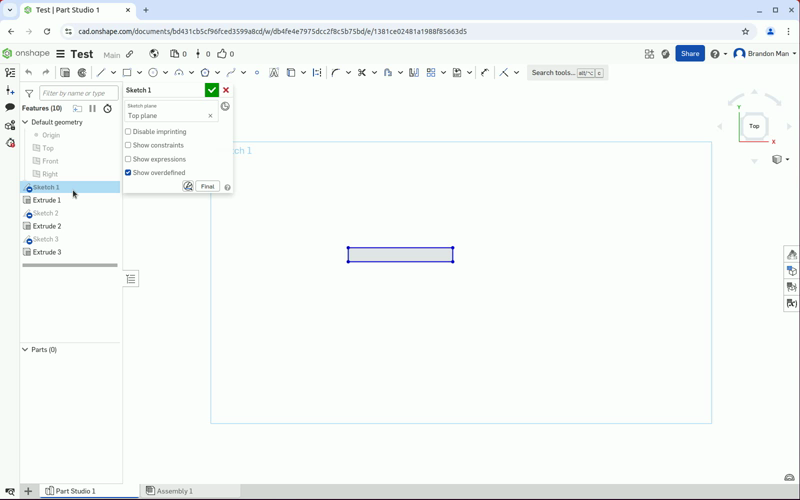
mouse_move(229, 92)
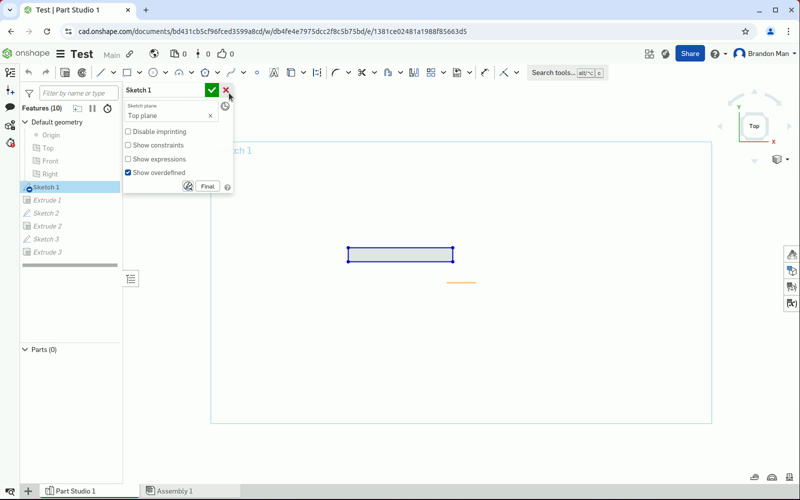
click(229, 92)
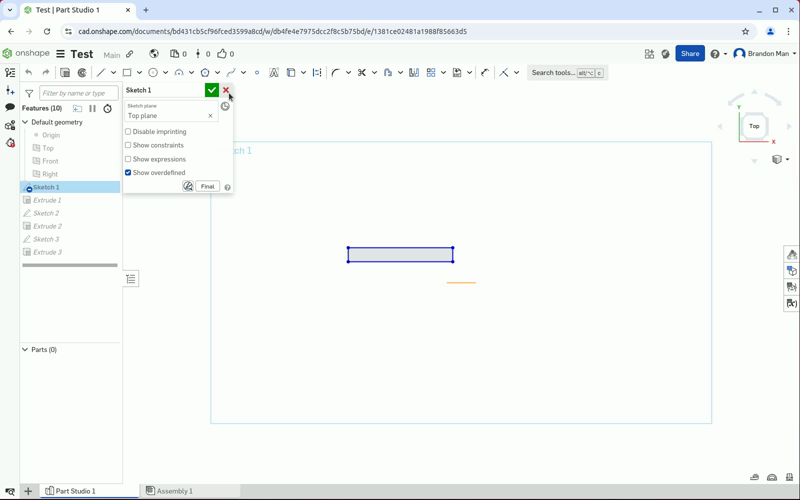
key(shift+s)
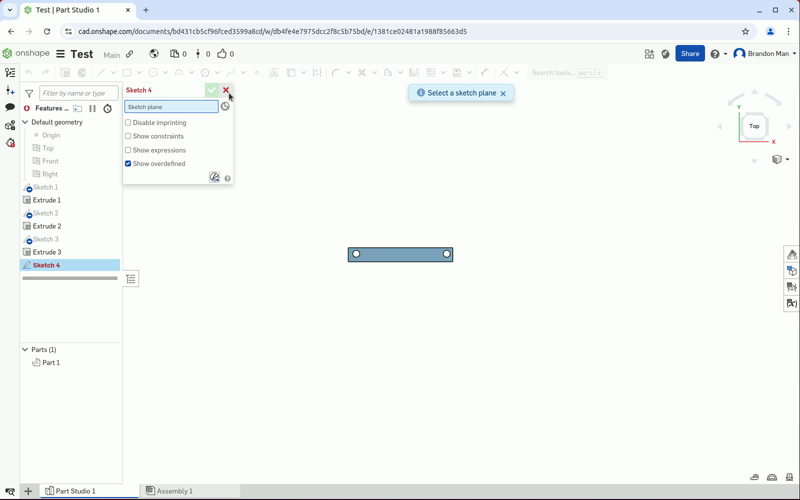
mouse_move(73, 150)
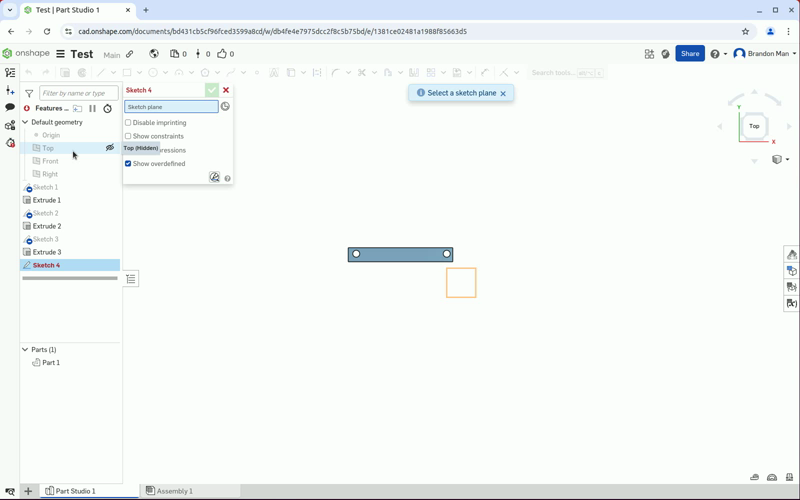
click(73, 150)
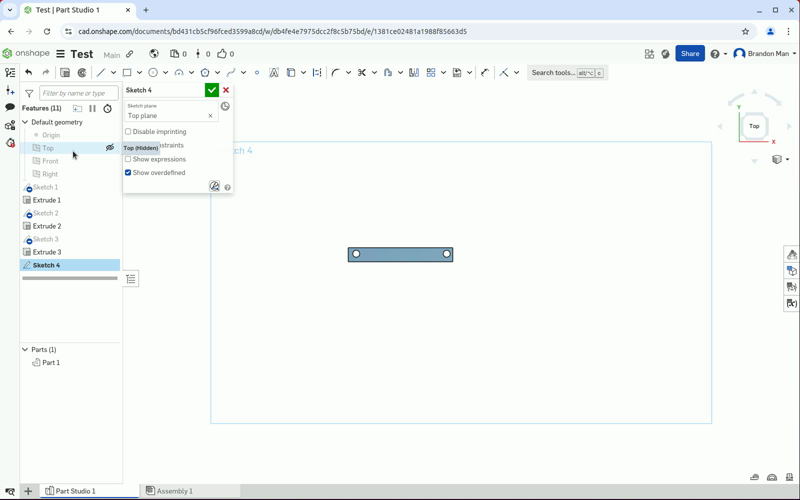
mouse_move(73, 352)
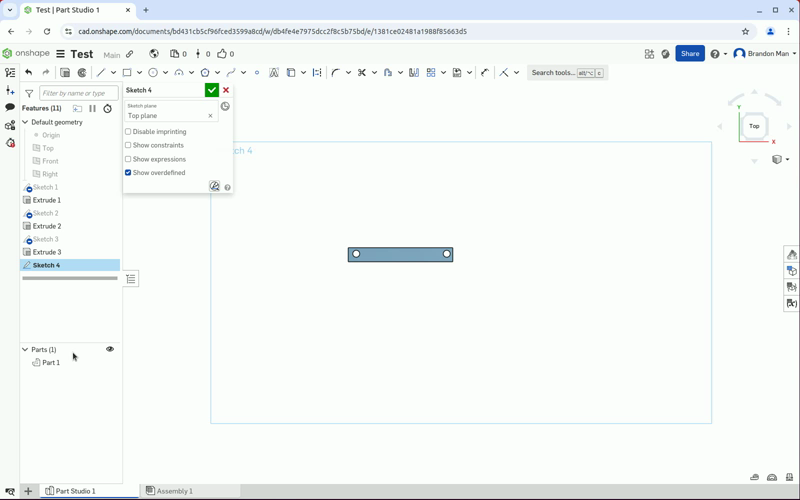
key(y)
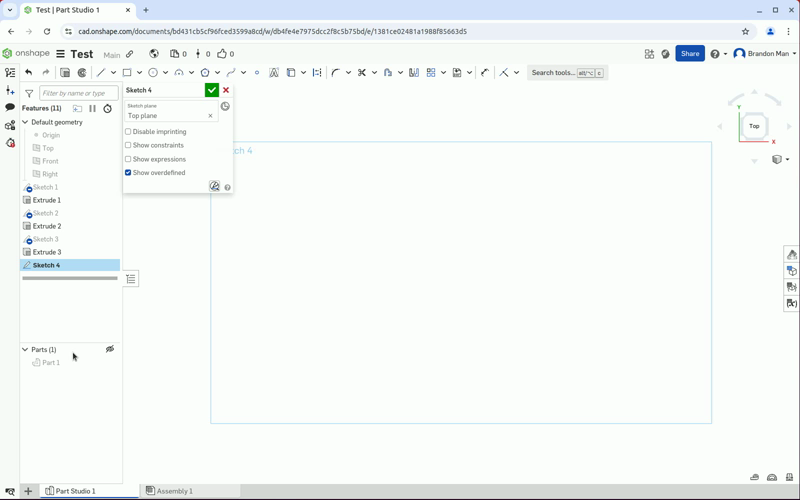
key(l)
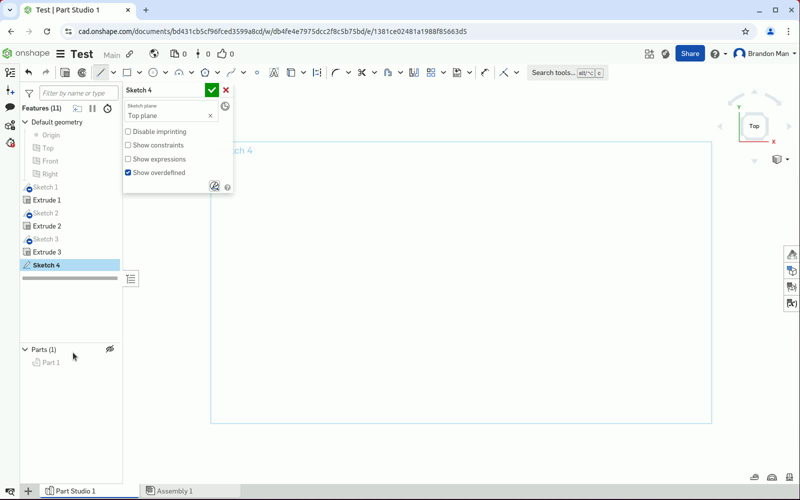
key_down(shift)
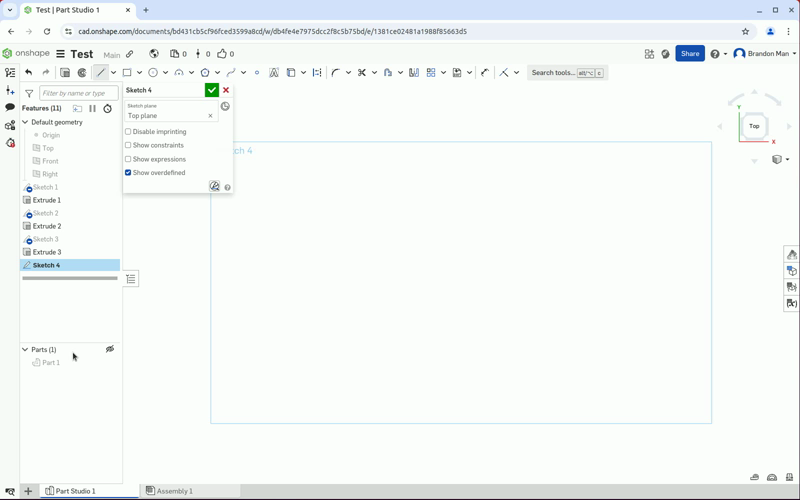
mouse_move(371, 259)
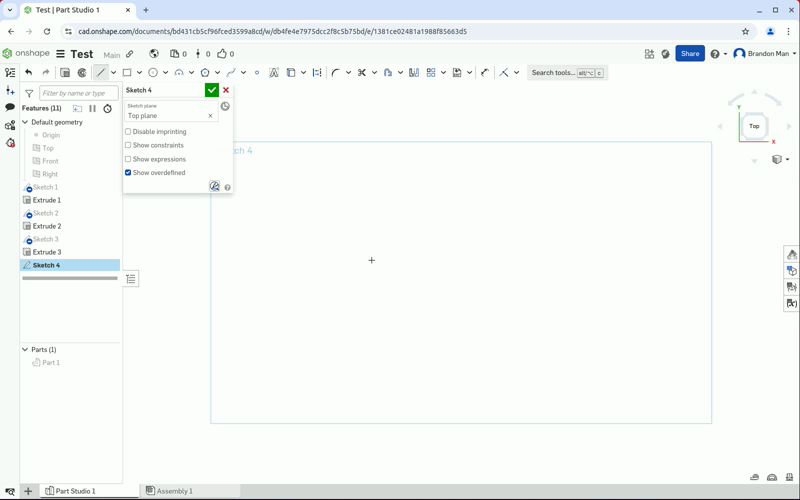
click(371, 259)
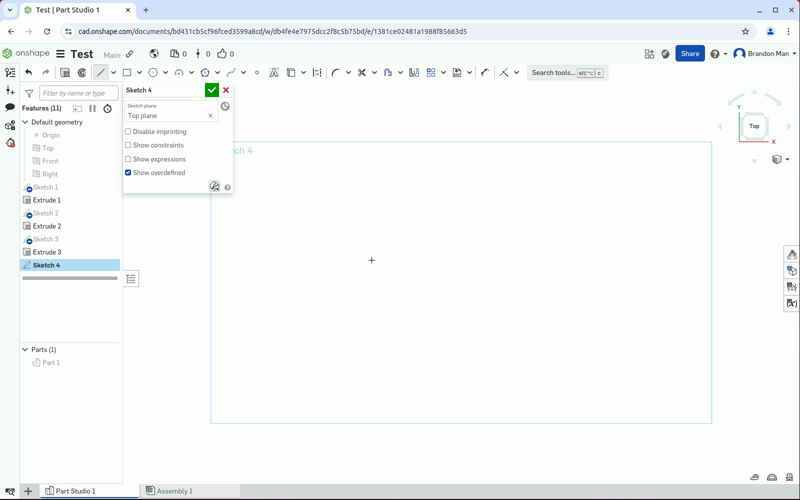
key_up(shift)
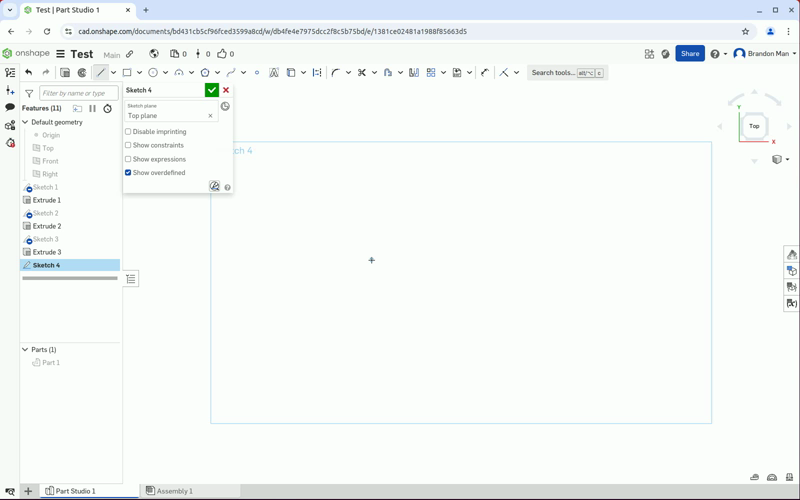
key_down(shift)
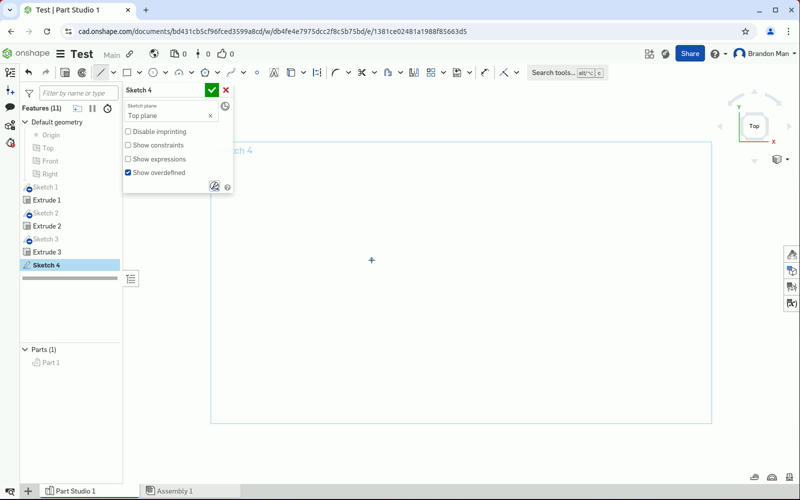
mouse_move(401, 259)
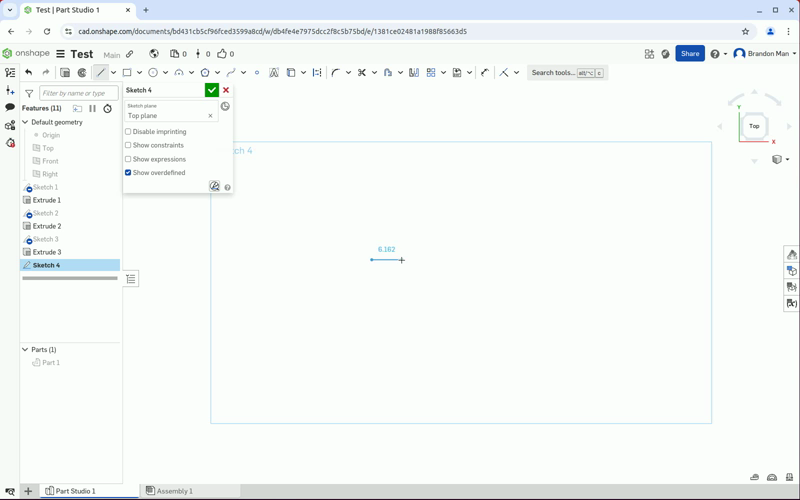
mouse_move(430, 259)
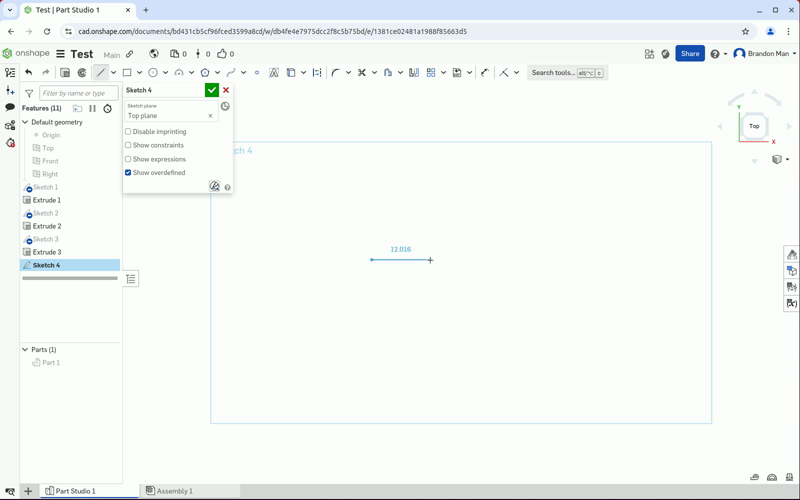
click(430, 259)
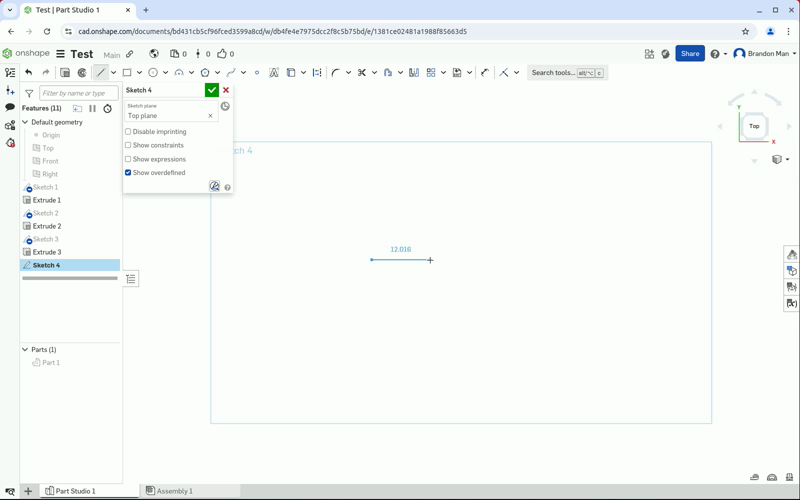
key_up(shift)
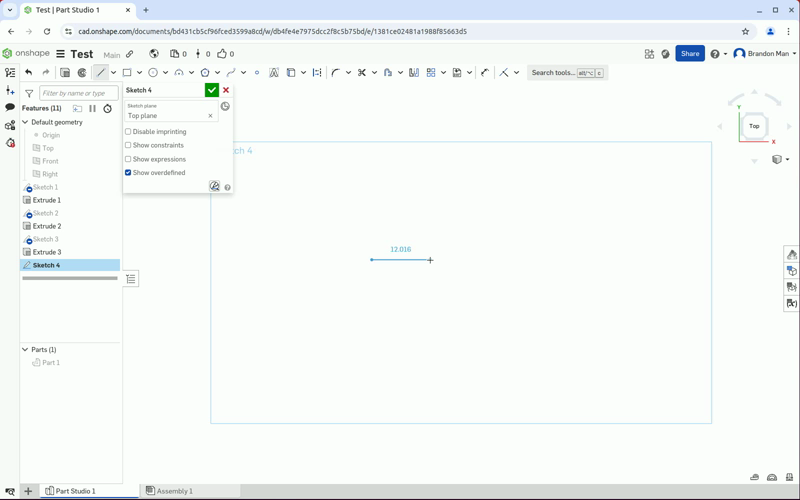
key(esc)
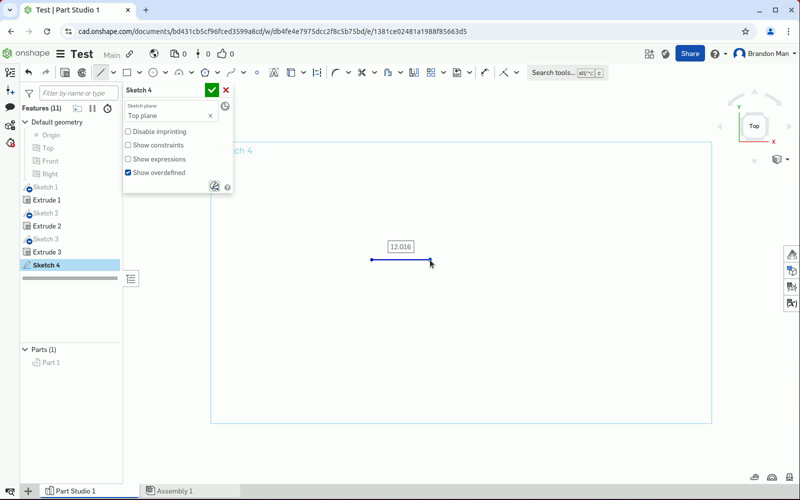
key(a)
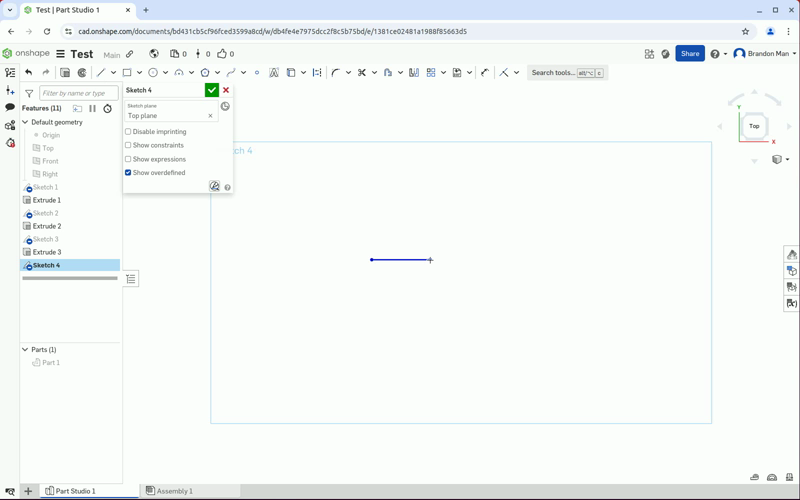
mouse_move(430, 259)
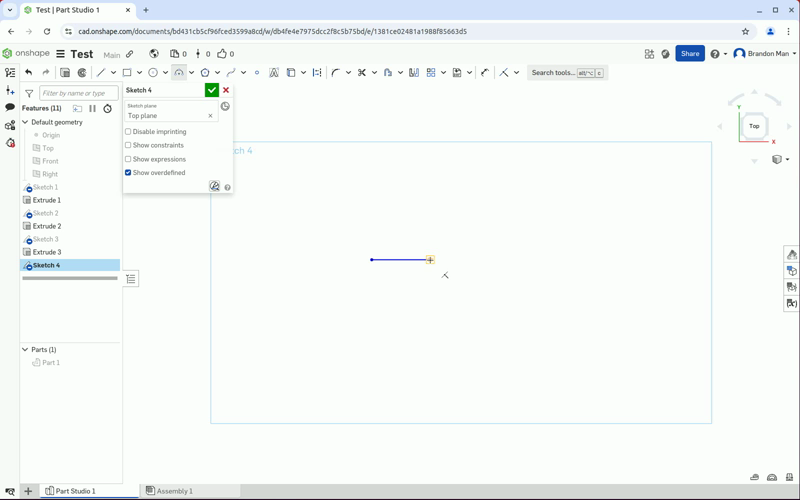
click(430, 259)
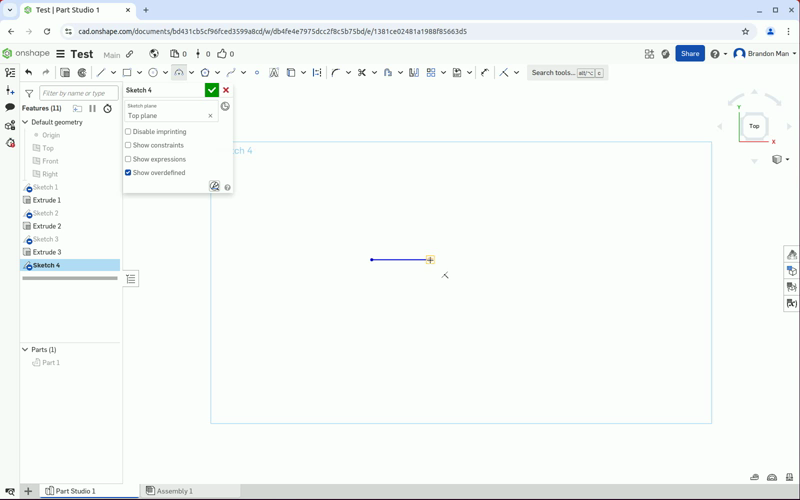
key_down(shift)
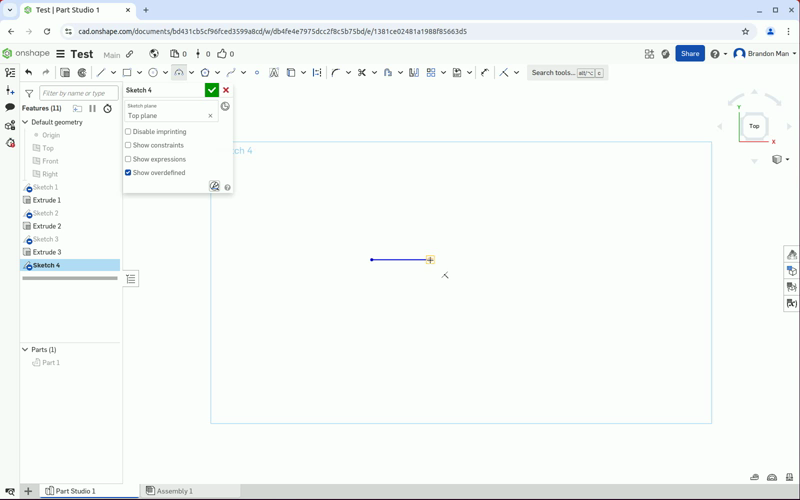
mouse_move(430, 250)
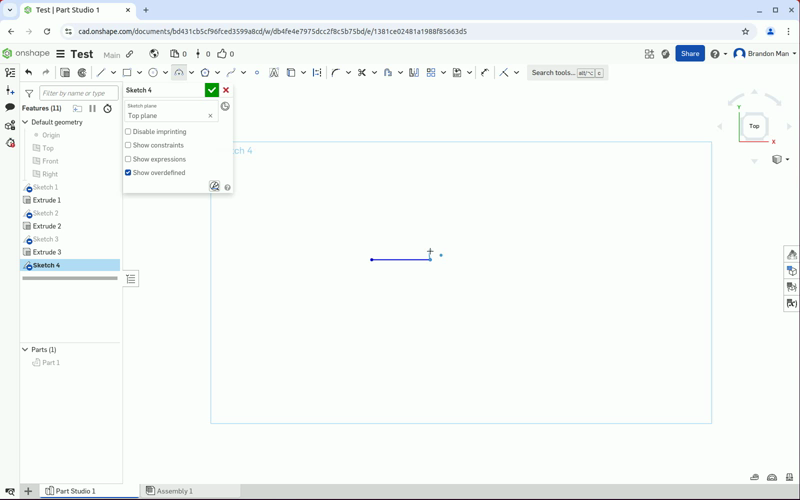
click(430, 250)
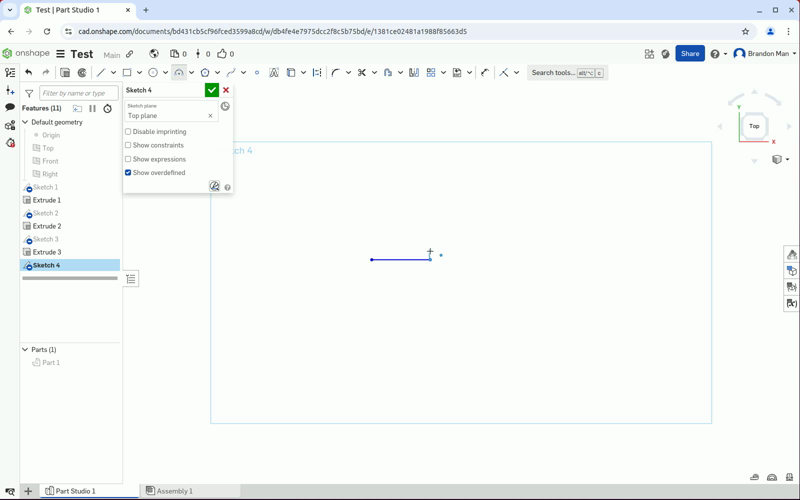
mouse_move(434, 255)
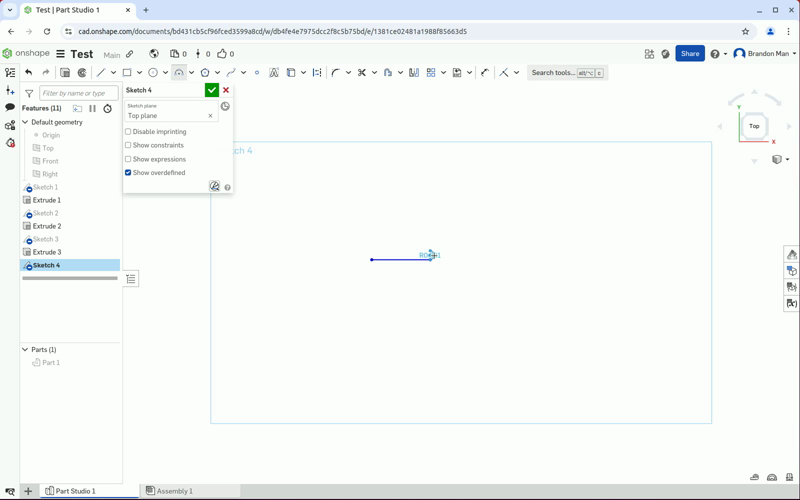
click(434, 255)
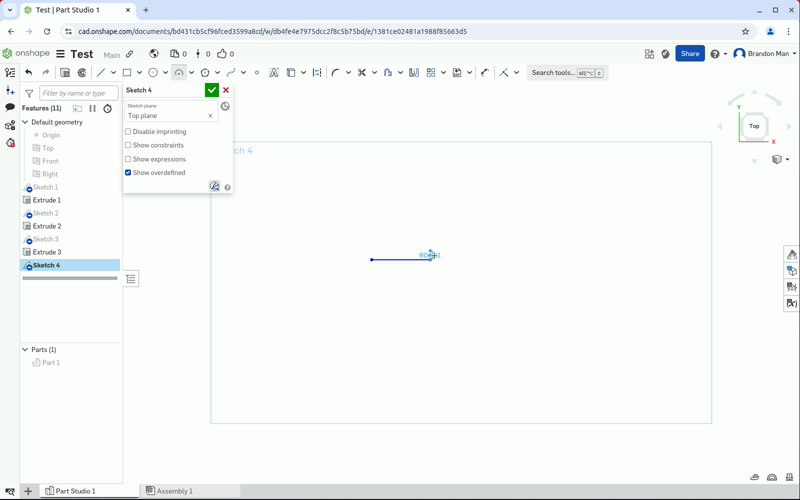
key_up(shift)
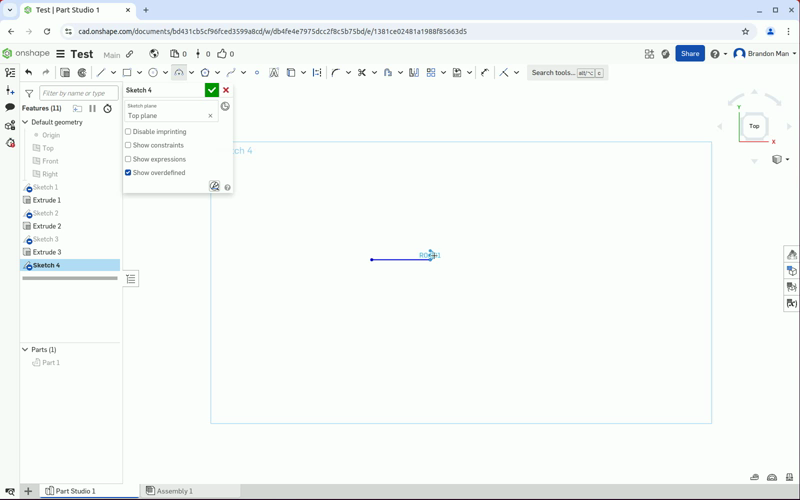
key(esc)
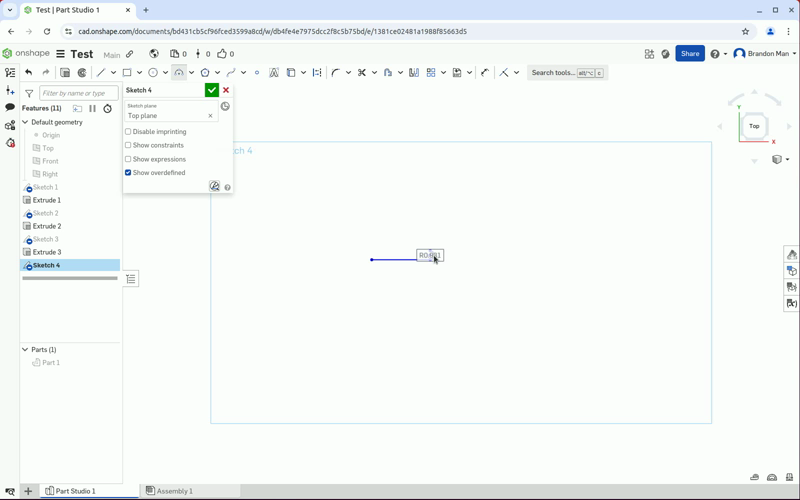
key(l)
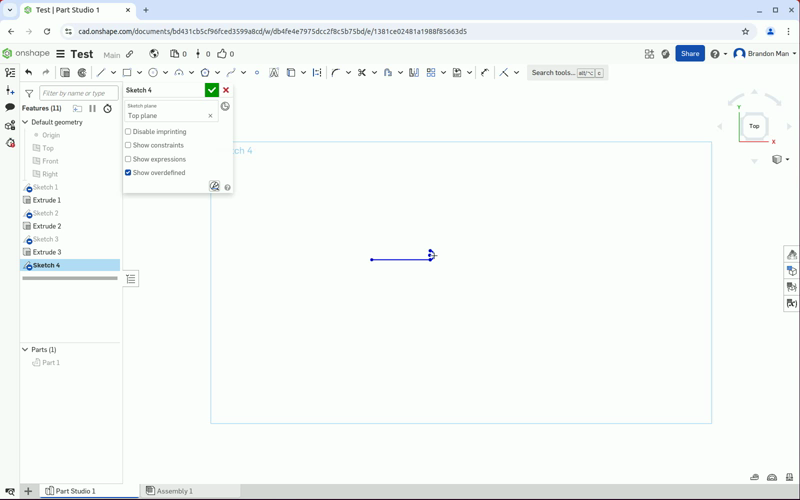
mouse_move(430, 250)
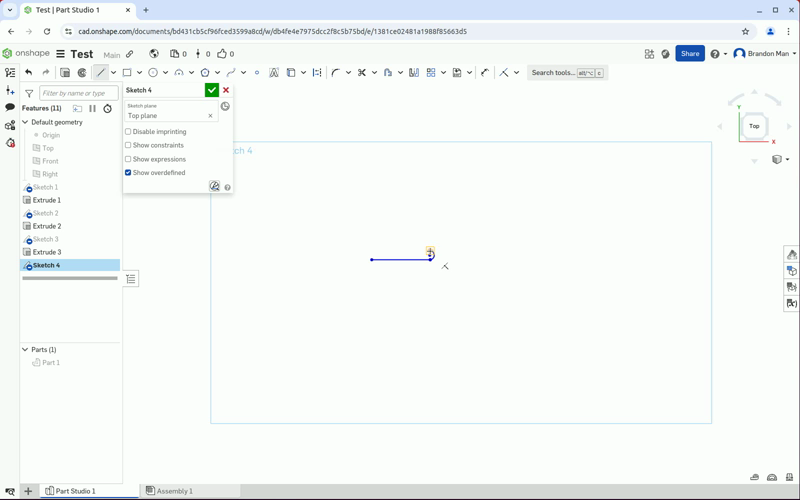
click(430, 250)
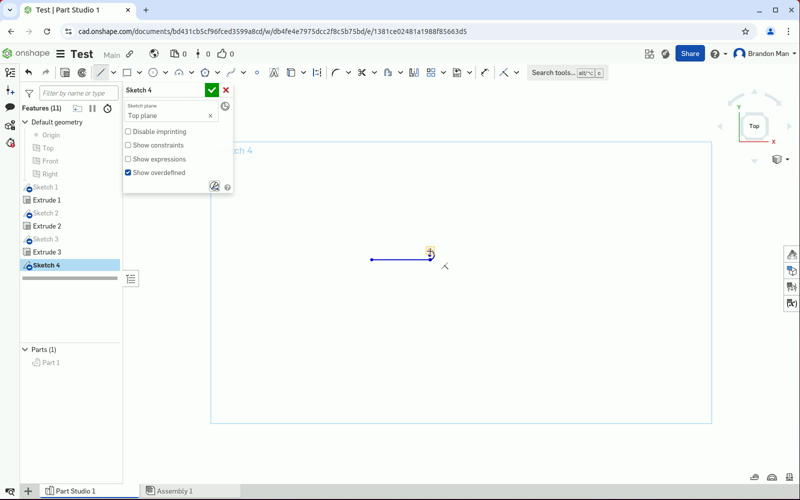
key_down(shift)
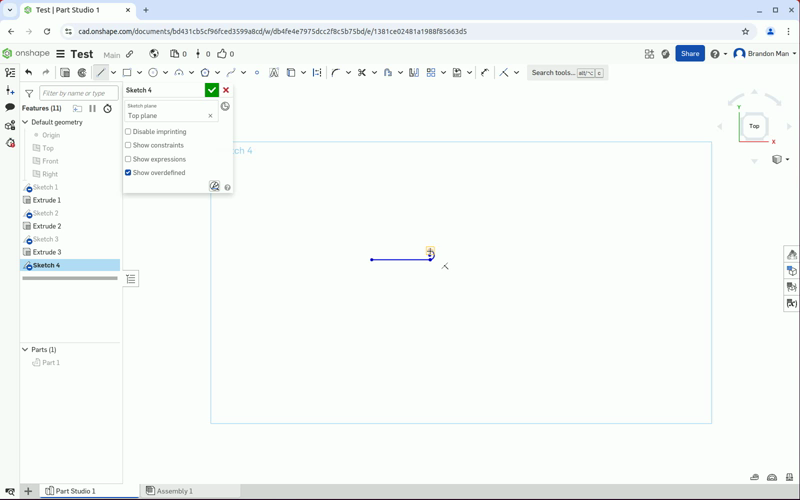
mouse_move(460, 250)
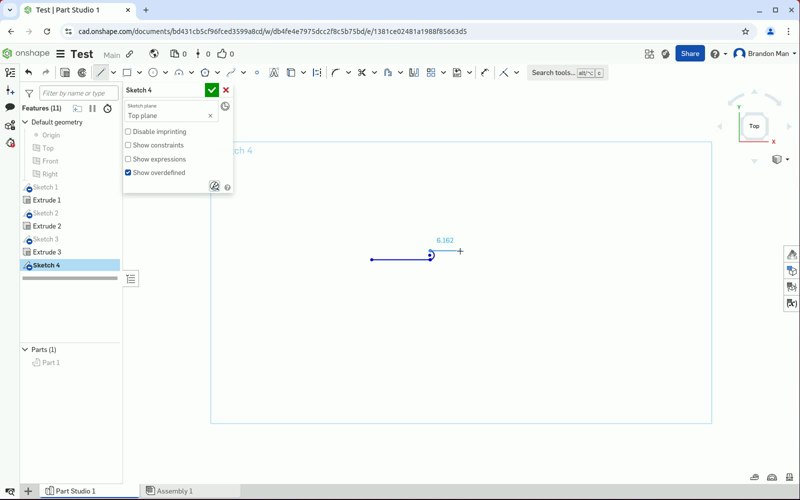
mouse_move(371, 250)
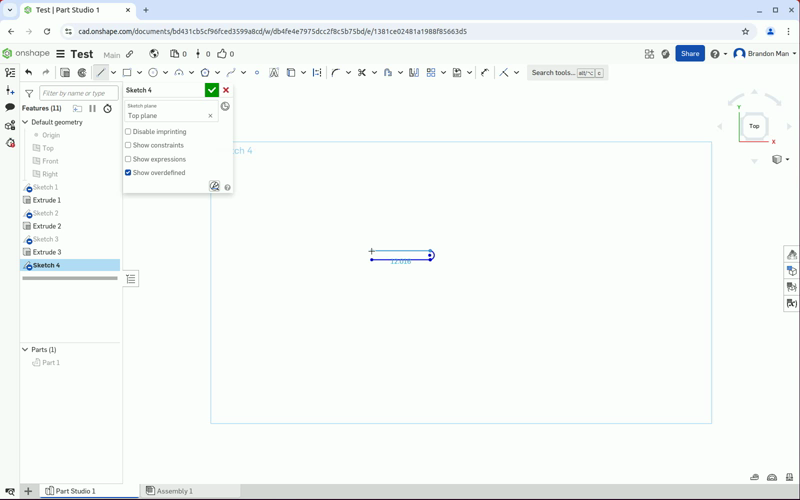
click(371, 250)
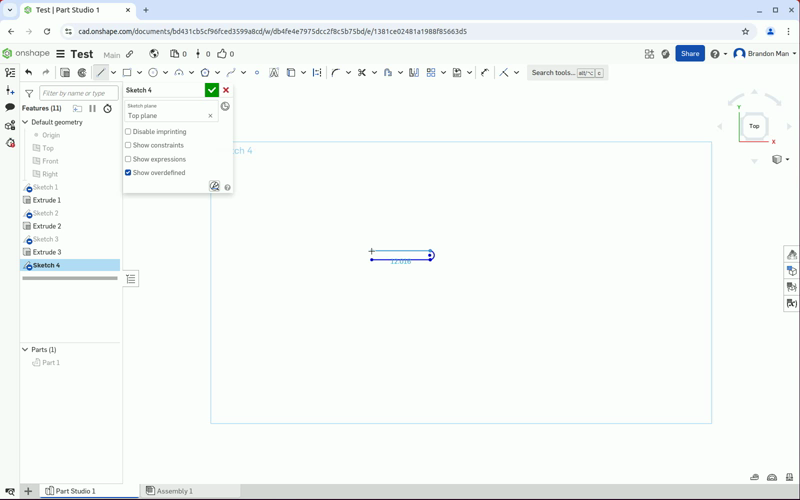
key_up(shift)
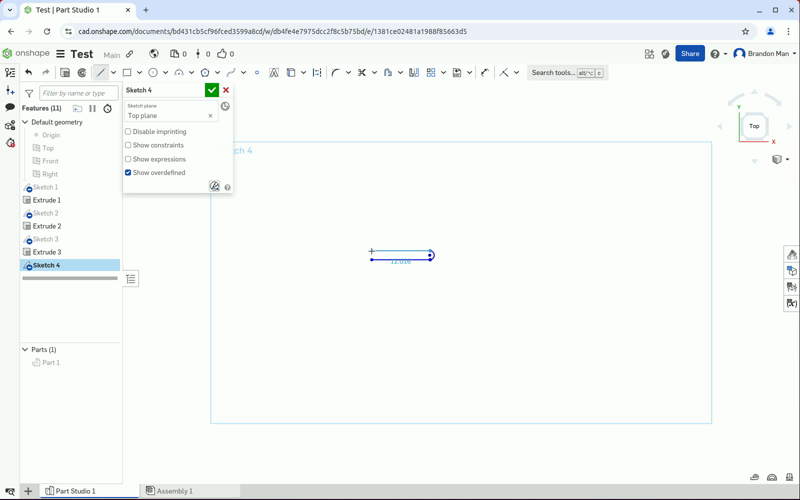
key(esc)
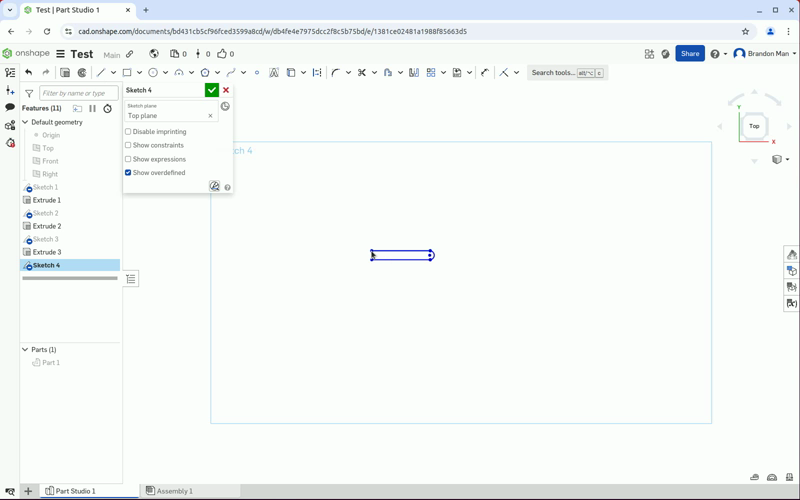
key(a)
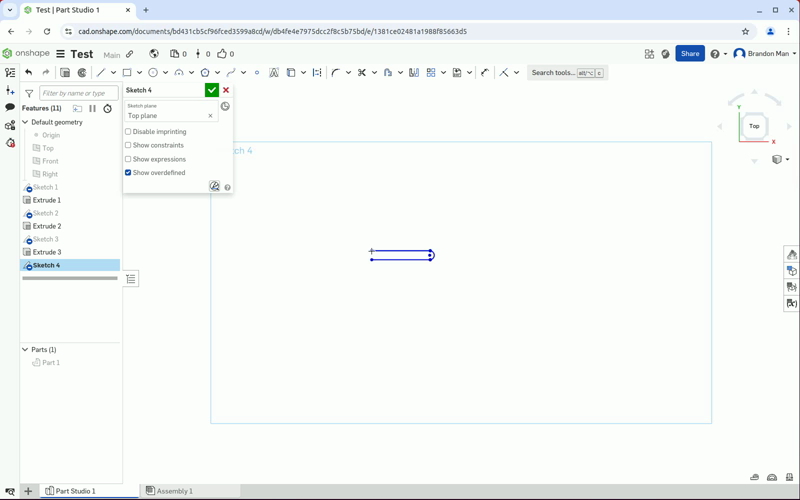
mouse_move(371, 250)
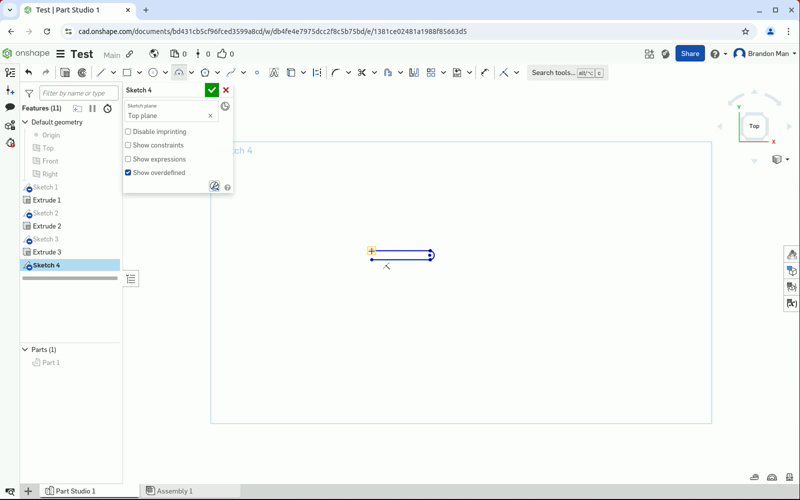
click(371, 250)
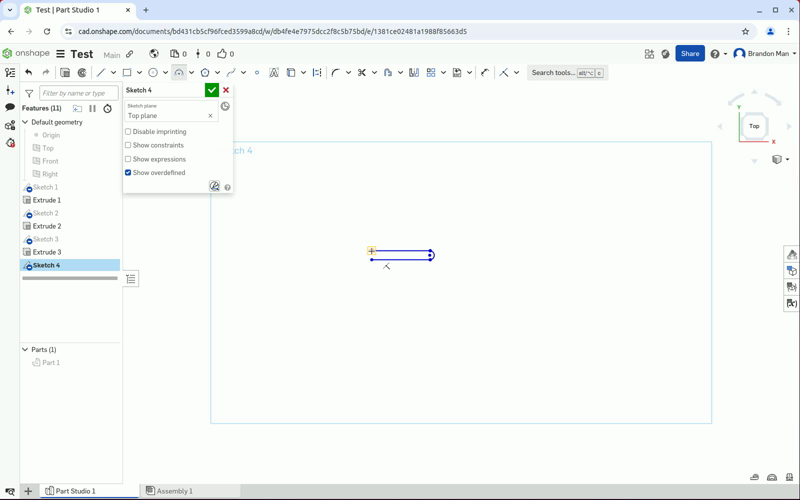
mouse_move(371, 259)
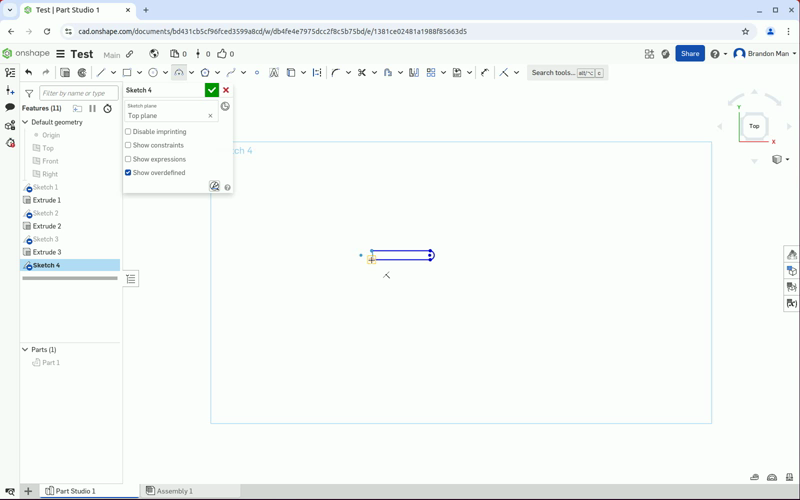
click(371, 259)
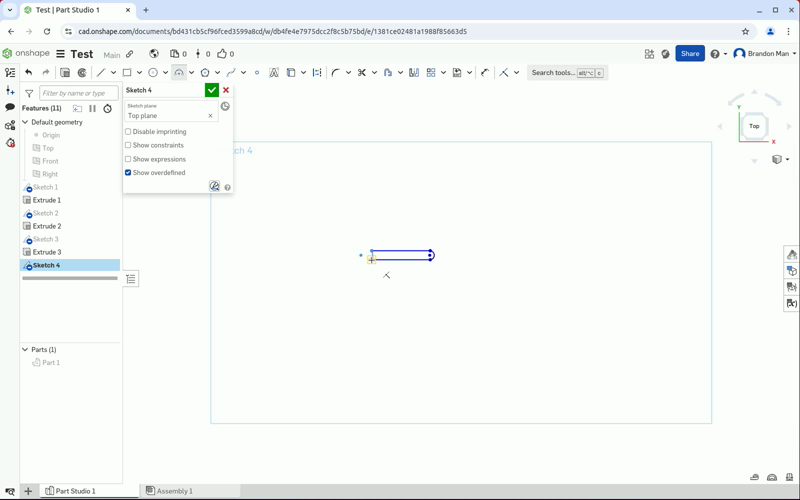
key_down(shift)
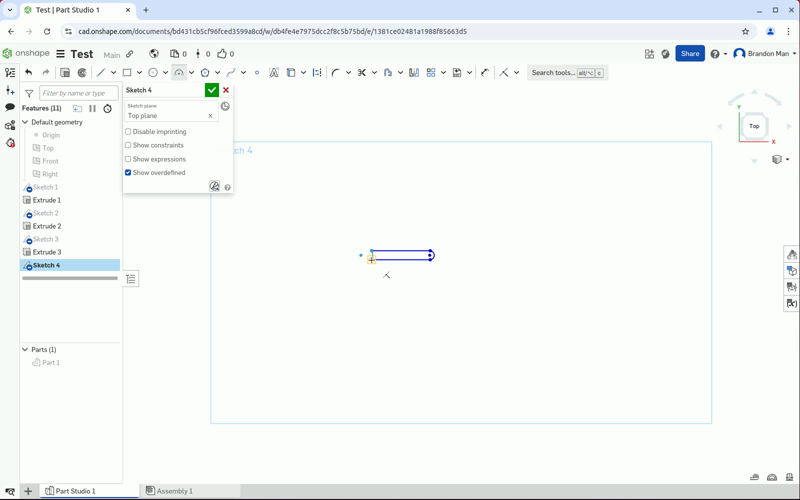
mouse_move(368, 255)
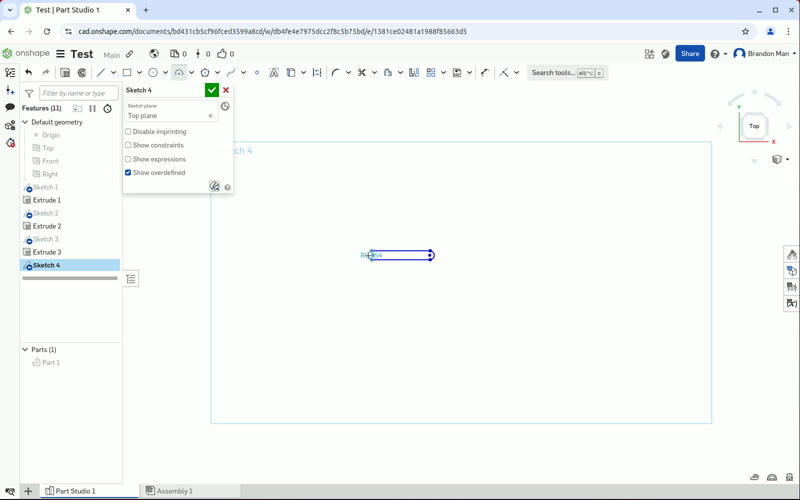
click(368, 255)
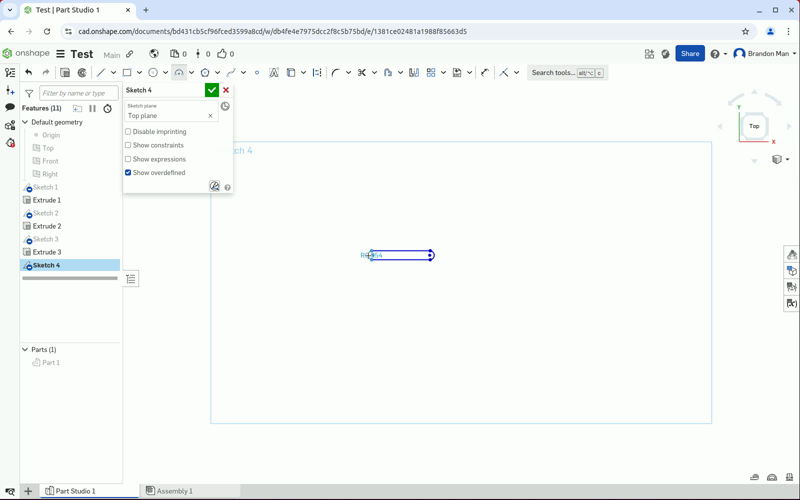
key_up(shift)
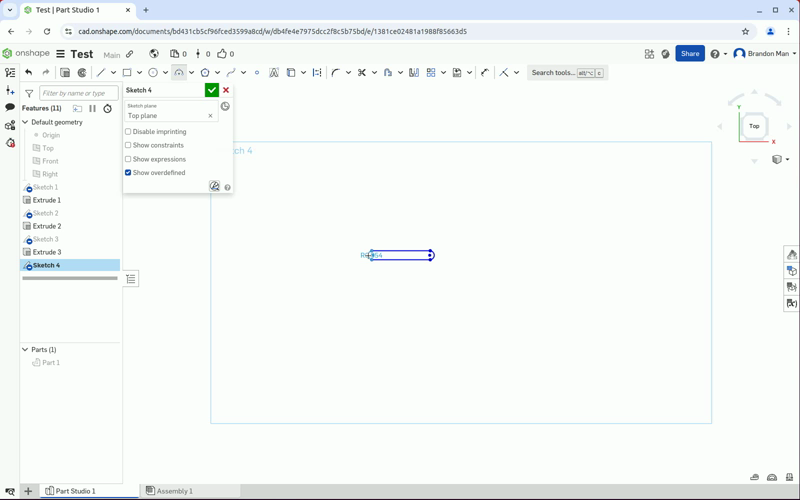
key(esc)
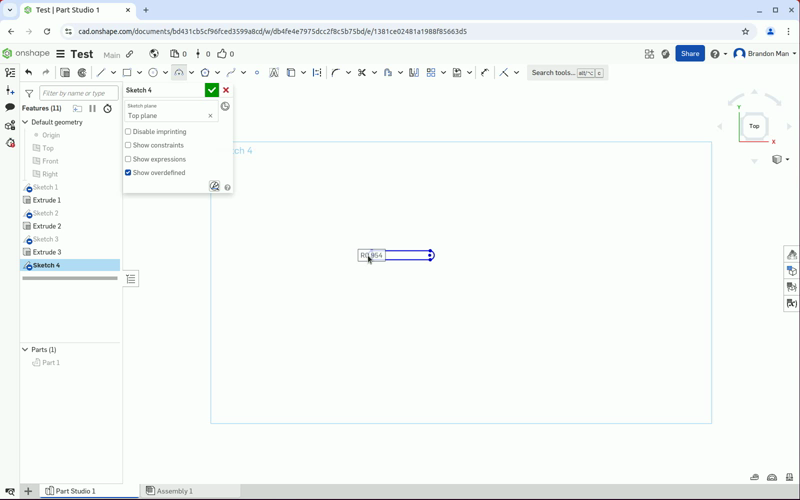
mouse_move(378, 254)
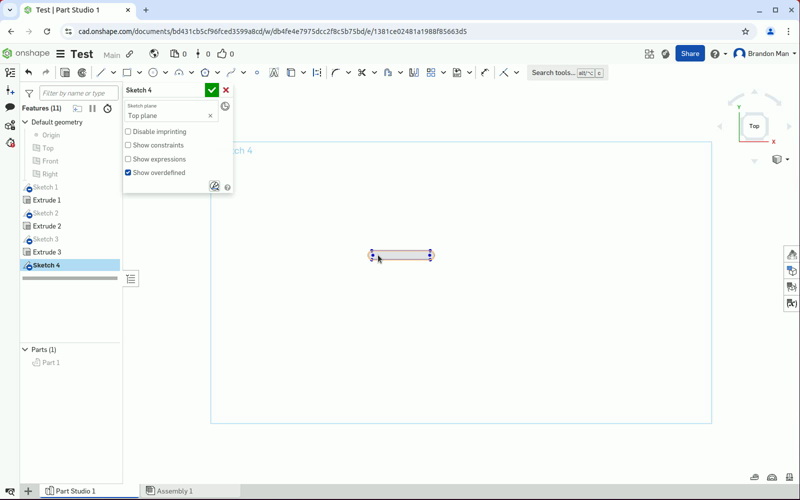
scroll(6)
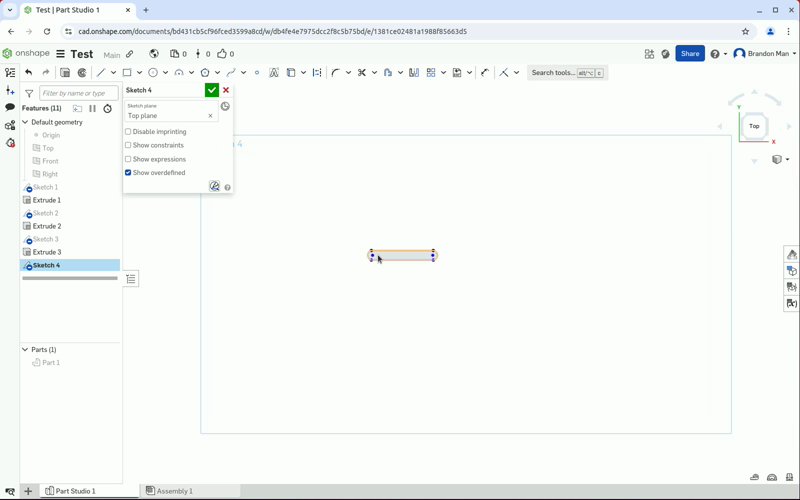
scroll(6)
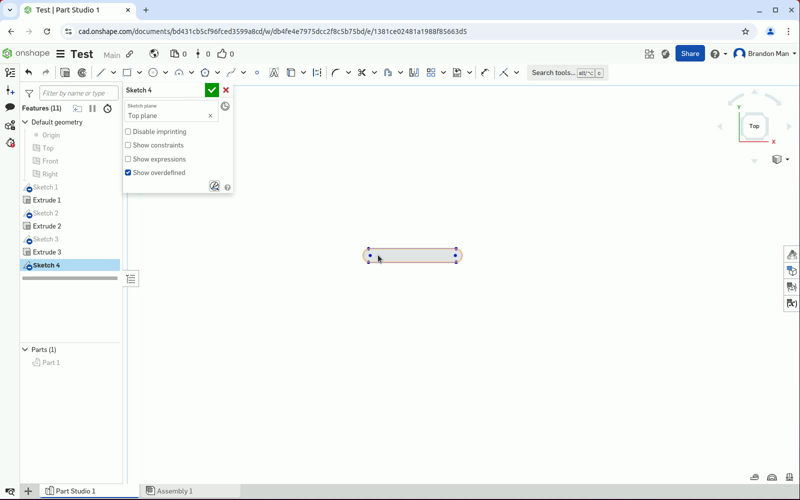
scroll(6)
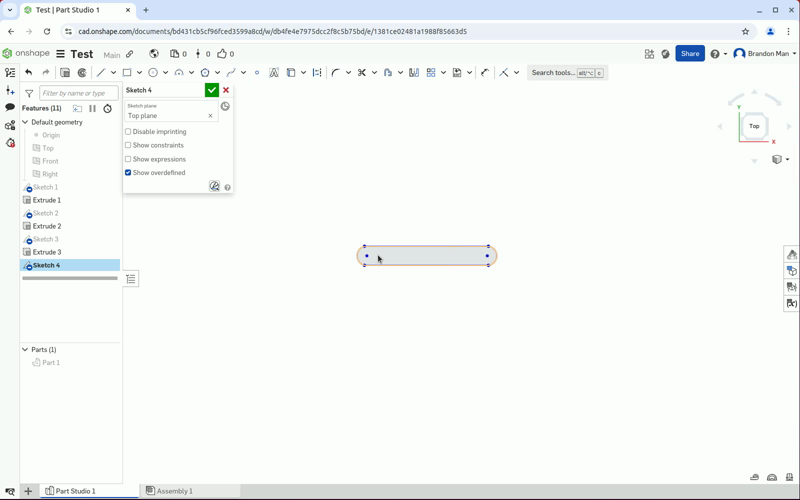
scroll(6)
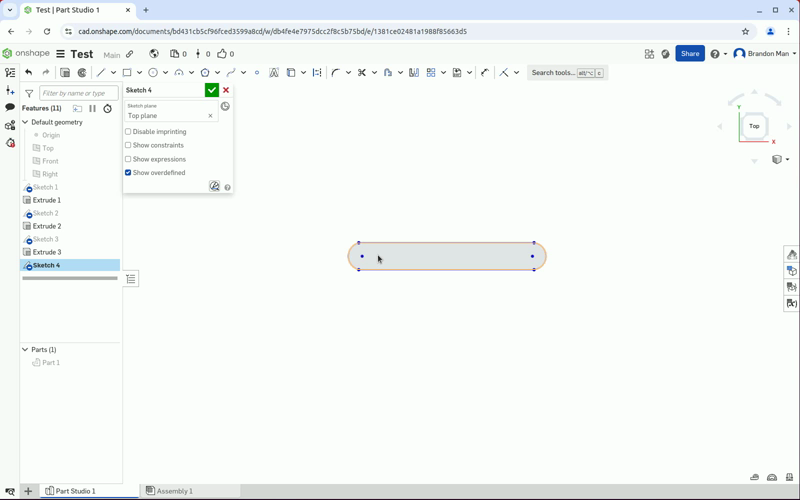
scroll(6)
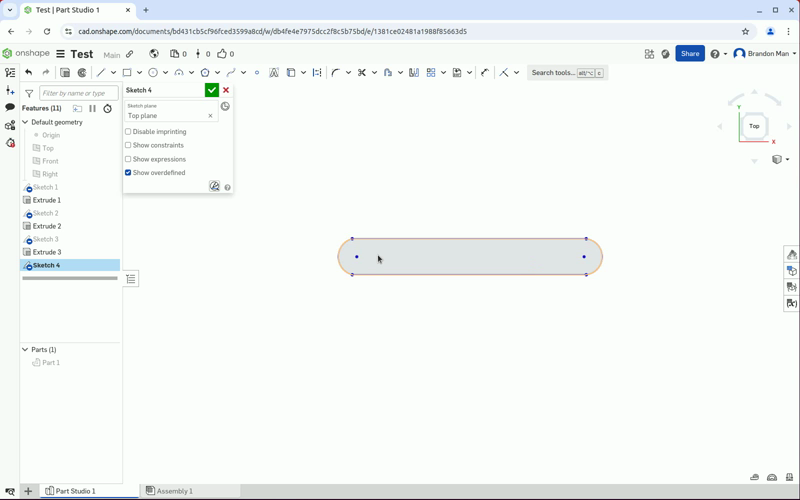
scroll(6)
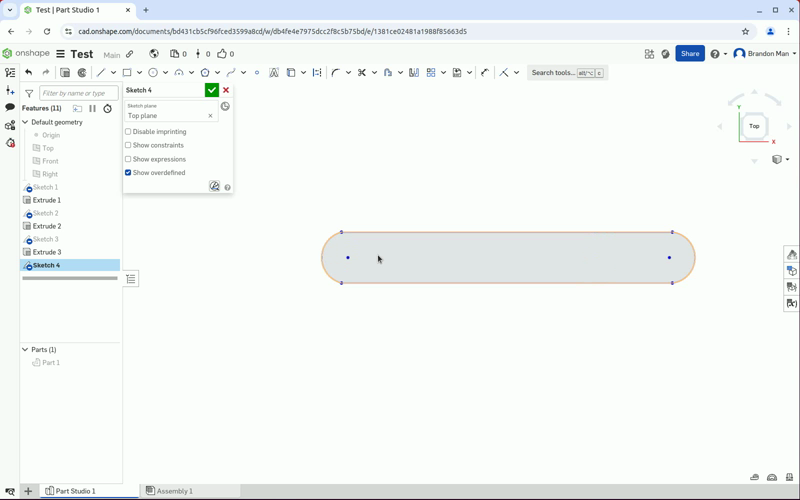
scroll(6)
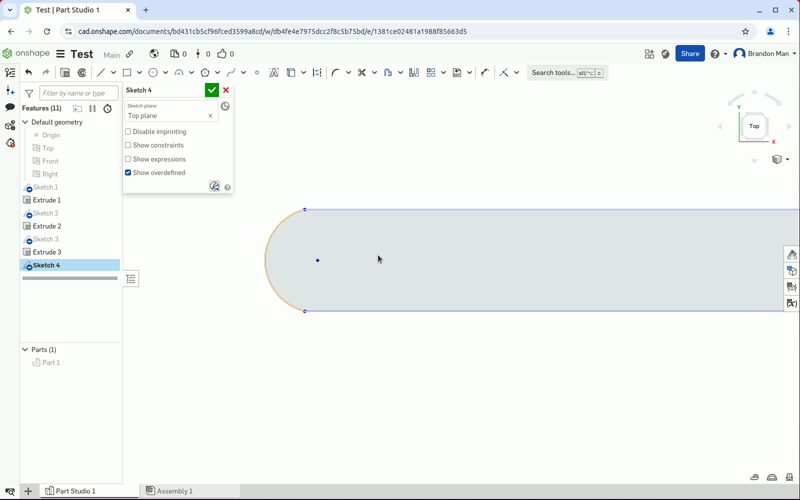
click(378, 254)
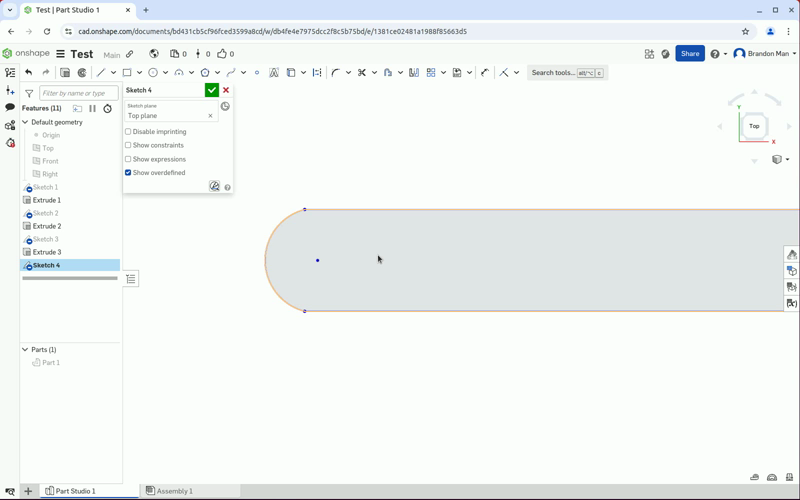
scroll(-6)
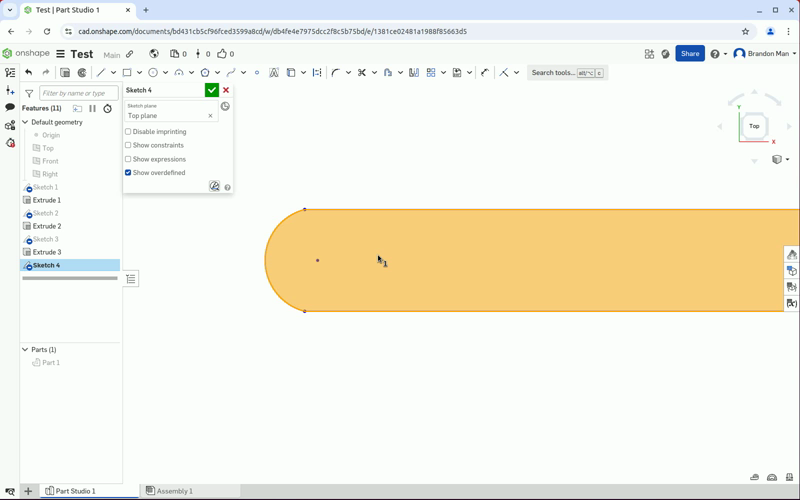
scroll(-6)
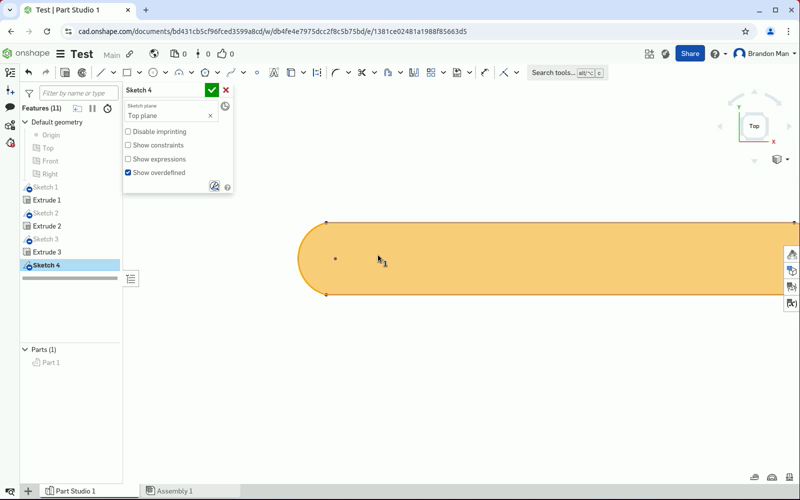
scroll(-6)
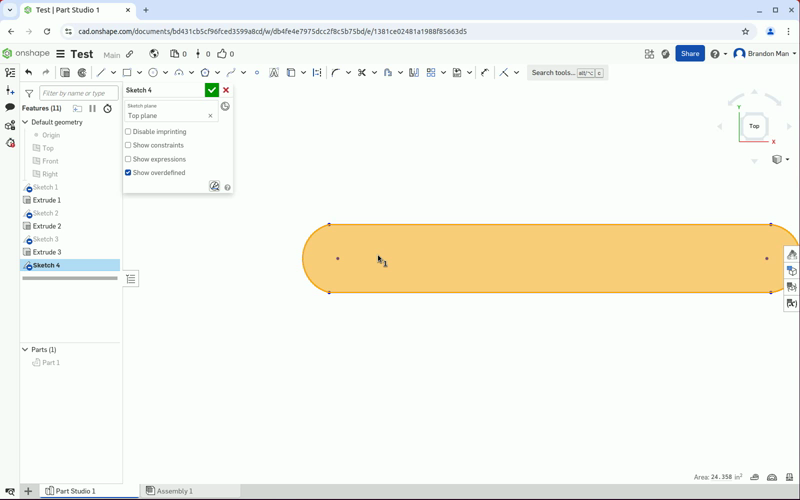
scroll(-6)
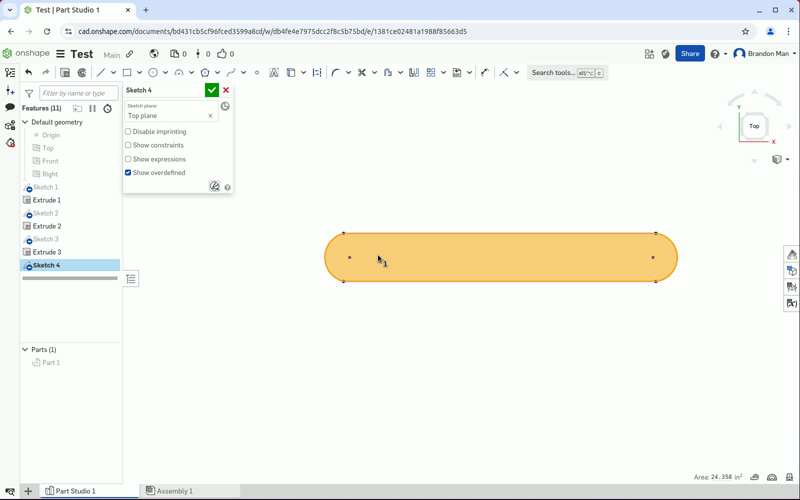
scroll(-6)
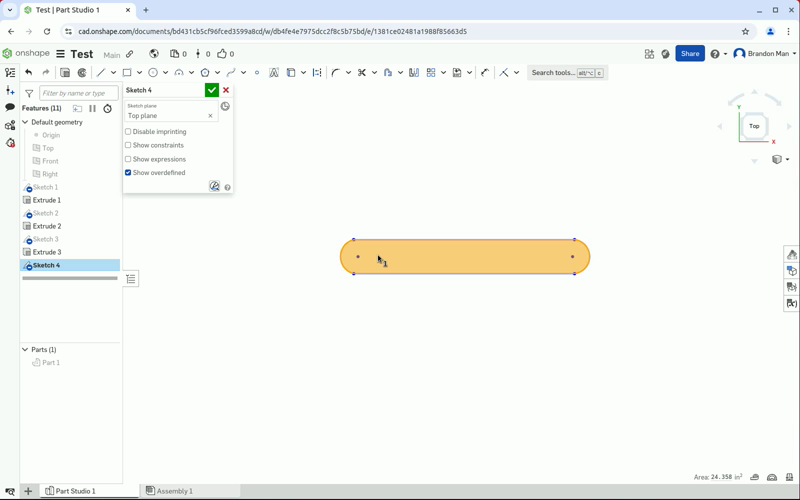
scroll(-6)
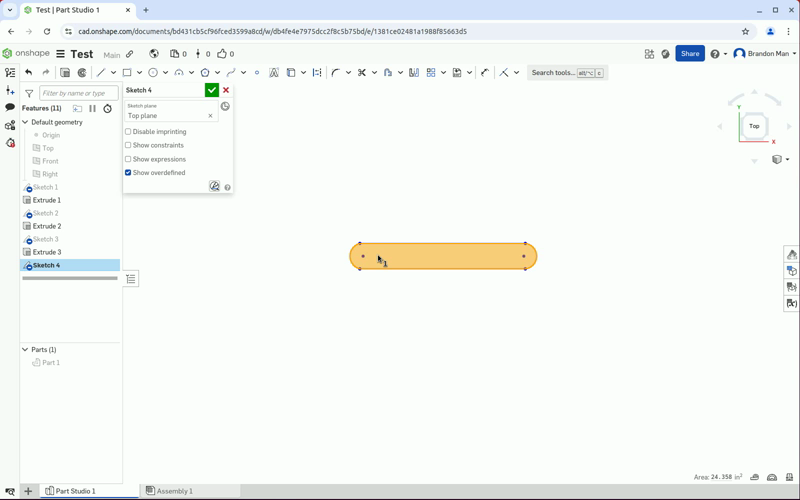
scroll(-6)
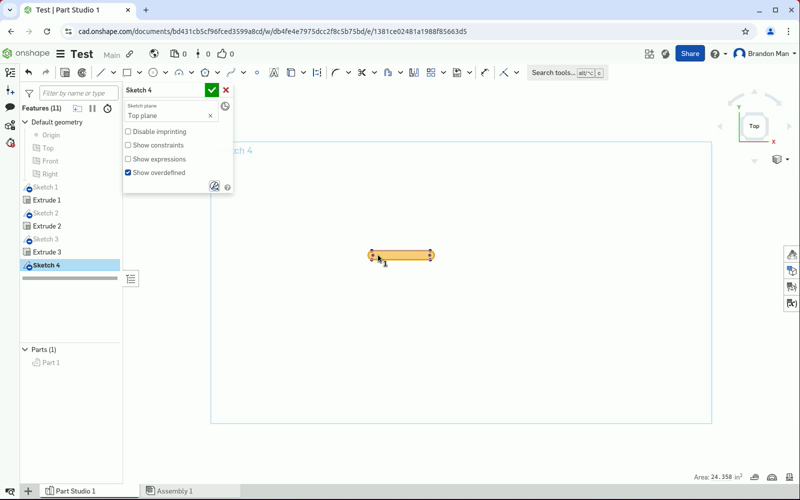
mouse_move(73, 352)
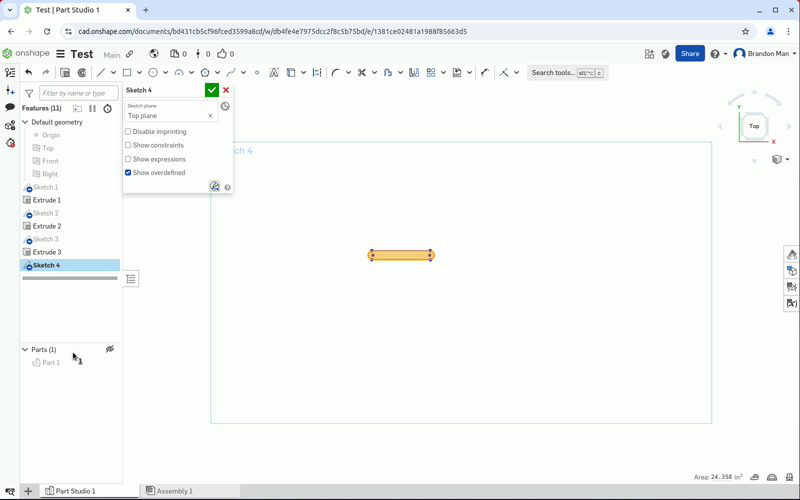
key(shift+y)
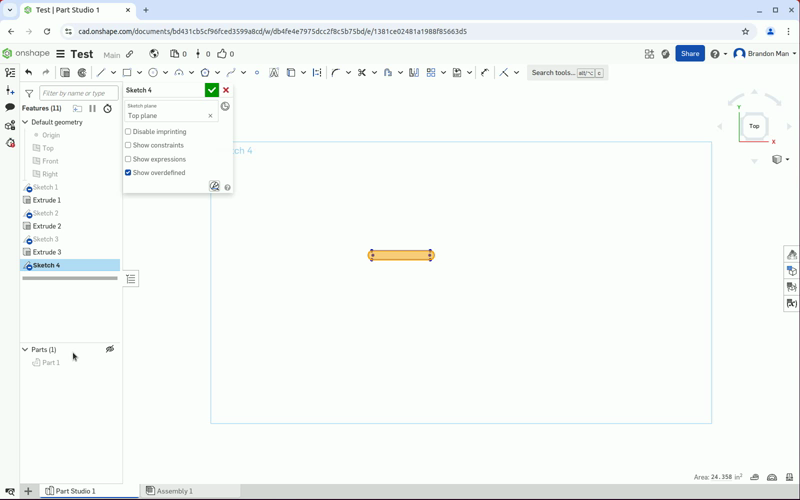
key(shift+e)
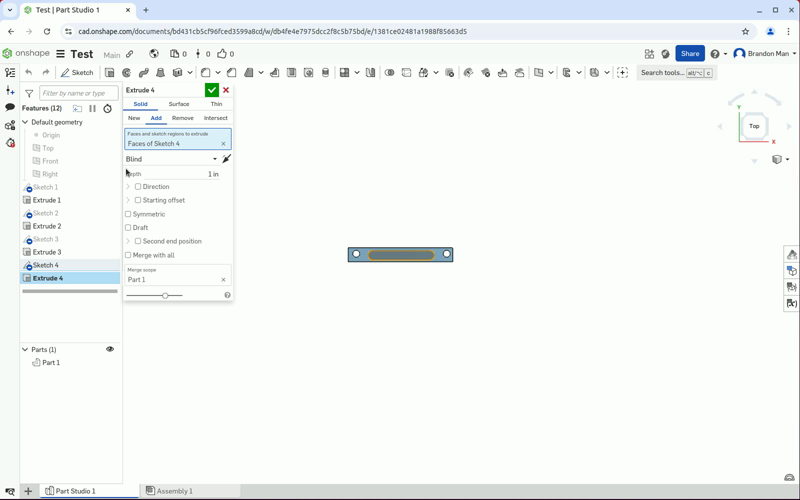
mouse_move(143, 106)
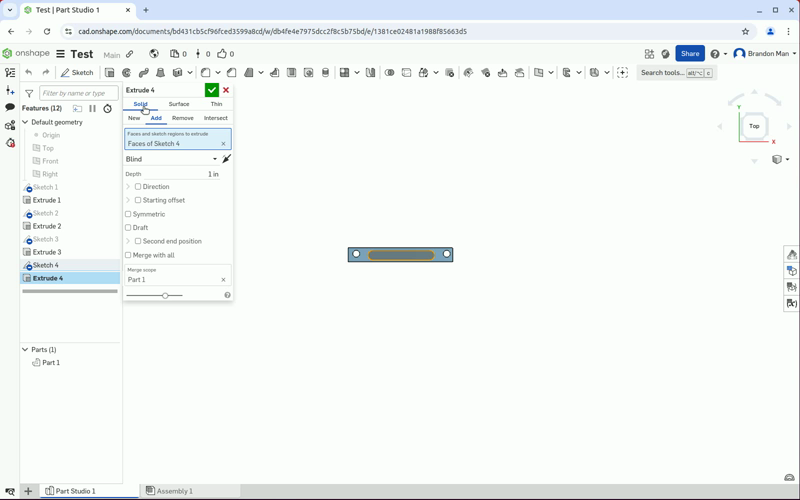
click(143, 106)
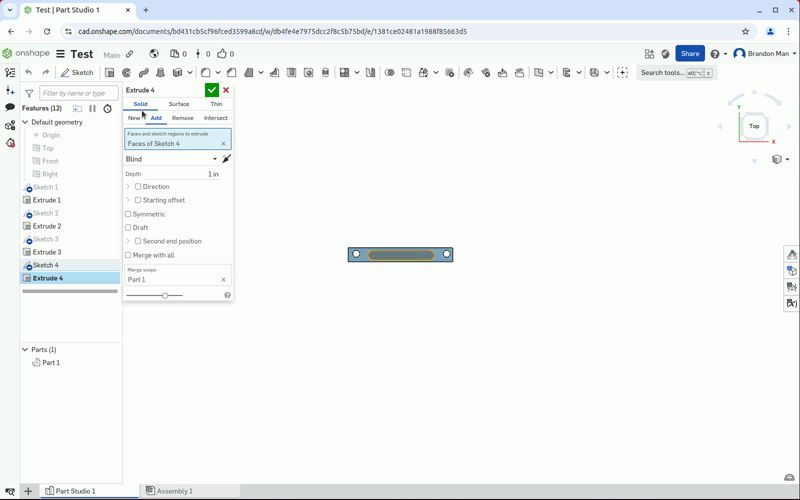
mouse_move(137, 120)
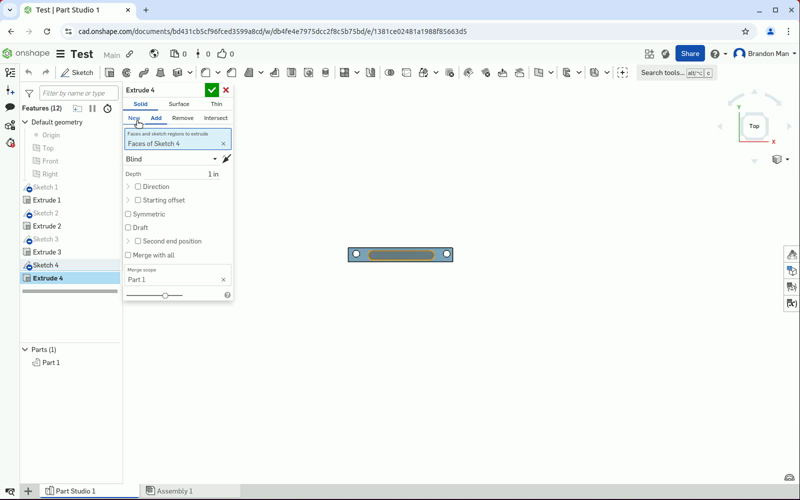
click(137, 120)
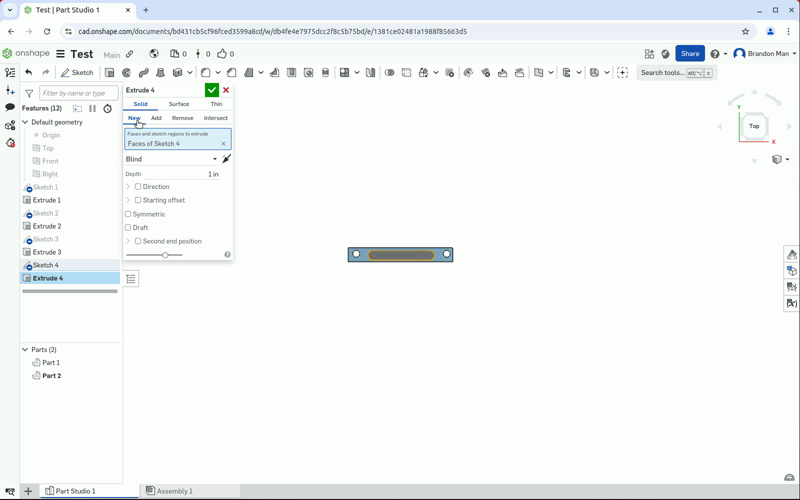
key(tab, 4)
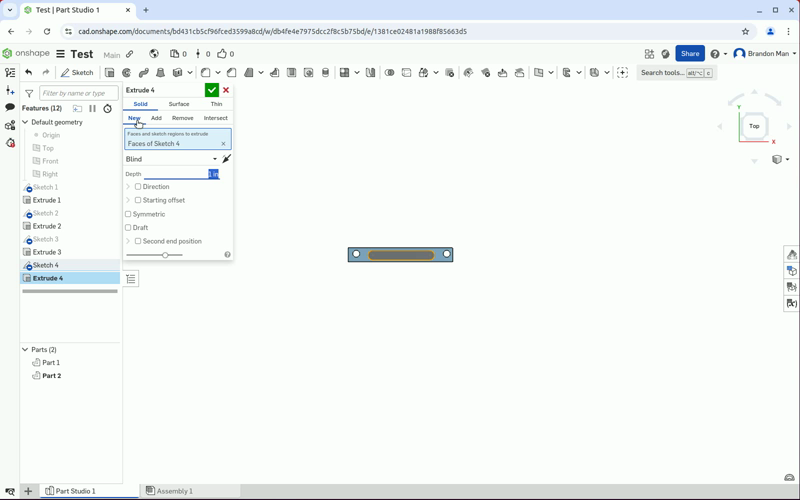
text(2.166)
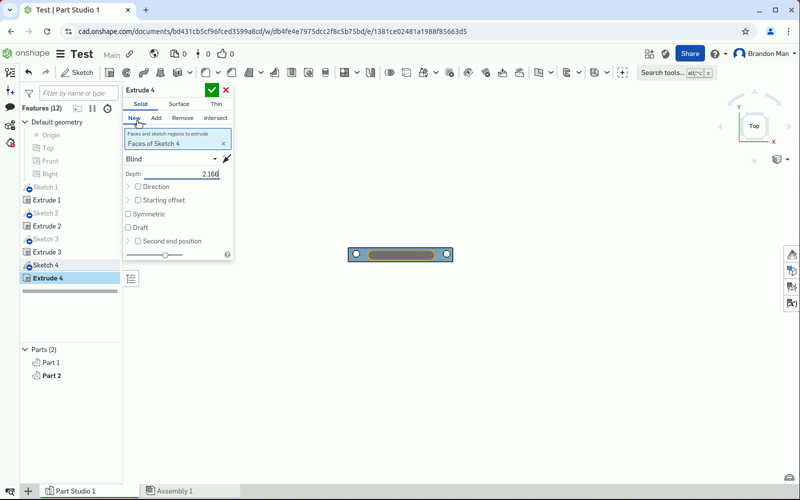
key(enter)
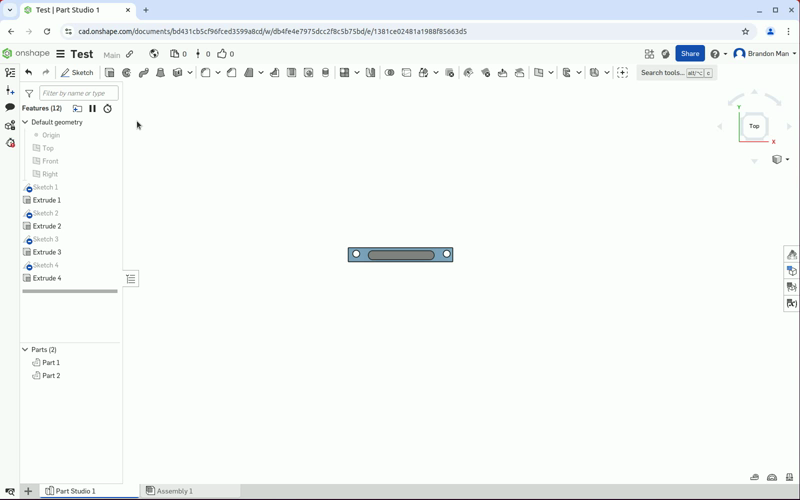
key(shift+h)
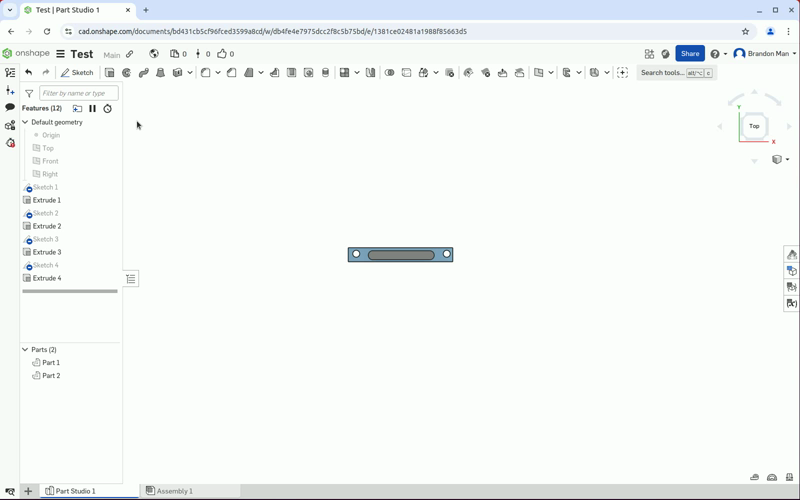
key(shift+h)
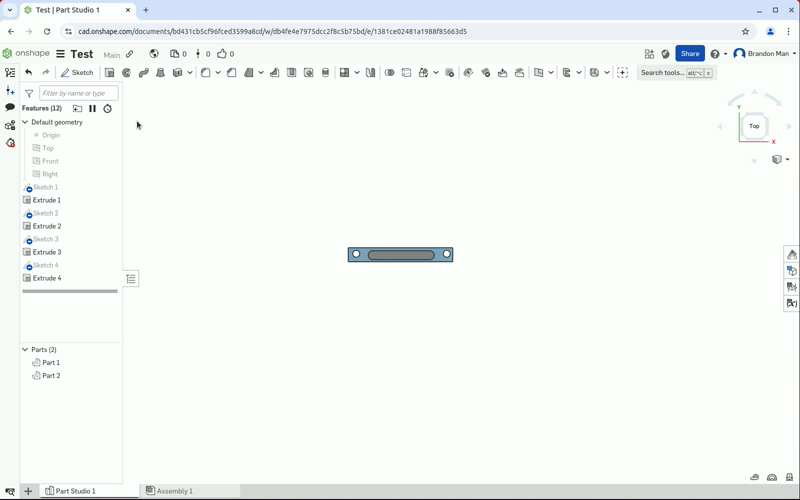
mouse_move(73, 189)
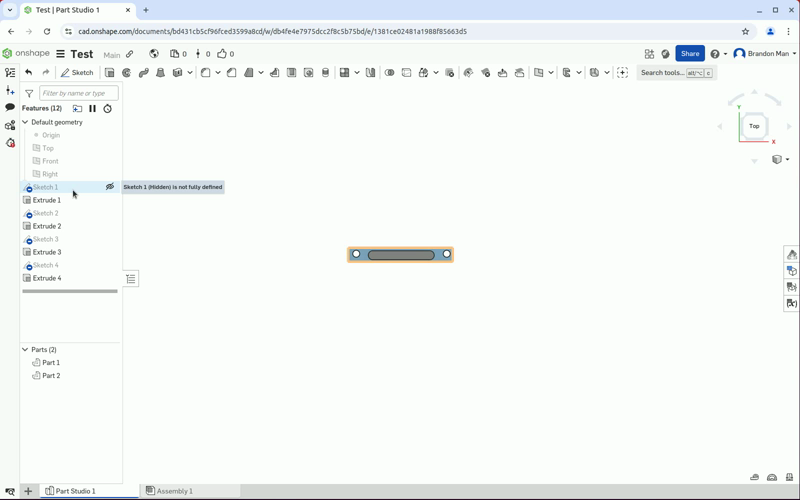
click(73, 189)
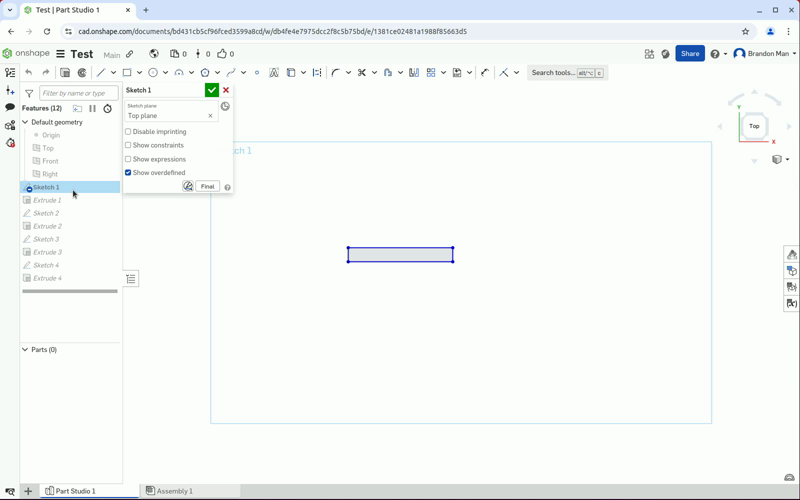
mouse_move(229, 92)
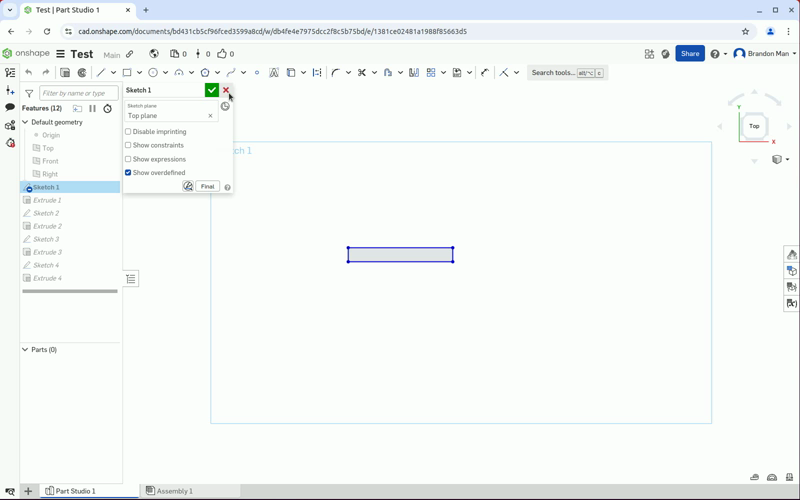
click(229, 92)
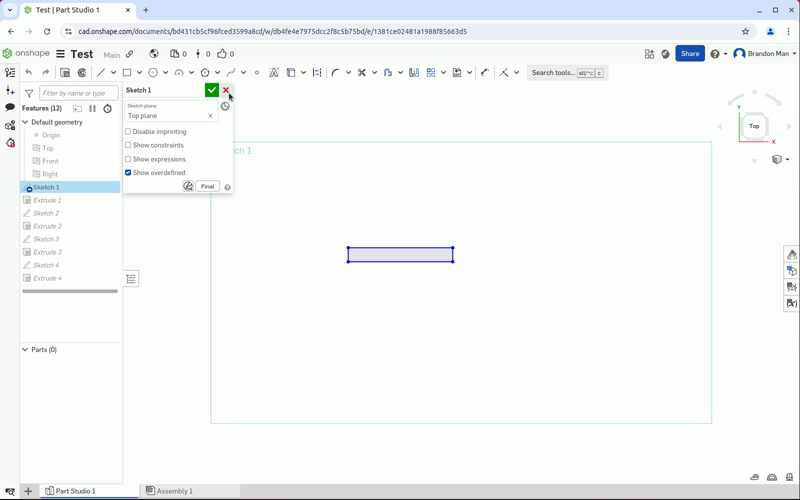
key(shift+s)
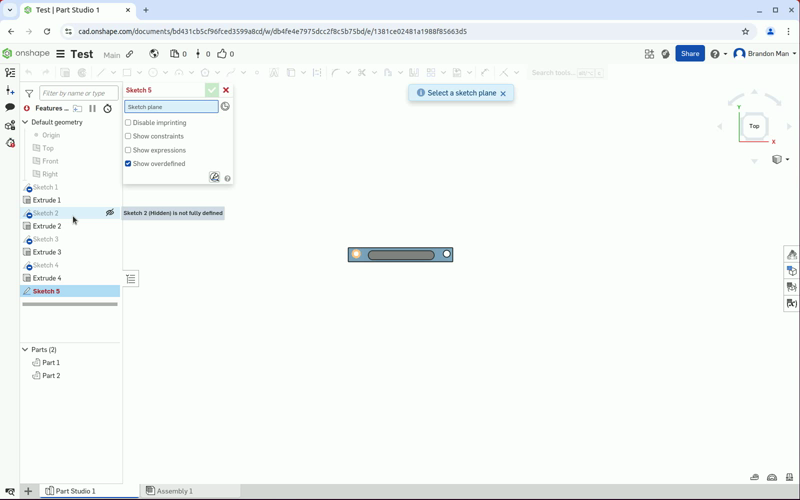
scroll(3)
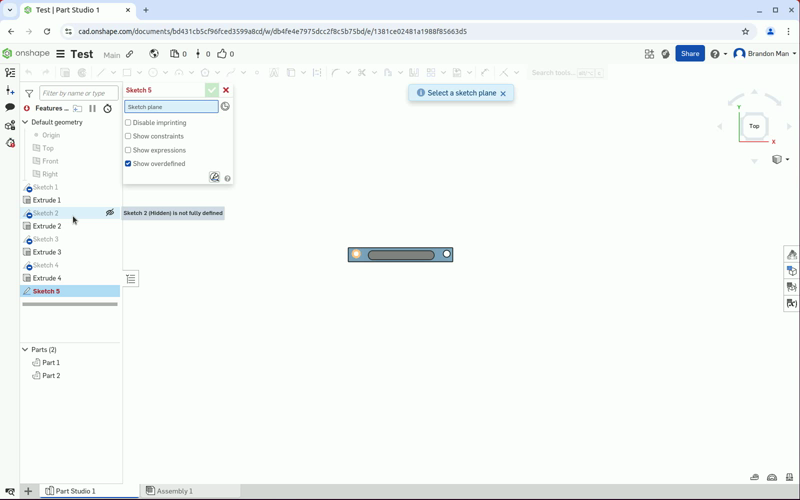
mouse_move(73, 150)
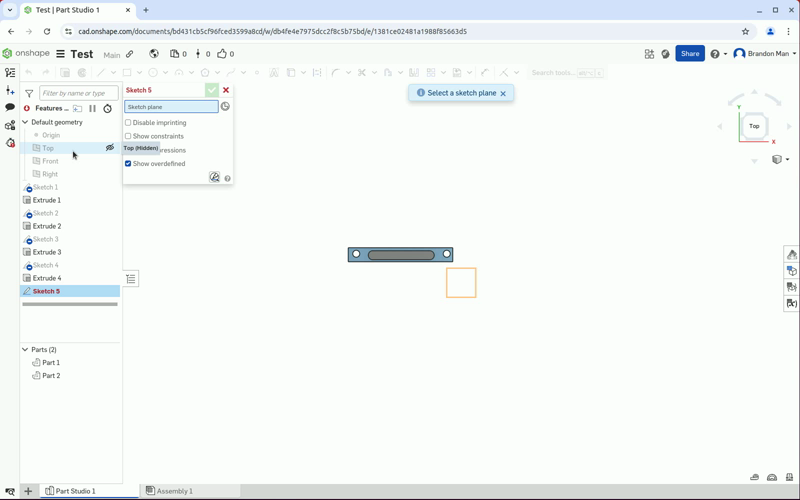
click(73, 150)
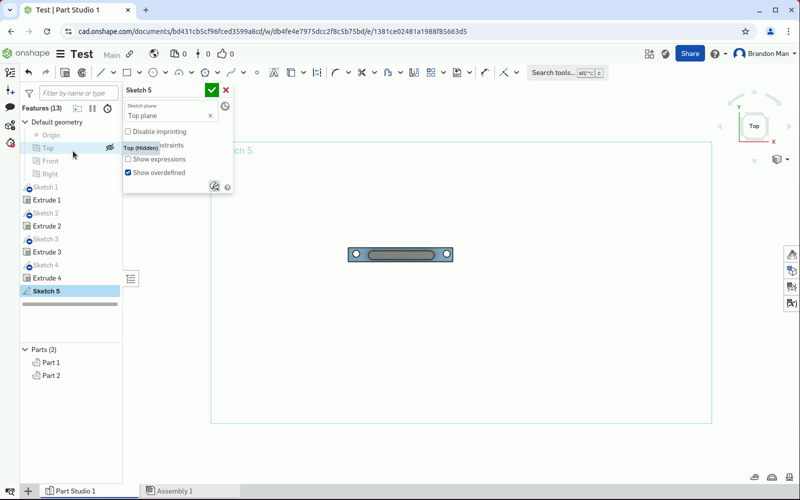
mouse_move(73, 352)
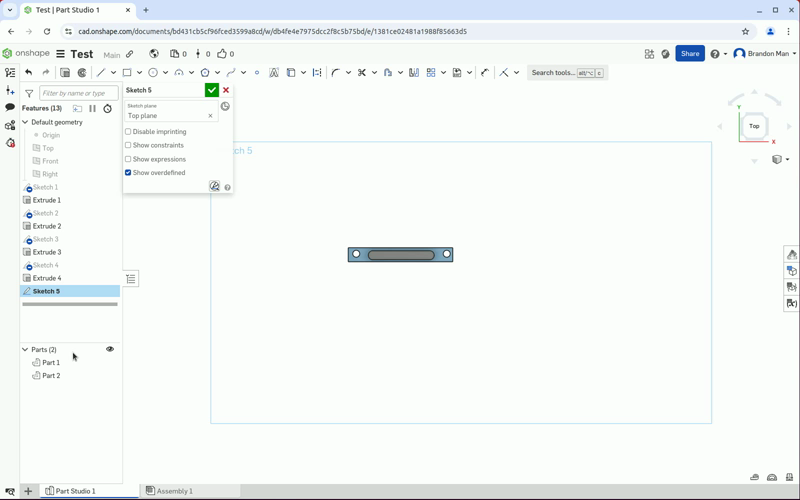
key(y)
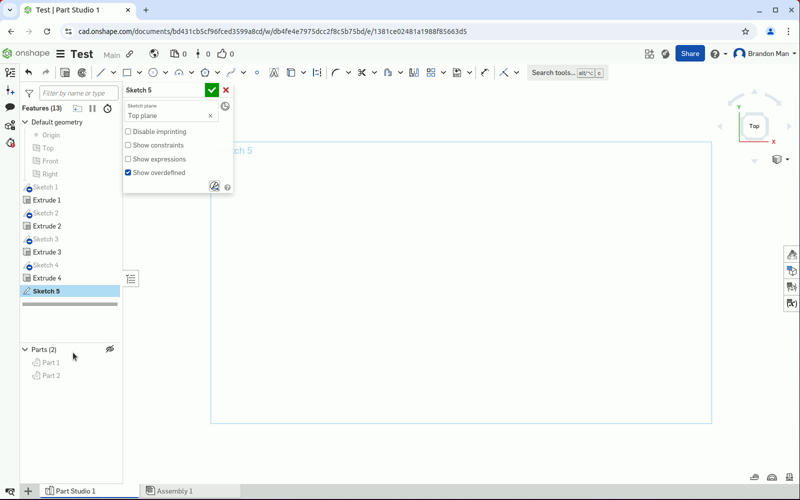
key(l)
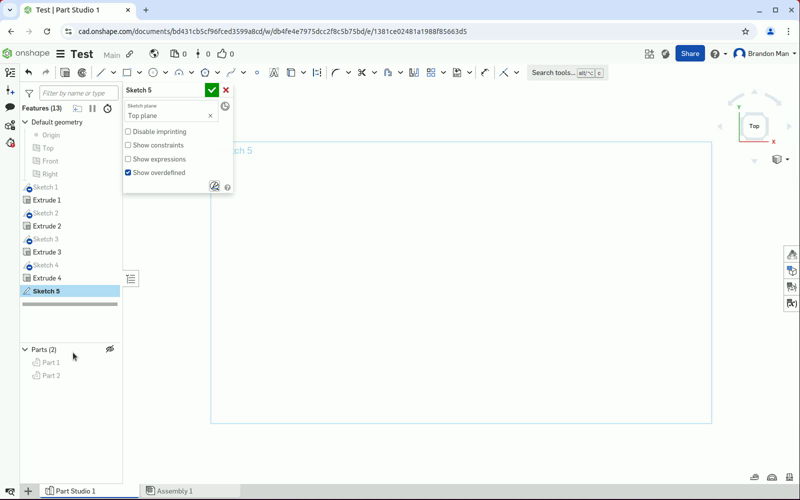
key_down(shift)
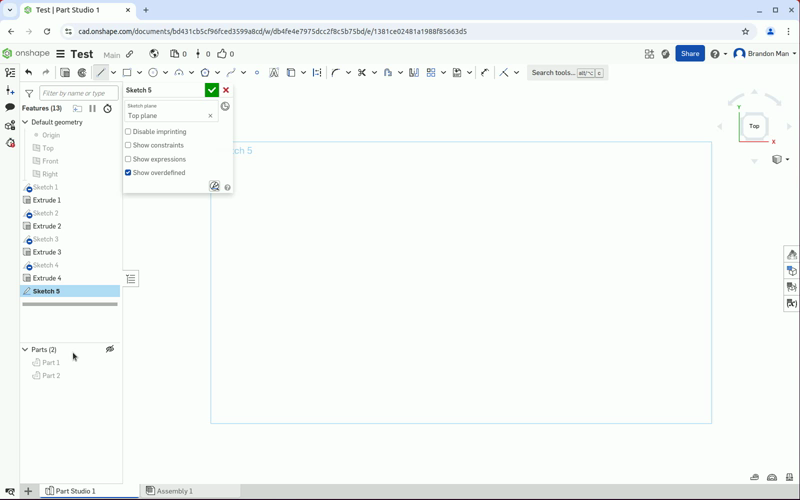
mouse_move(358, 247)
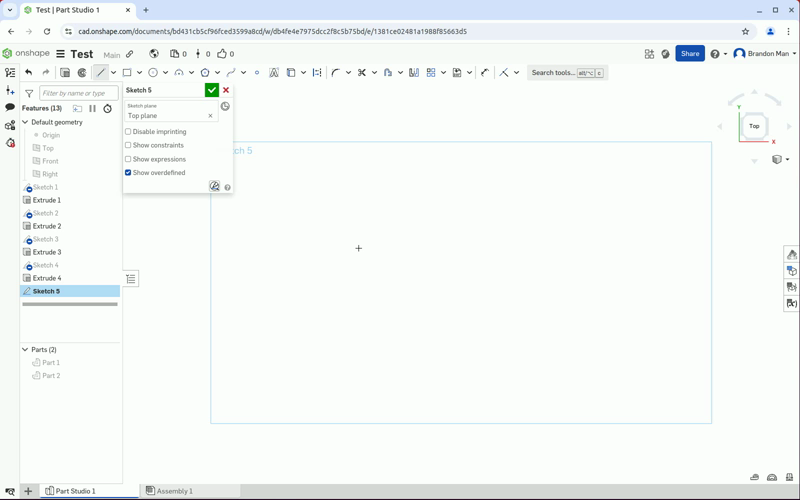
click(358, 247)
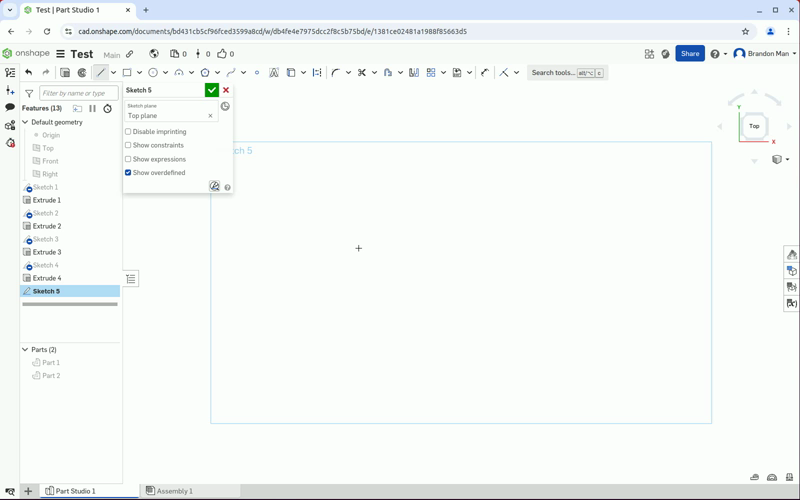
key_up(shift)
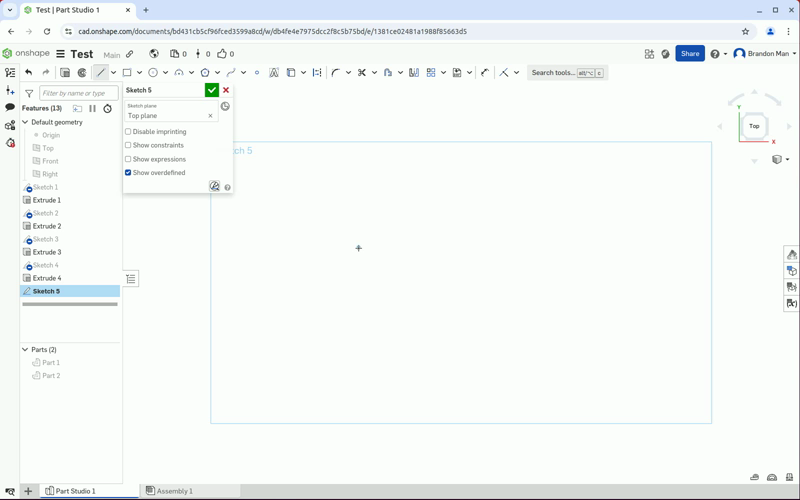
key_down(shift)
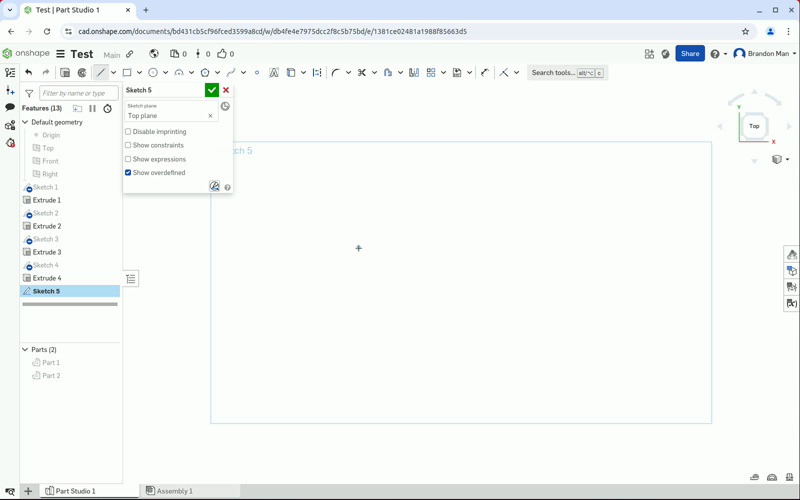
mouse_move(388, 247)
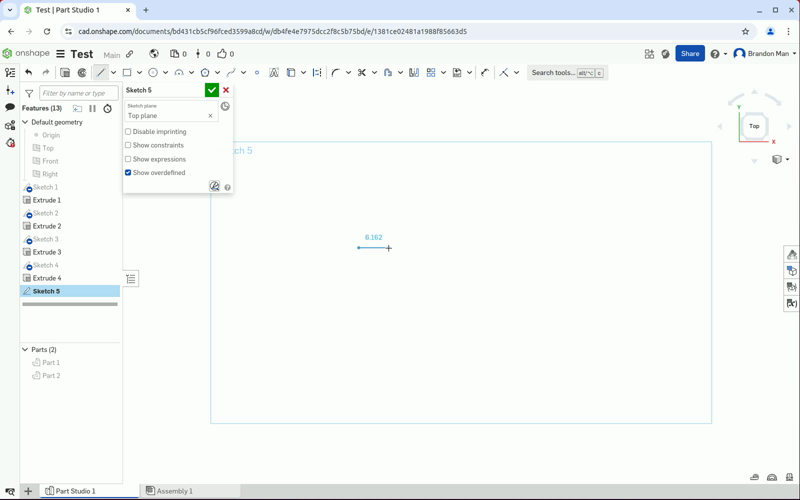
mouse_move(362, 249)
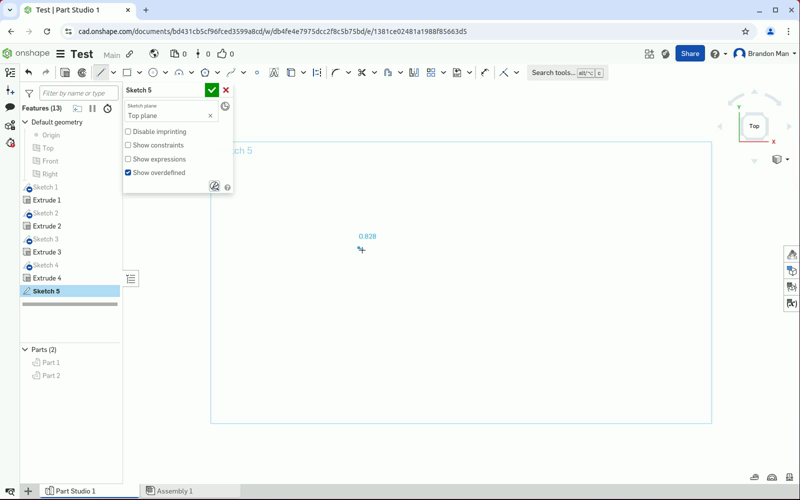
scroll(6)
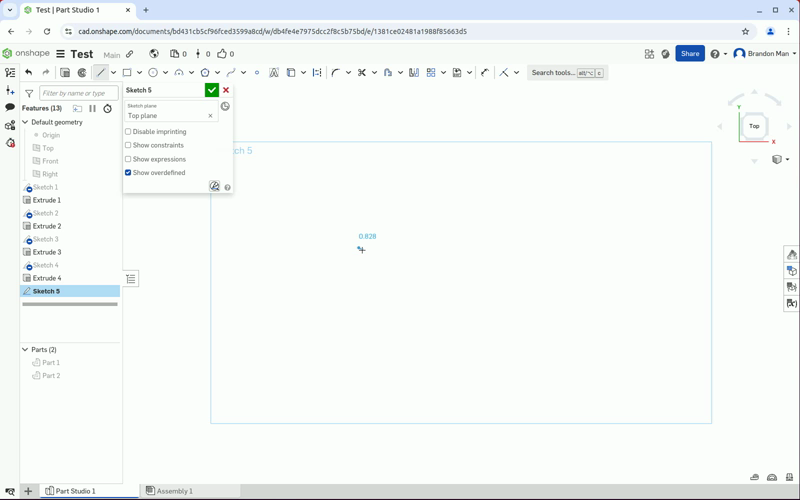
scroll(6)
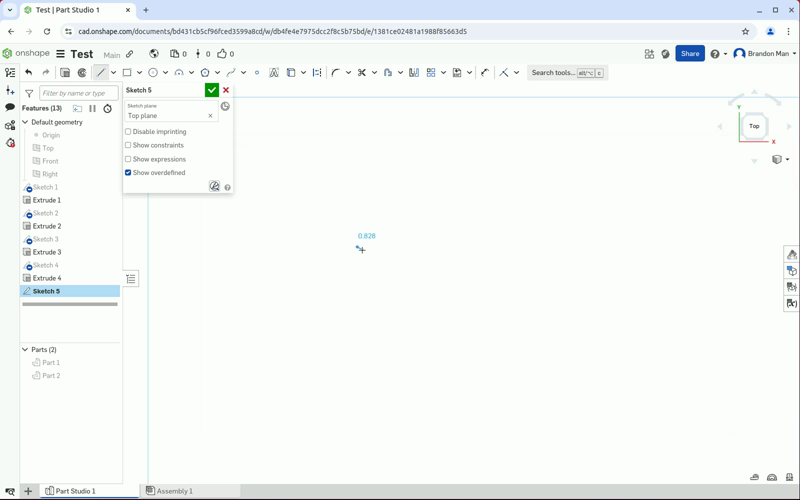
scroll(6)
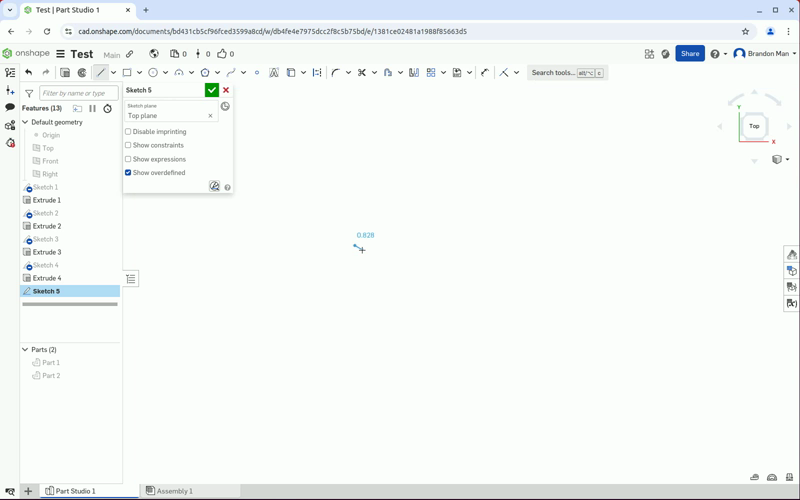
scroll(6)
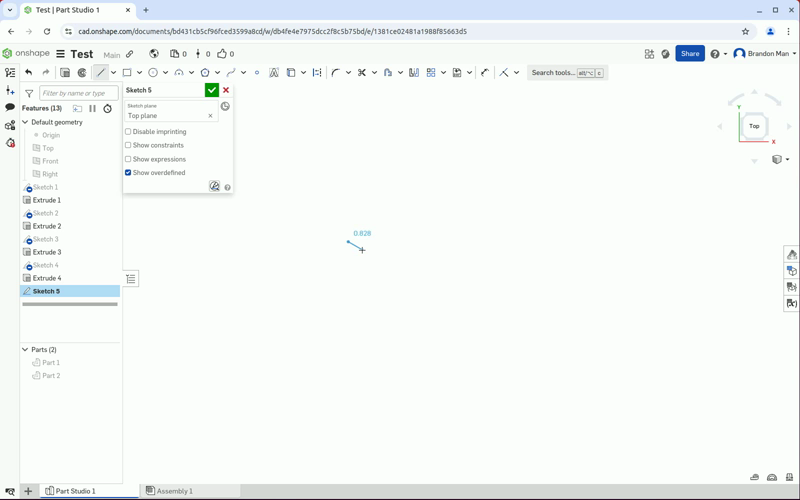
scroll(6)
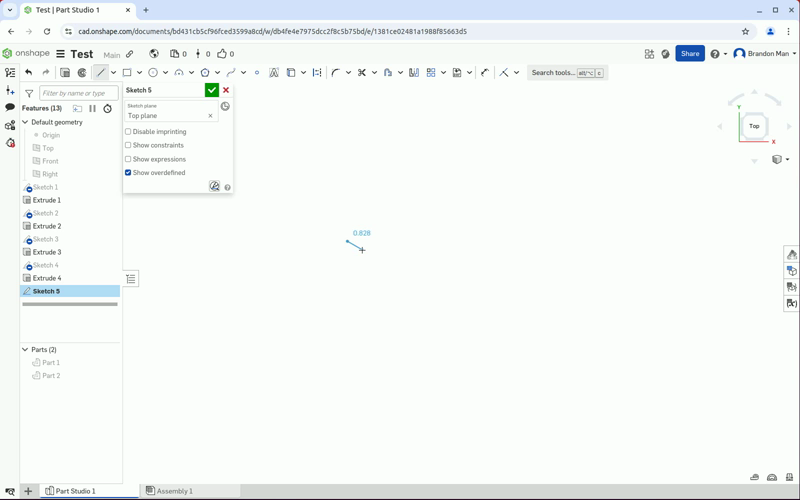
scroll(6)
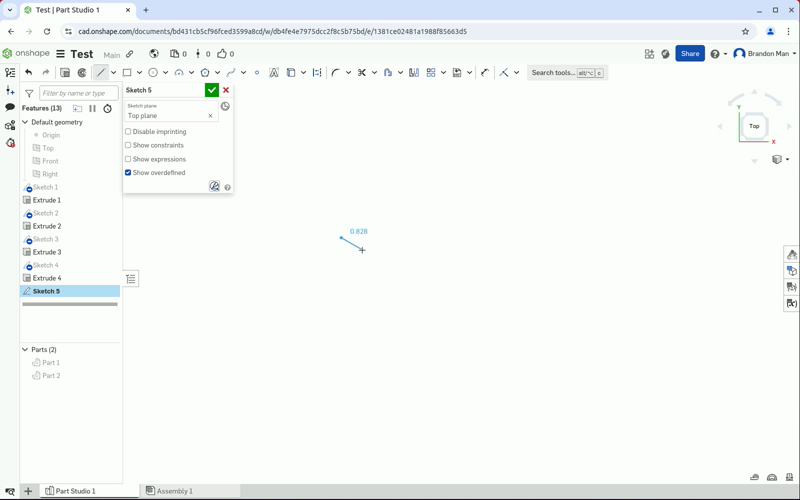
scroll(6)
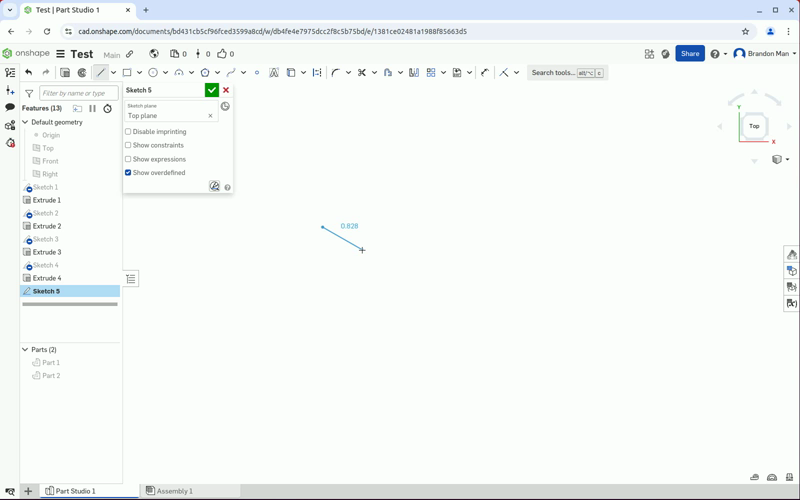
click(362, 249)
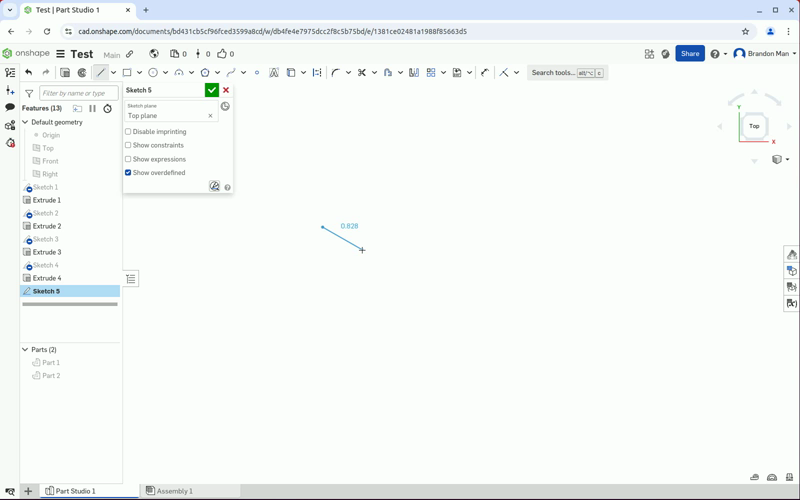
scroll(-6)
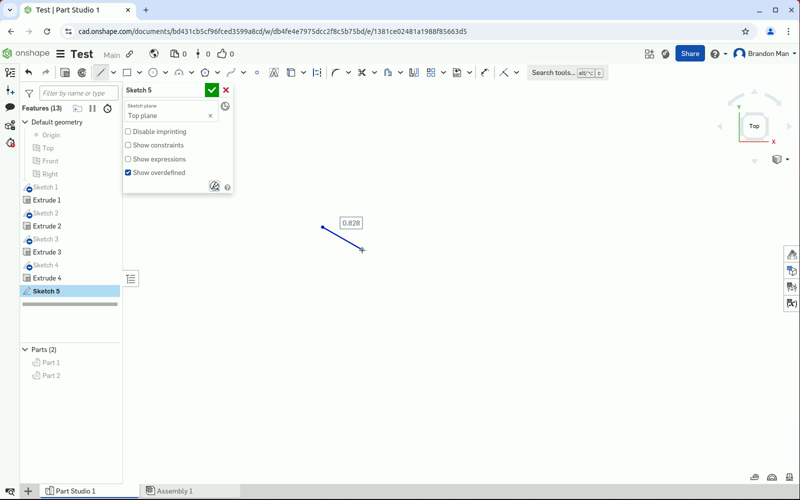
scroll(-6)
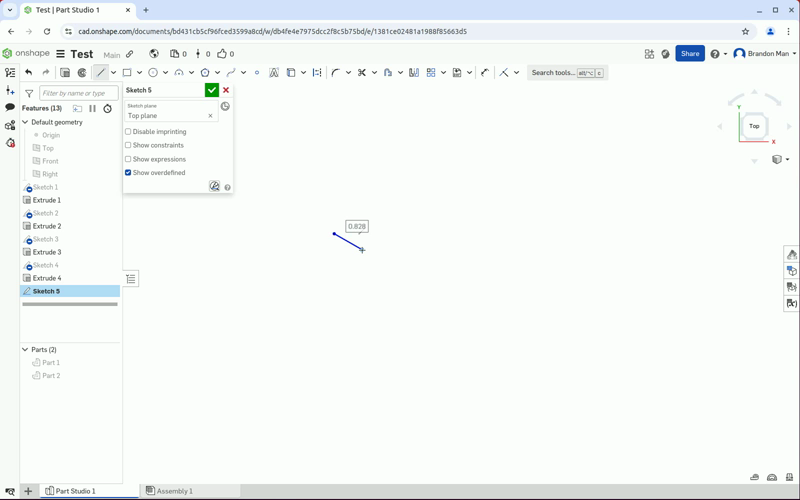
scroll(-6)
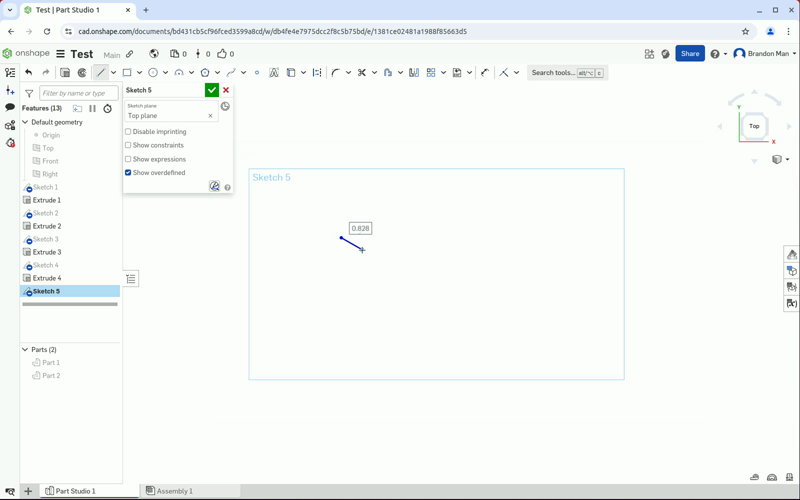
scroll(-6)
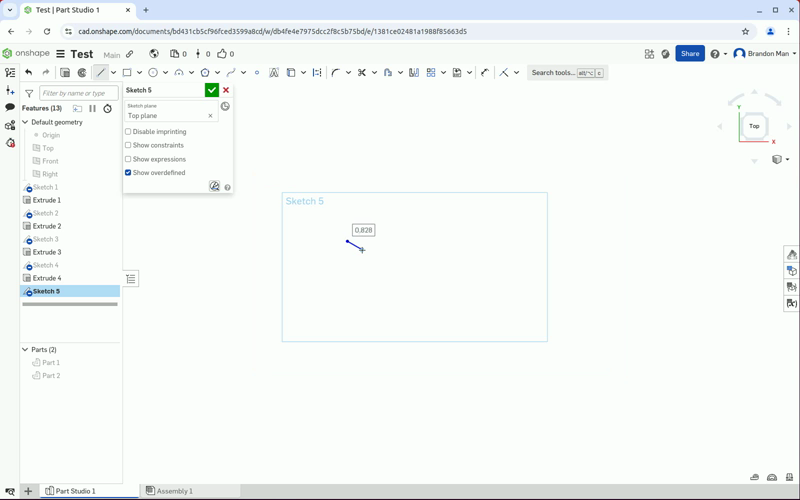
scroll(-6)
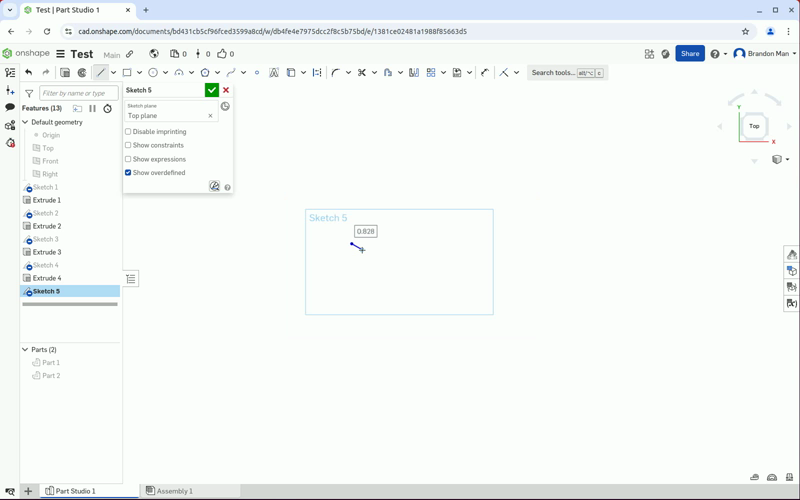
scroll(-6)
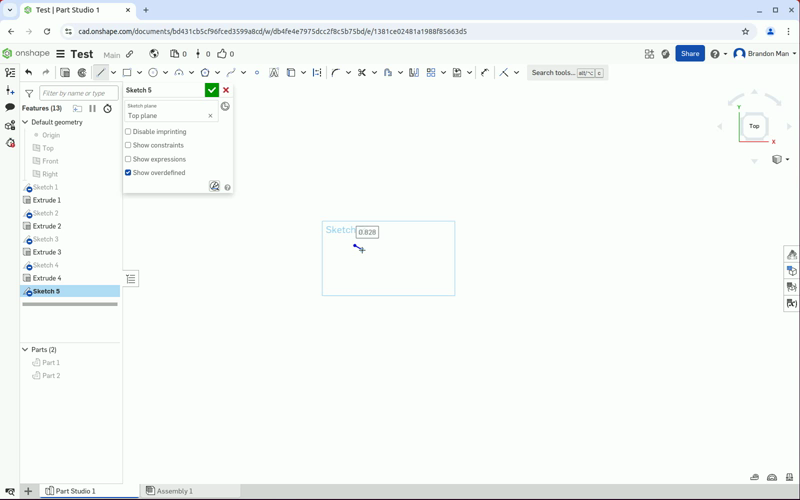
scroll(-6)
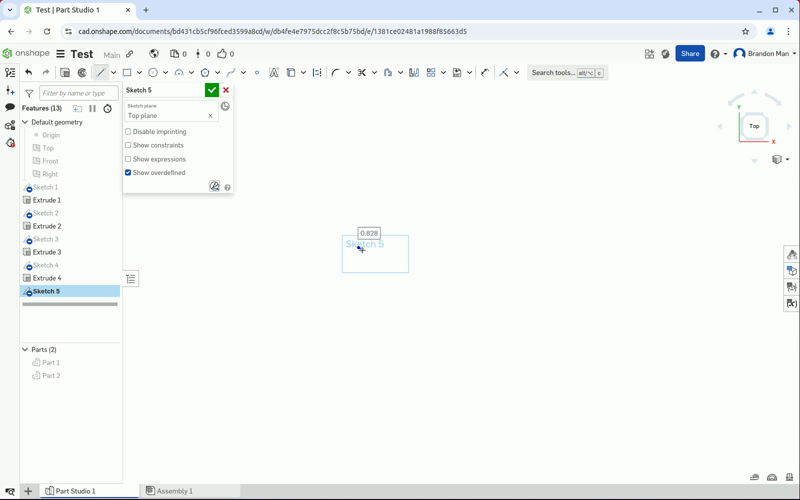
key_up(shift)
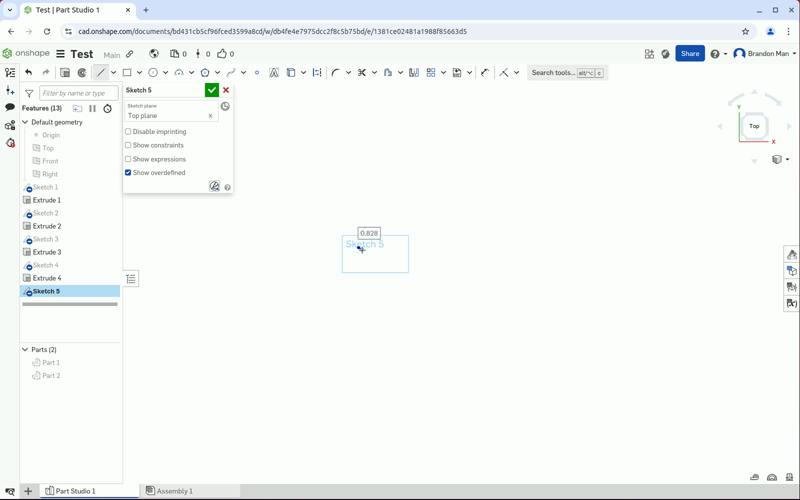
key_down(shift)
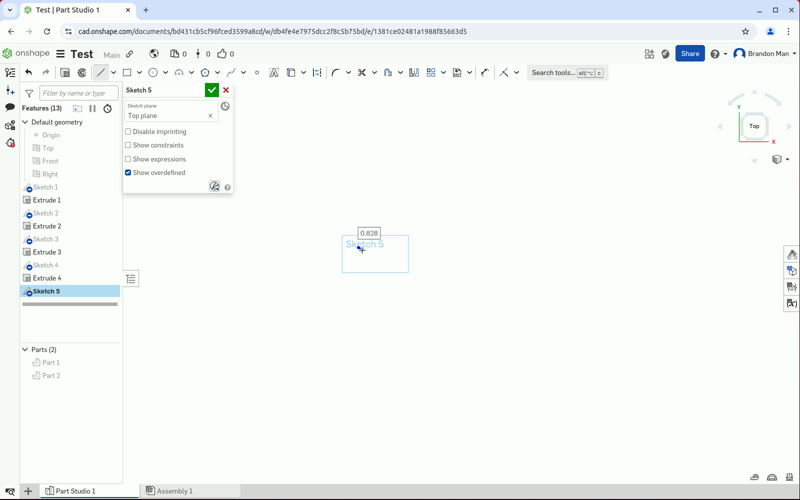
mouse_move(440, 249)
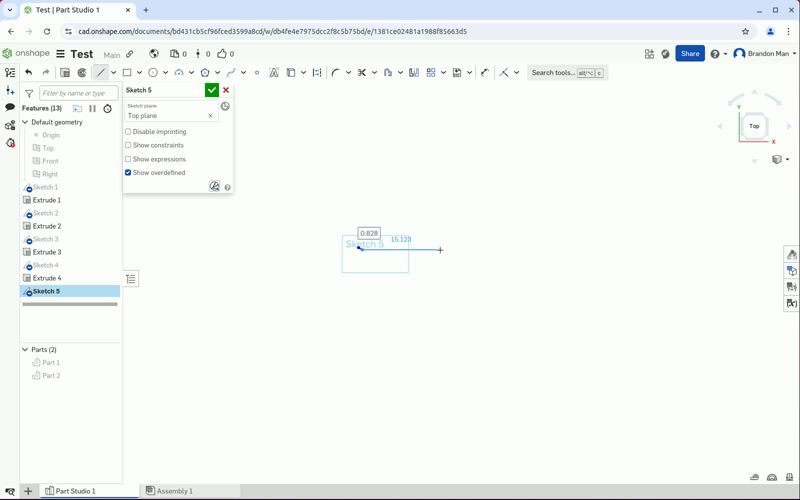
click(440, 249)
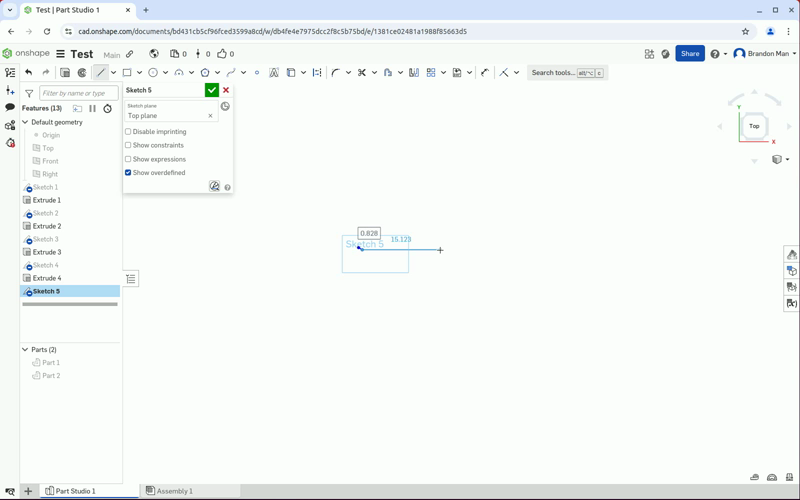
key_up(shift)
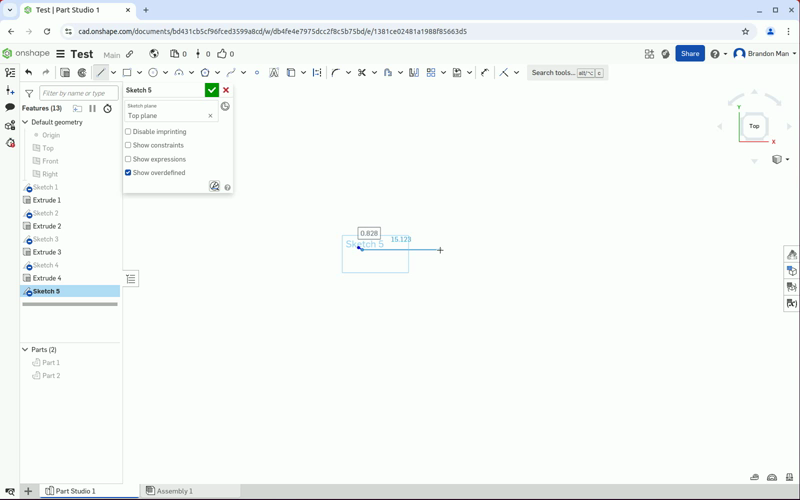
key_down(shift)
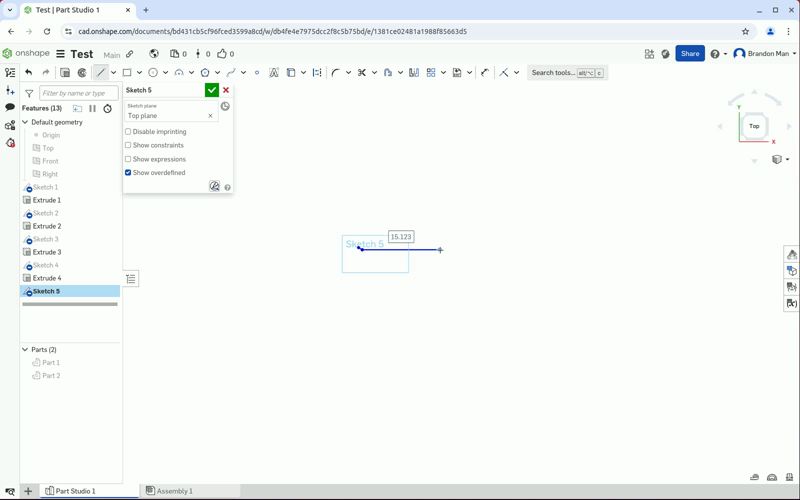
mouse_move(470, 249)
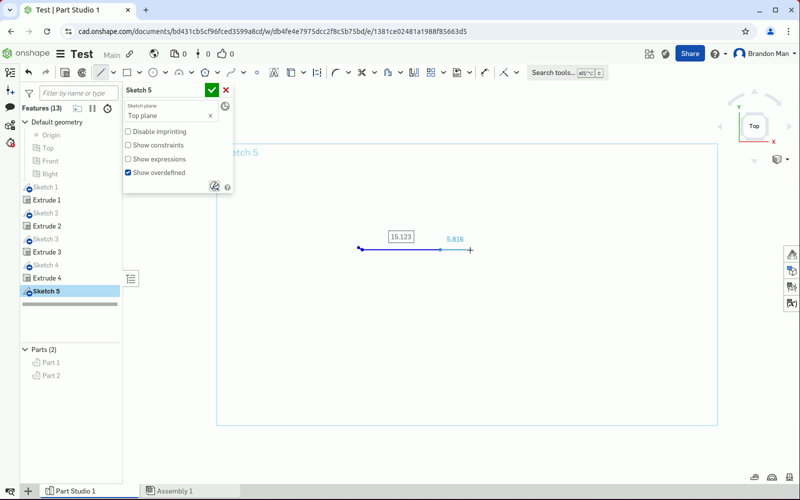
mouse_move(444, 247)
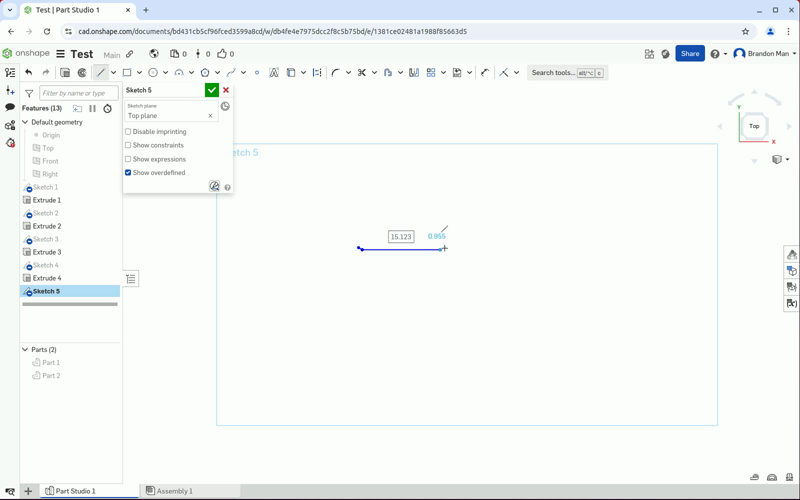
scroll(6)
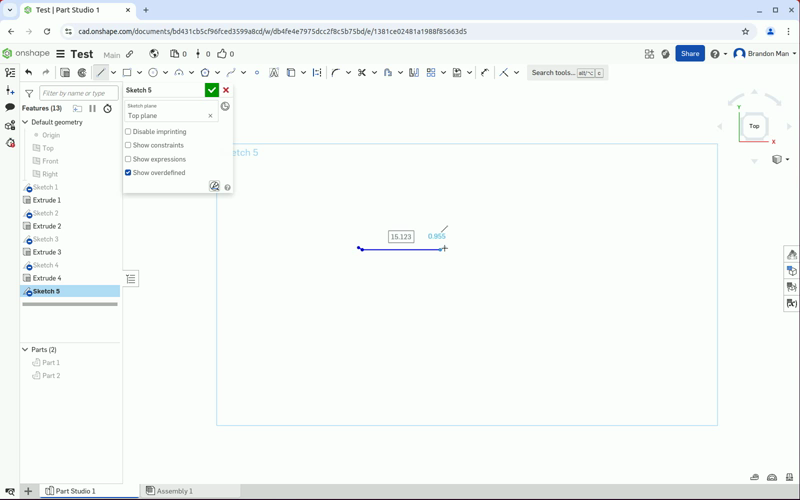
scroll(6)
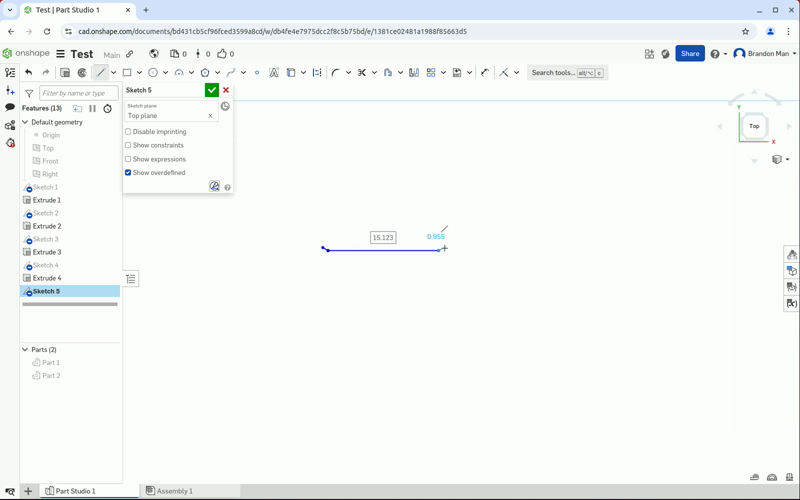
scroll(6)
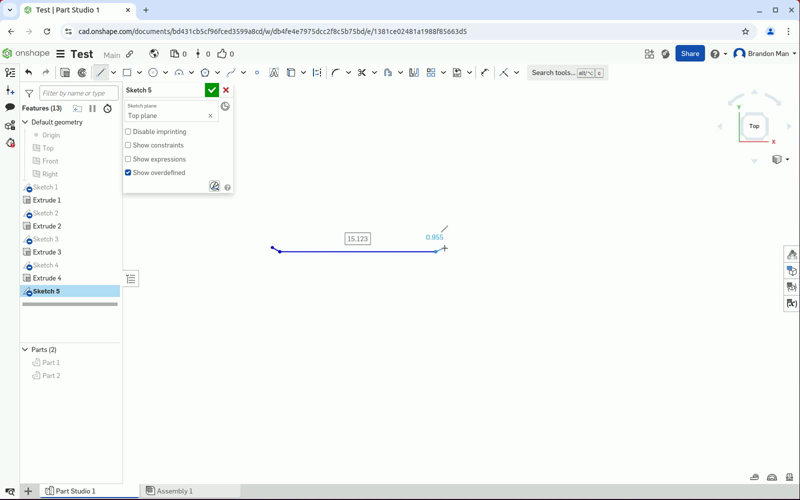
scroll(6)
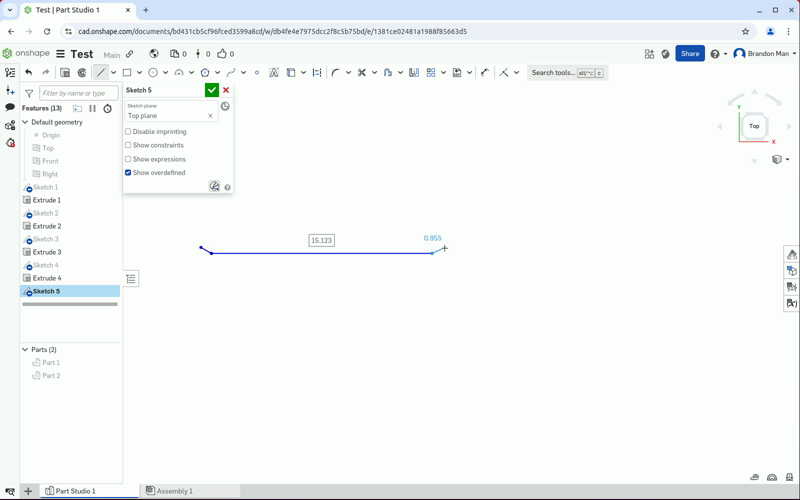
scroll(6)
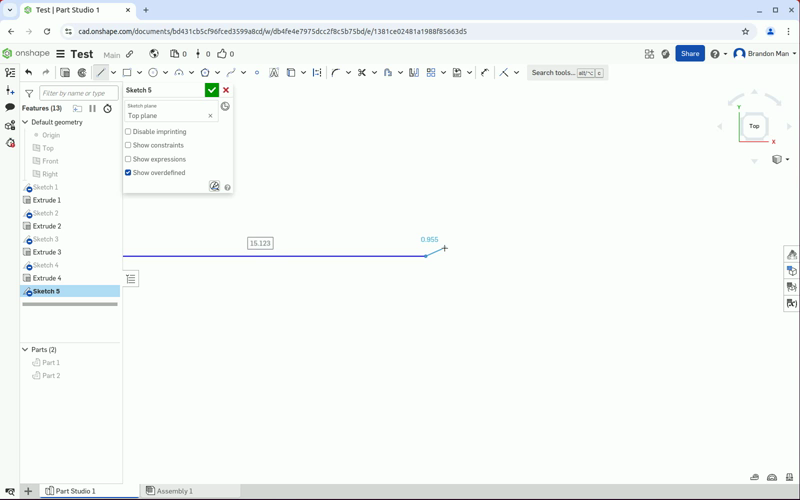
scroll(6)
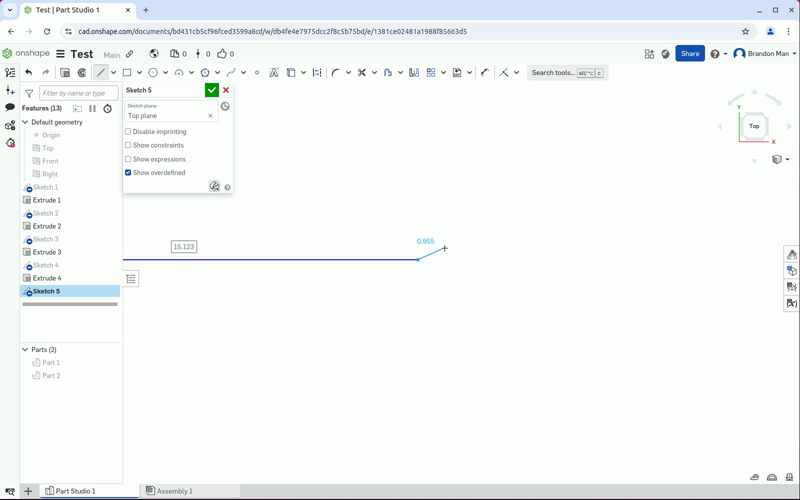
scroll(6)
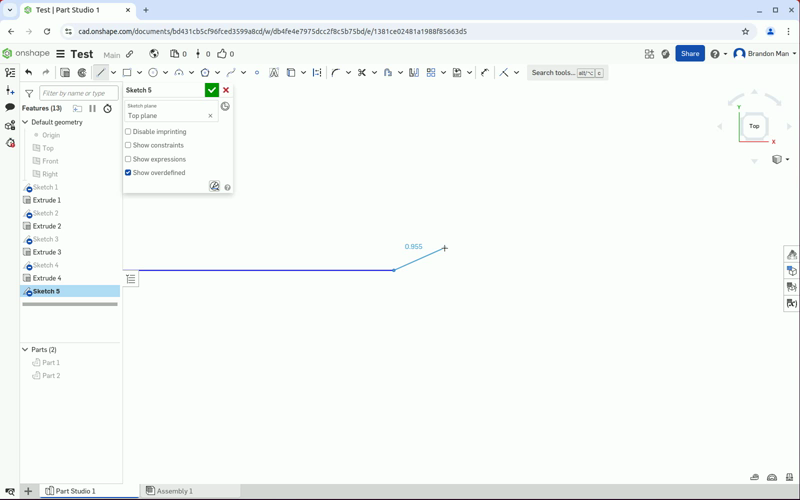
click(444, 247)
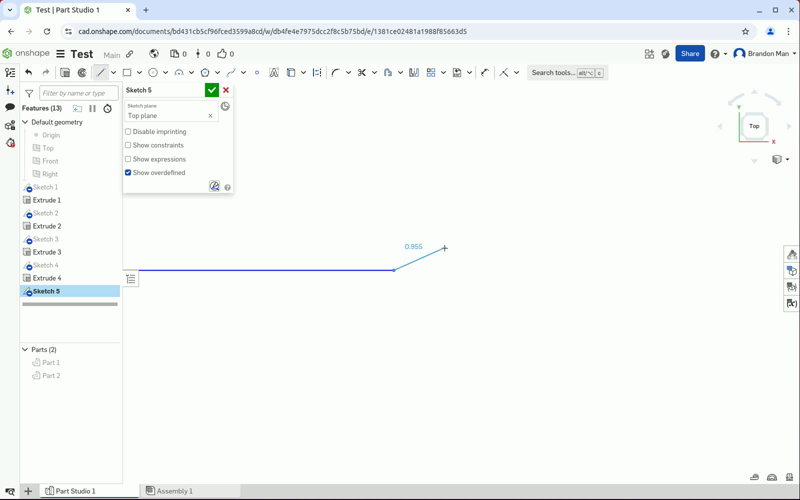
scroll(-6)
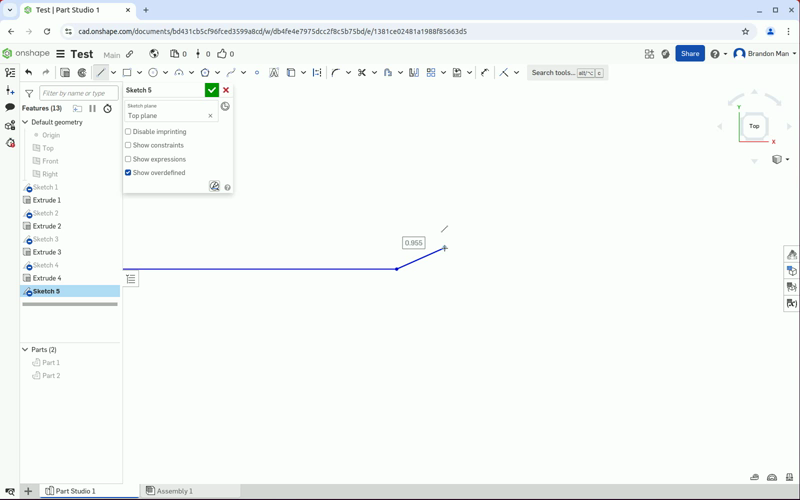
scroll(-6)
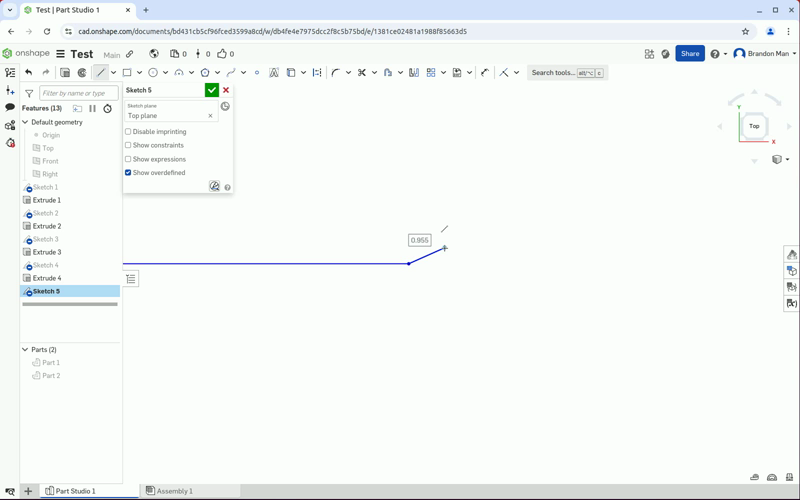
scroll(-6)
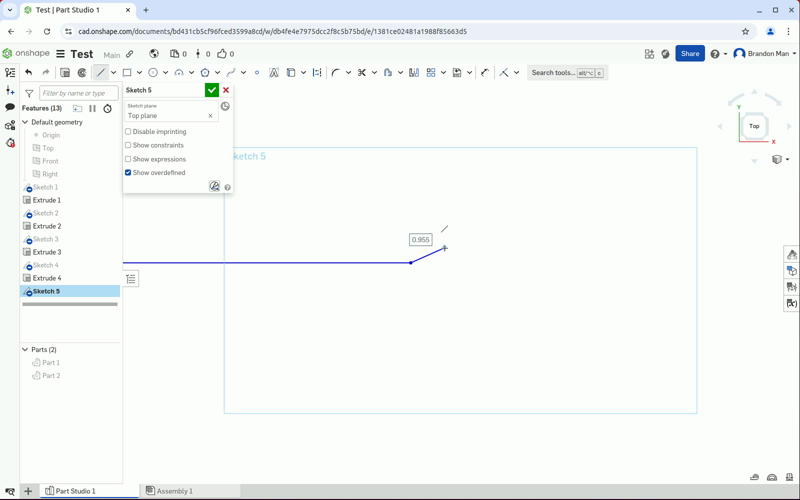
scroll(-6)
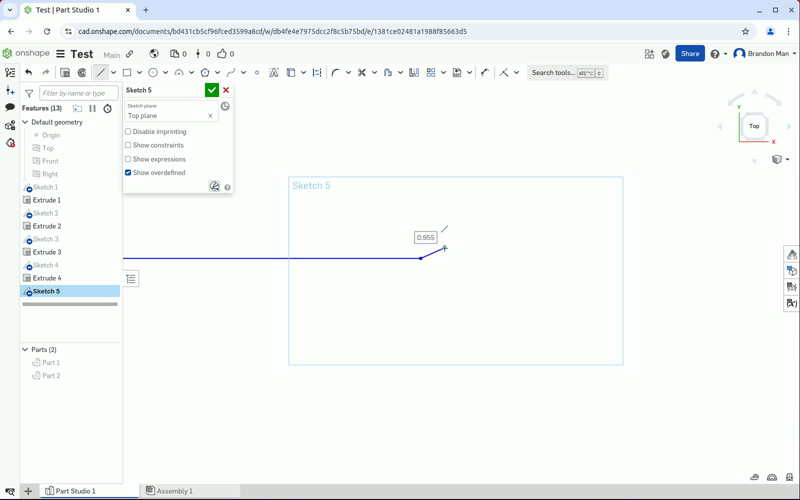
scroll(-6)
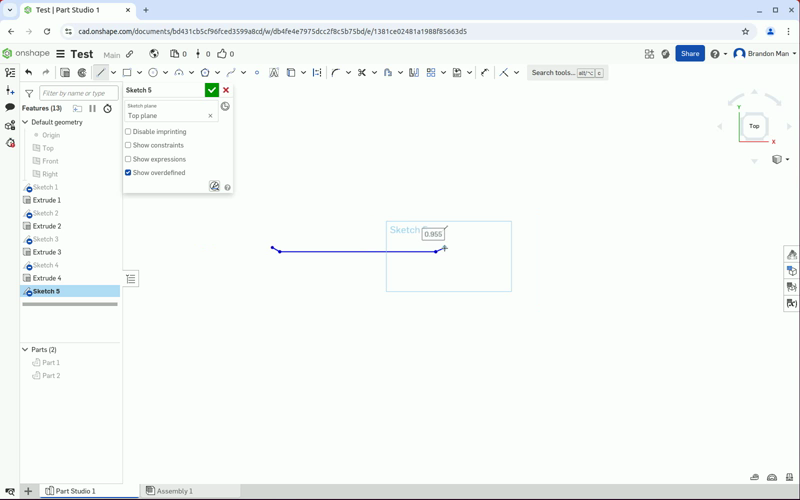
scroll(-6)
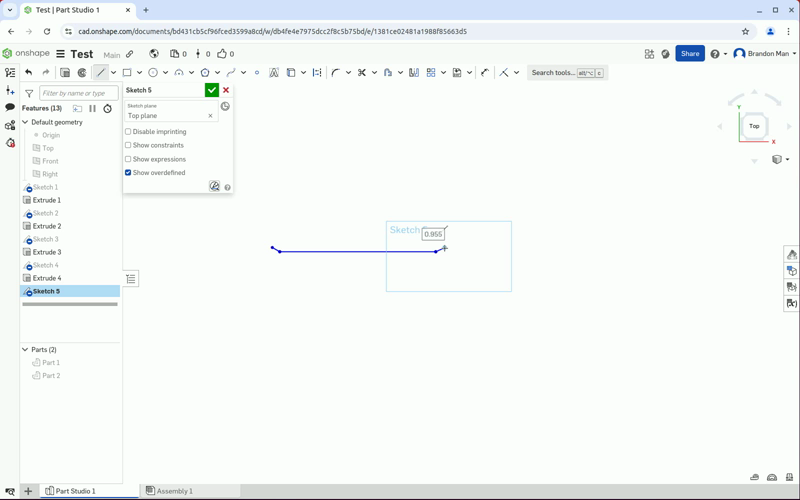
scroll(-6)
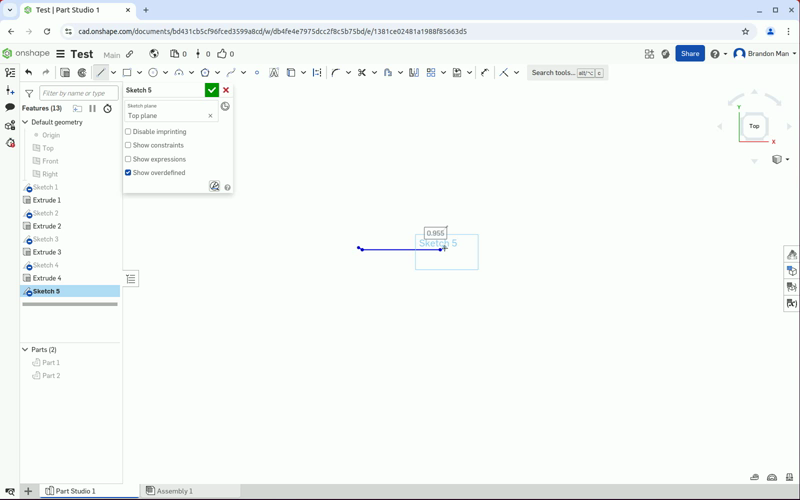
key_up(shift)
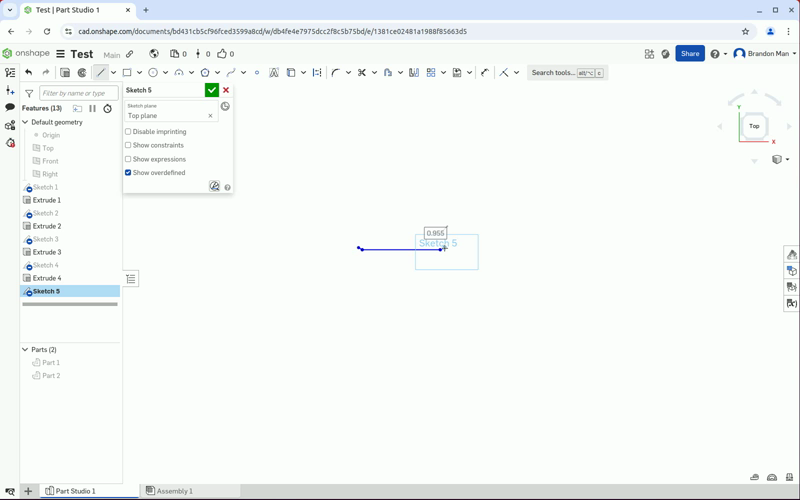
key_down(shift)
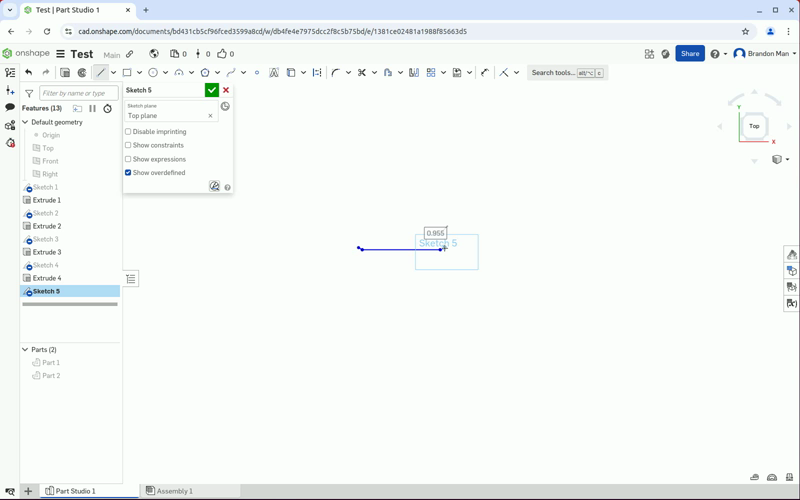
mouse_move(474, 247)
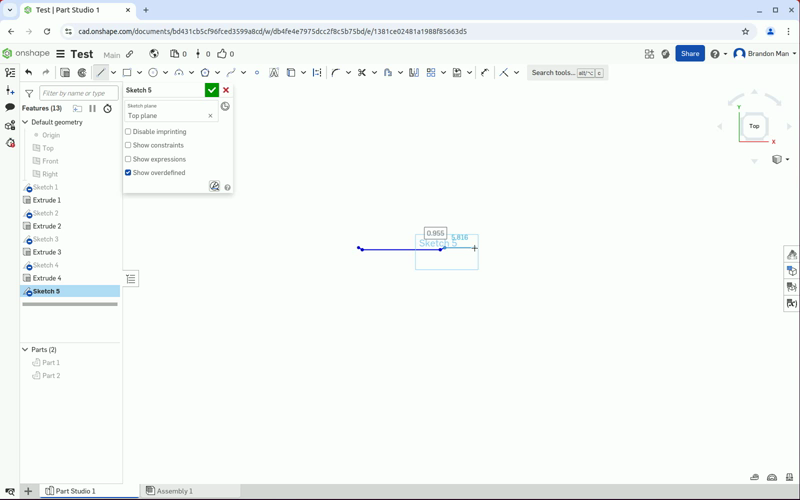
mouse_move(444, 246)
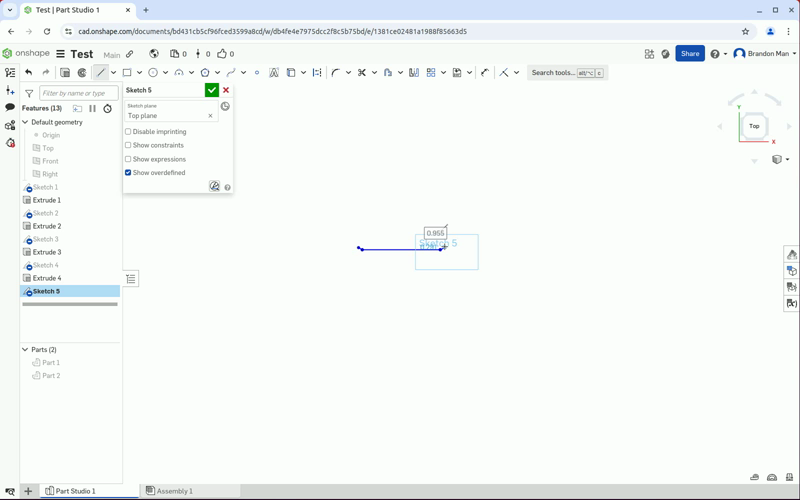
scroll(6)
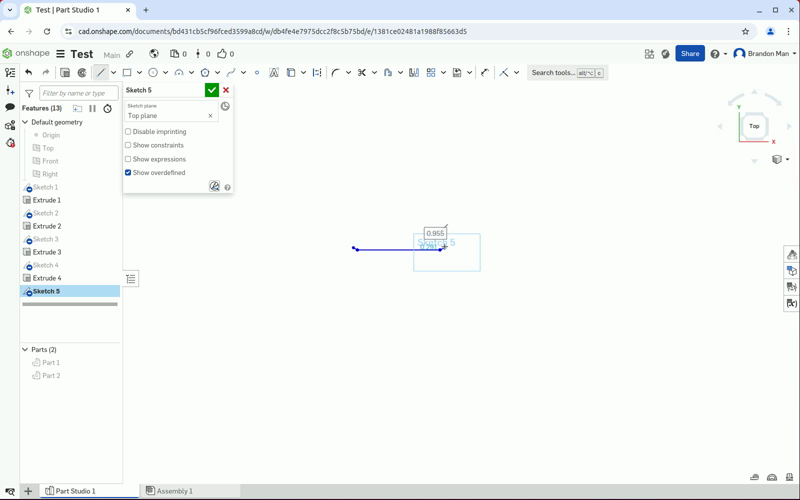
scroll(6)
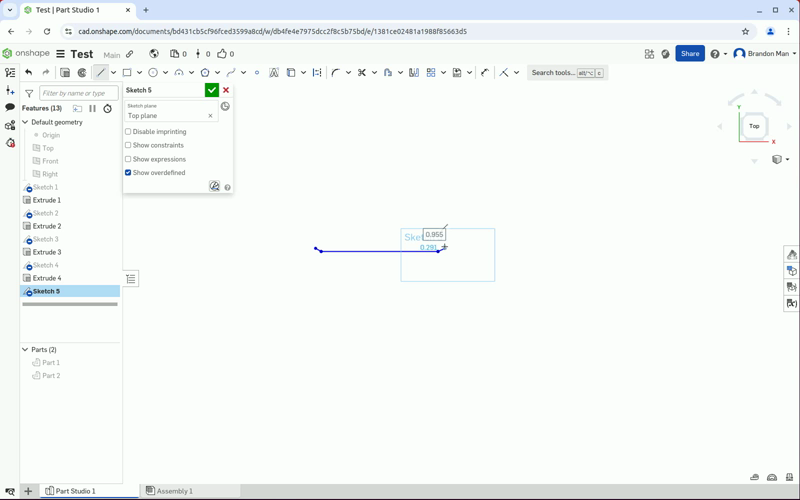
scroll(6)
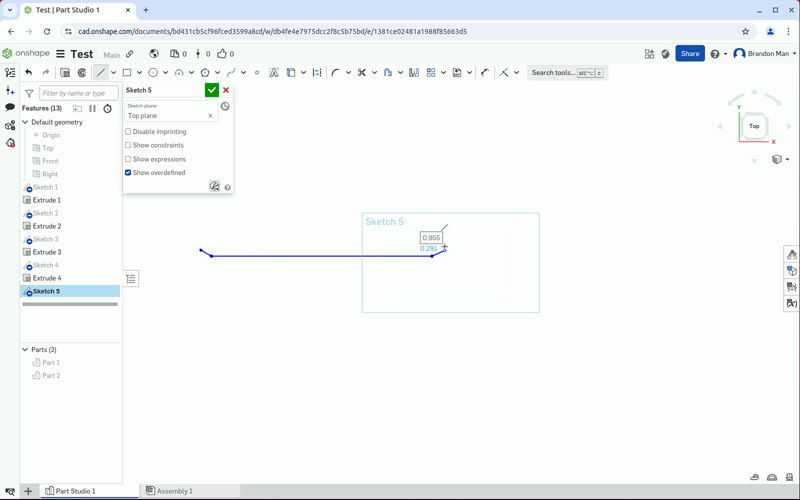
scroll(6)
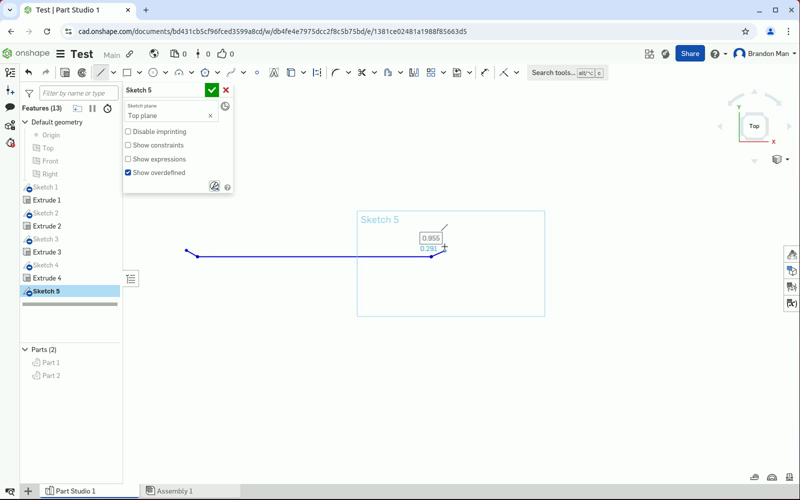
scroll(6)
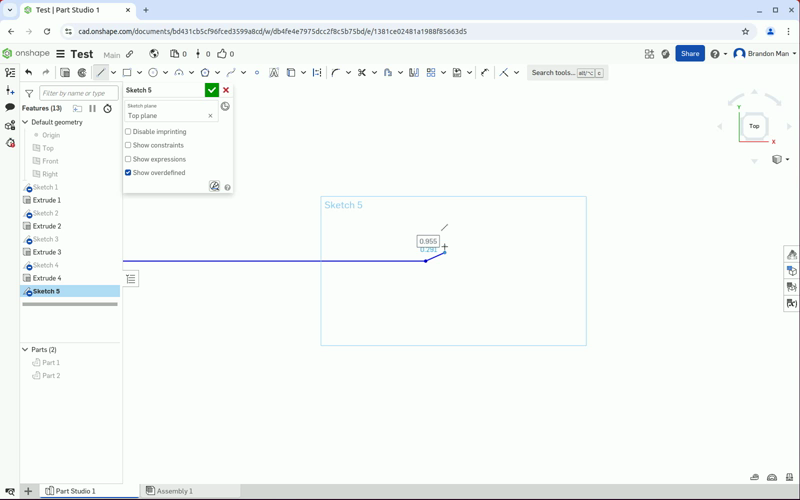
scroll(6)
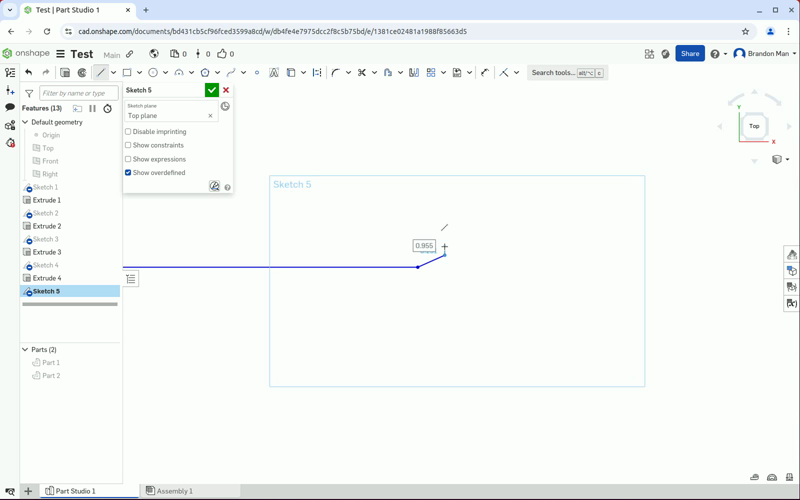
scroll(6)
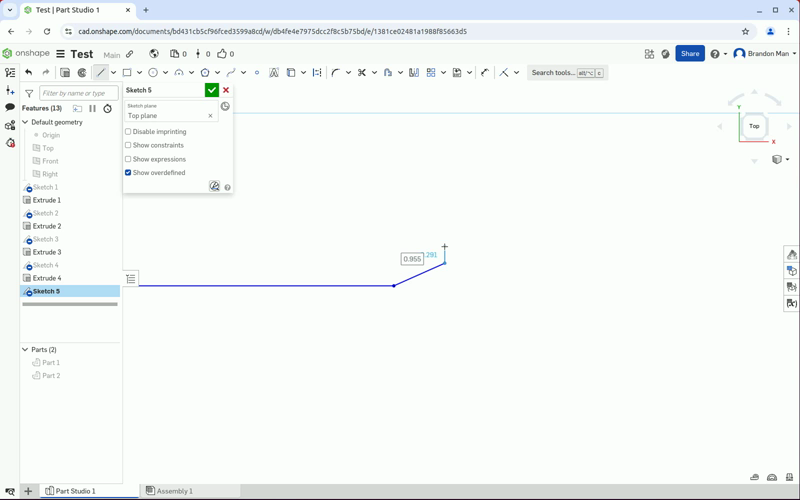
click(444, 246)
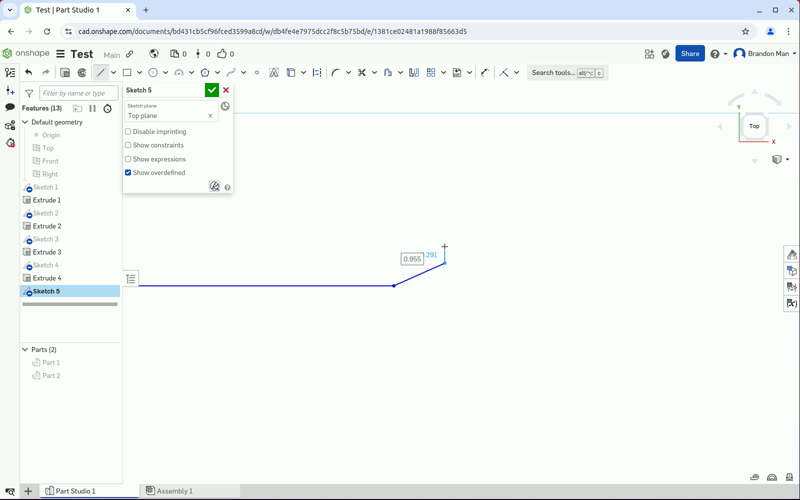
scroll(-6)
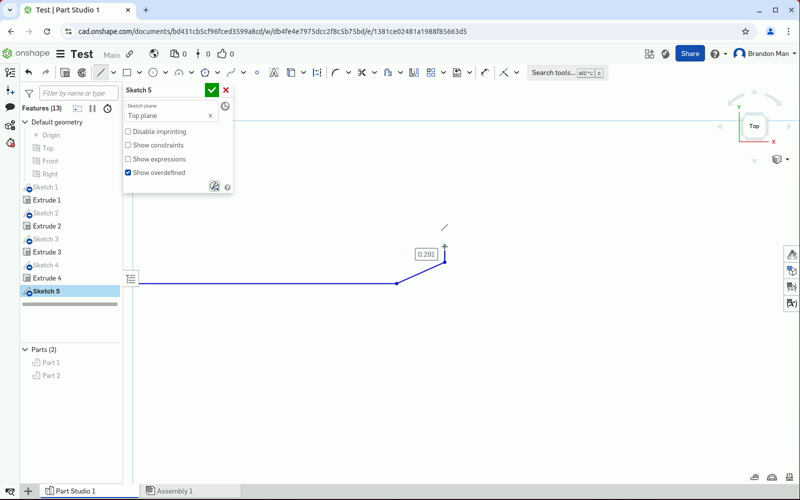
scroll(-6)
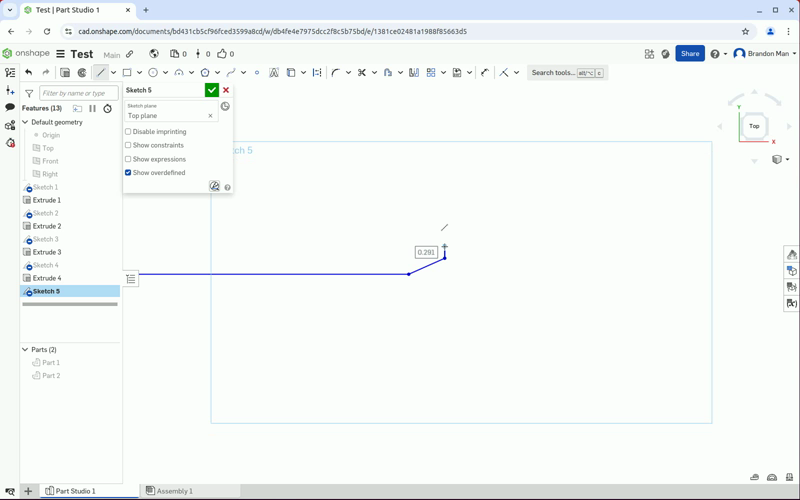
scroll(-6)
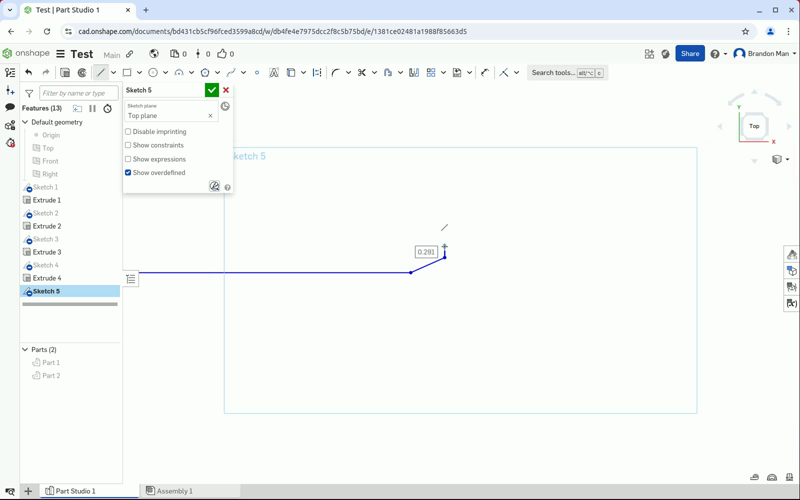
scroll(-6)
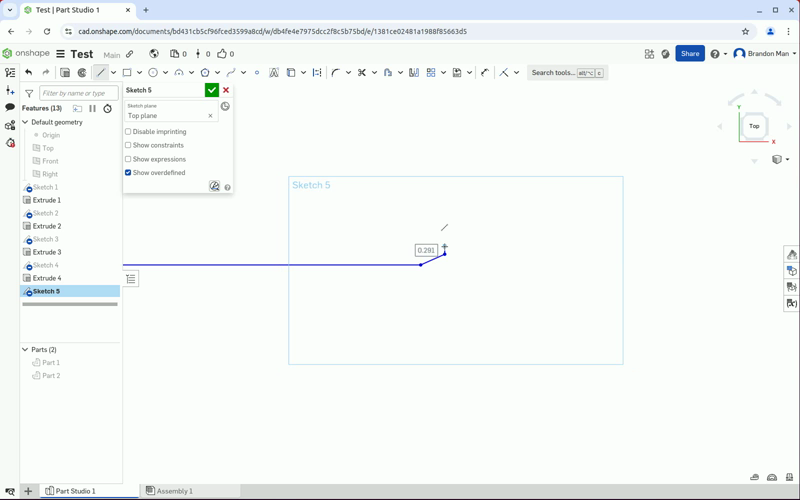
scroll(-6)
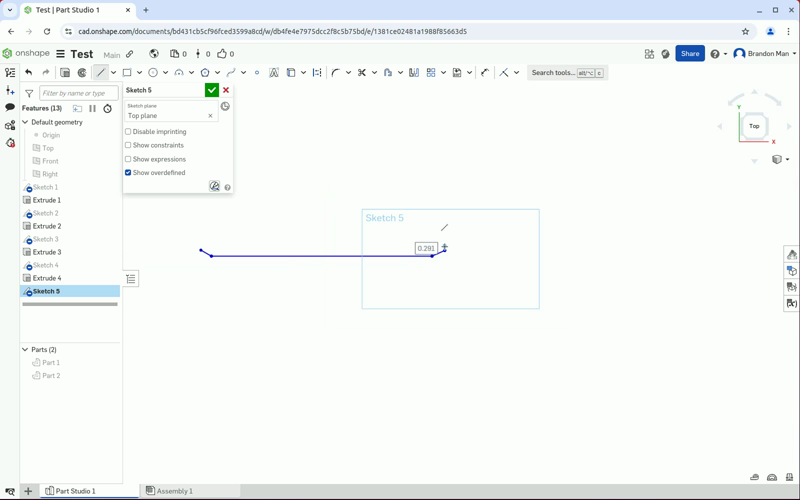
scroll(-6)
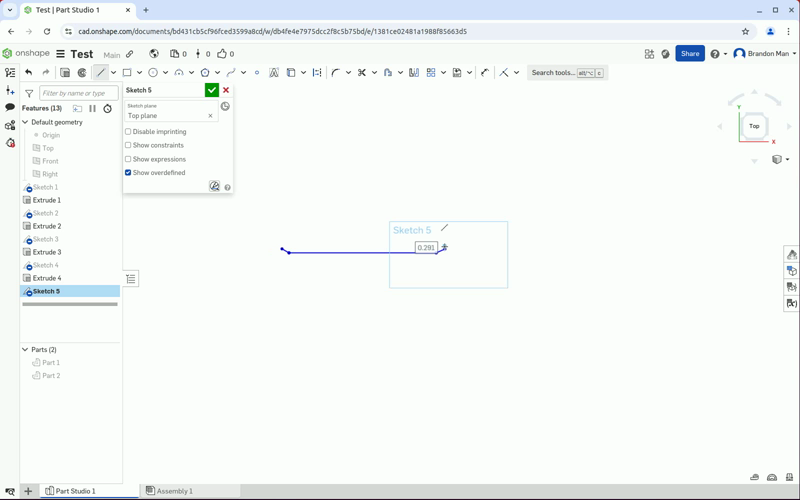
scroll(-6)
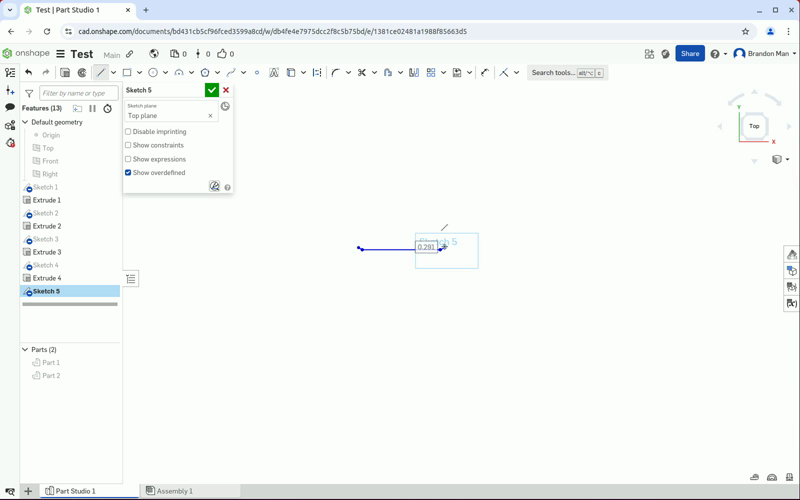
key_up(shift)
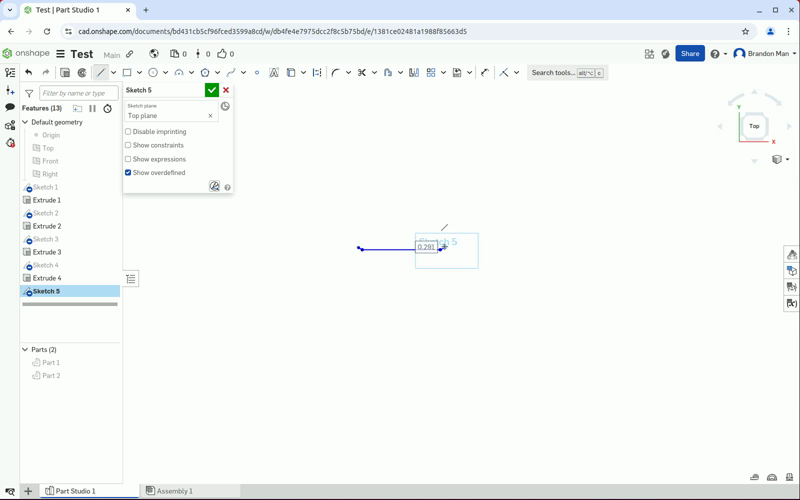
key_down(shift)
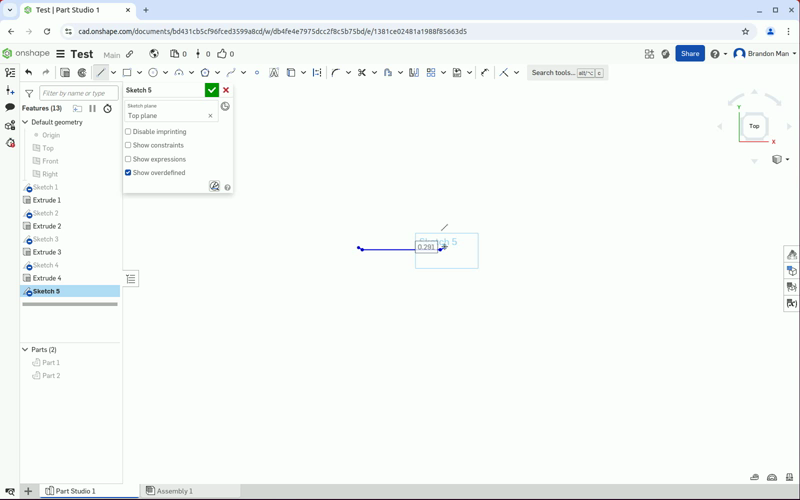
mouse_move(358, 246)
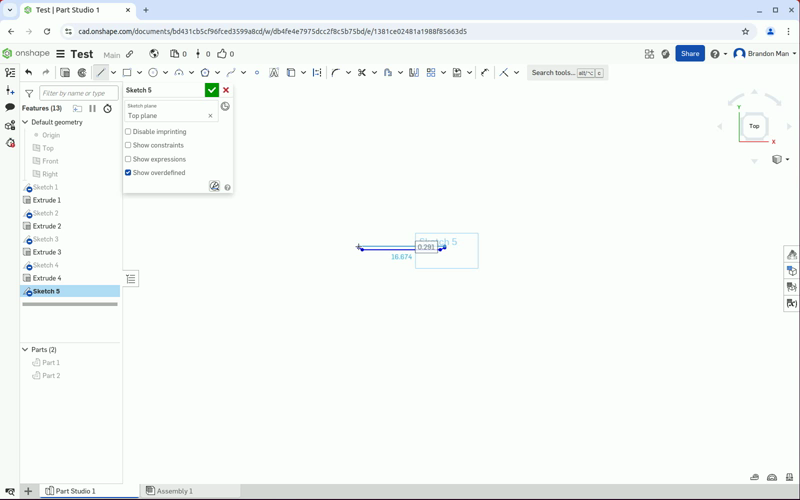
scroll(6)
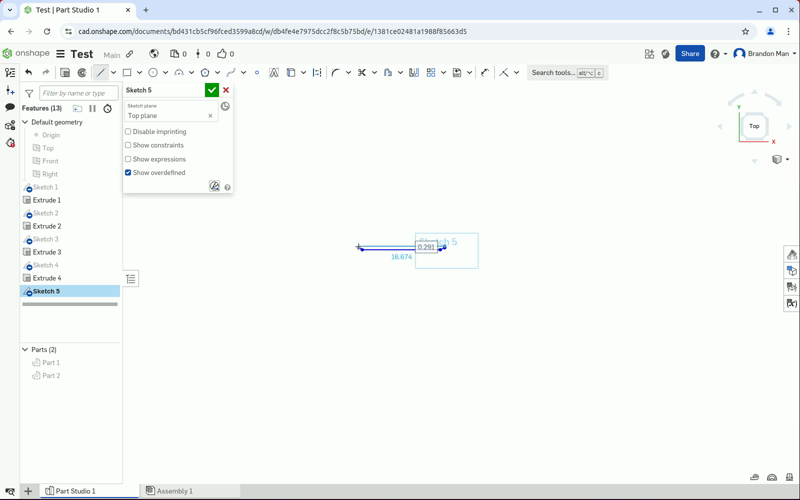
scroll(6)
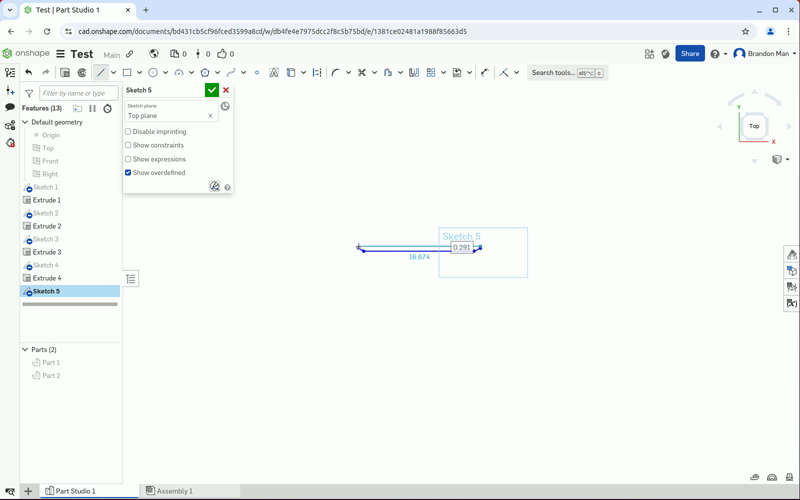
scroll(6)
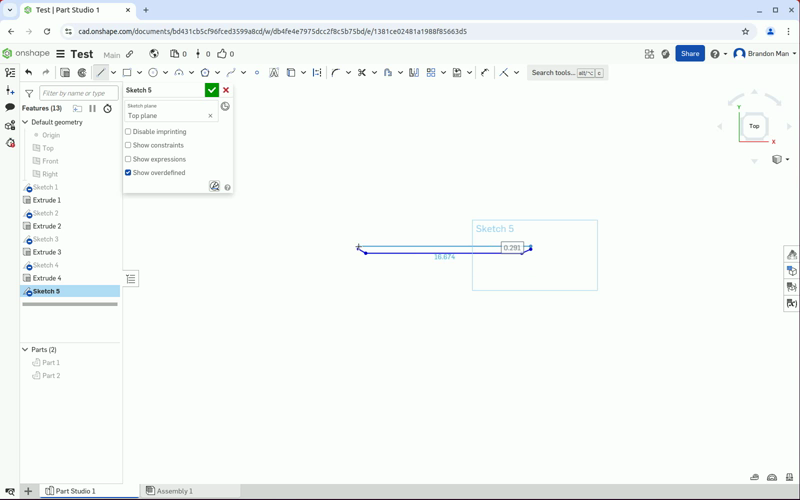
scroll(6)
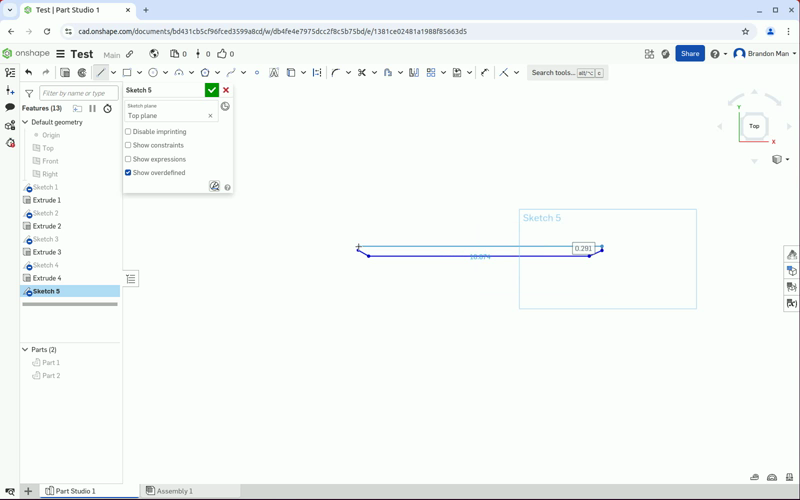
scroll(6)
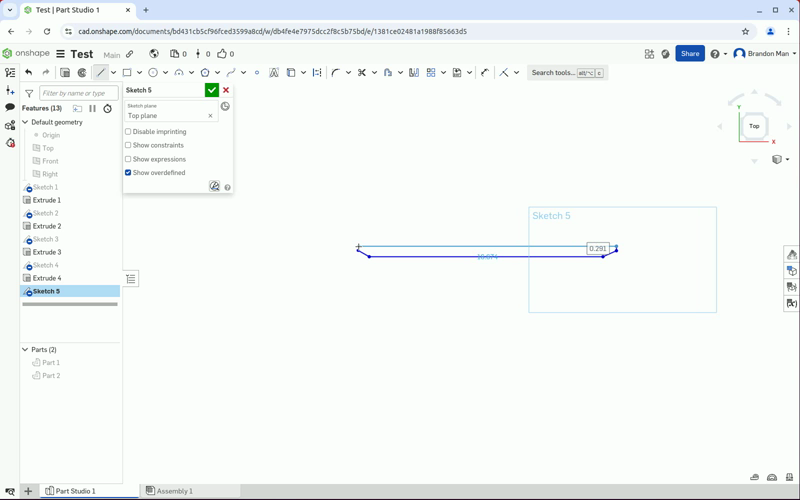
scroll(6)
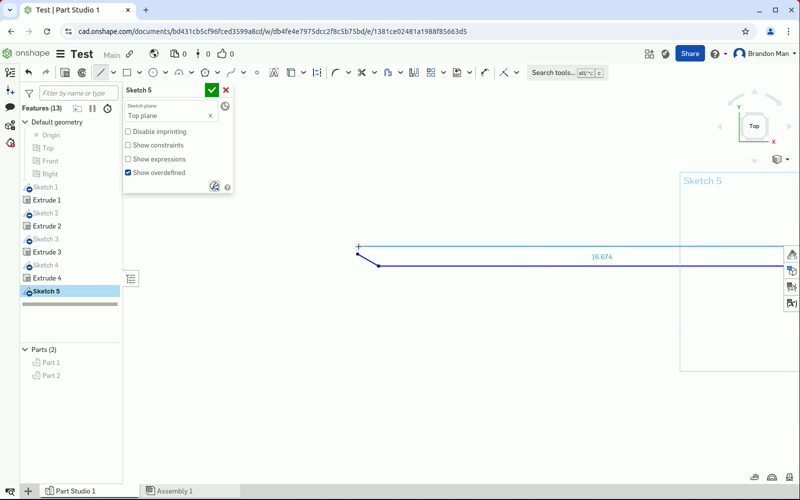
scroll(6)
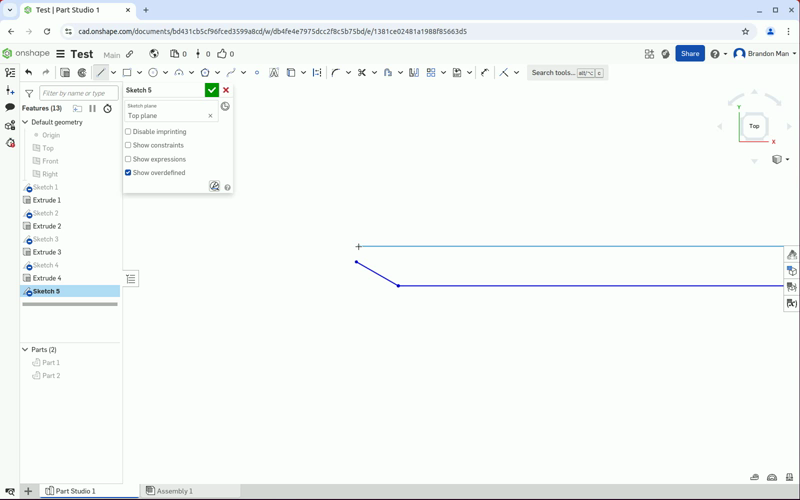
click(358, 246)
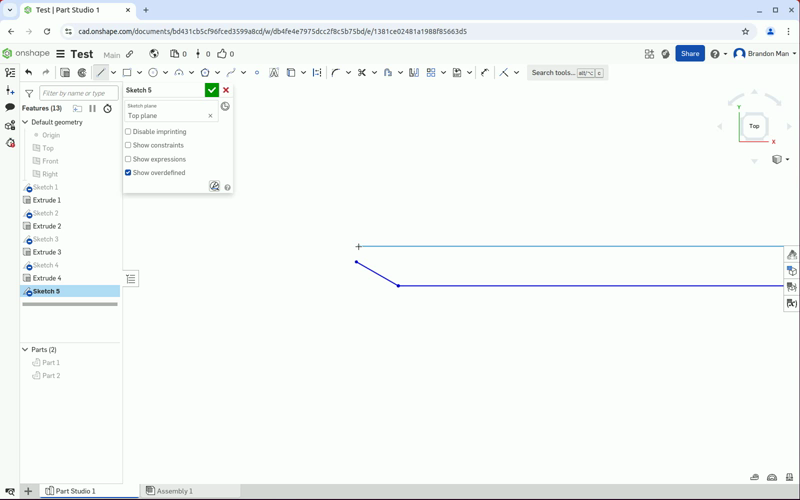
scroll(-6)
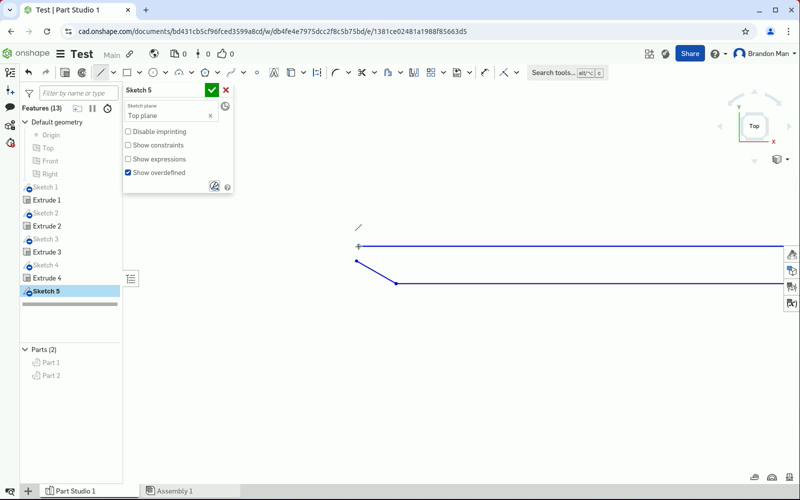
scroll(-6)
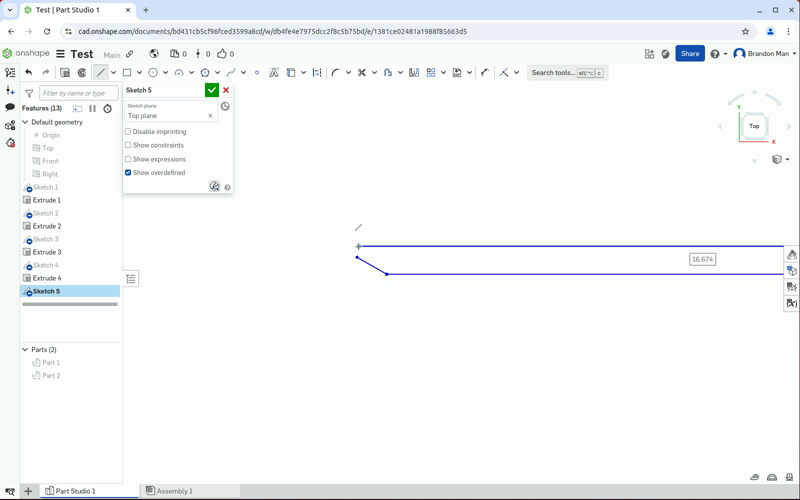
scroll(-6)
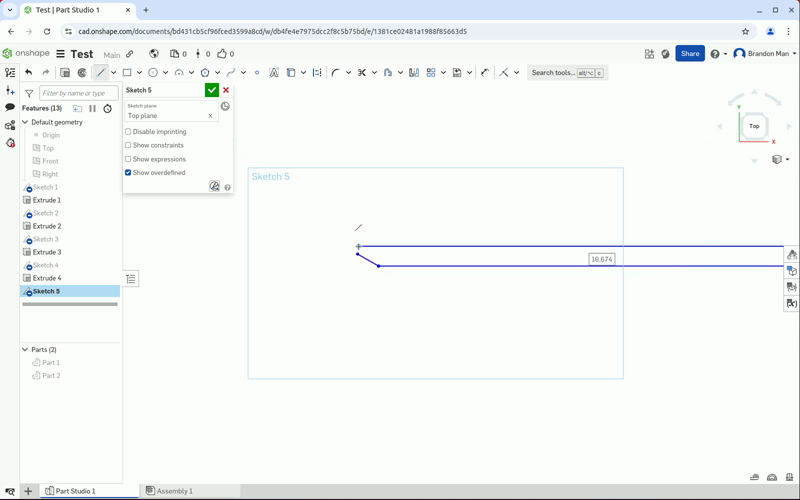
scroll(-6)
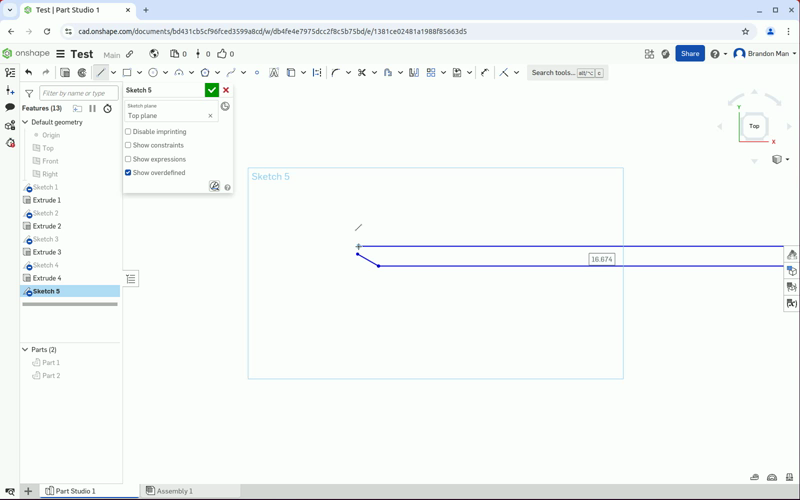
scroll(-6)
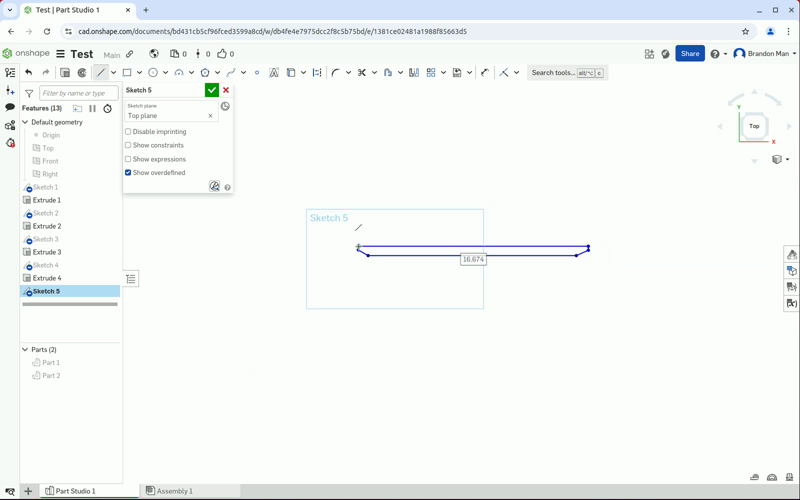
scroll(-6)
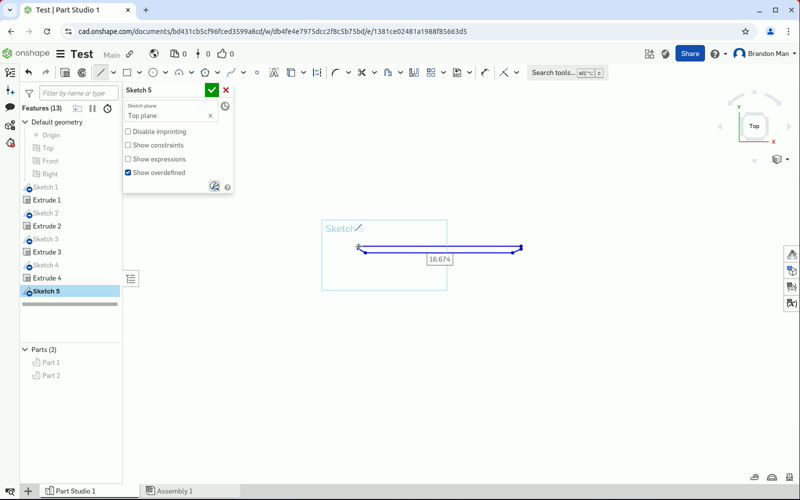
scroll(-6)
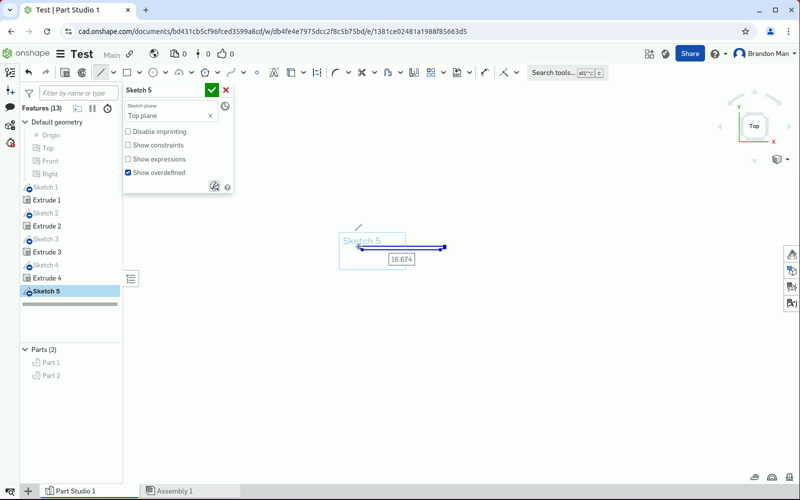
key_up(shift)
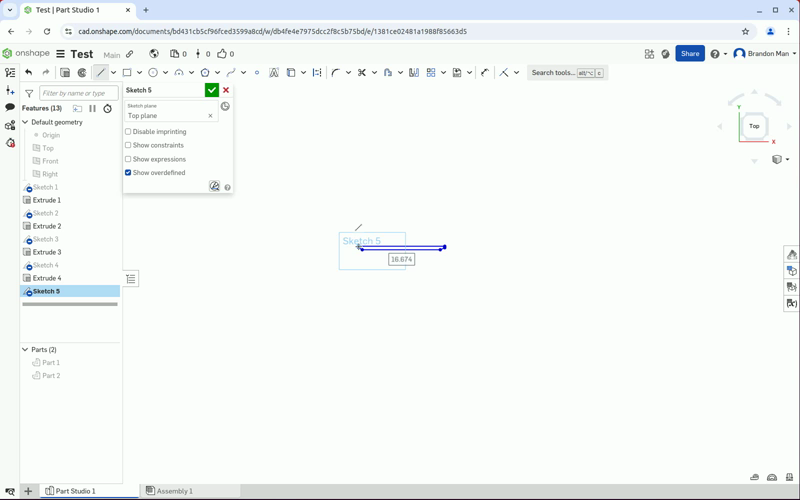
mouse_move(388, 246)
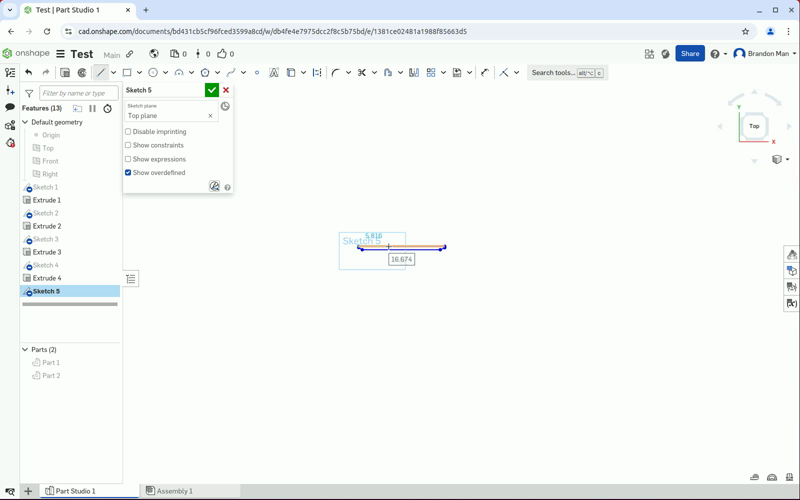
key_down(shift)
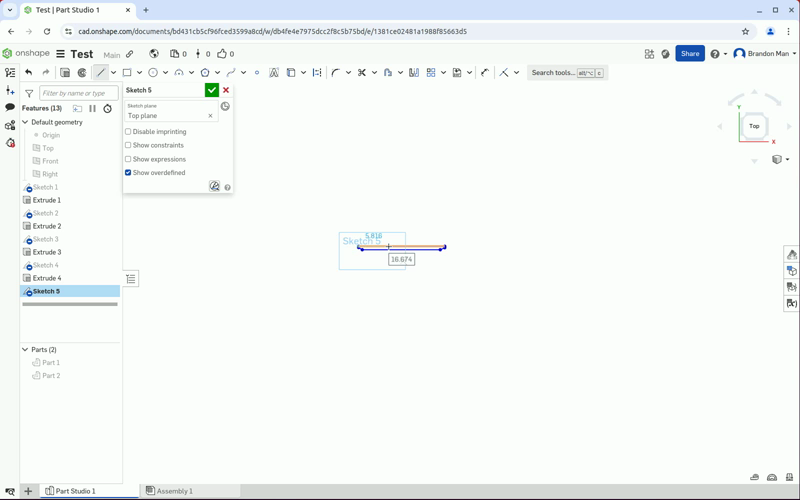
mouse_move(358, 247)
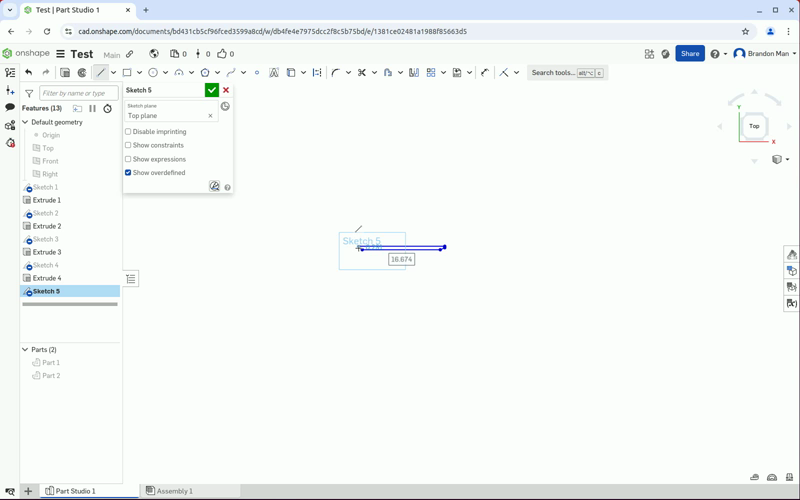
scroll(6)
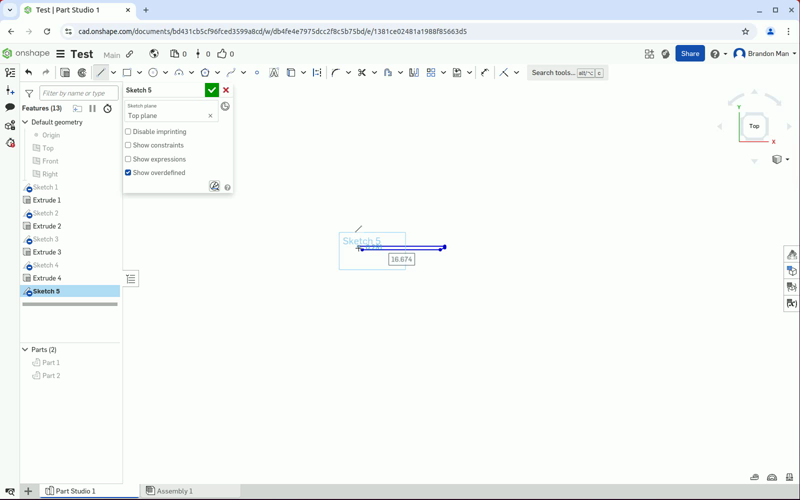
scroll(6)
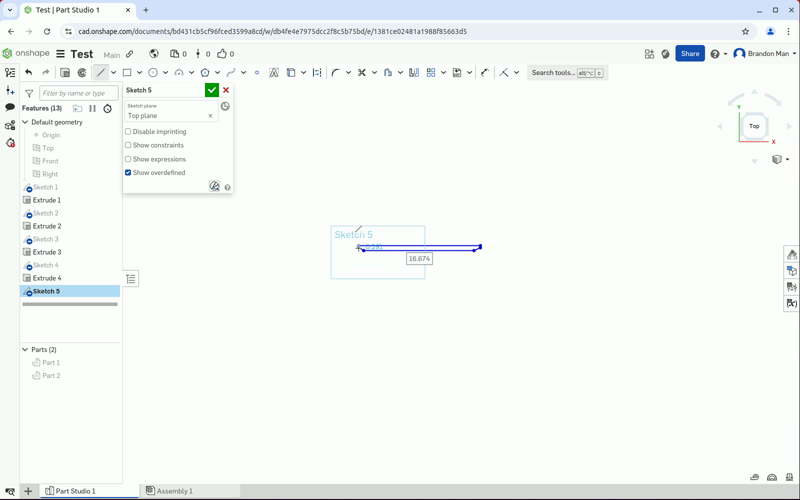
scroll(6)
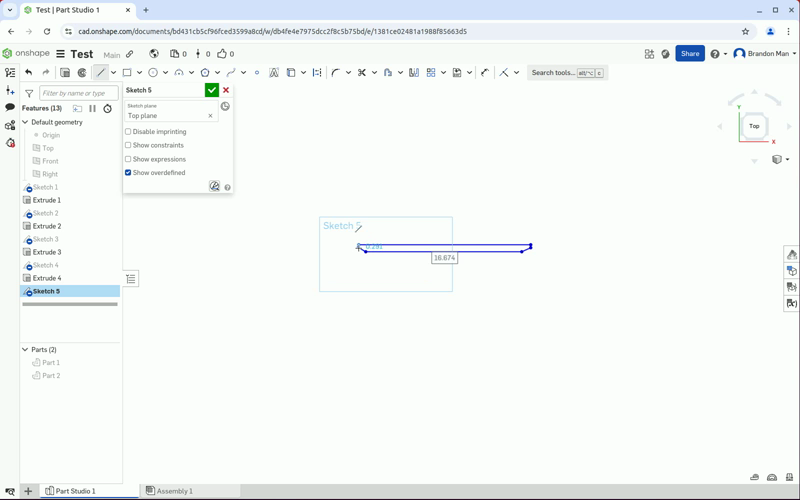
scroll(6)
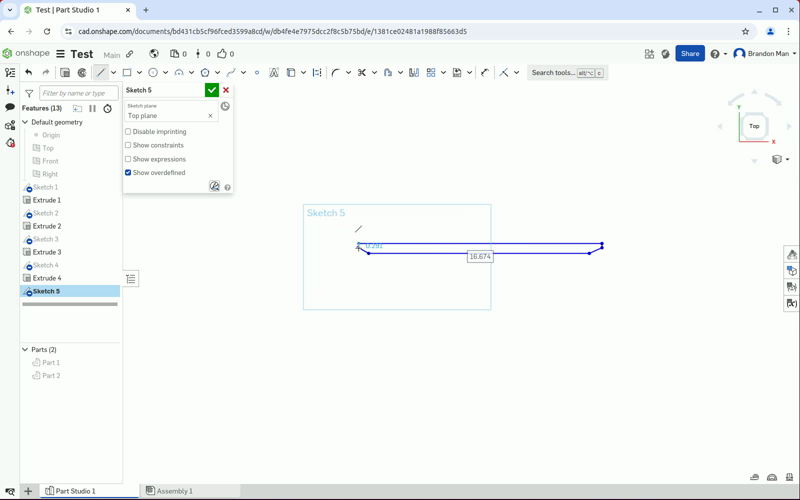
scroll(6)
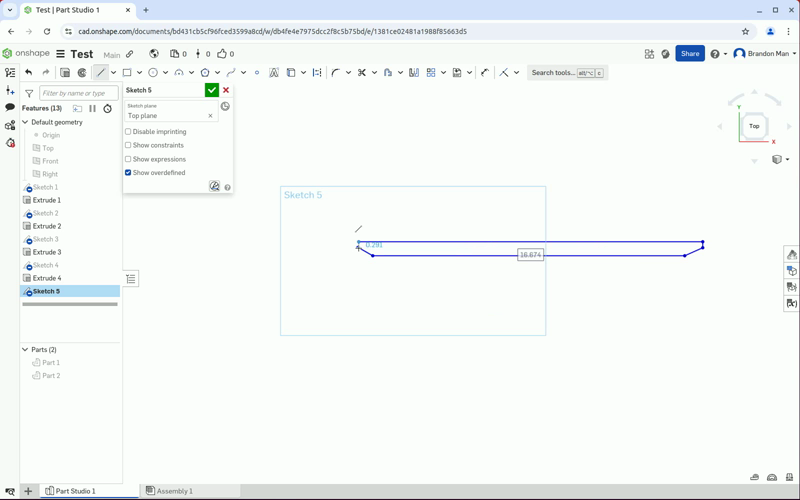
scroll(6)
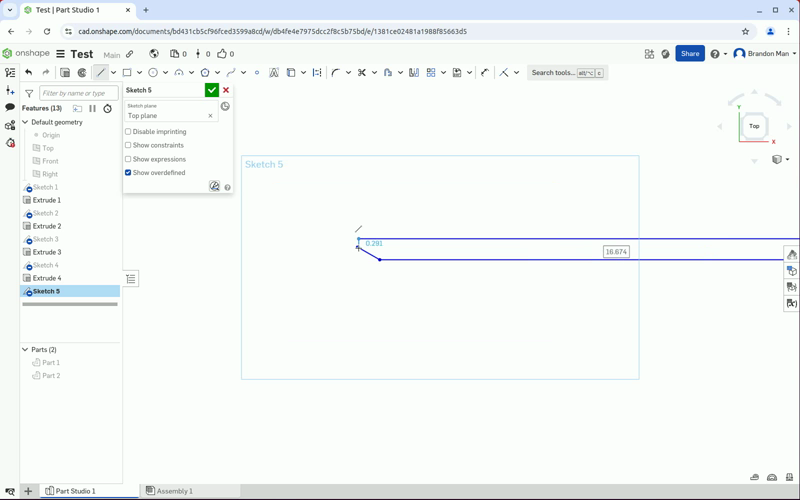
scroll(6)
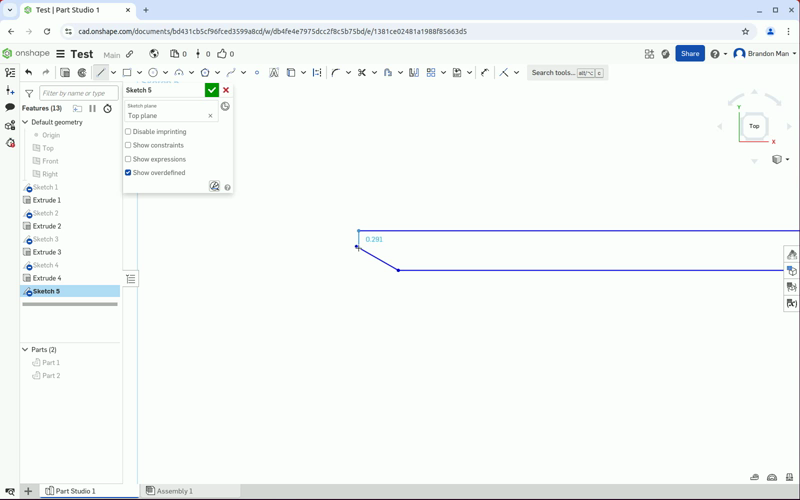
key_up(shift)
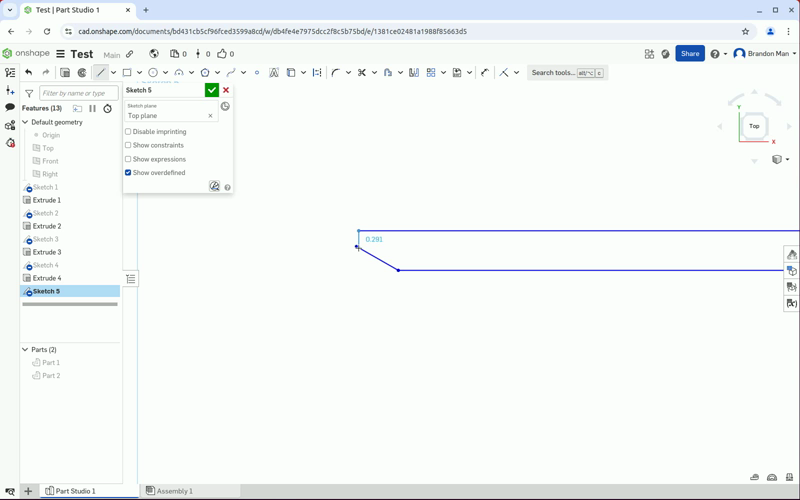
click(358, 247)
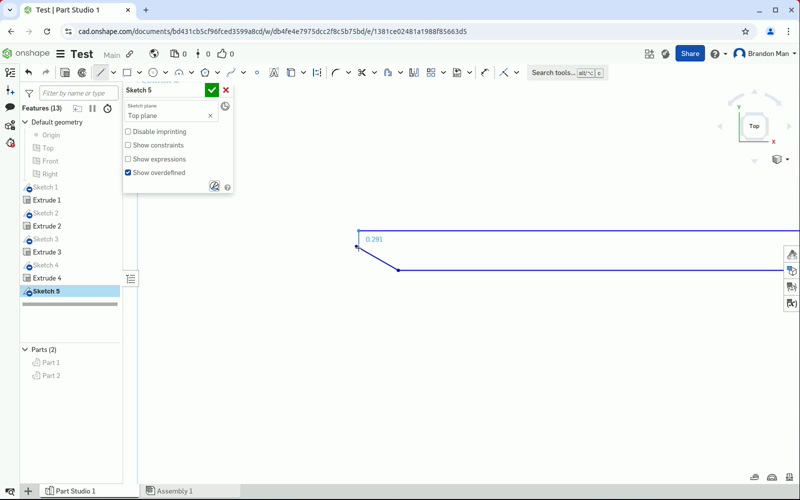
scroll(-6)
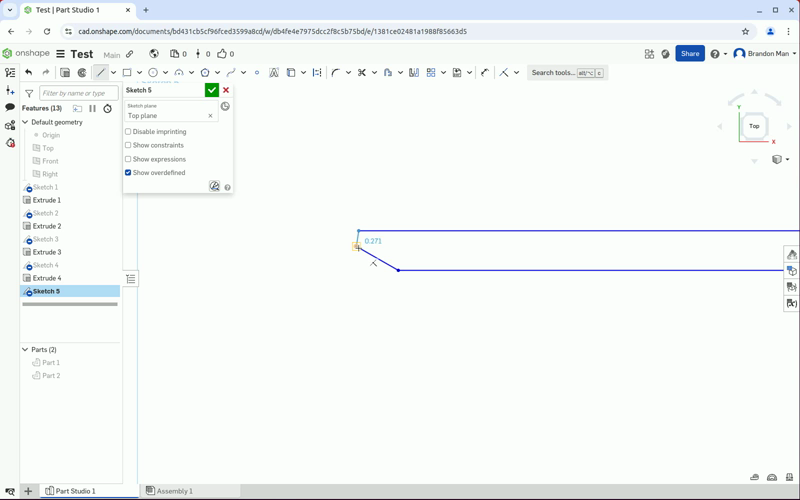
scroll(-6)
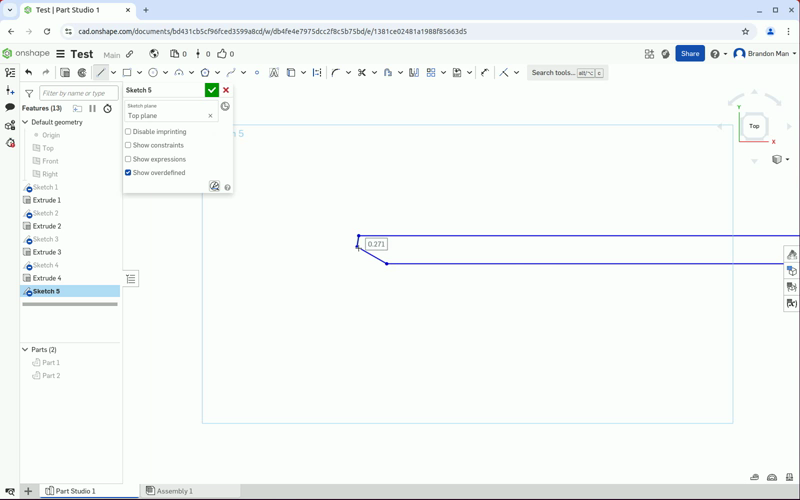
scroll(-6)
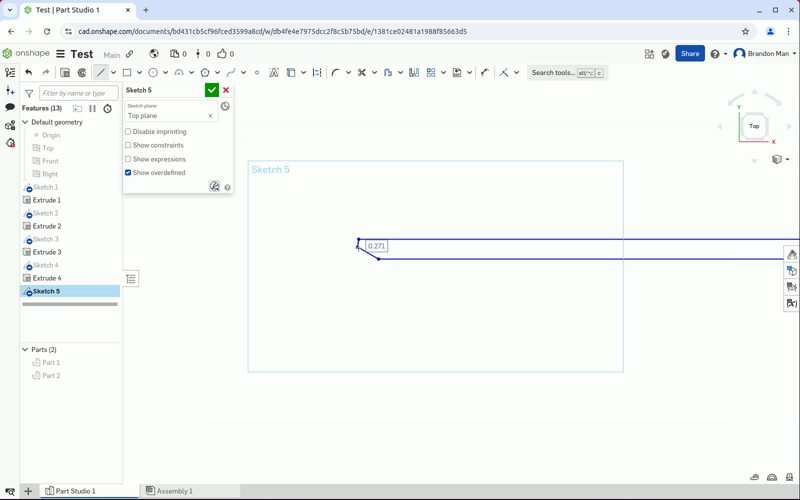
scroll(-6)
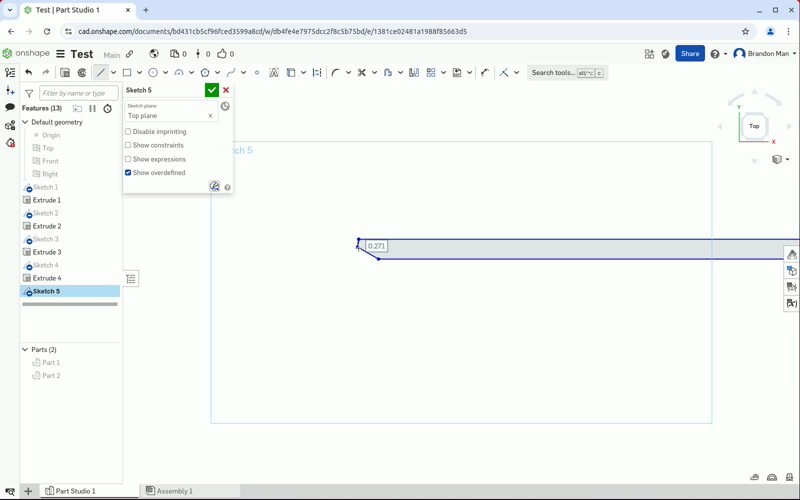
scroll(-6)
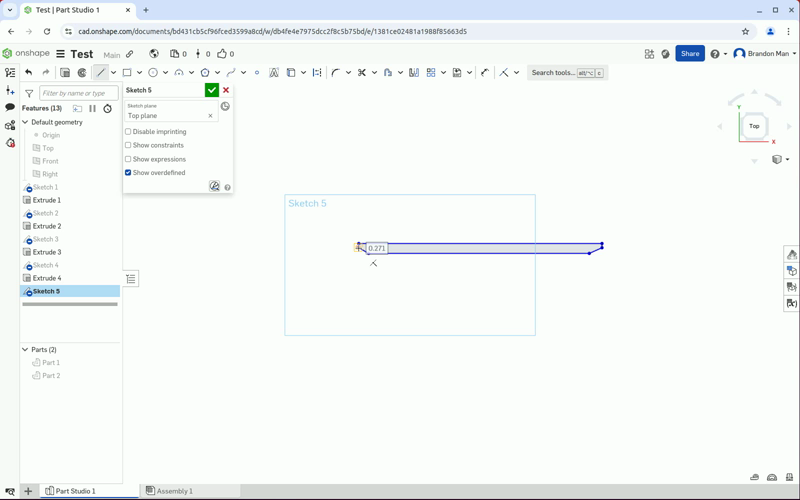
scroll(-6)
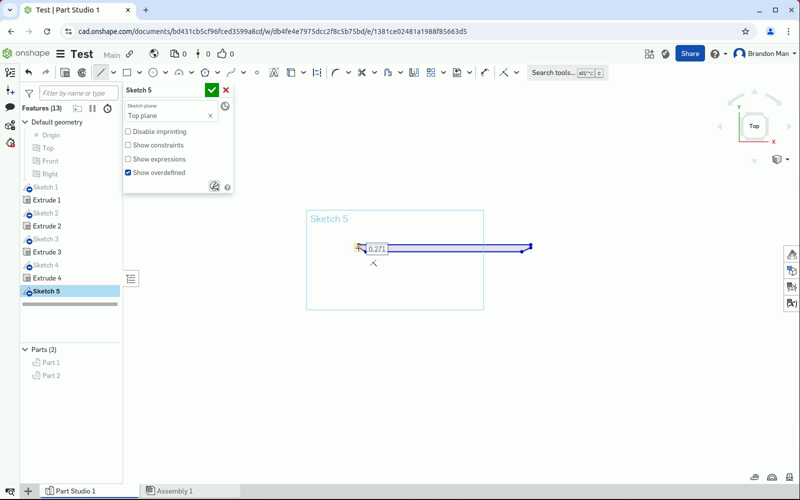
scroll(-6)
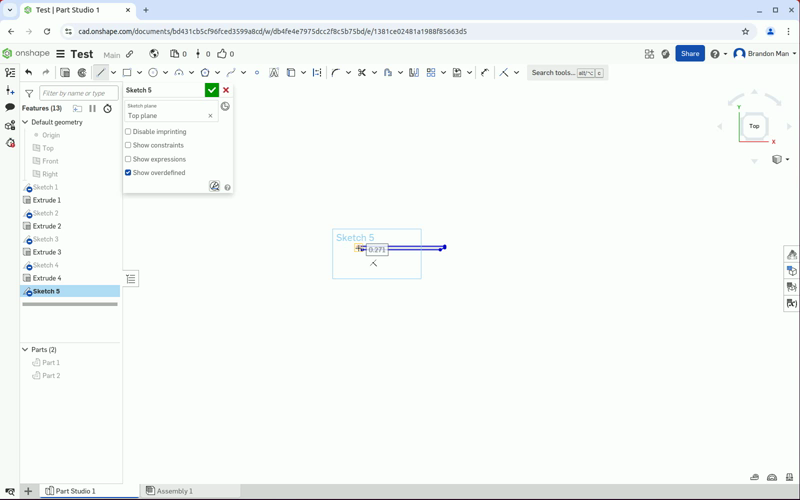
key(esc)
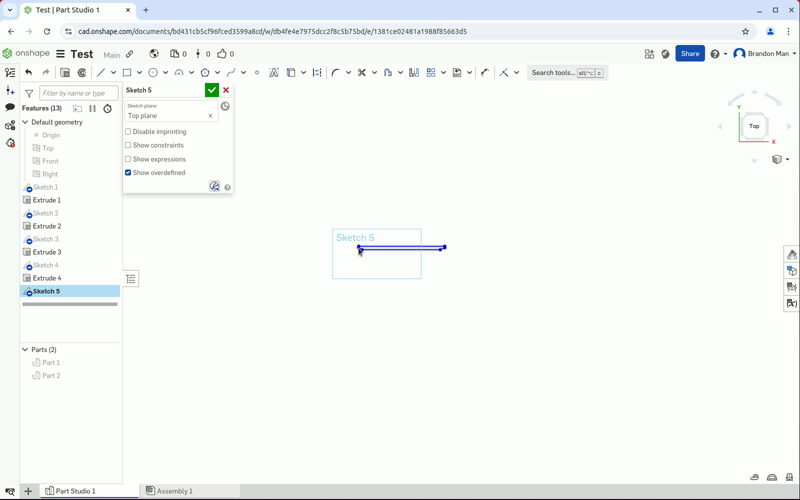
mouse_move(420, 247)
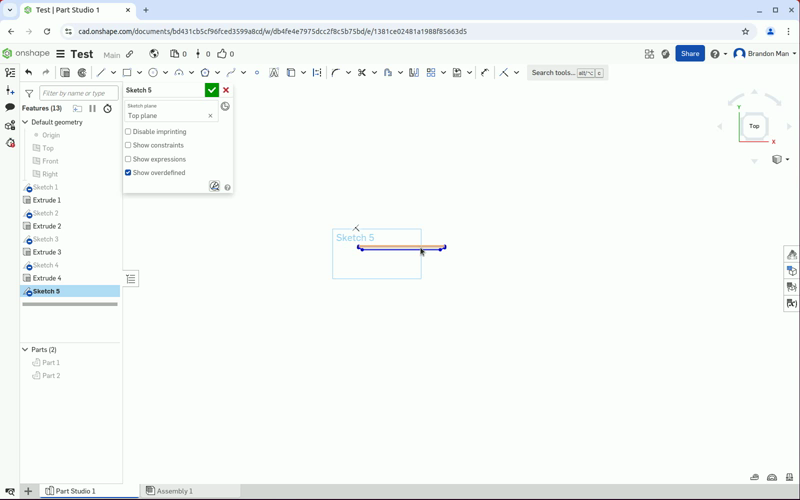
scroll(6)
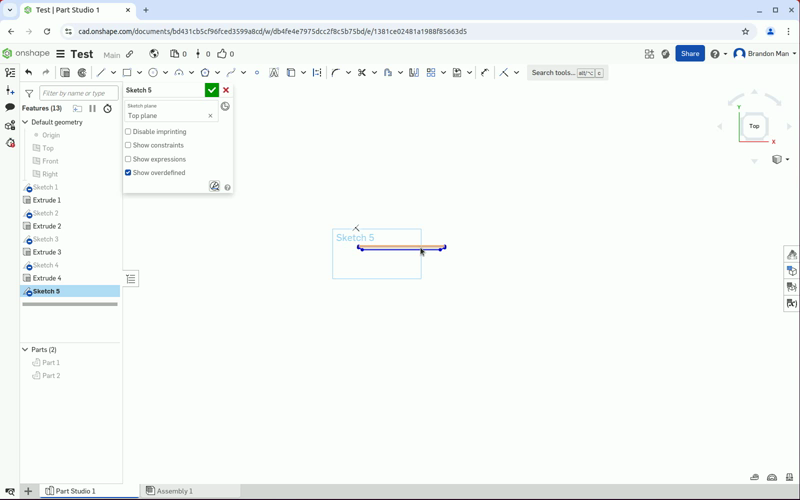
scroll(6)
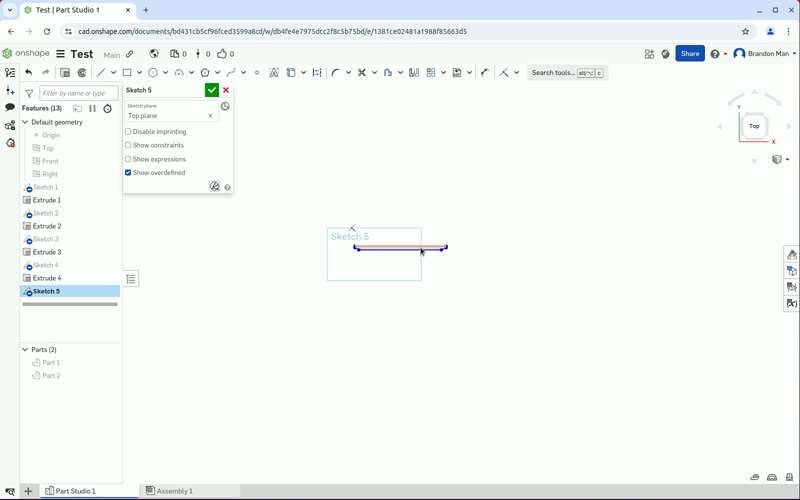
scroll(6)
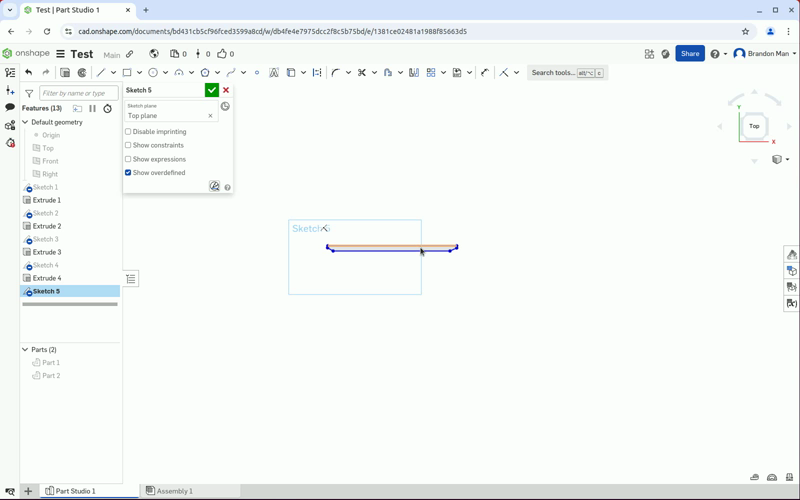
scroll(6)
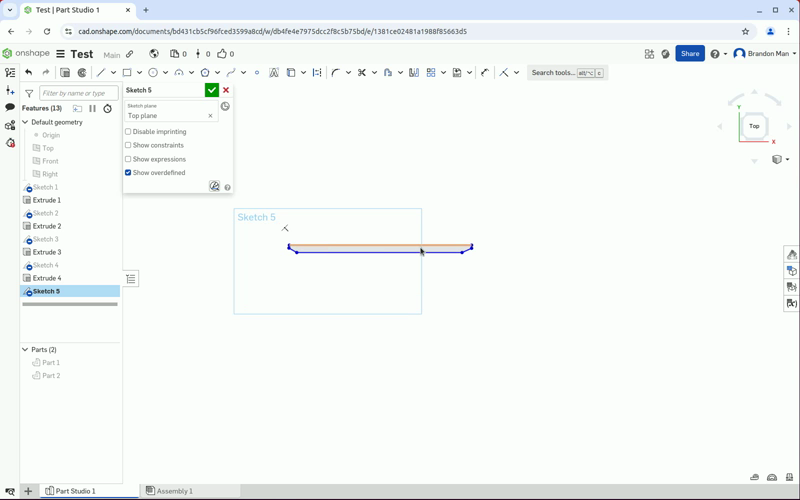
scroll(6)
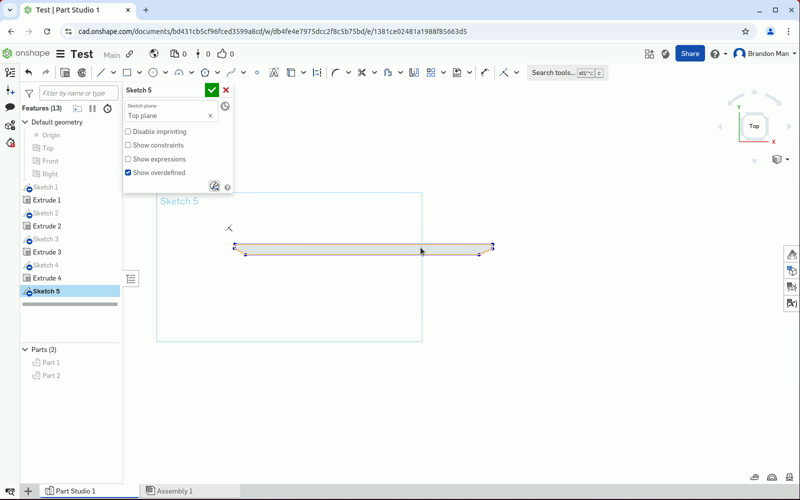
scroll(6)
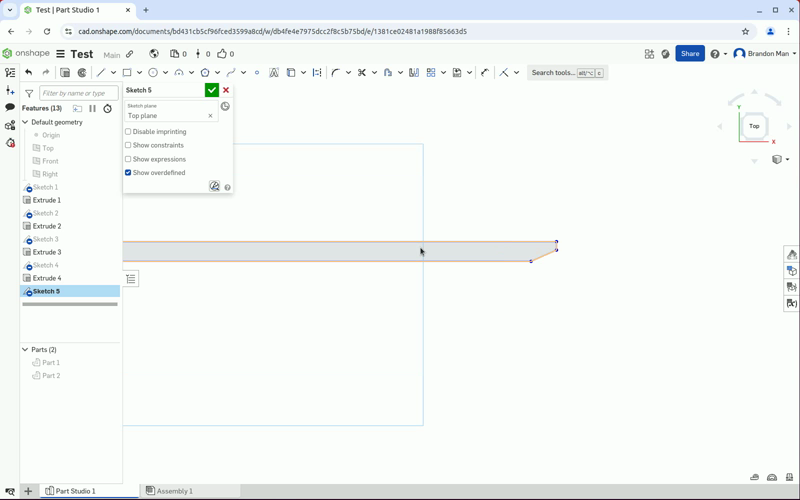
scroll(6)
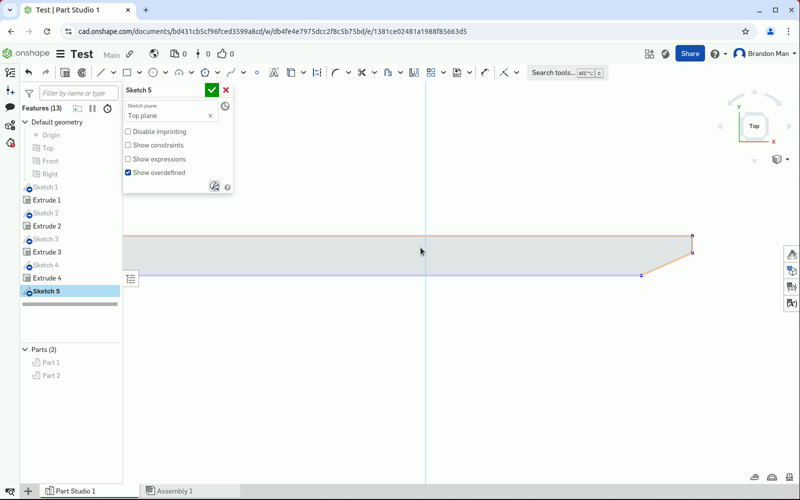
click(420, 247)
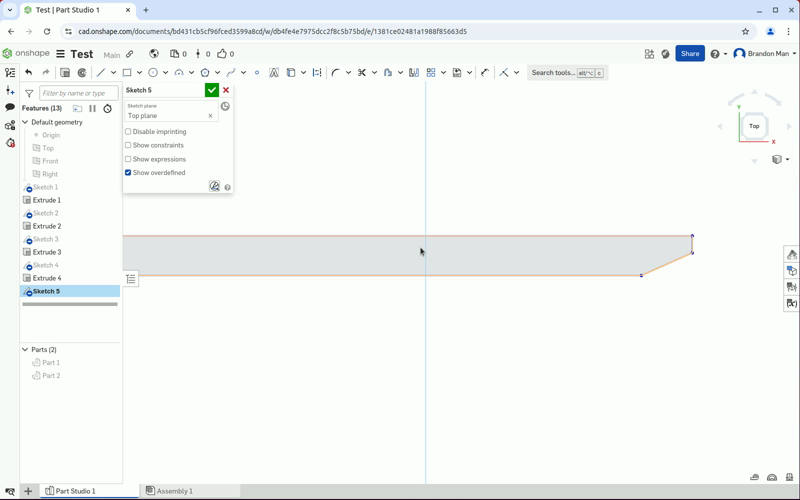
scroll(-6)
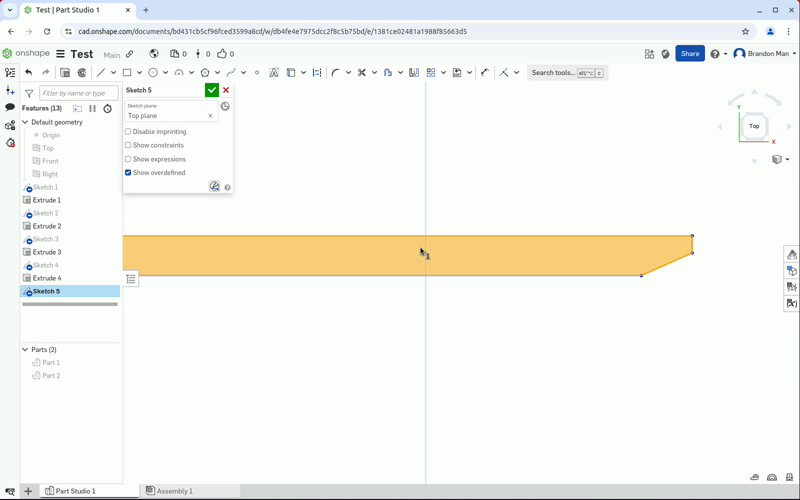
scroll(-6)
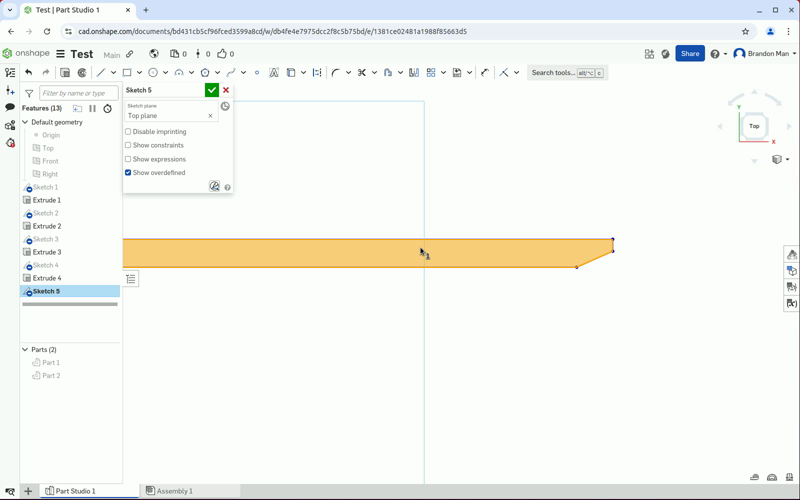
scroll(-6)
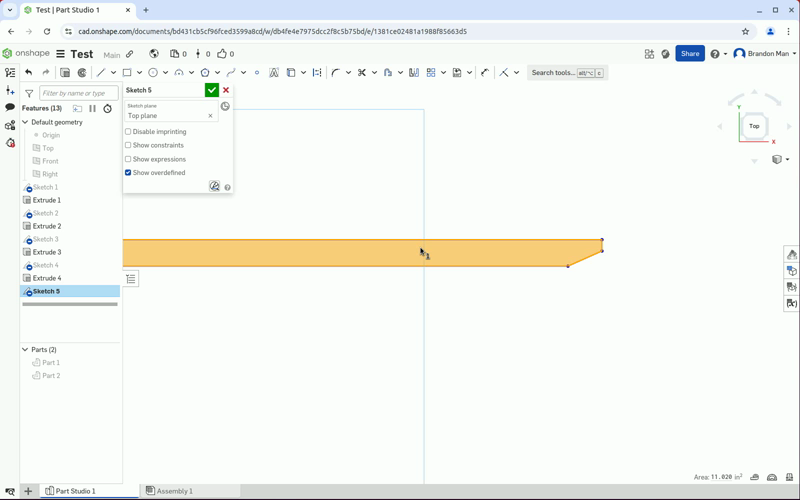
scroll(-6)
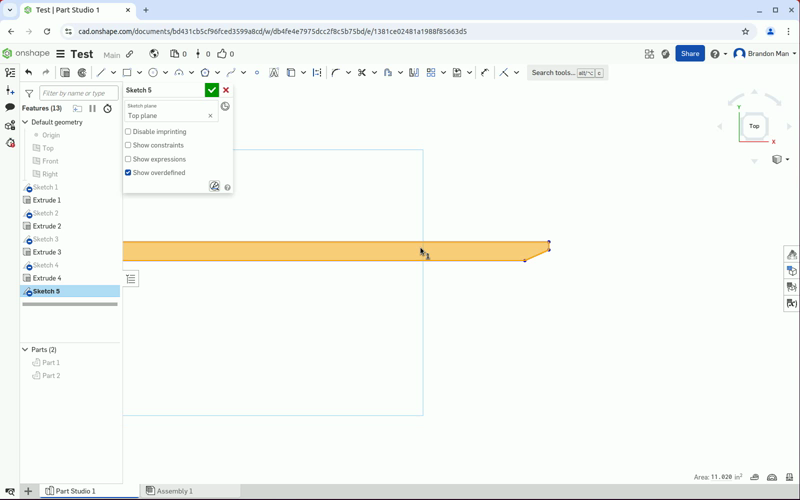
scroll(-6)
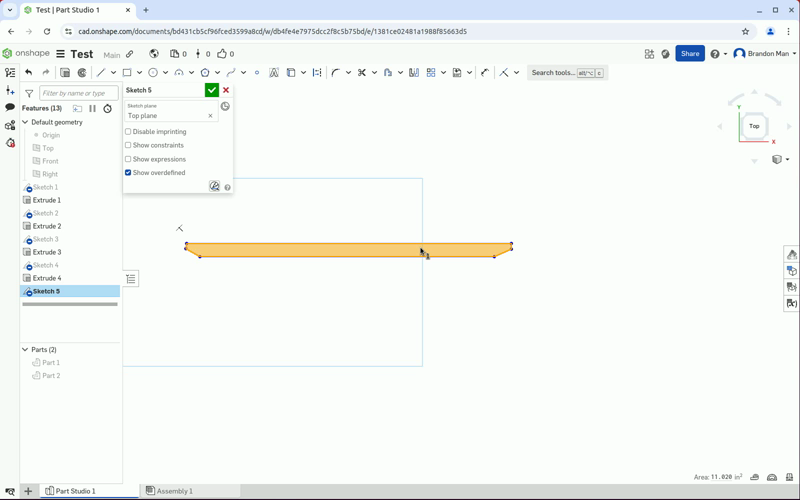
scroll(-6)
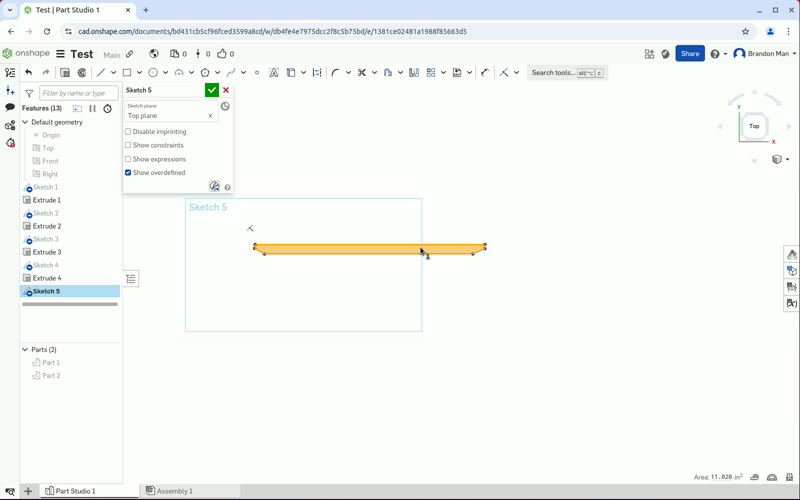
scroll(-6)
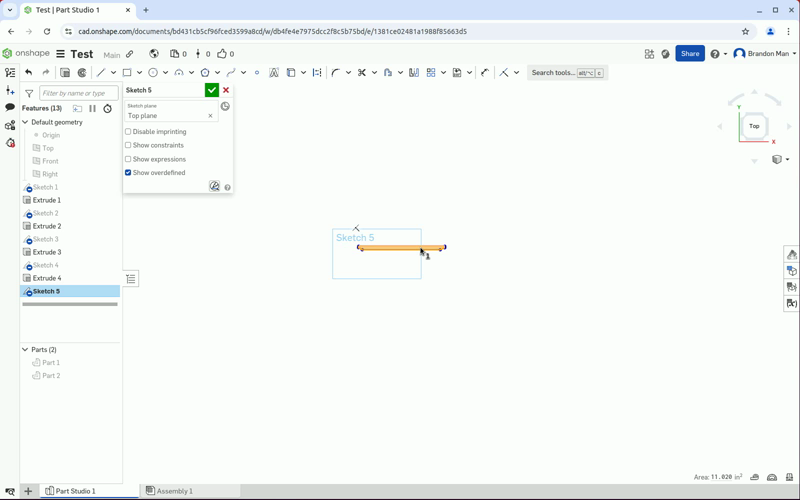
mouse_move(73, 352)
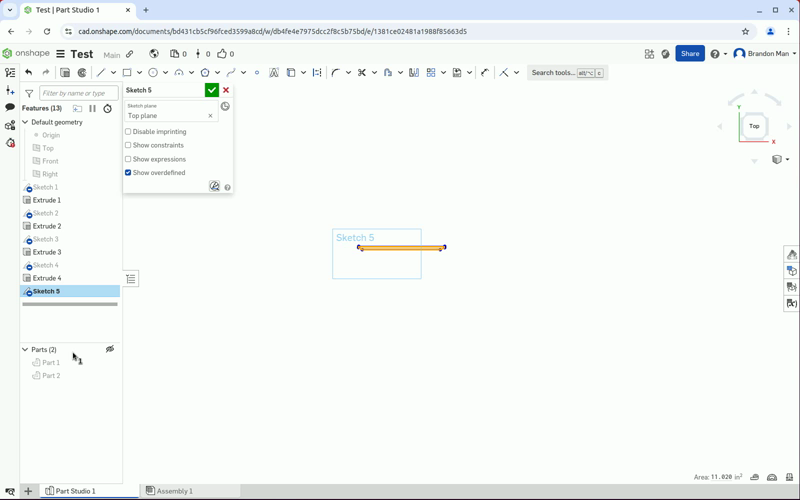
key(shift+y)
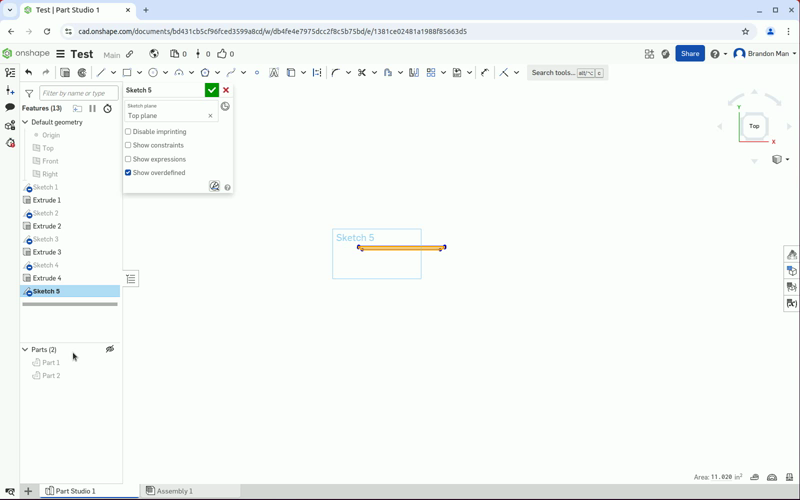
key(shift+e)
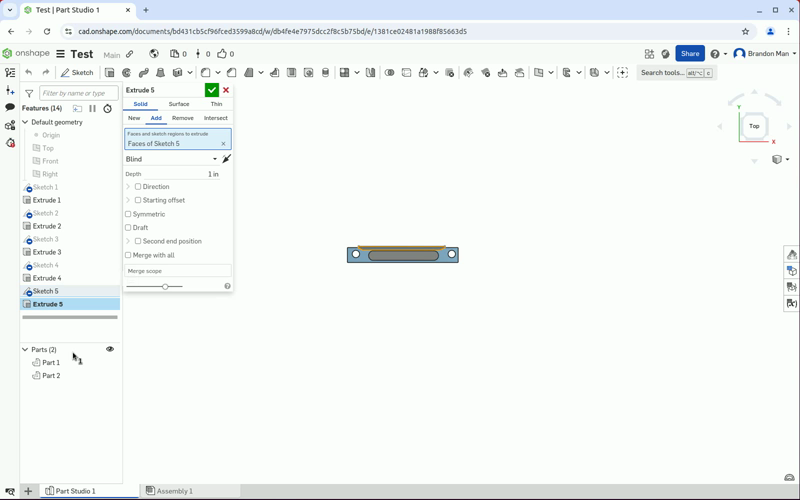
mouse_move(143, 106)
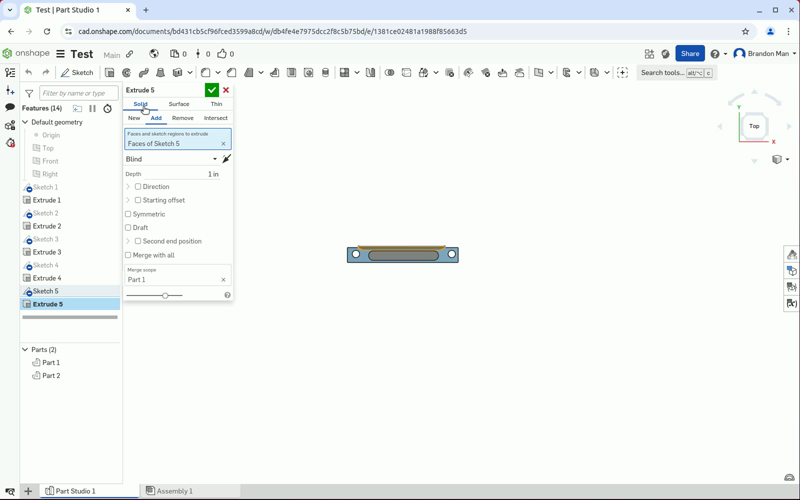
click(143, 106)
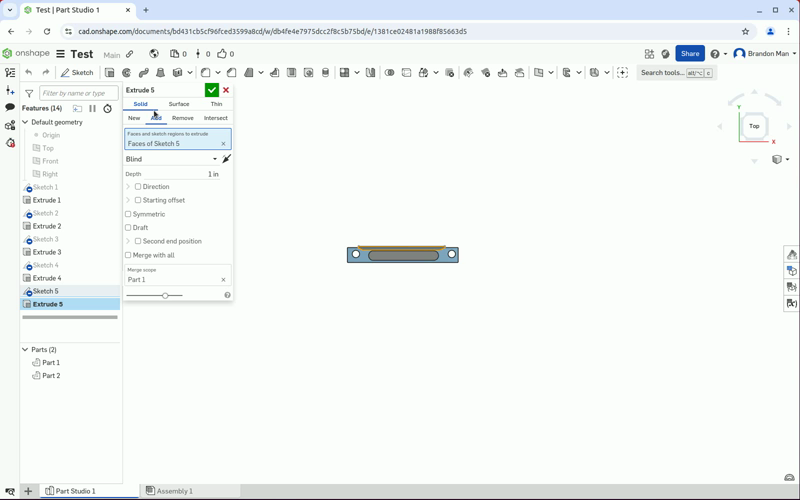
mouse_move(186, 120)
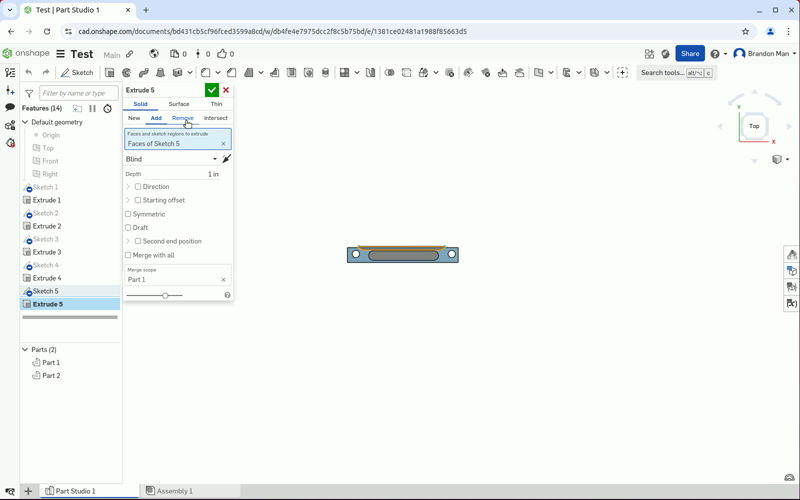
click(186, 120)
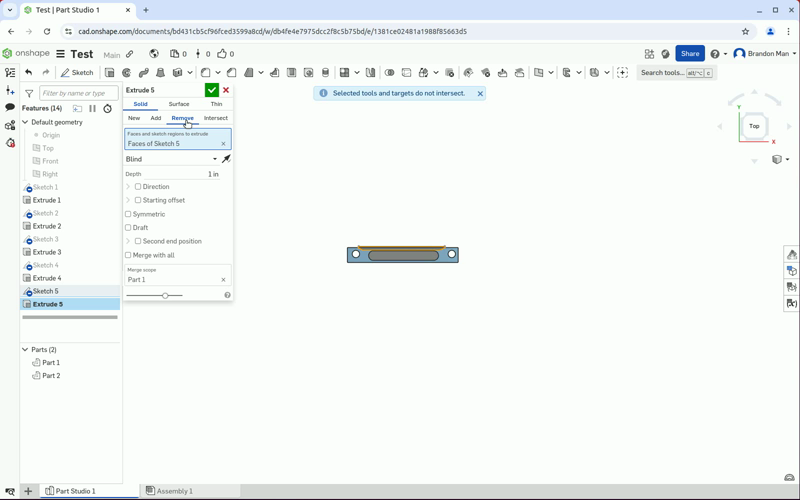
key(tab, 4)
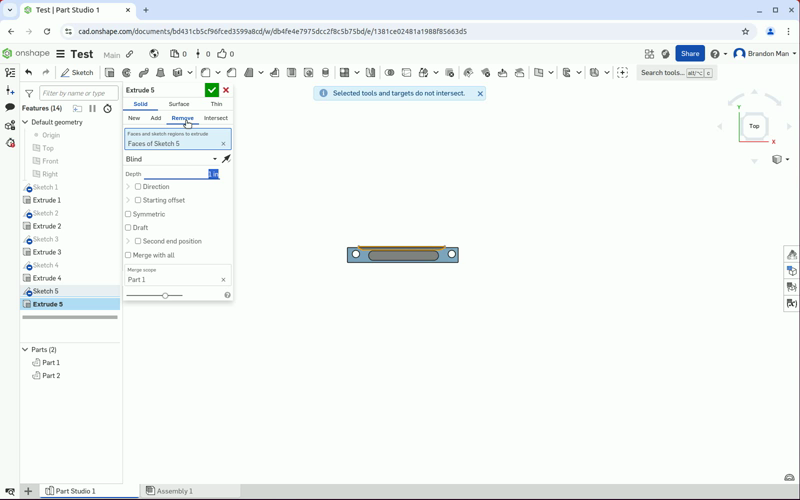
text(-23.349)
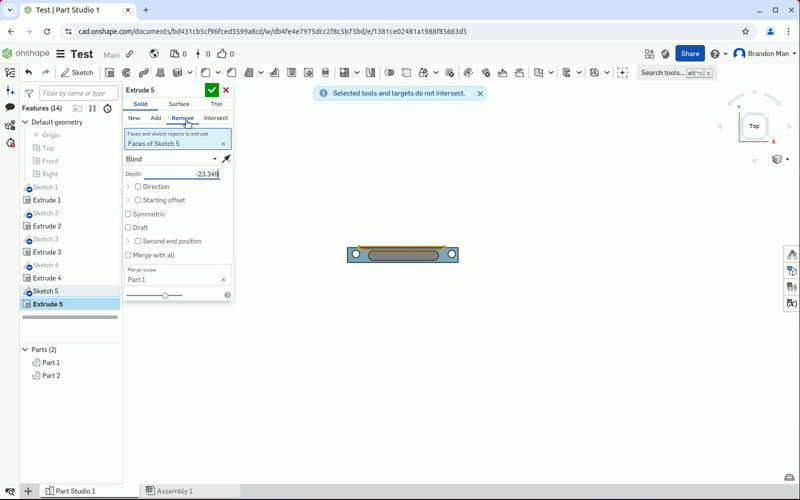
key(tab, 6)
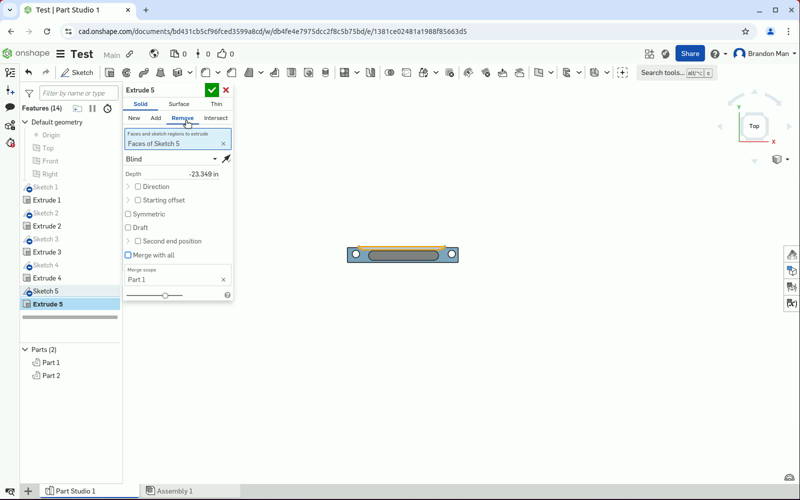
key(space)
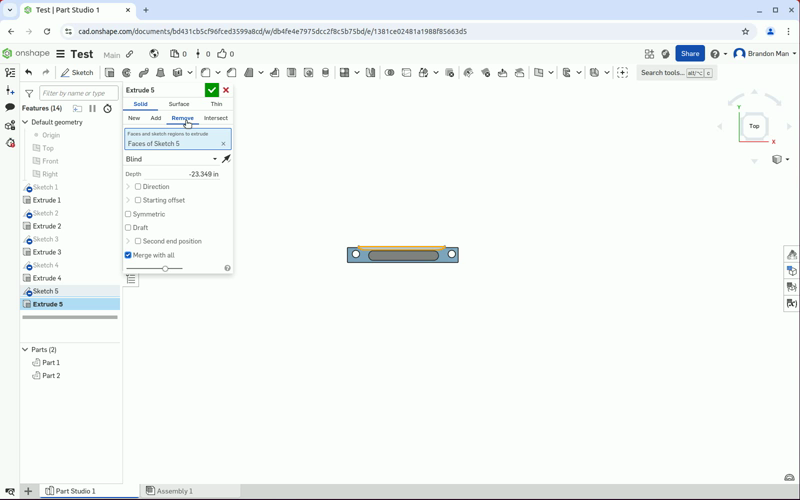
key(enter)
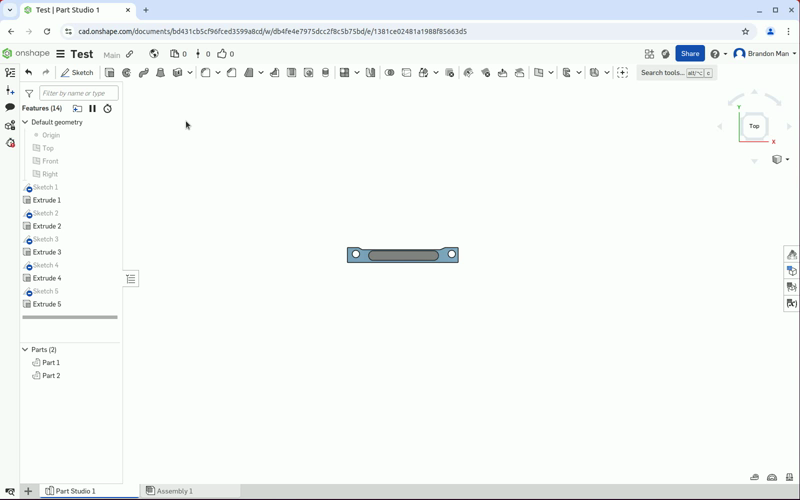
key(shift+h)
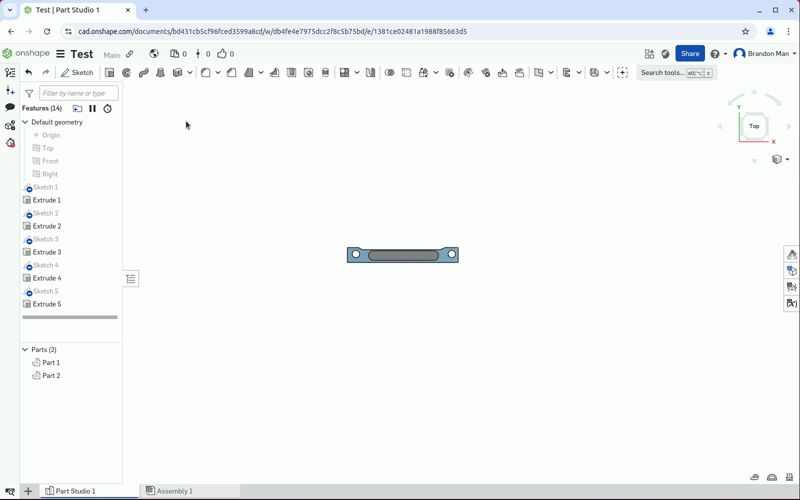
key(shift+h)
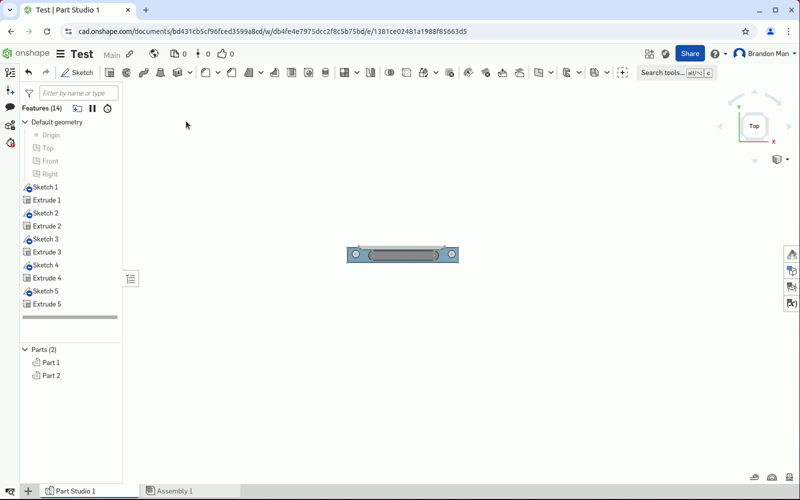
key(shift+7)
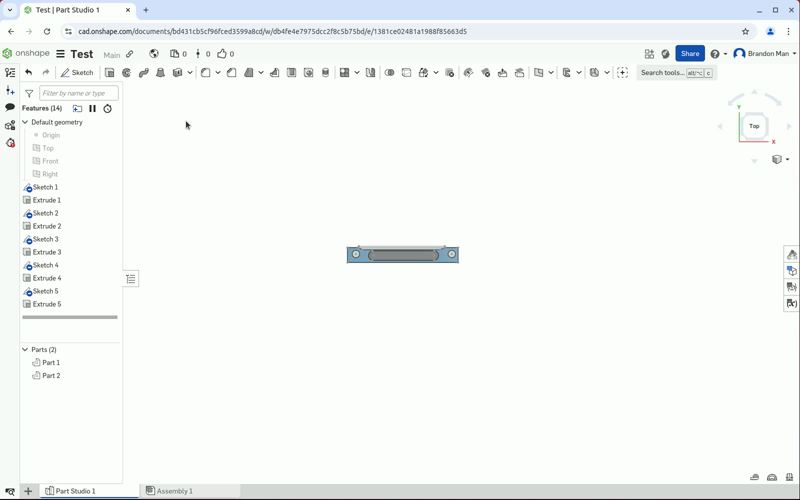
key(up, 3)
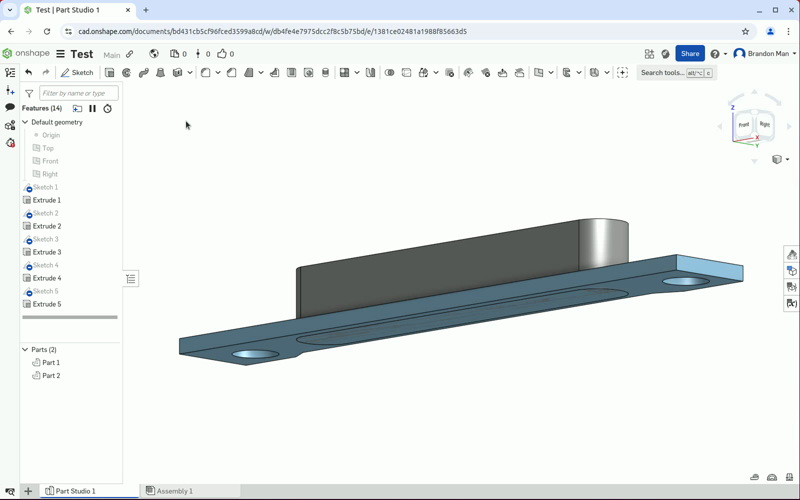
key(left, 3)
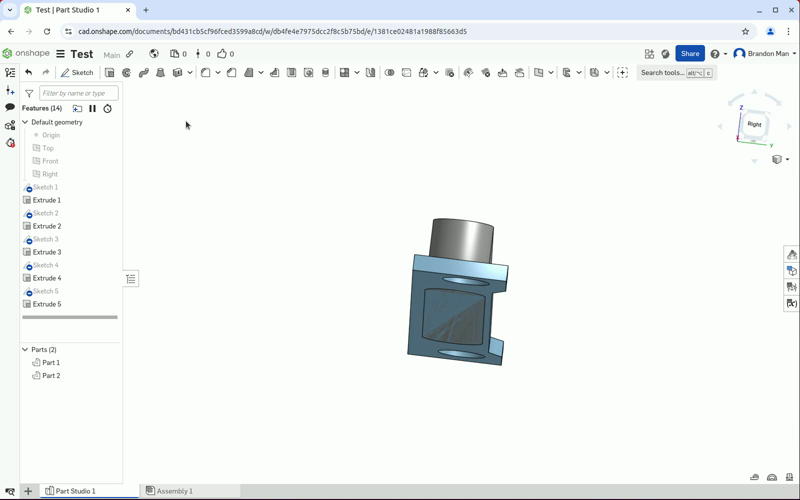
key(right, 3)
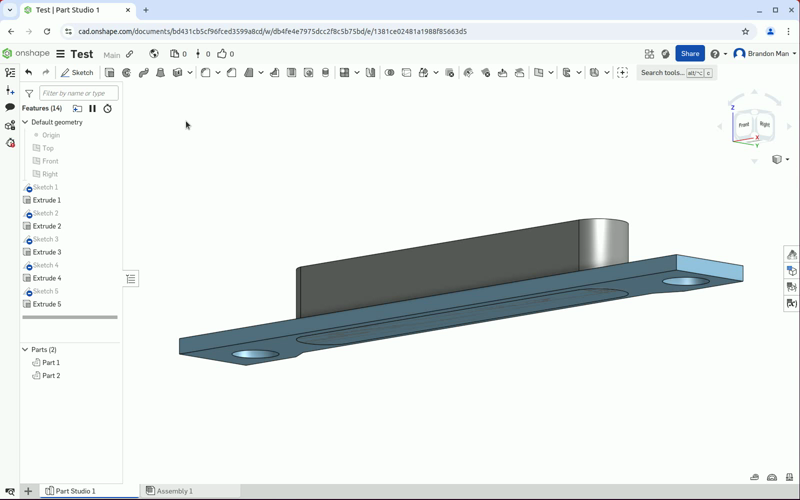
key(down, 3)
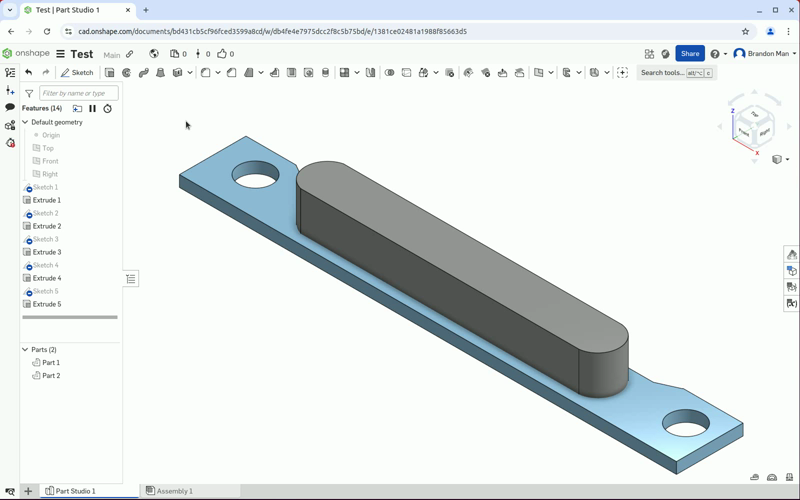
mouse_move(73, 189)
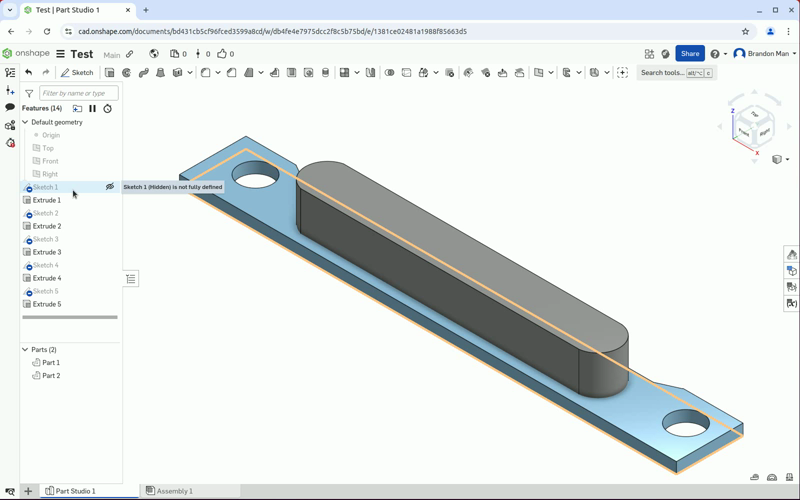
click(73, 189)